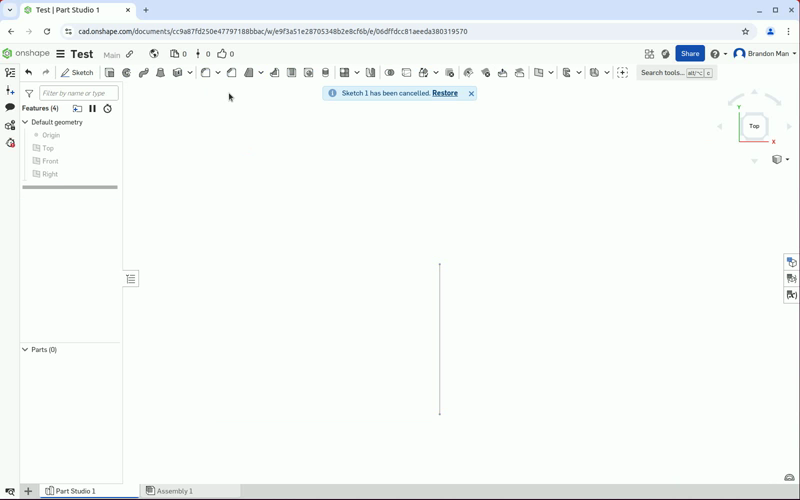
key(shift+h)
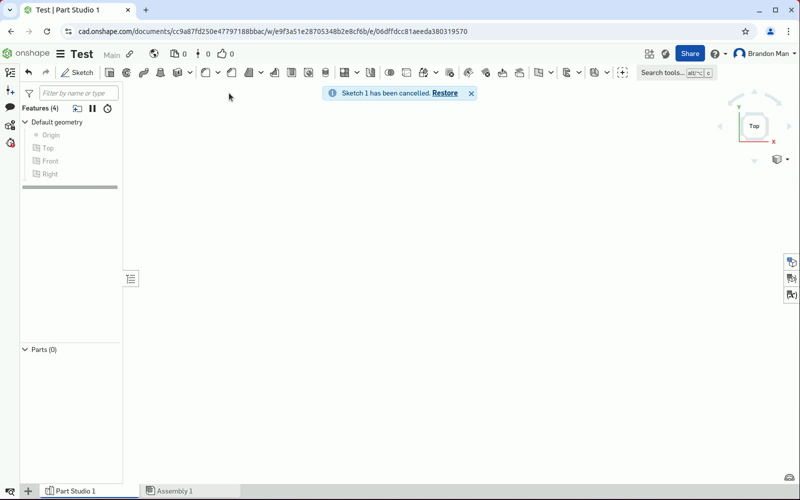
key(shift+s)
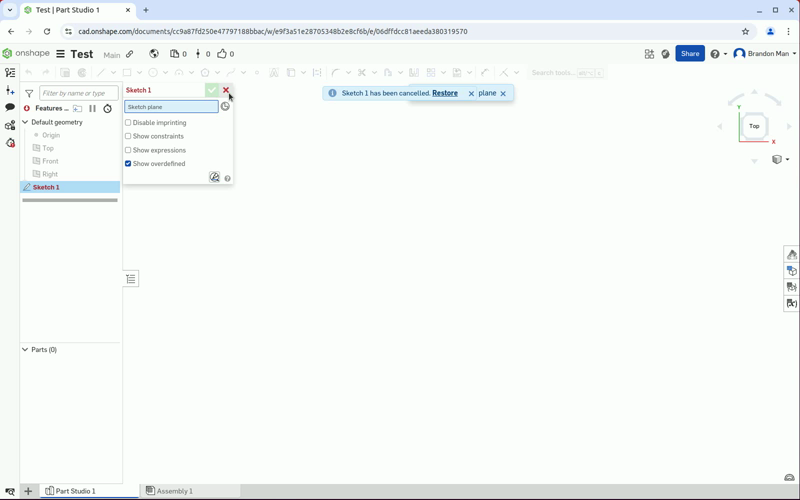
mouse_move(73, 150)
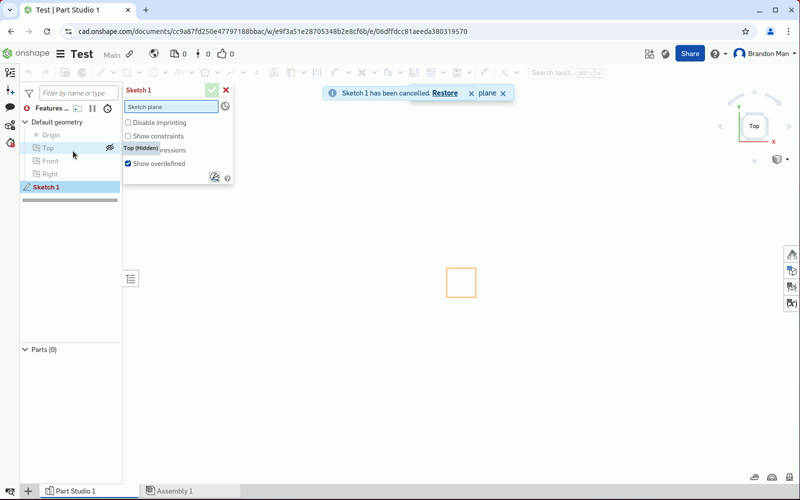
click(73, 150)
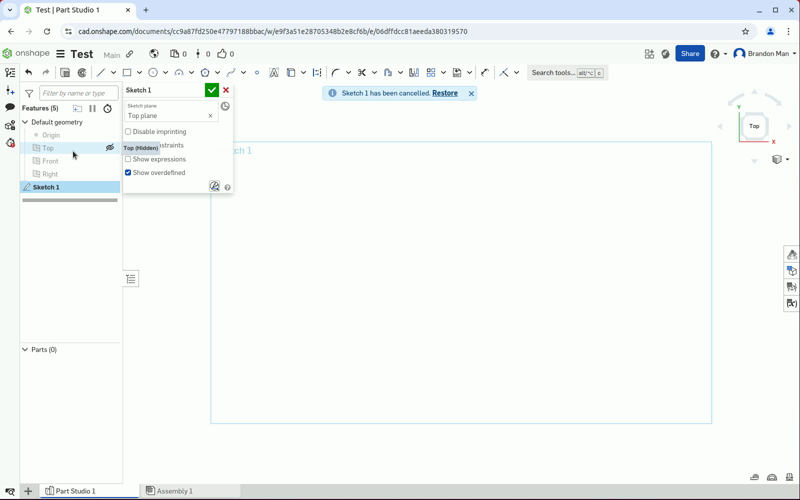
mouse_move(73, 352)
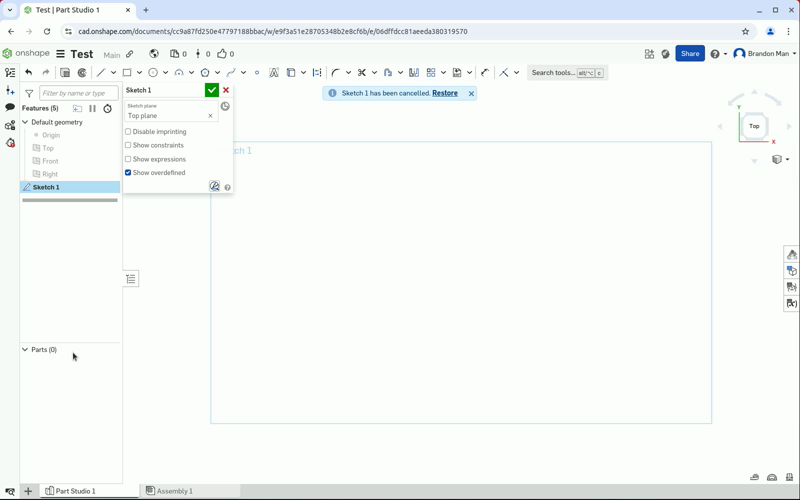
key(y)
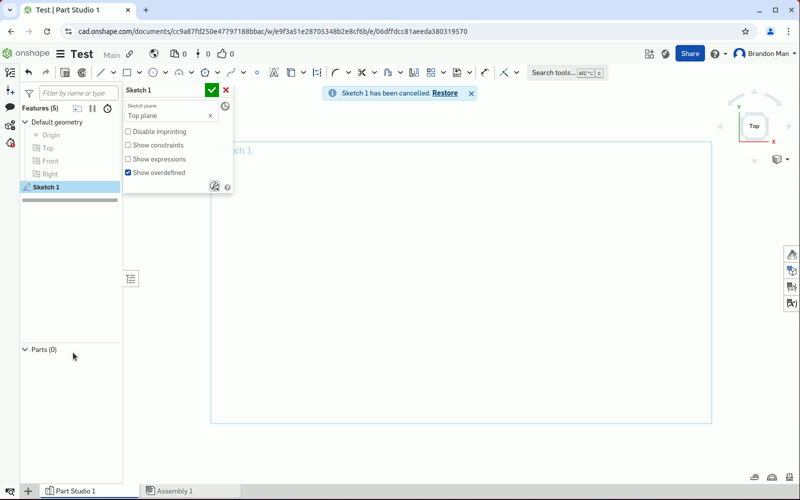
key(a)
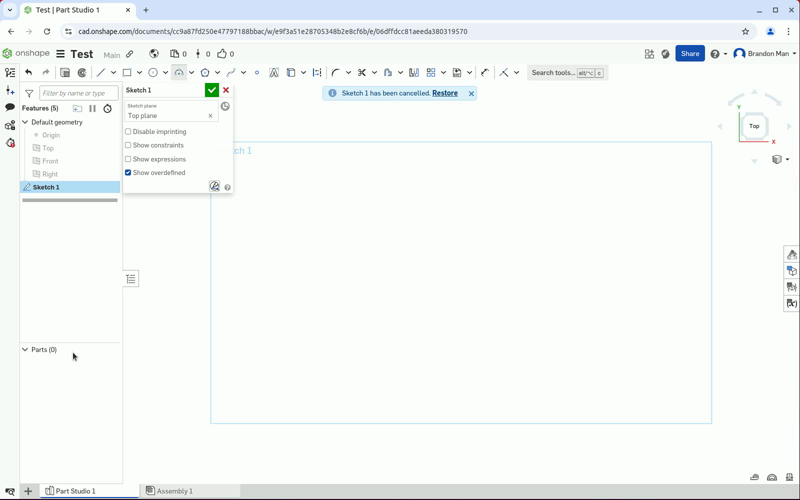
key_down(shift)
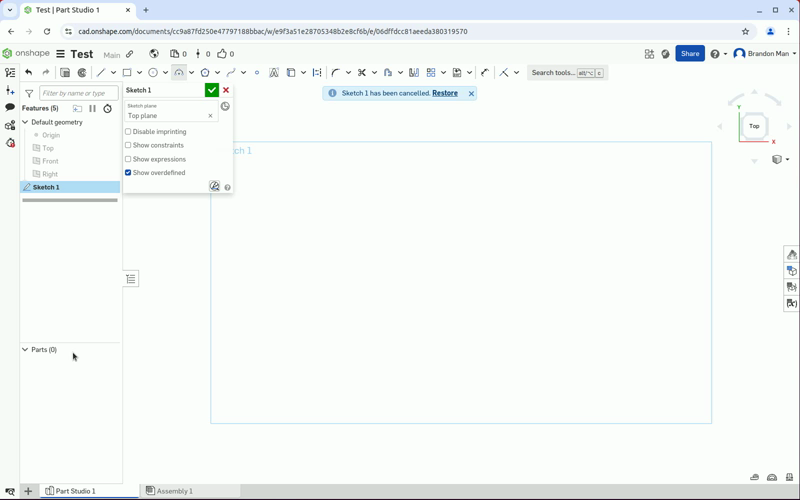
mouse_move(432, 261)
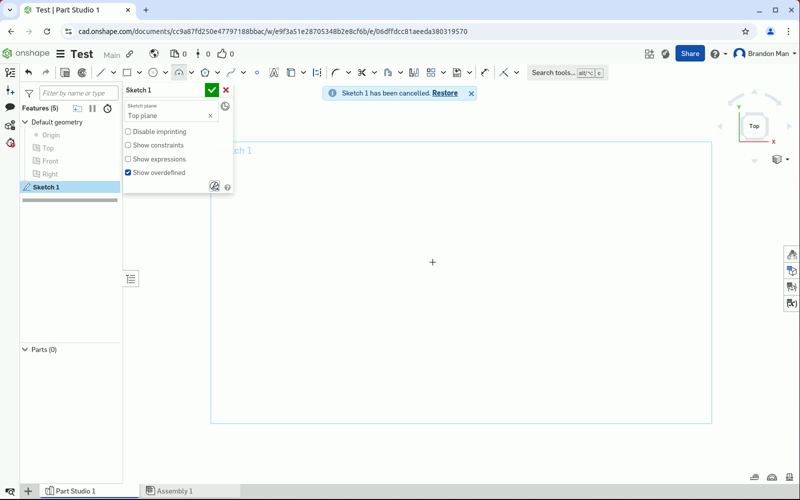
click(432, 261)
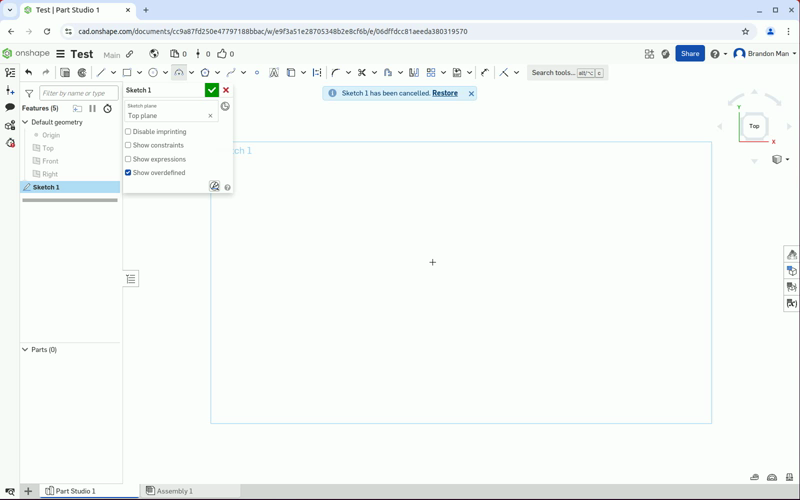
key_up(shift)
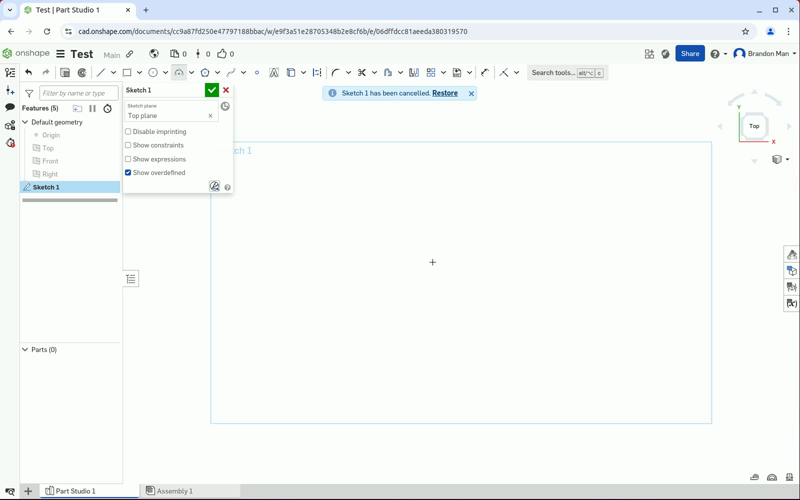
key_down(shift)
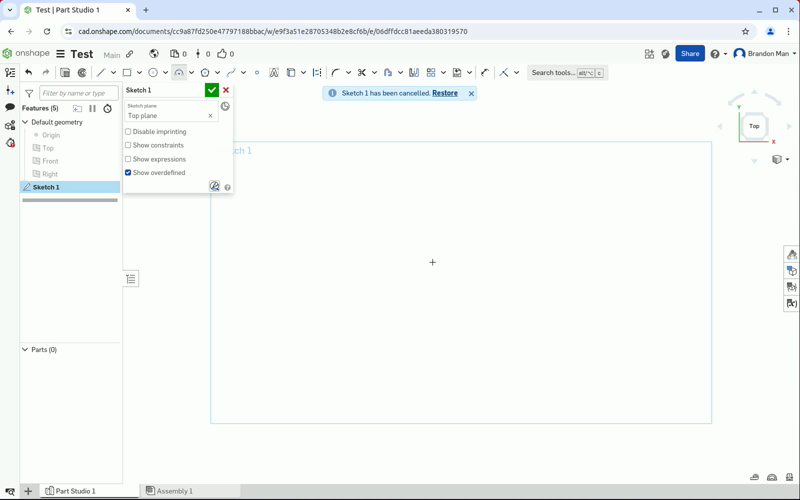
mouse_move(460, 318)
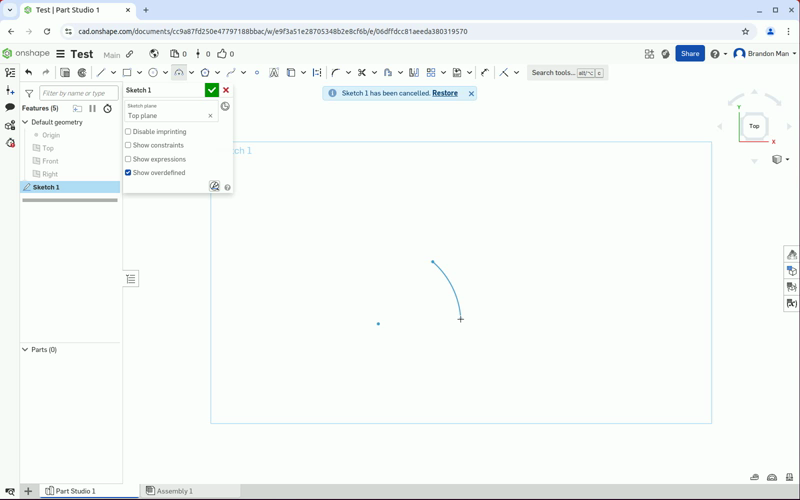
click(460, 318)
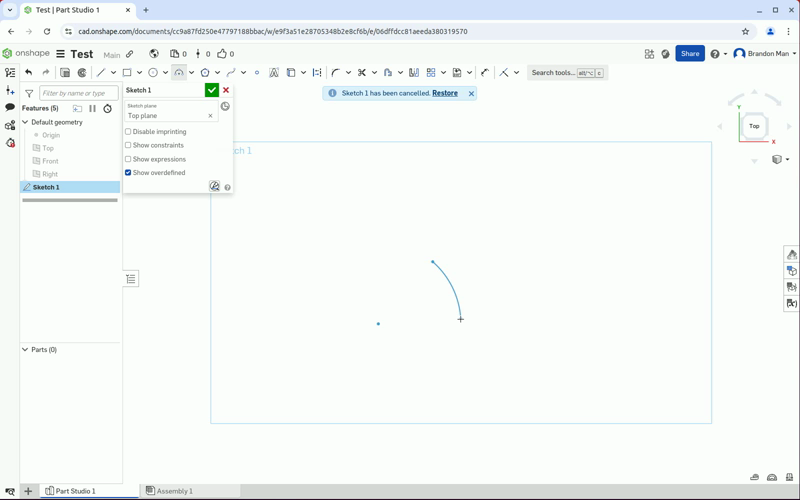
mouse_move(429, 298)
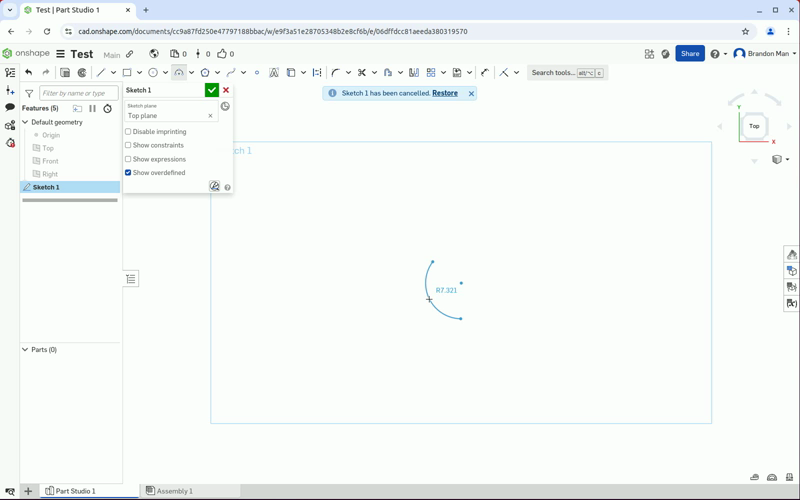
click(429, 298)
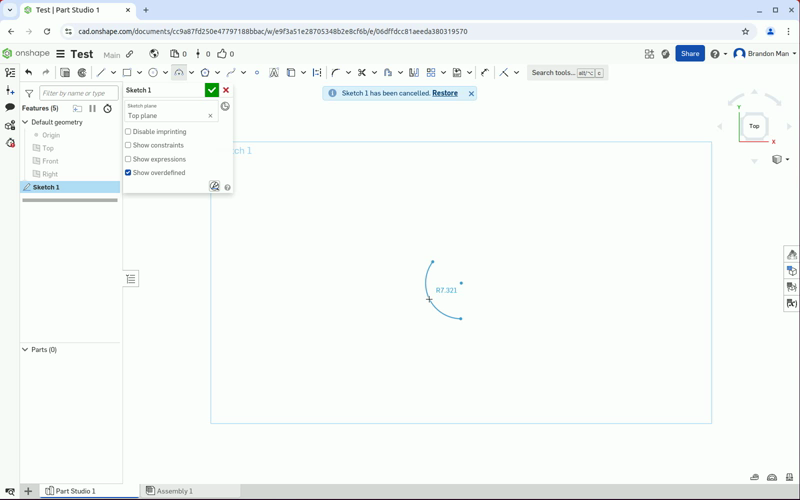
key_up(shift)
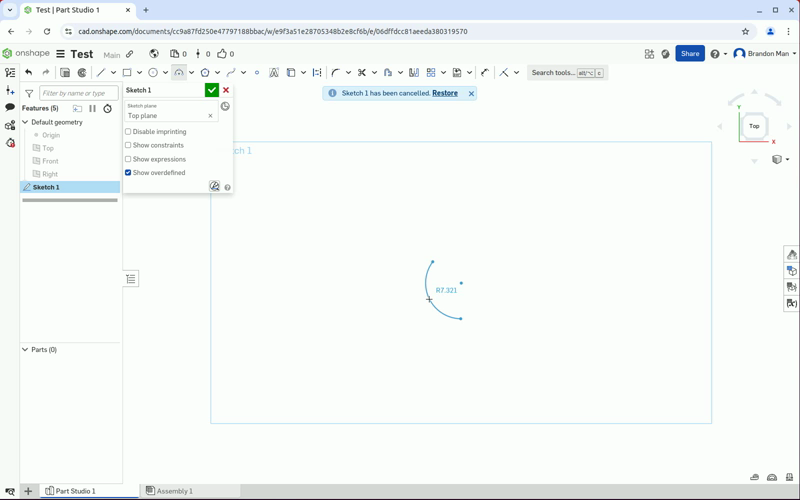
key(esc)
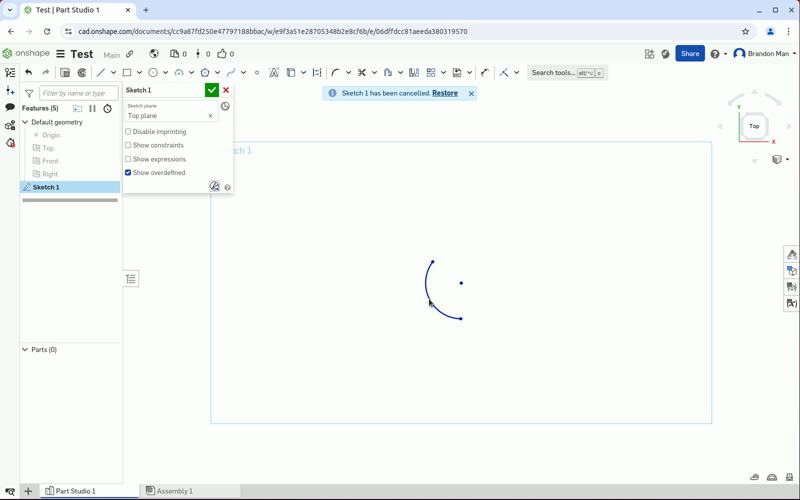
key(l)
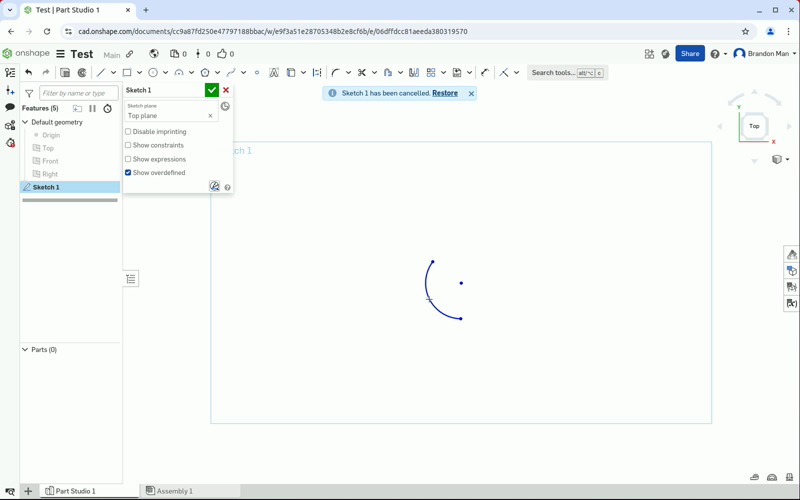
mouse_move(460, 318)
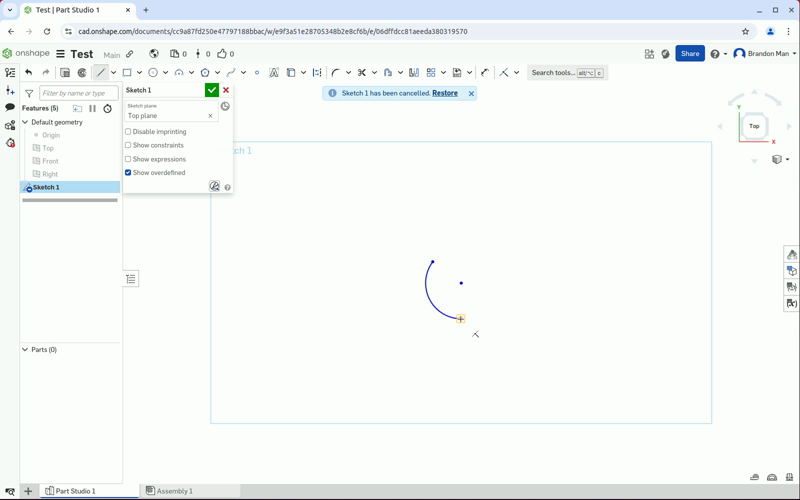
click(460, 318)
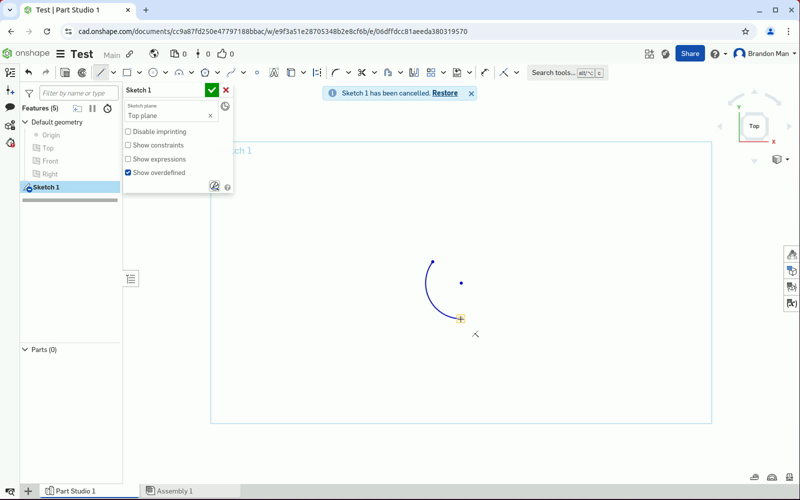
key_down(shift)
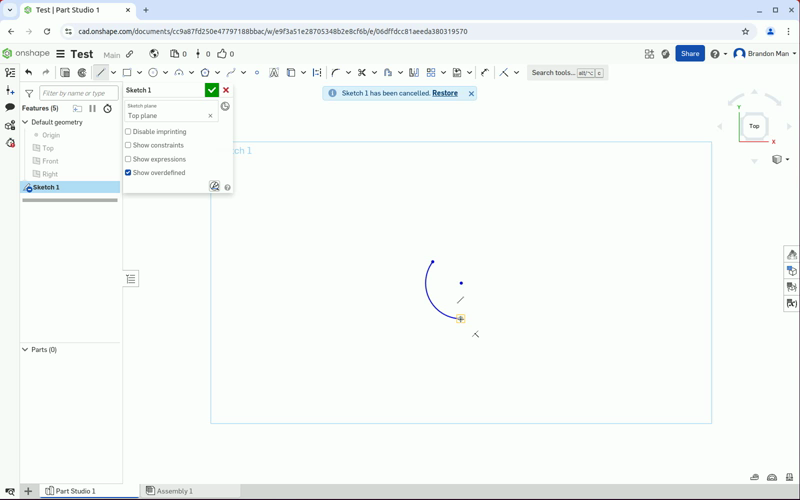
mouse_move(490, 318)
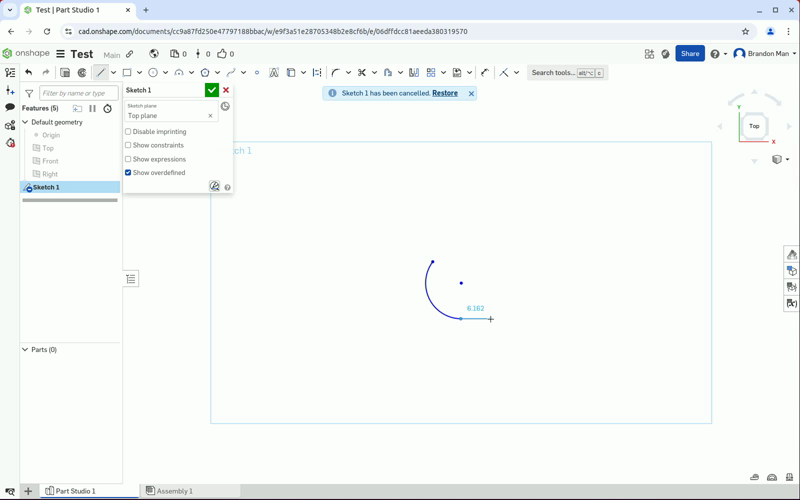
mouse_move(460, 295)
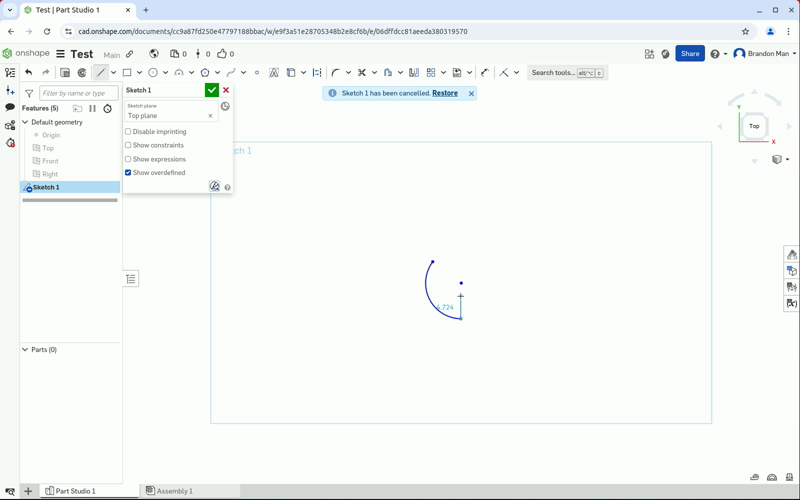
click(460, 295)
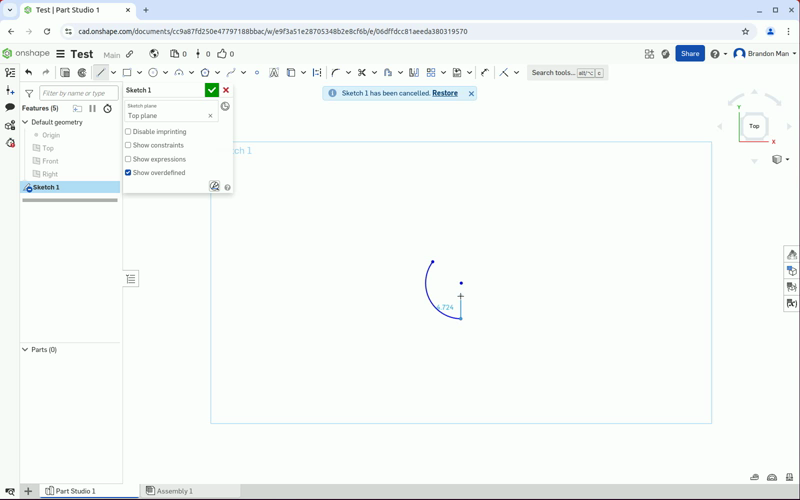
key_up(shift)
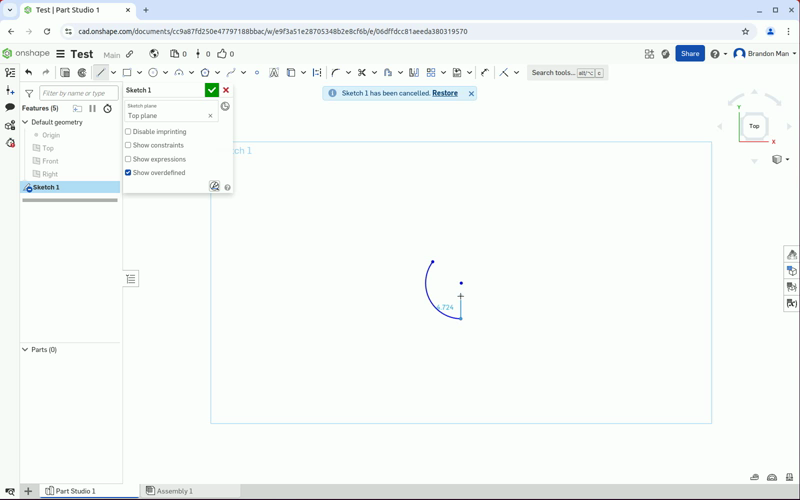
key(esc)
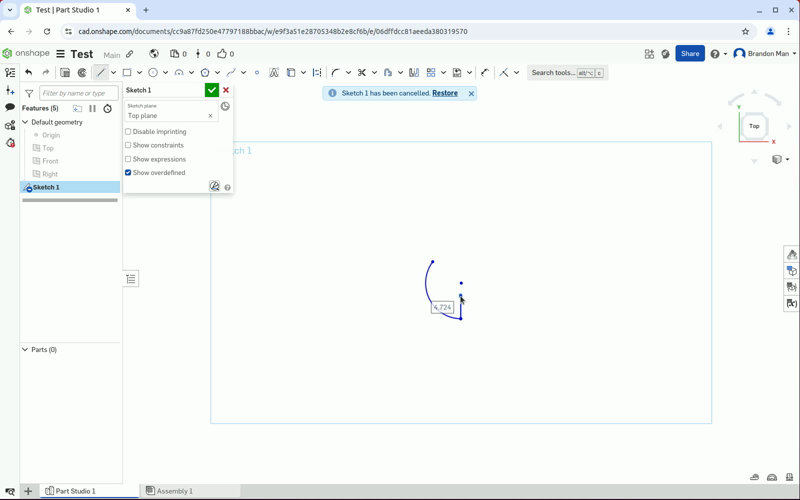
key(a)
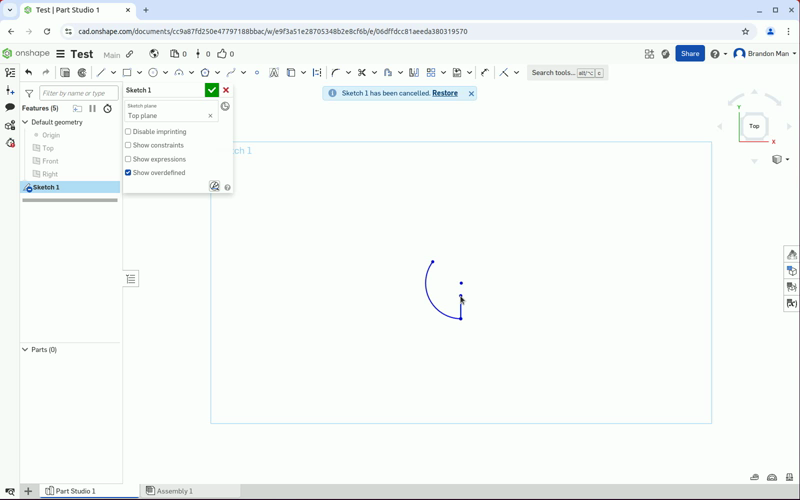
mouse_move(460, 295)
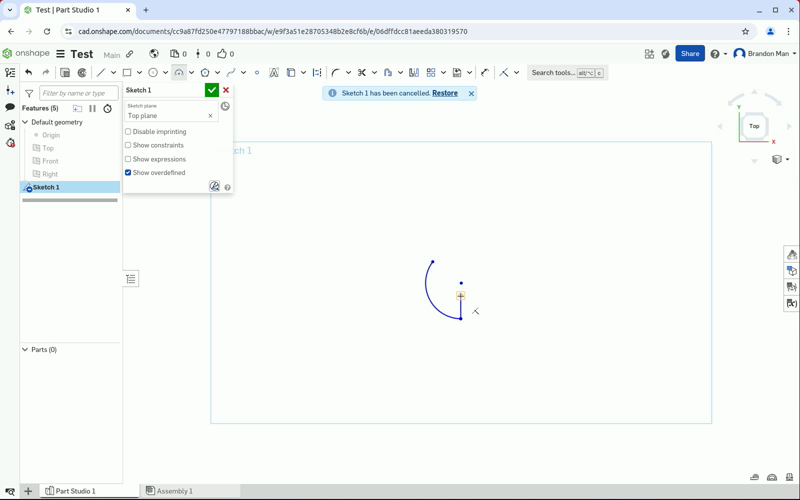
click(460, 295)
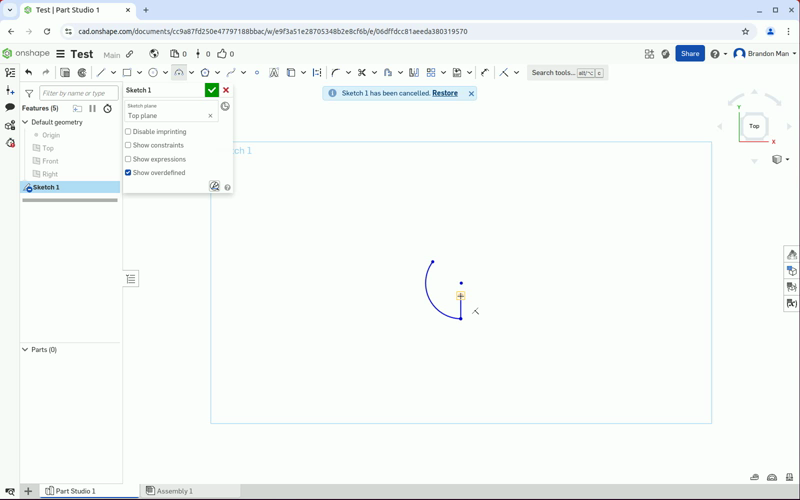
key_down(shift)
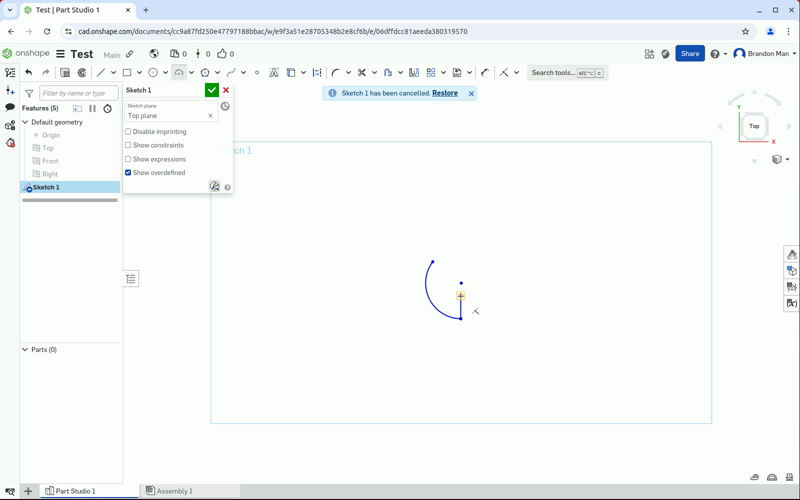
mouse_move(460, 270)
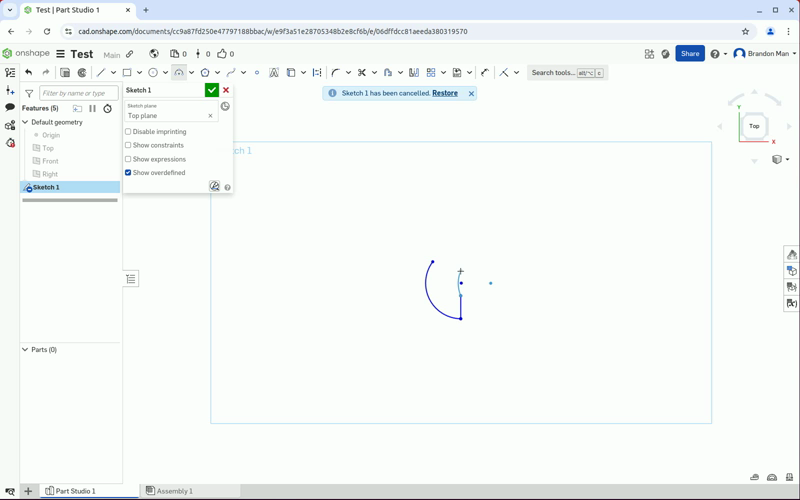
click(460, 270)
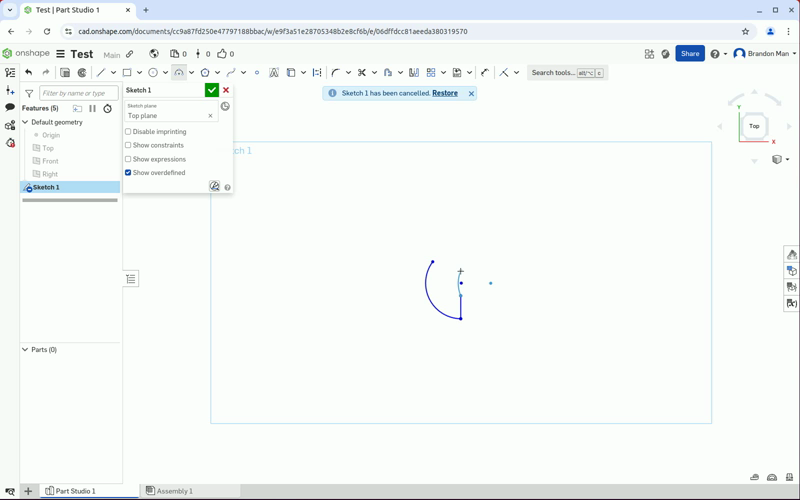
mouse_move(448, 283)
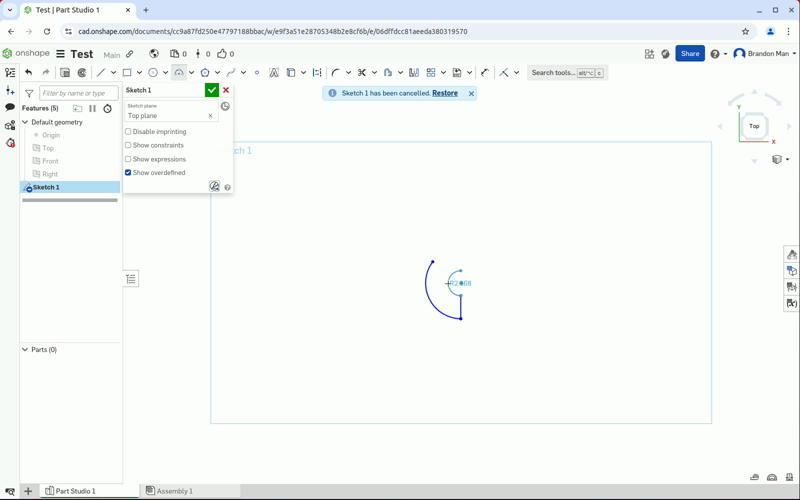
click(448, 283)
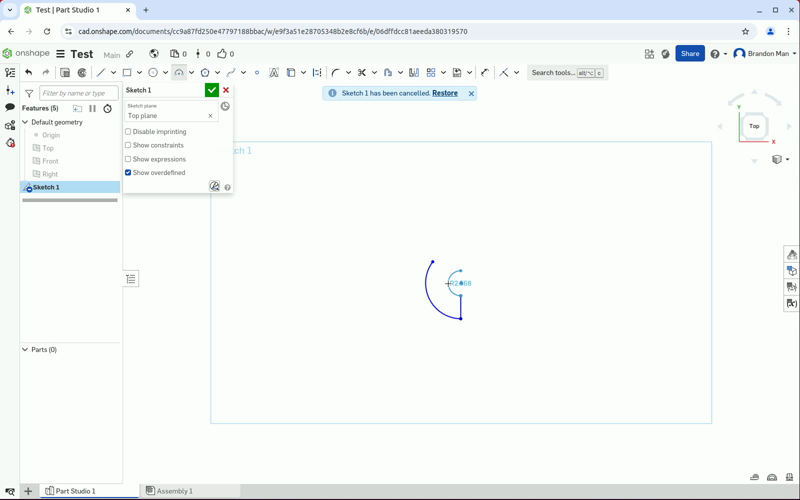
key_up(shift)
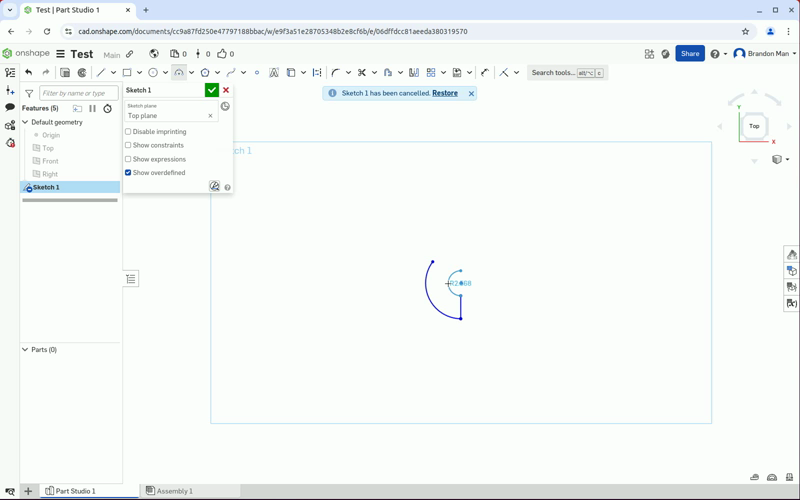
key(esc)
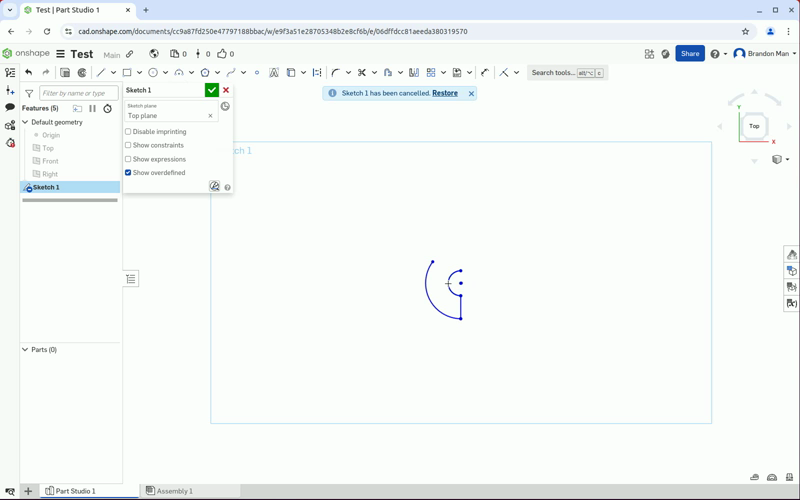
key(l)
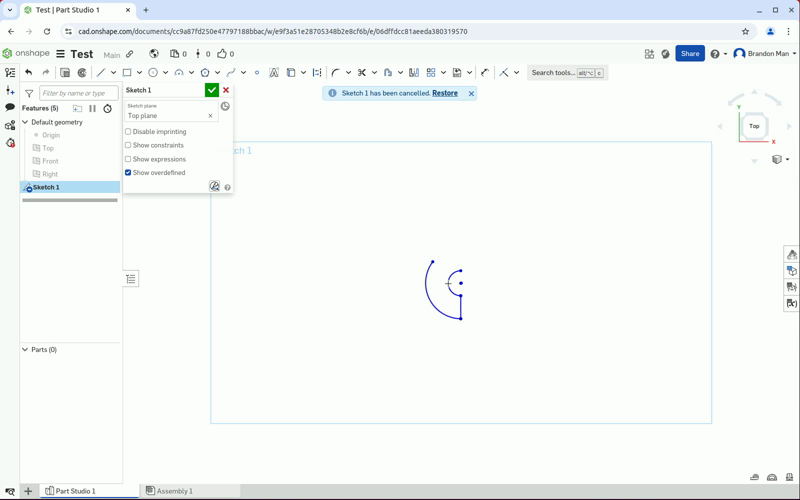
mouse_move(460, 270)
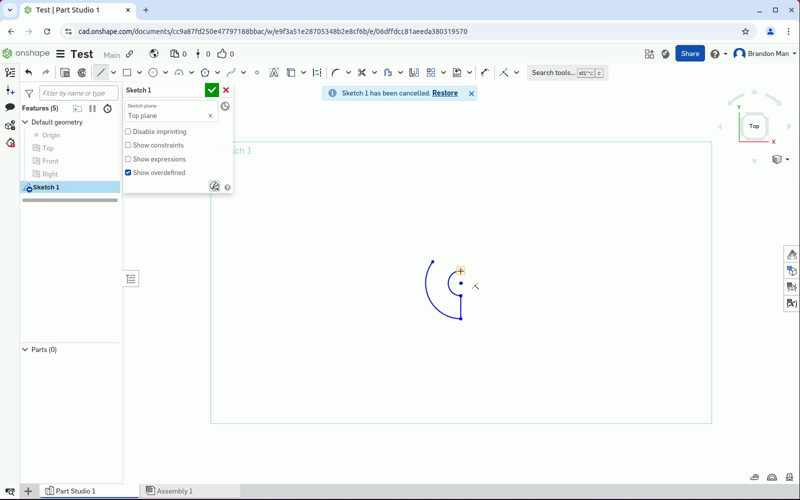
click(460, 270)
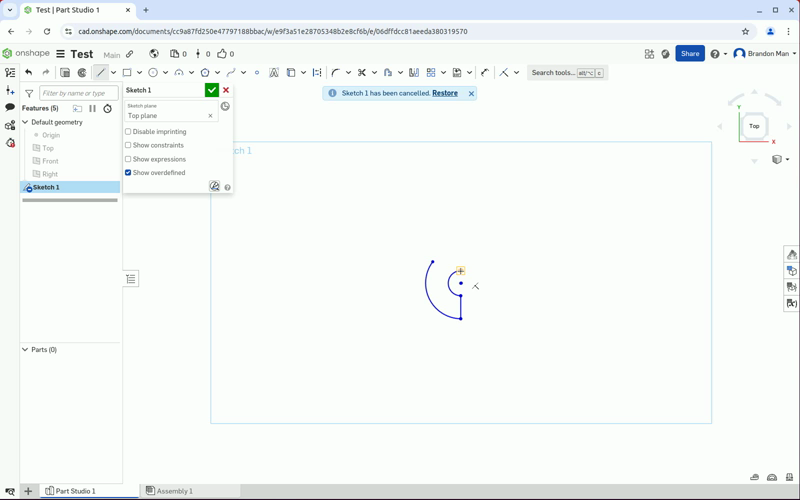
key_down(shift)
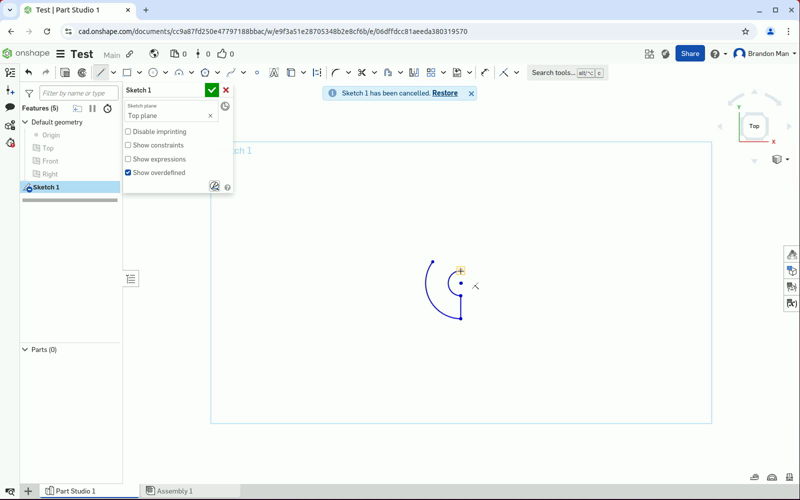
mouse_move(490, 270)
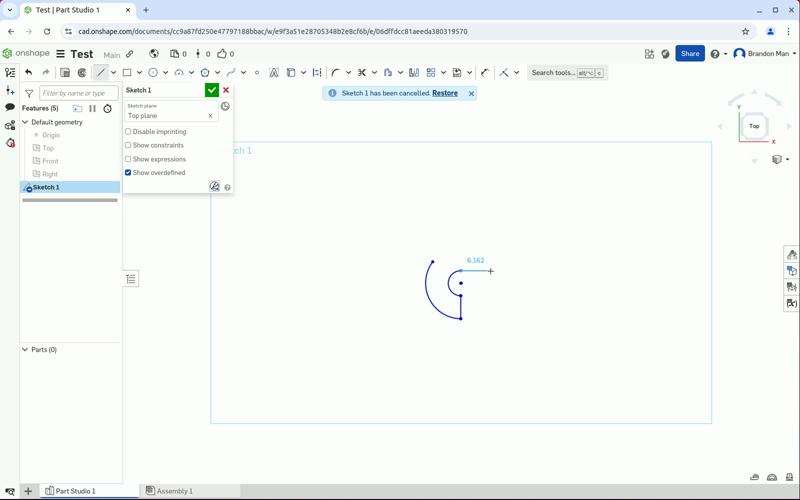
mouse_move(460, 261)
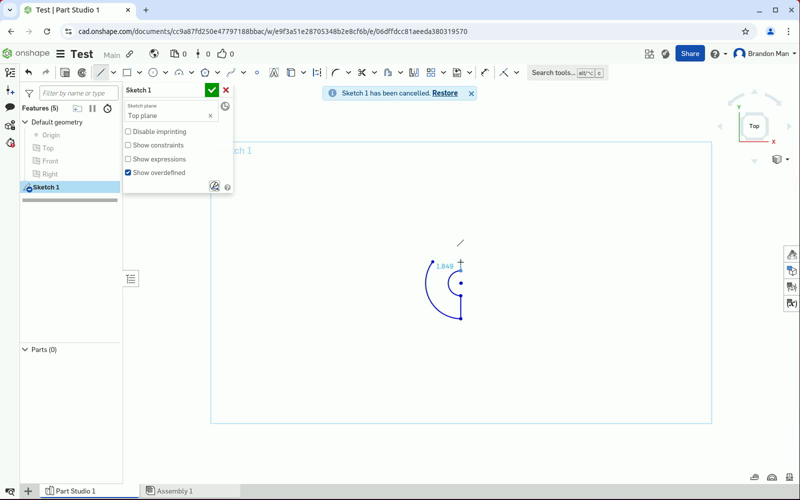
click(460, 261)
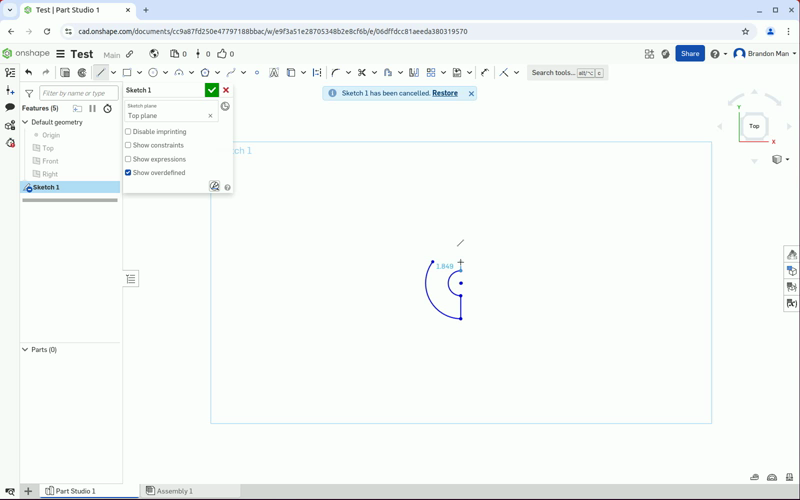
key_up(shift)
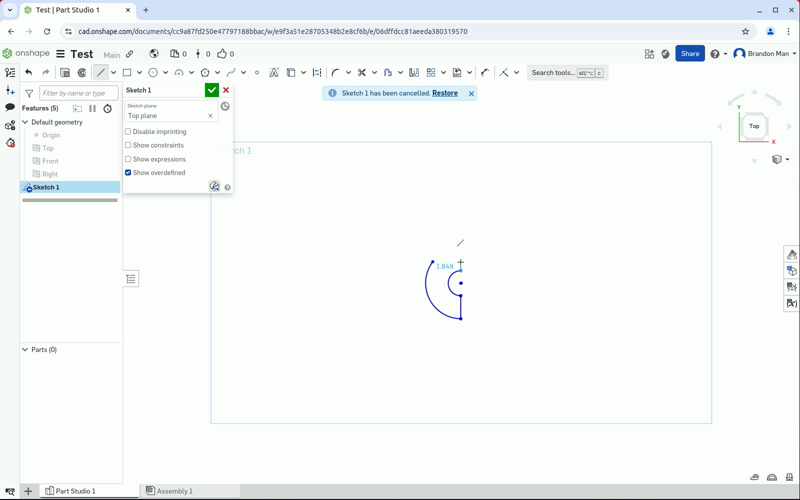
mouse_move(490, 261)
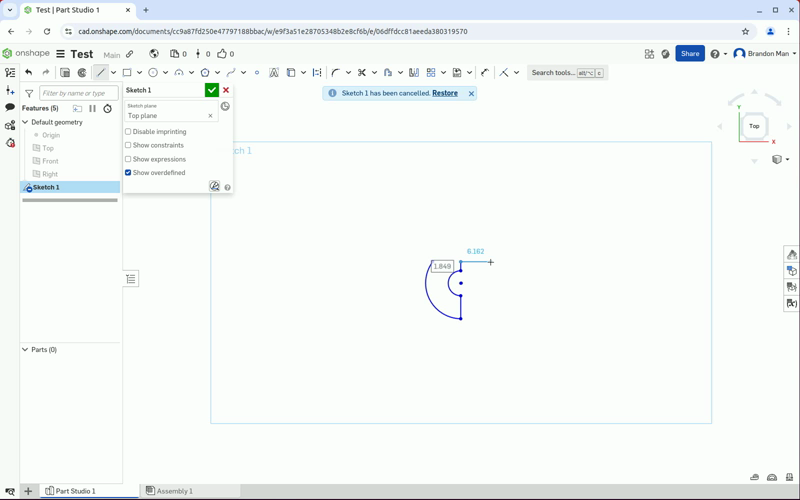
key_down(shift)
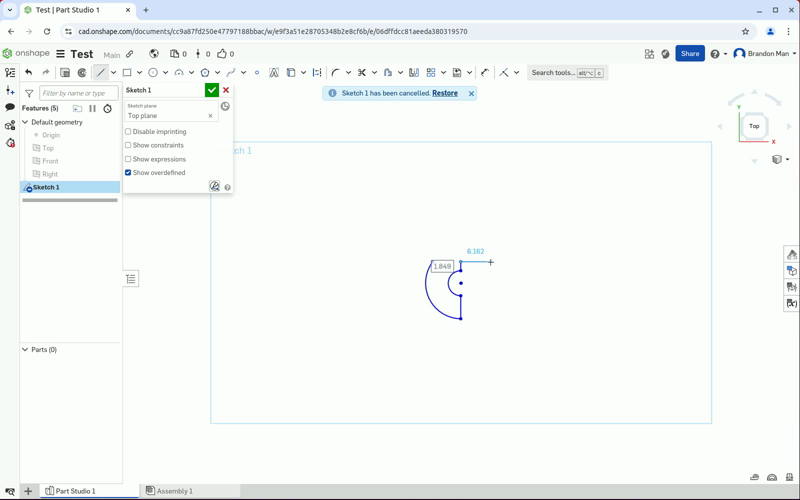
mouse_move(432, 261)
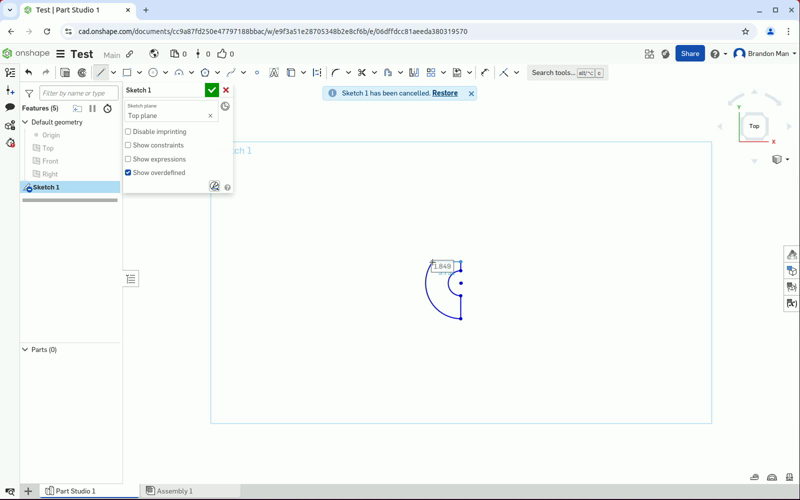
key_up(shift)
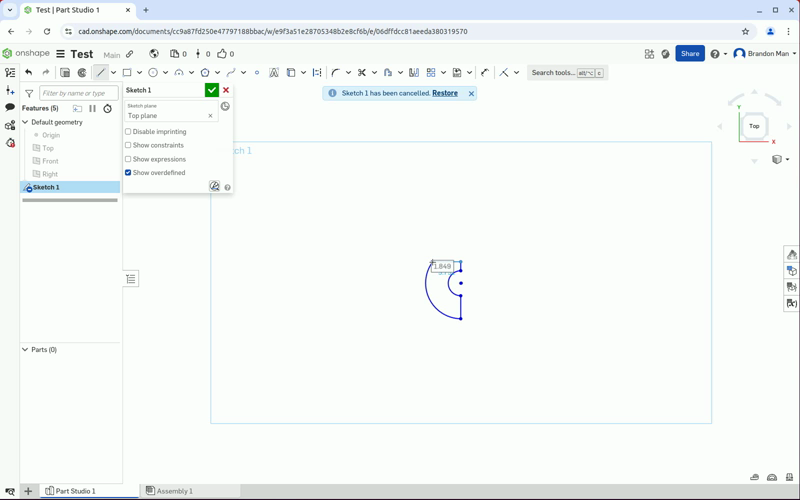
click(432, 261)
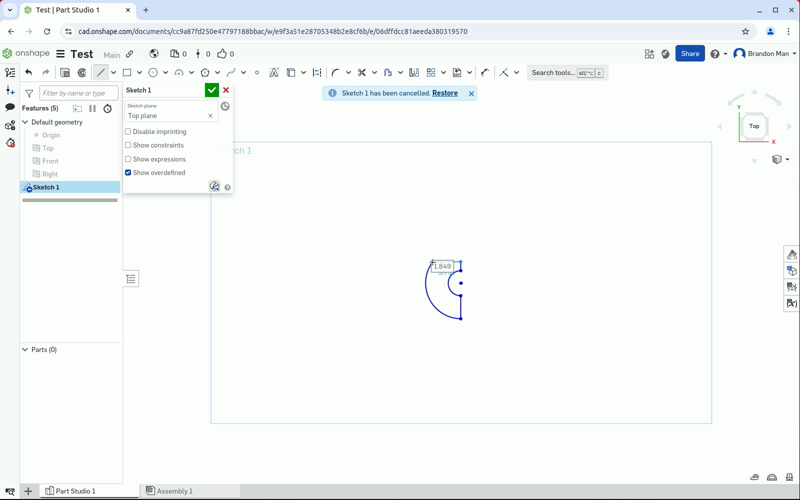
key(esc)
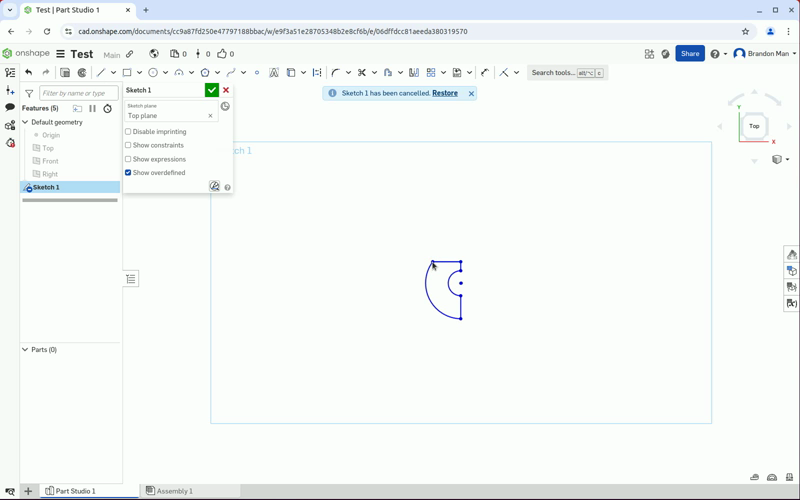
mouse_move(459, 268)
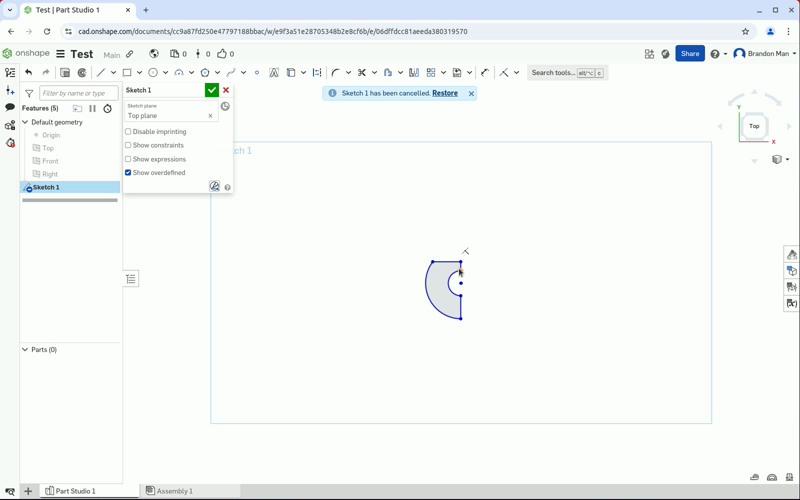
scroll(6)
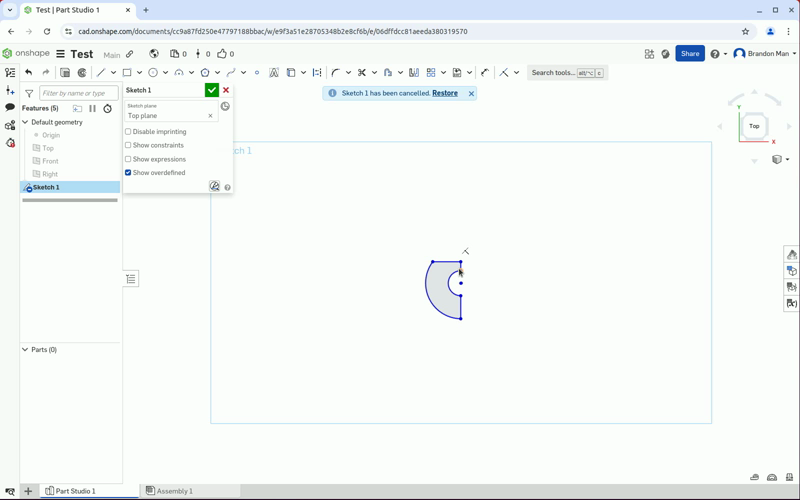
scroll(6)
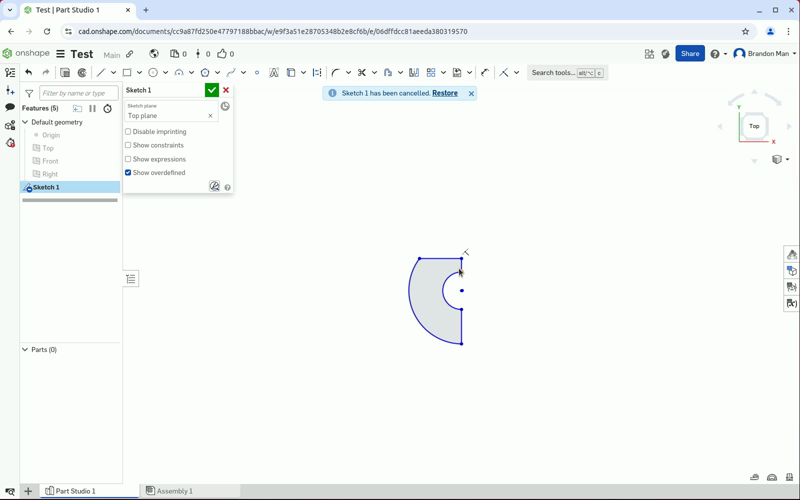
scroll(6)
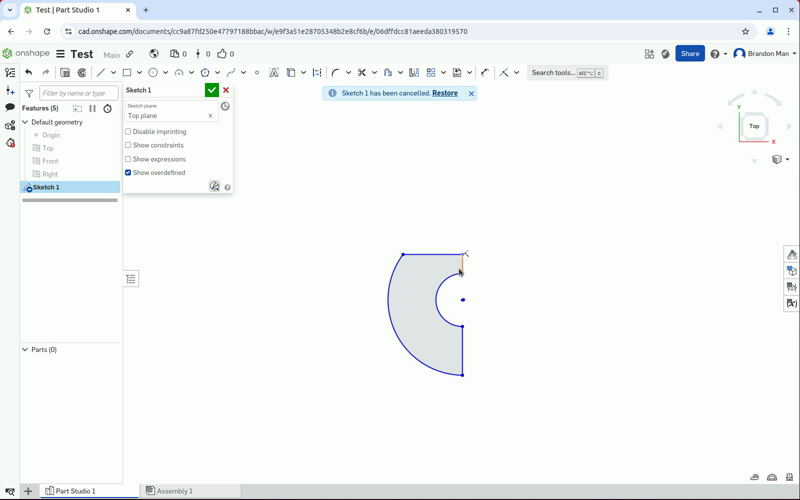
scroll(6)
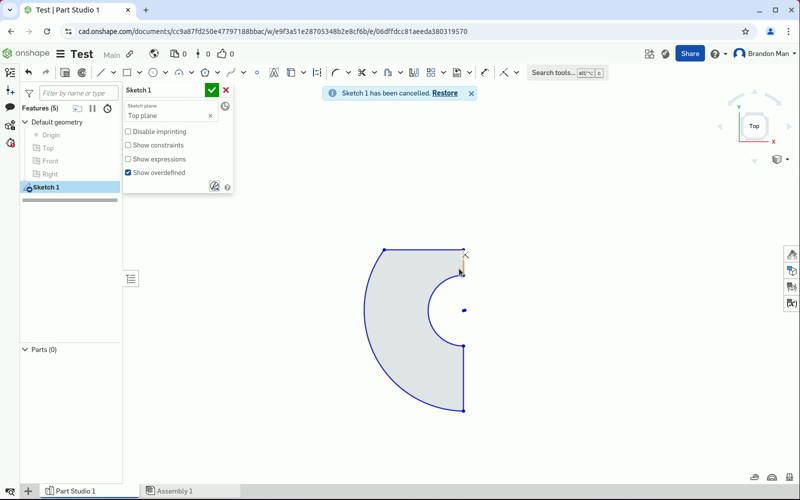
scroll(6)
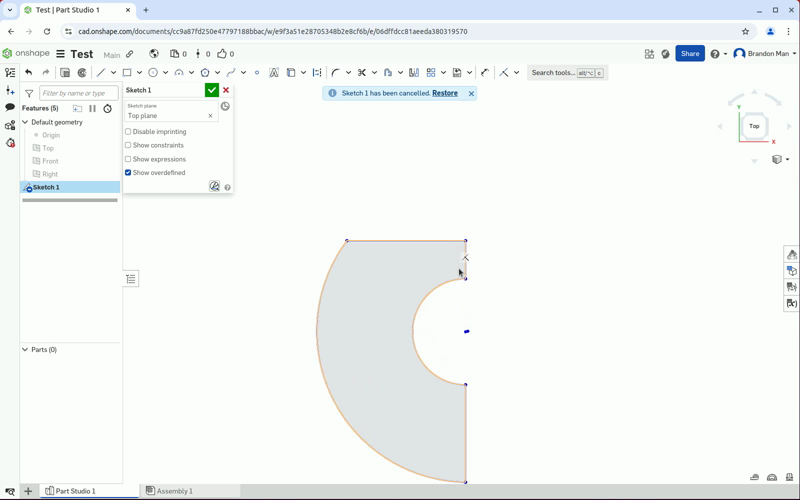
scroll(6)
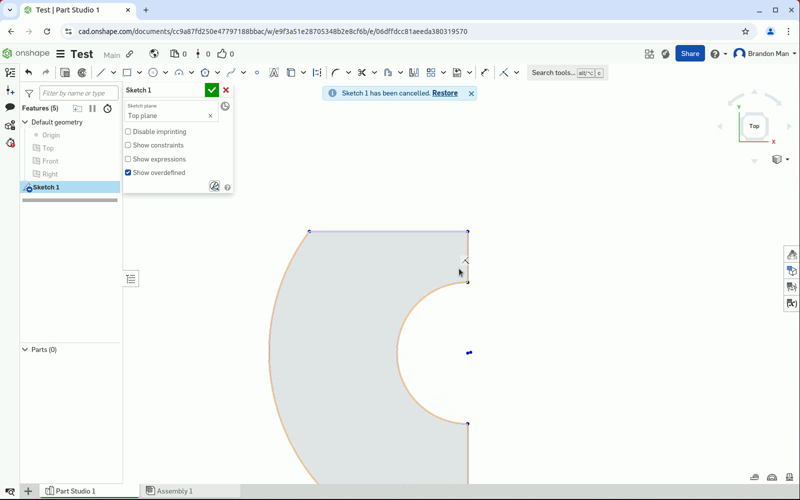
scroll(6)
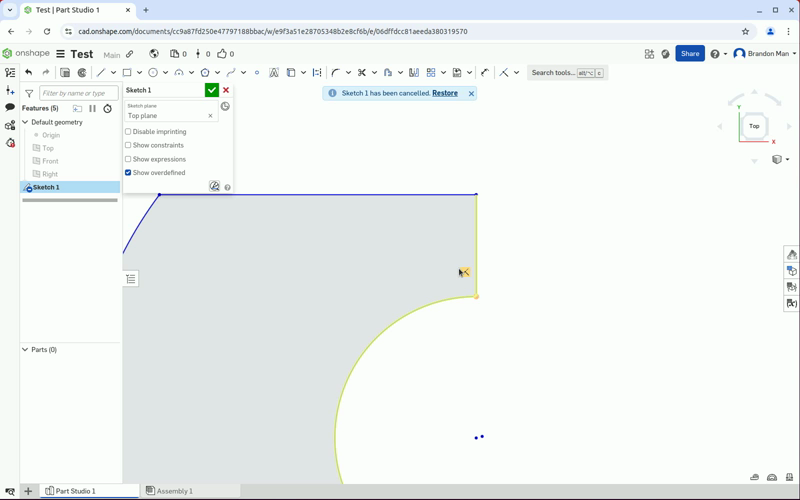
click(459, 268)
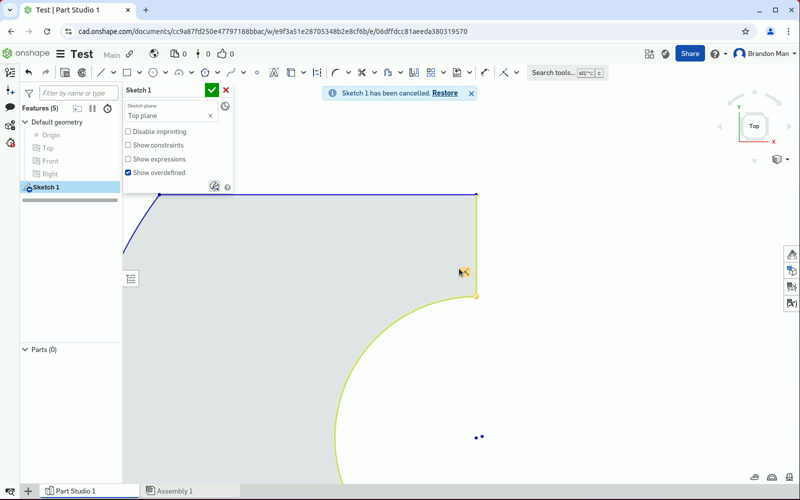
scroll(-6)
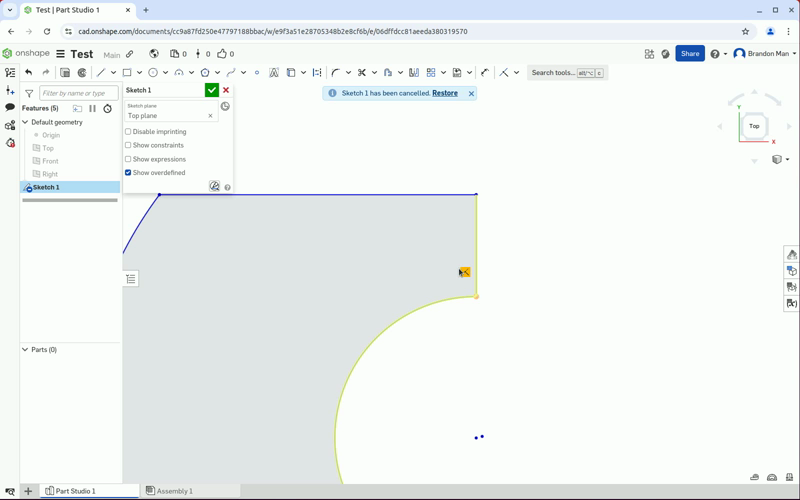
scroll(-6)
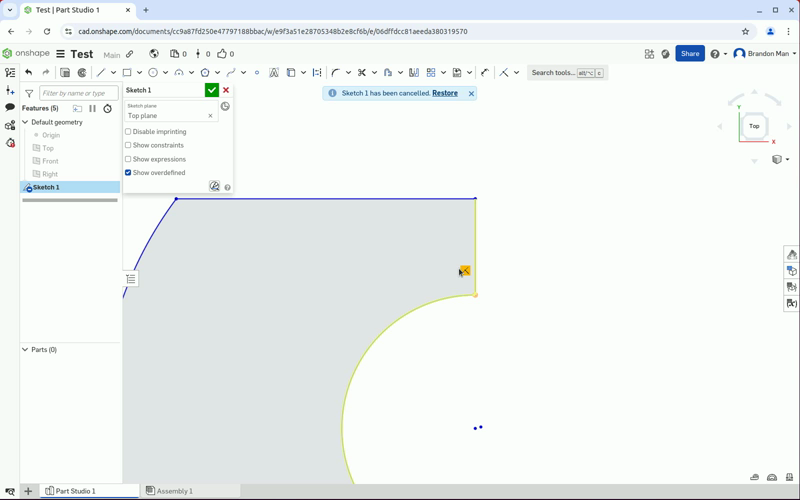
scroll(-6)
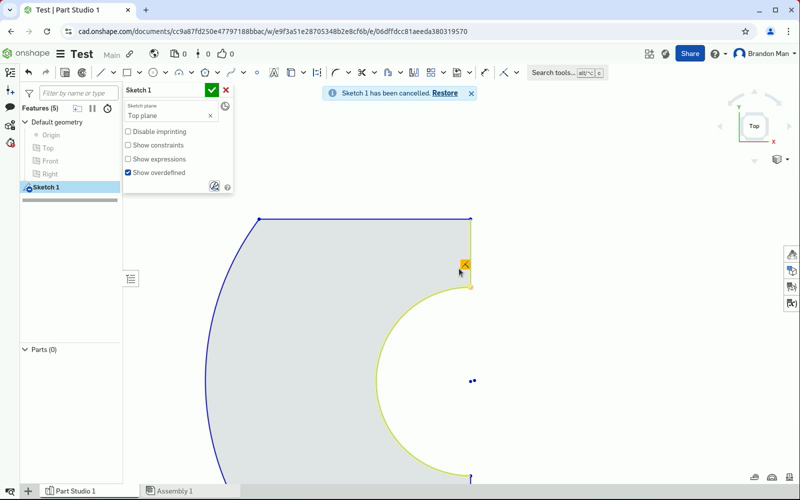
scroll(-6)
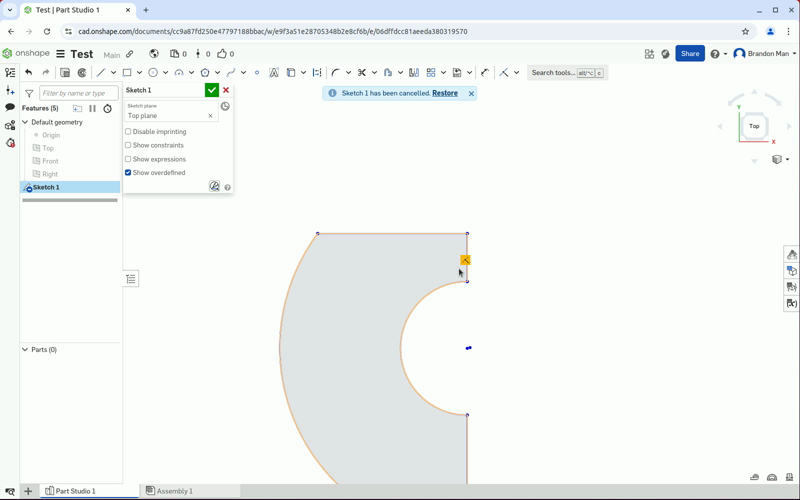
scroll(-6)
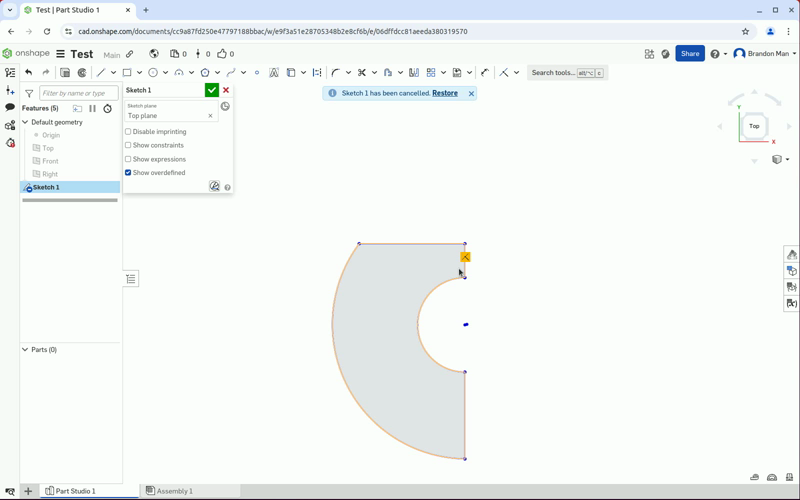
scroll(-6)
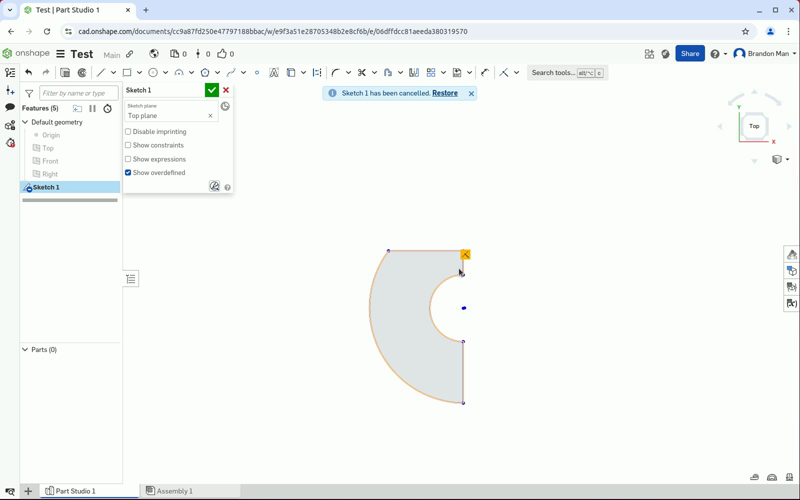
scroll(-6)
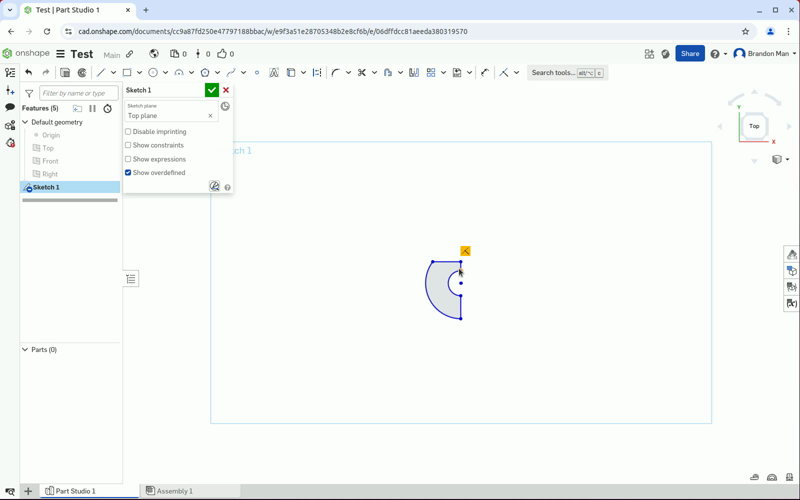
mouse_move(73, 352)
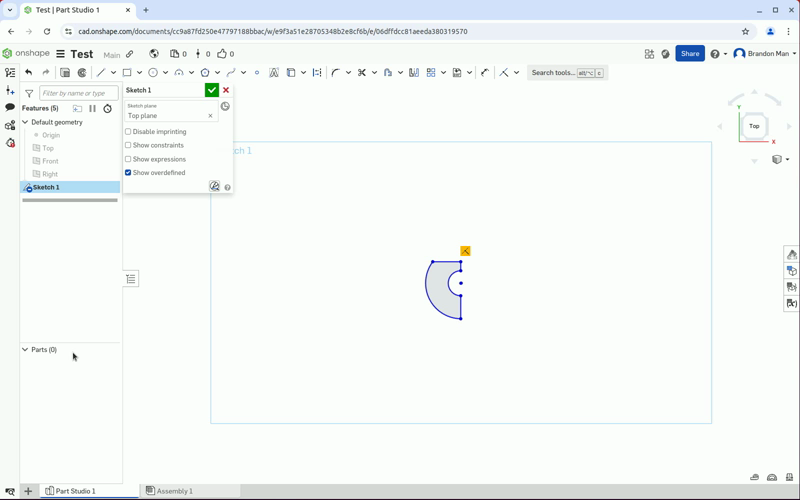
key(shift+y)
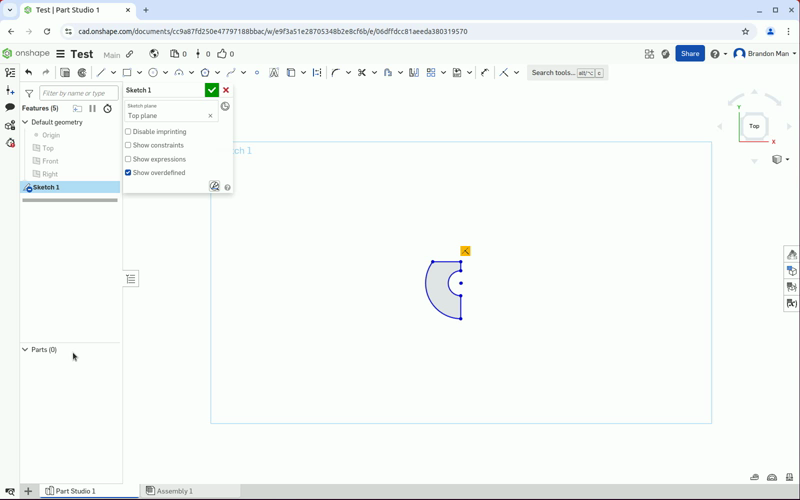
key(shift+e)
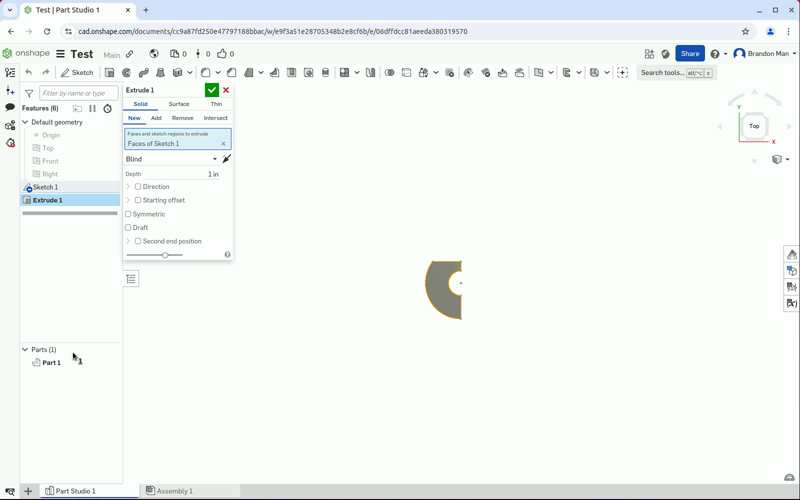
mouse_move(143, 106)
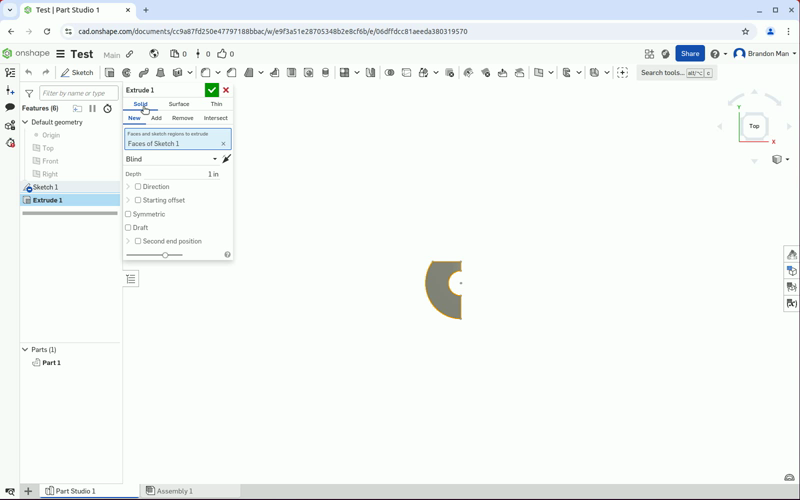
click(143, 106)
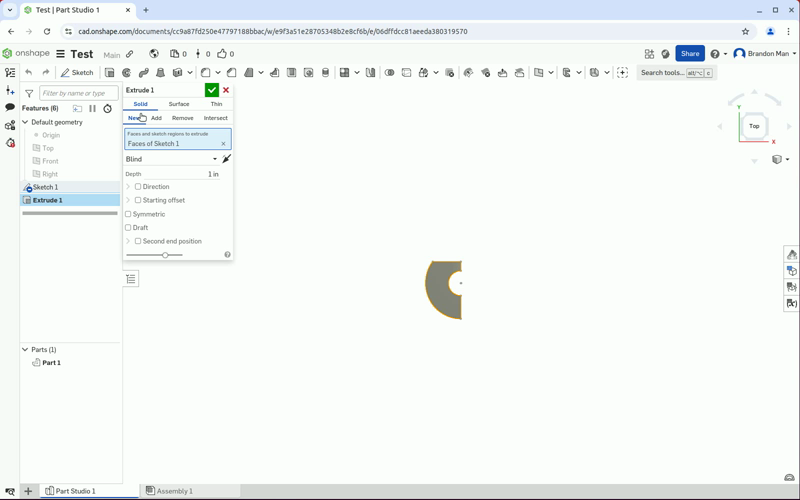
mouse_move(137, 120)
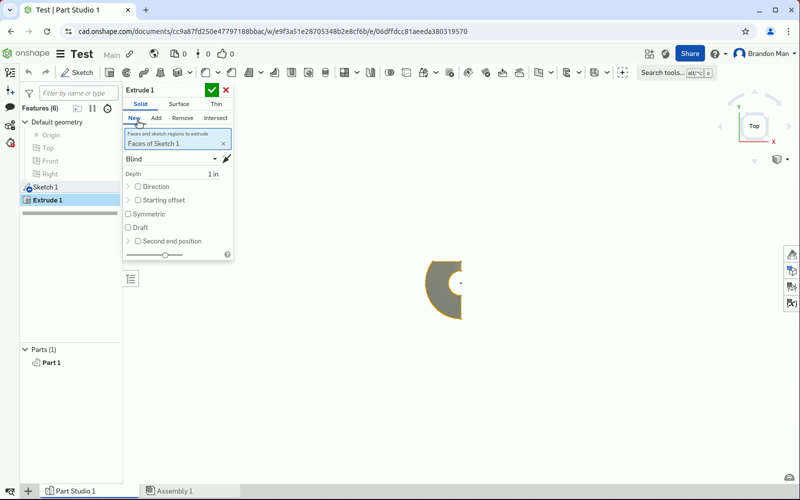
click(137, 120)
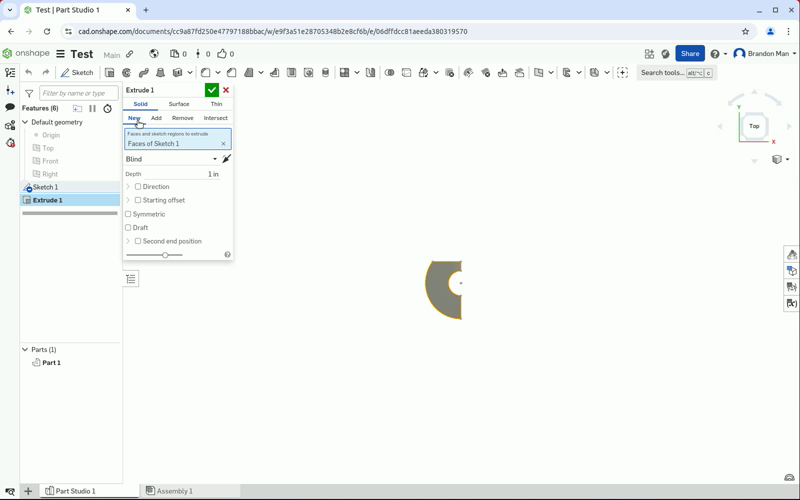
key(tab, 4)
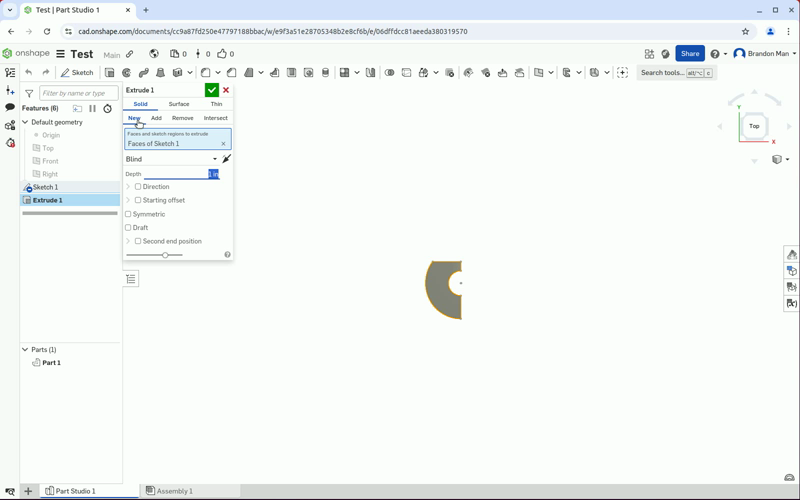
text(23.108)
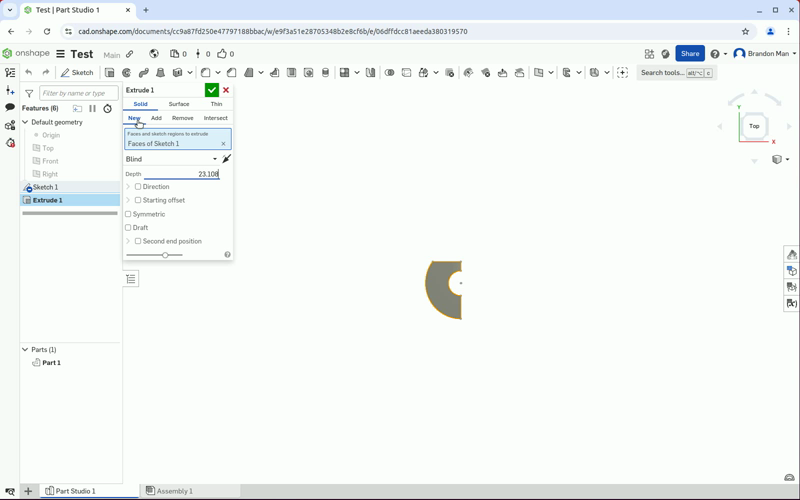
key(enter)
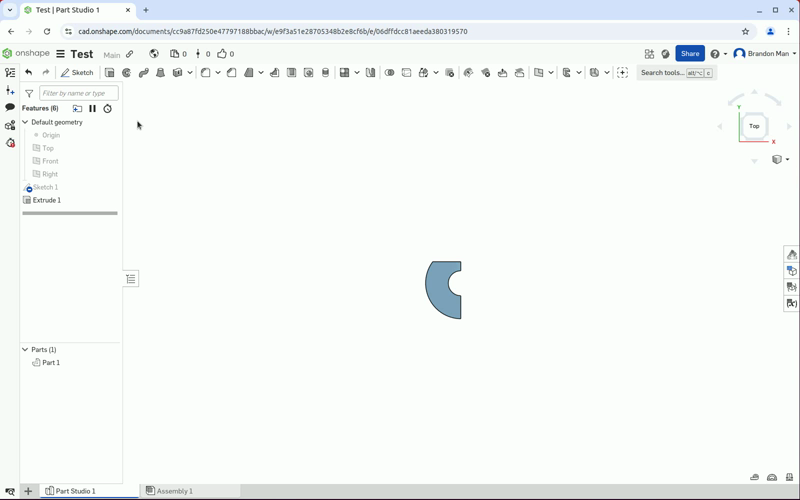
key(shift+h)
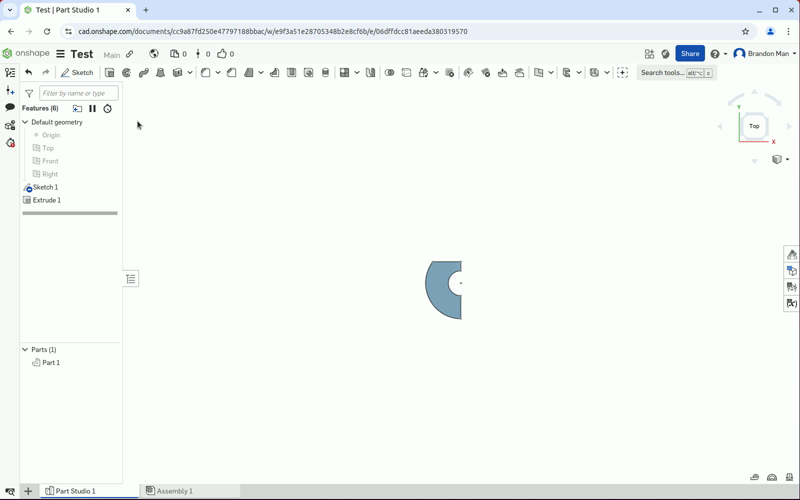
key(shift+h)
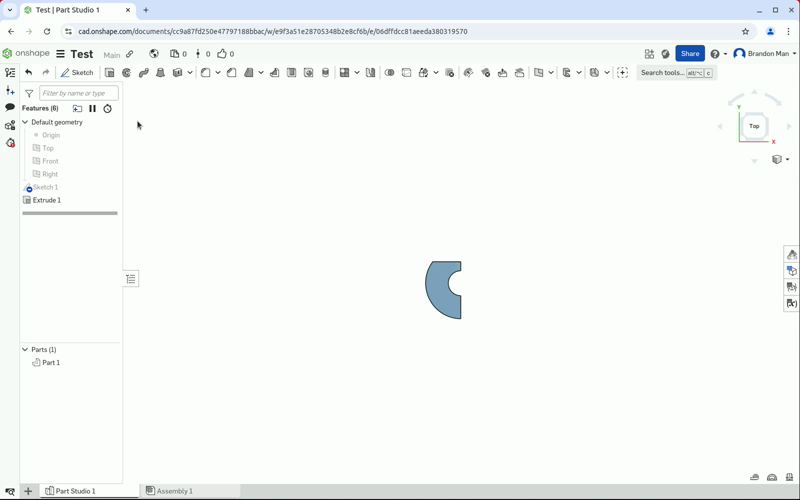
mouse_move(73, 189)
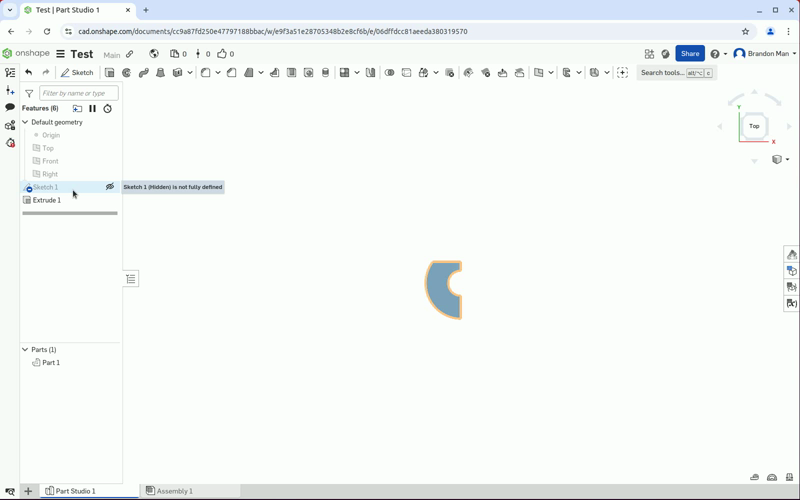
click(73, 189)
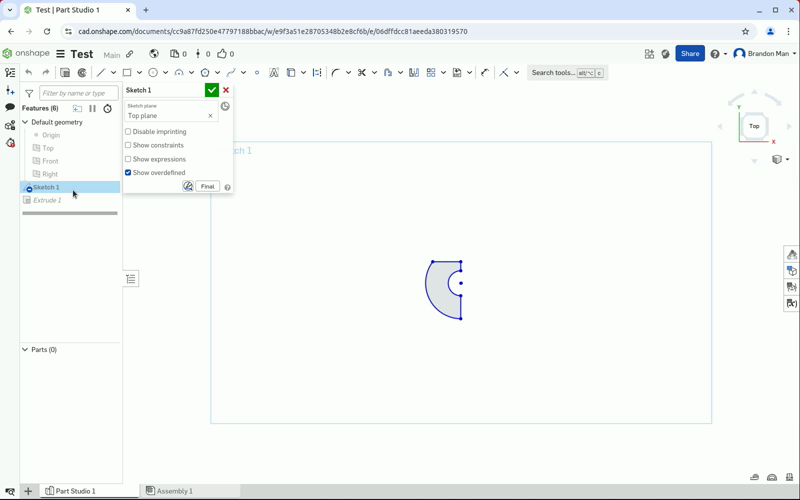
mouse_move(229, 92)
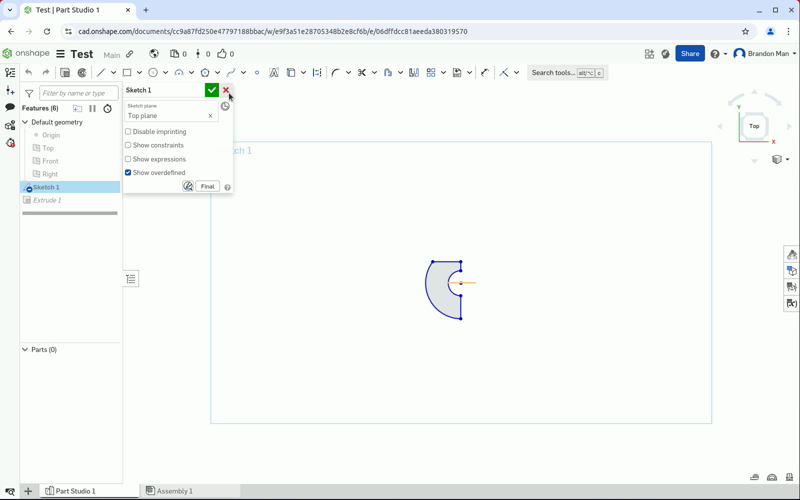
click(229, 92)
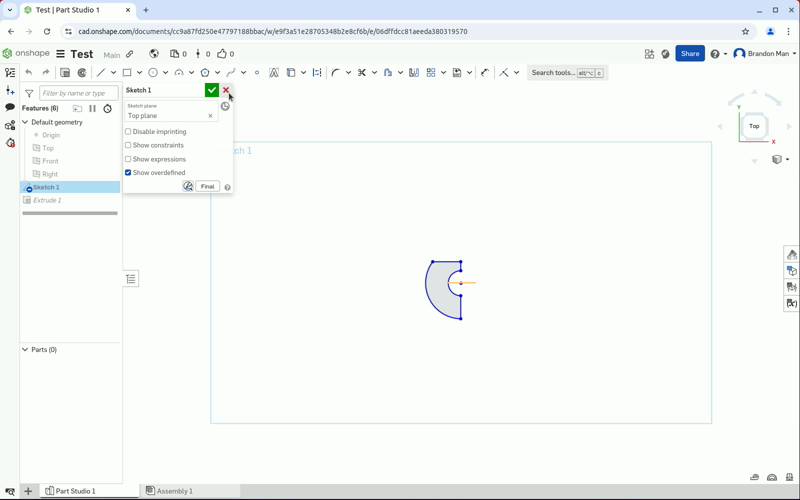
key(shift+s)
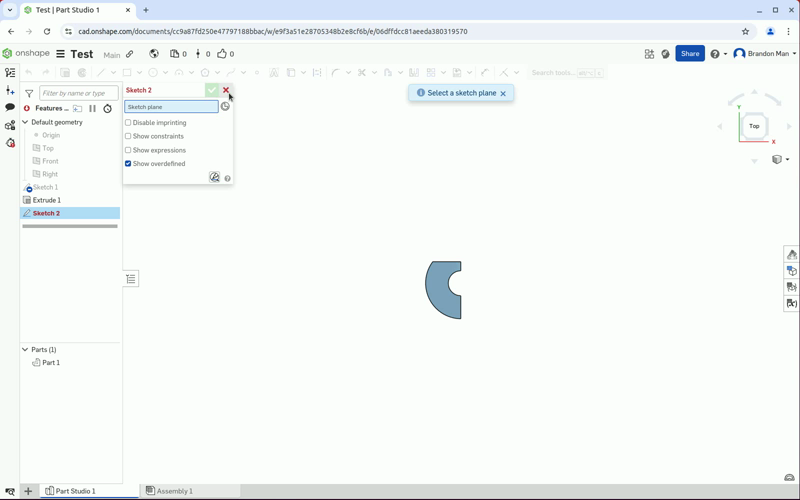
mouse_move(73, 150)
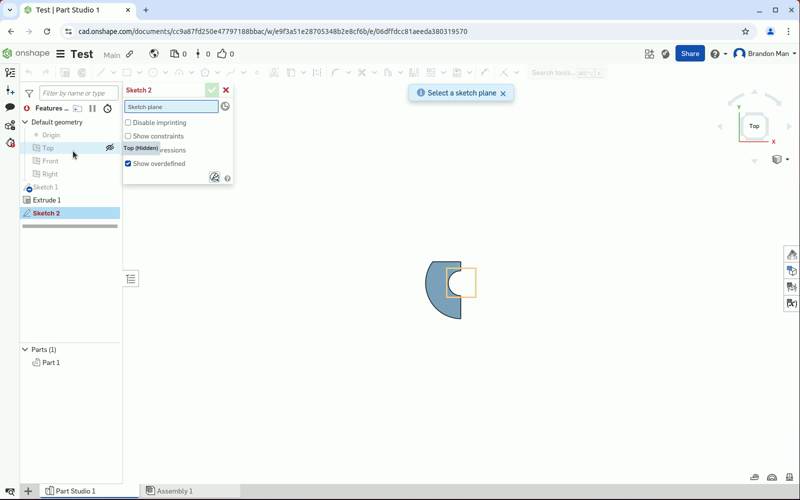
click(73, 150)
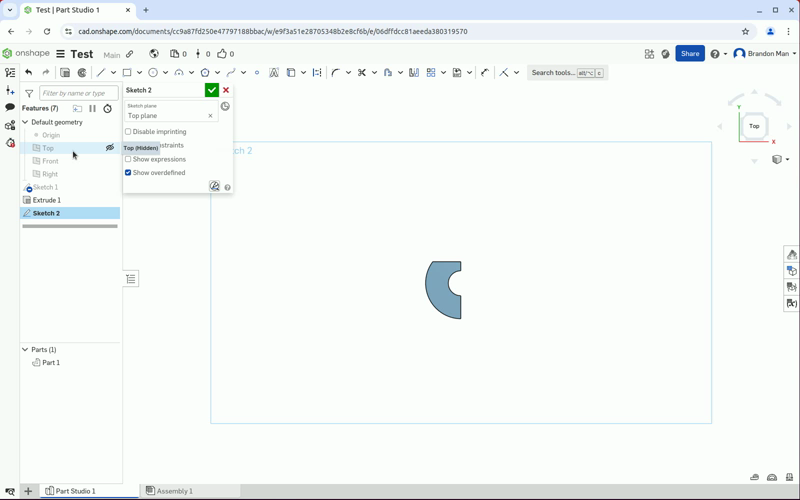
mouse_move(73, 352)
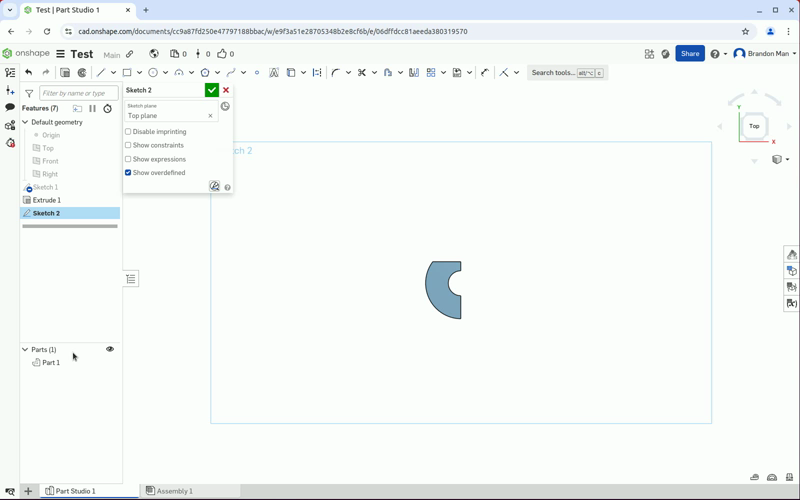
key(y)
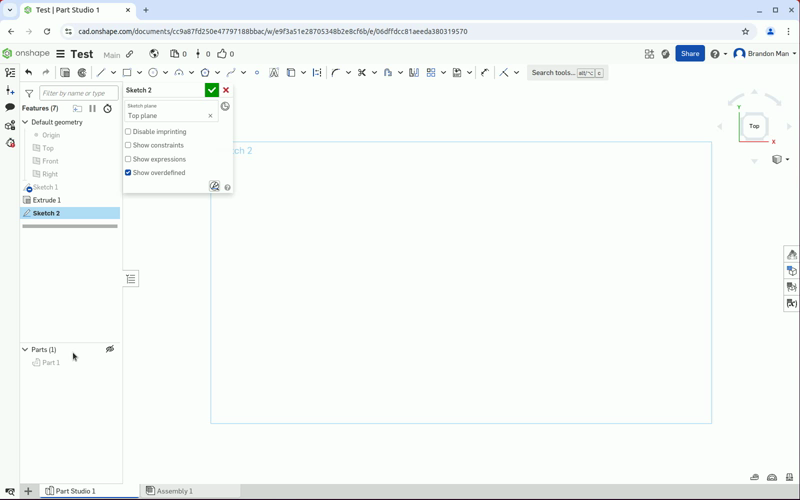
key(a)
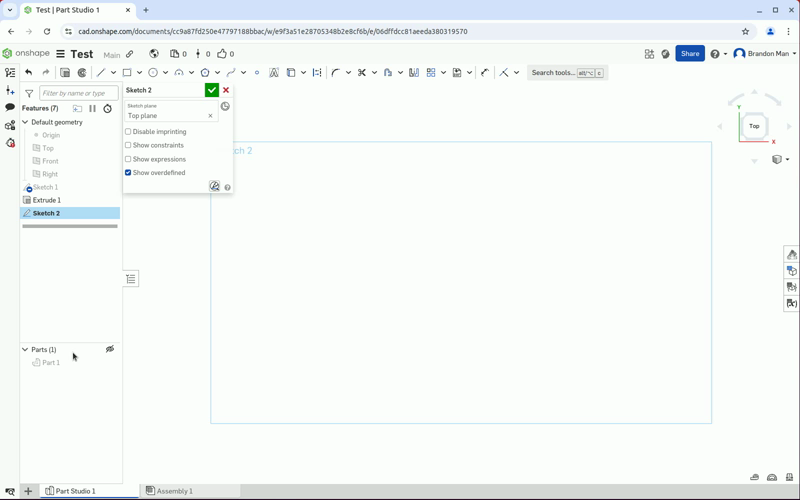
key_down(shift)
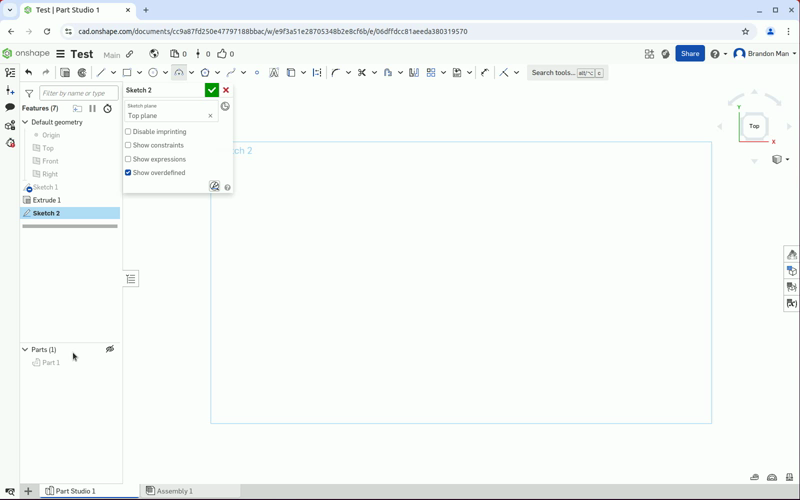
mouse_move(460, 318)
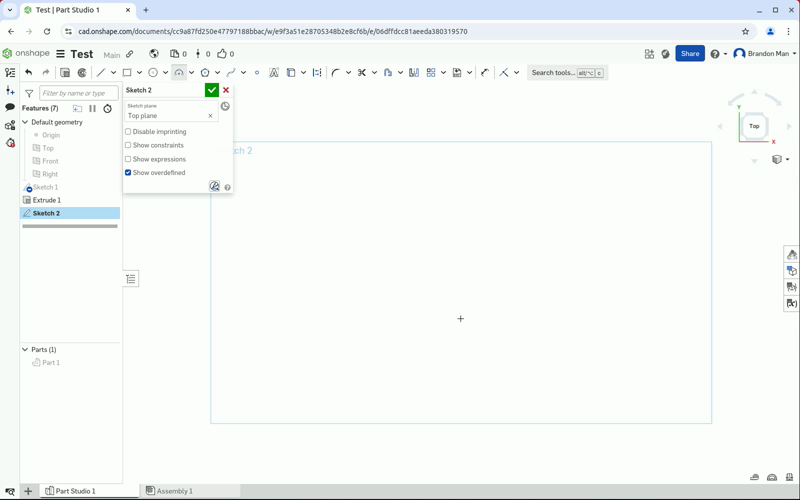
click(460, 318)
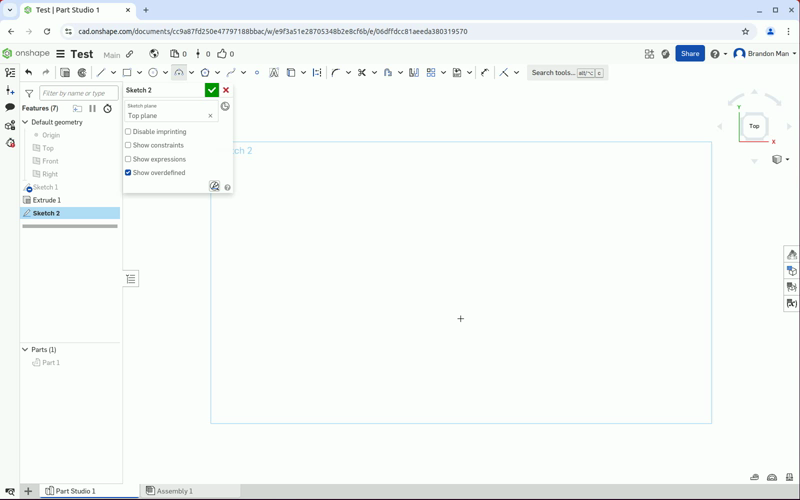
key_up(shift)
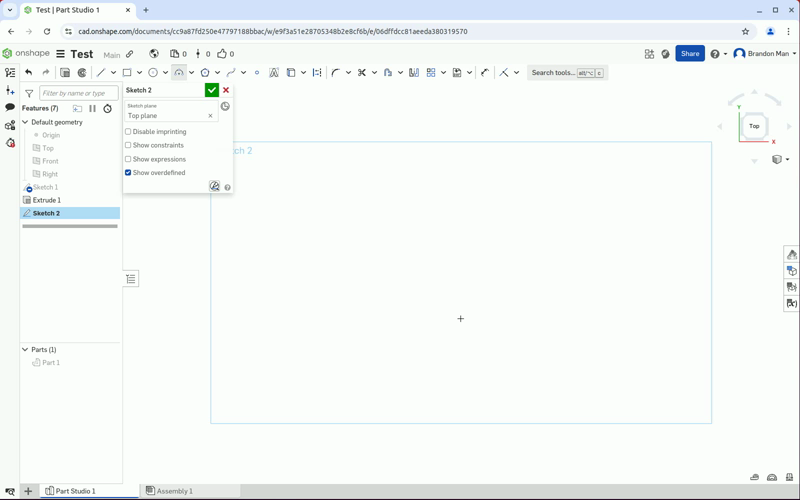
key_down(shift)
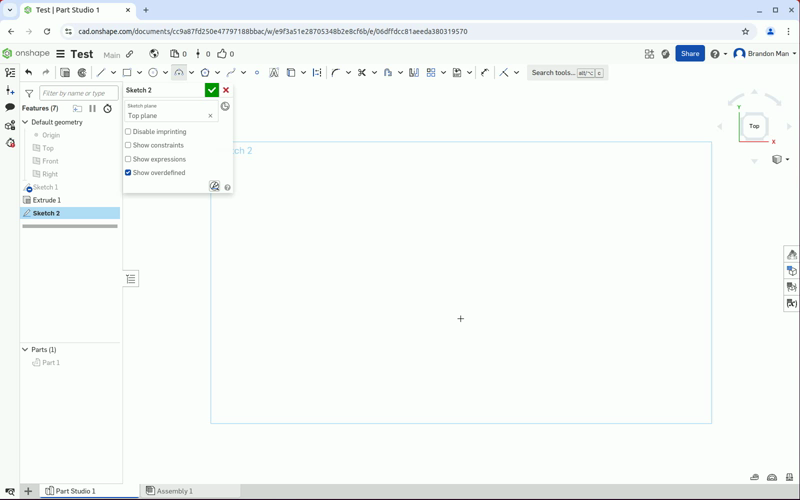
mouse_move(489, 261)
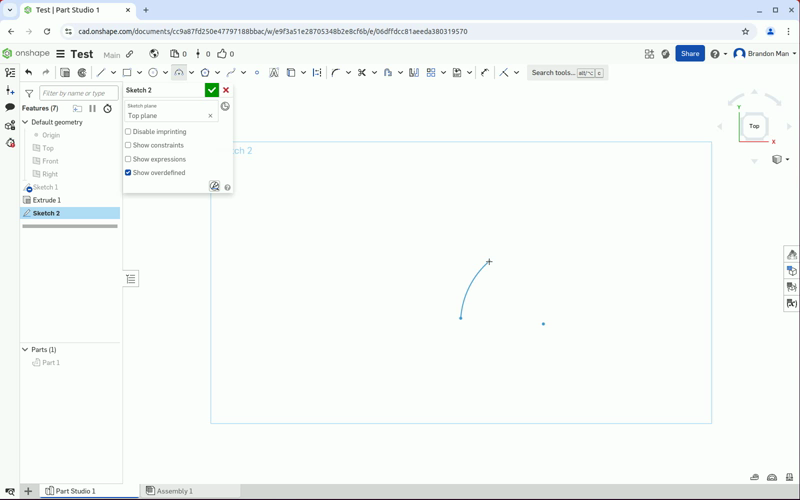
click(489, 261)
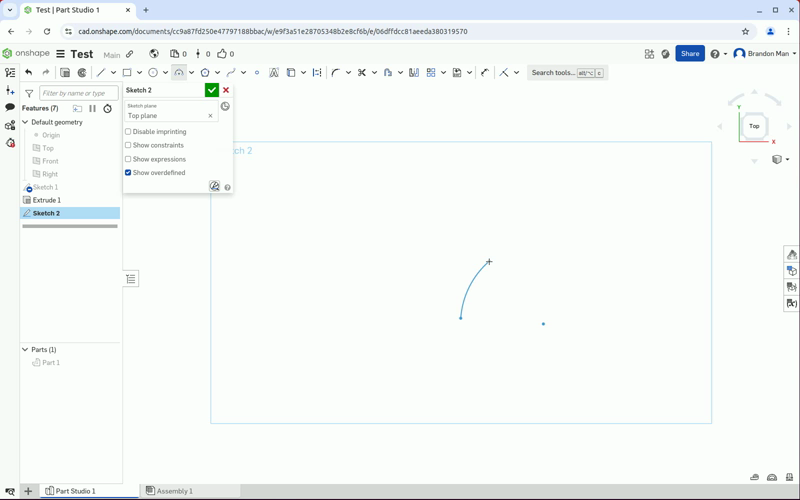
mouse_move(492, 298)
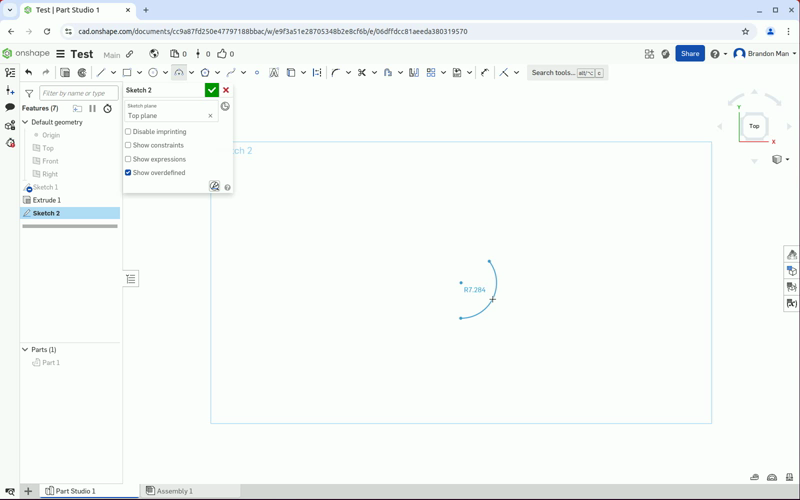
click(492, 298)
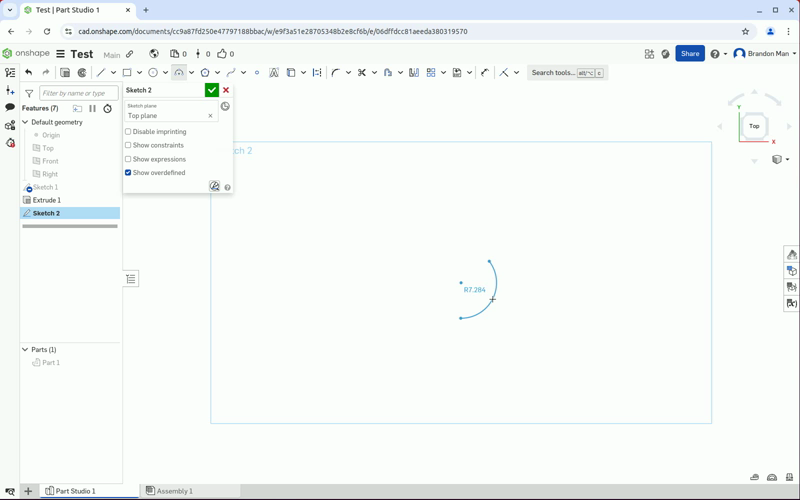
key_up(shift)
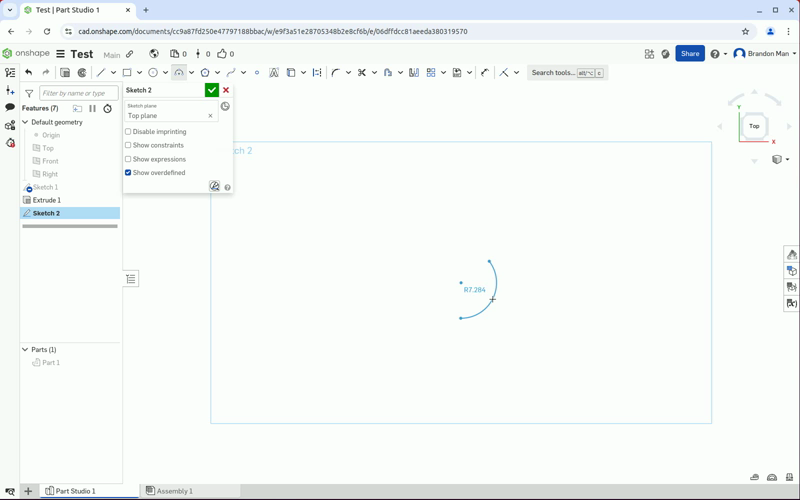
key(esc)
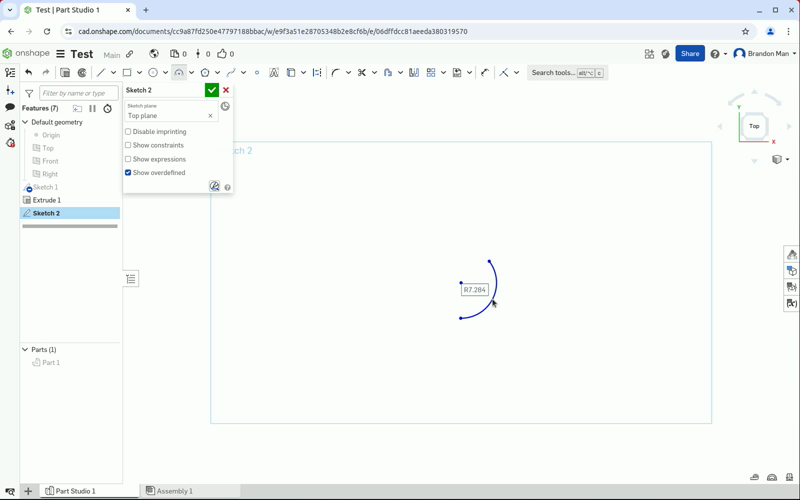
key(l)
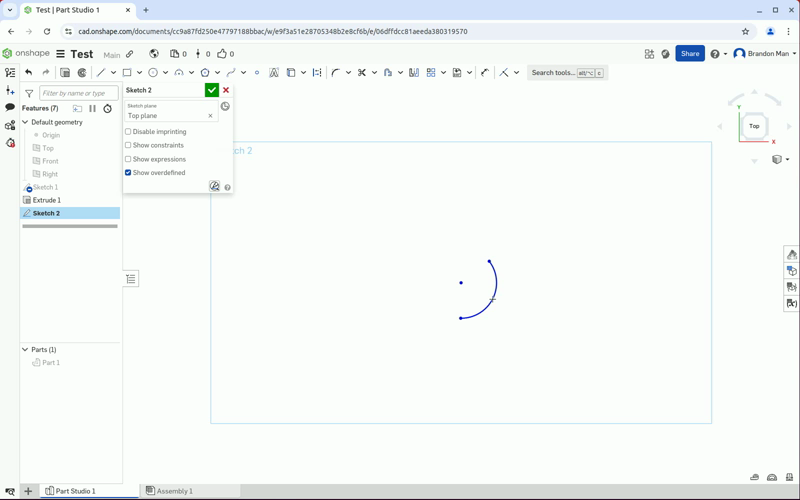
mouse_move(489, 261)
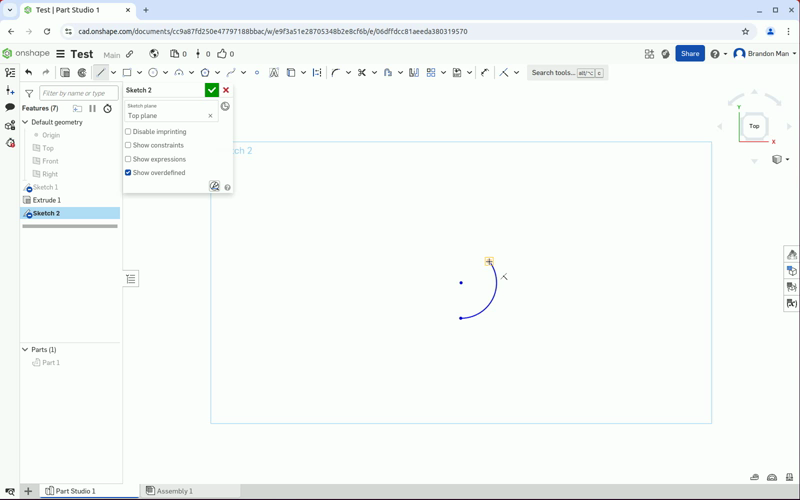
click(489, 261)
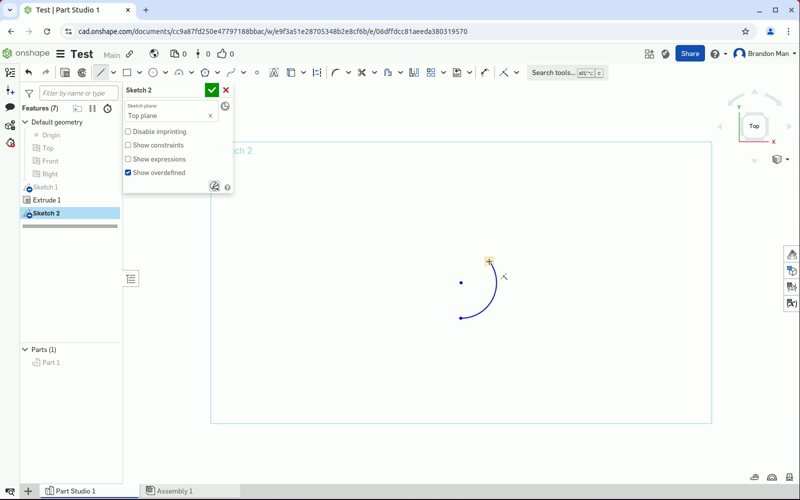
key_down(shift)
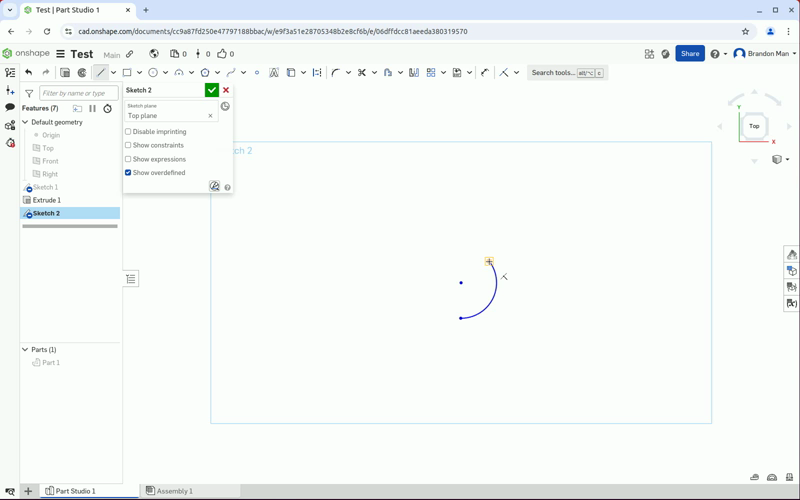
mouse_move(519, 261)
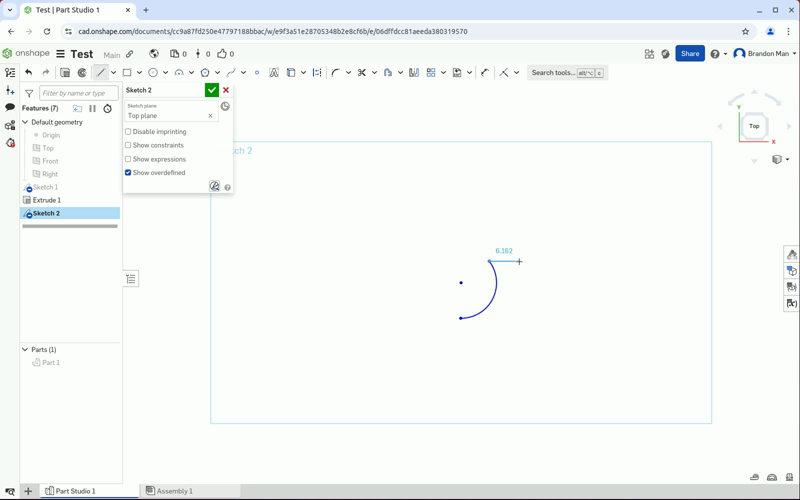
mouse_move(460, 261)
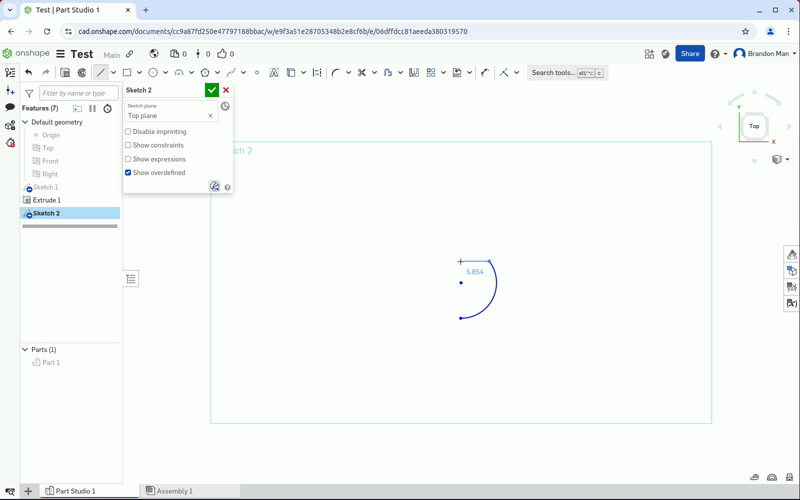
click(460, 261)
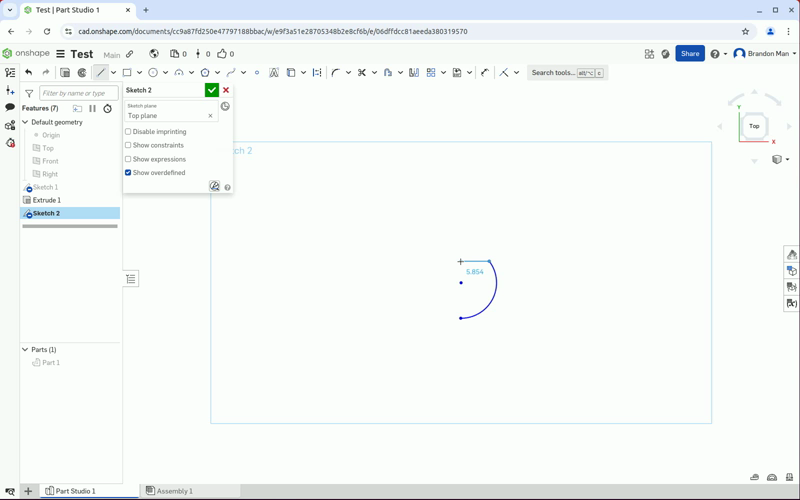
key_up(shift)
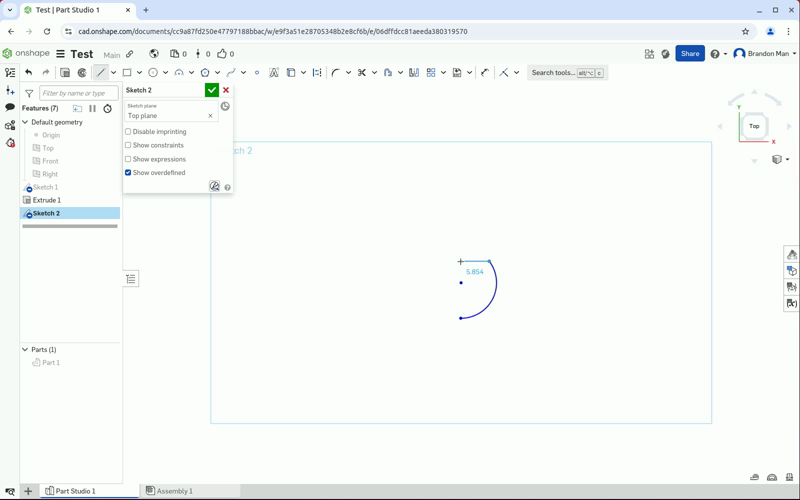
key_down(shift)
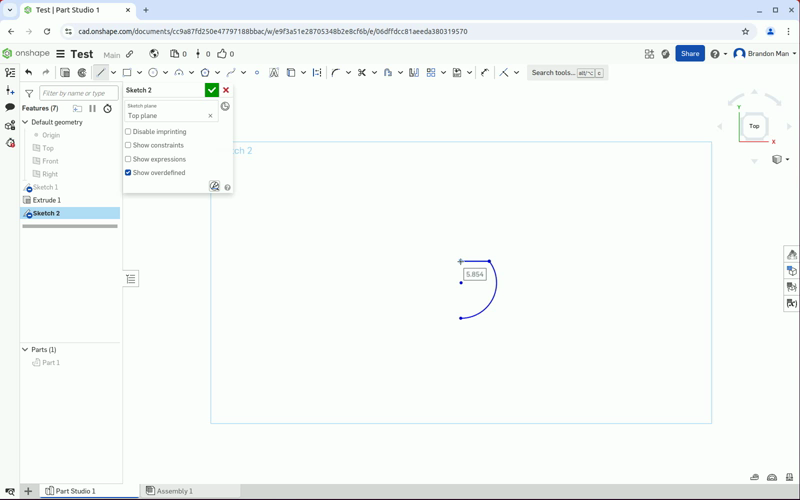
mouse_move(490, 261)
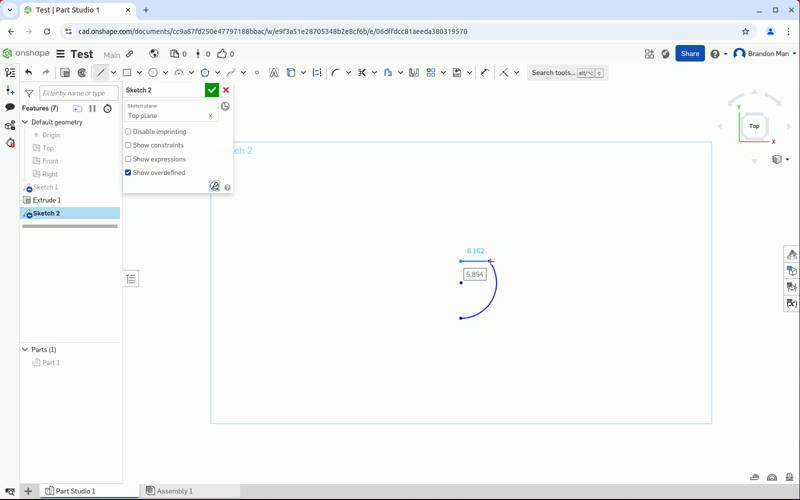
mouse_move(460, 270)
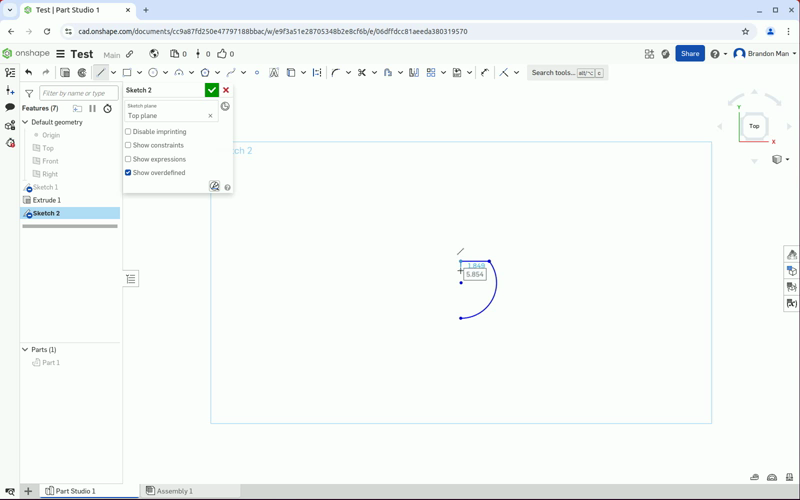
click(460, 270)
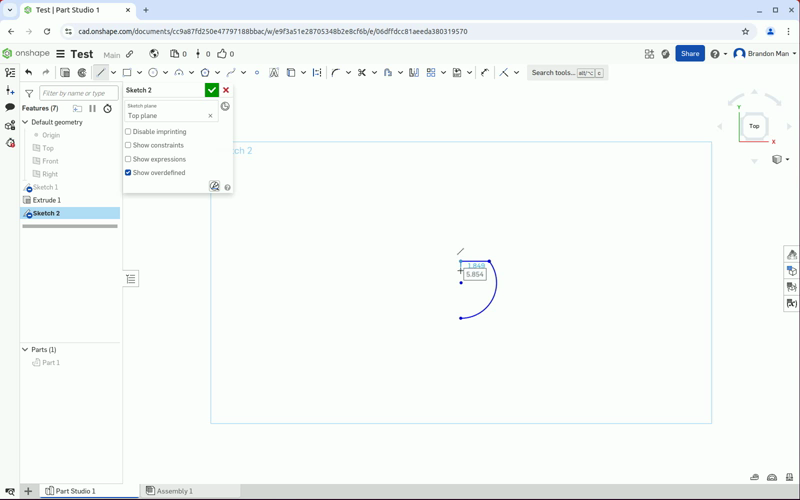
key_up(shift)
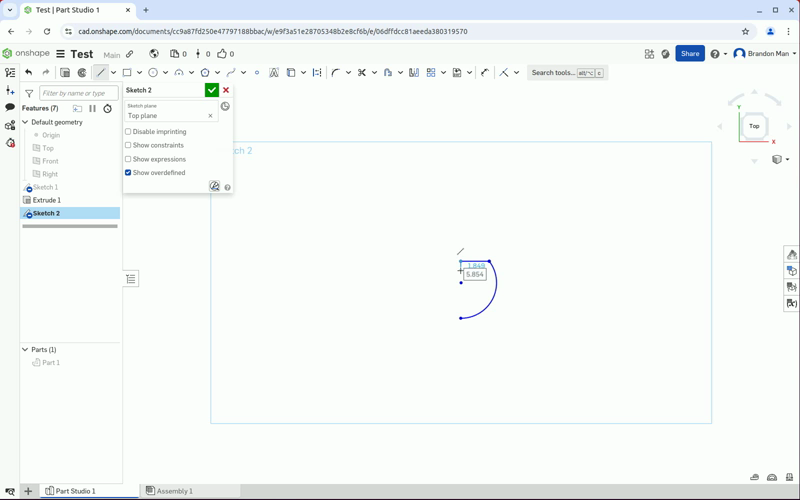
key(esc)
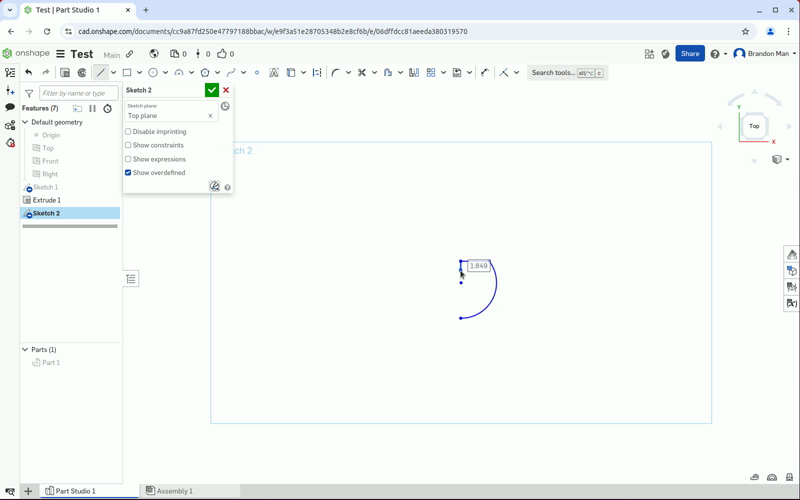
key(a)
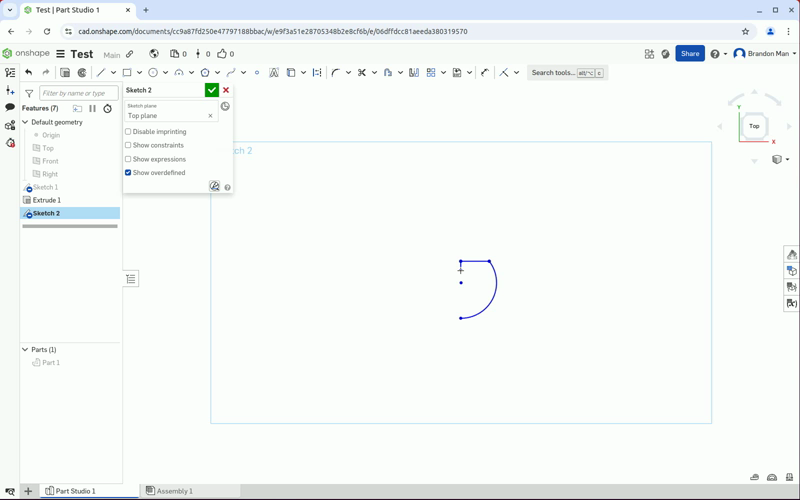
mouse_move(460, 270)
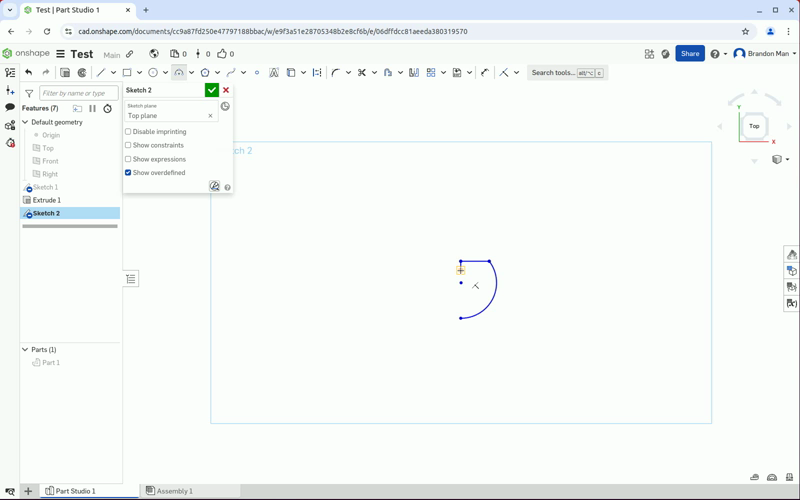
click(460, 270)
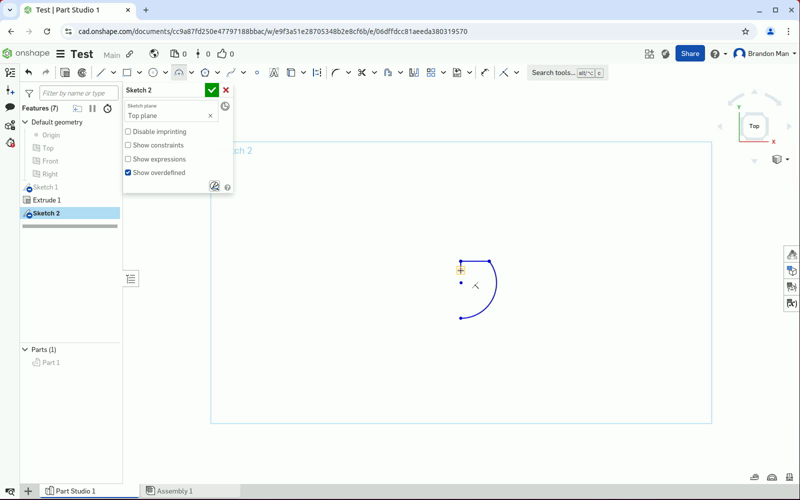
key_down(shift)
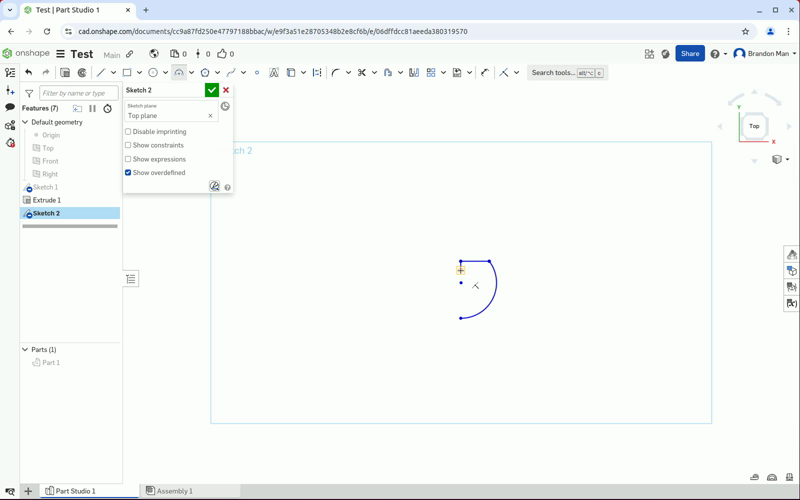
mouse_move(460, 295)
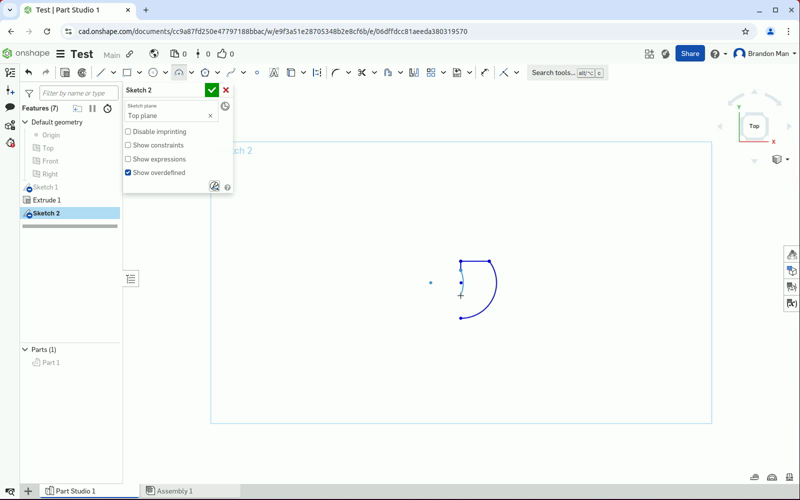
click(460, 295)
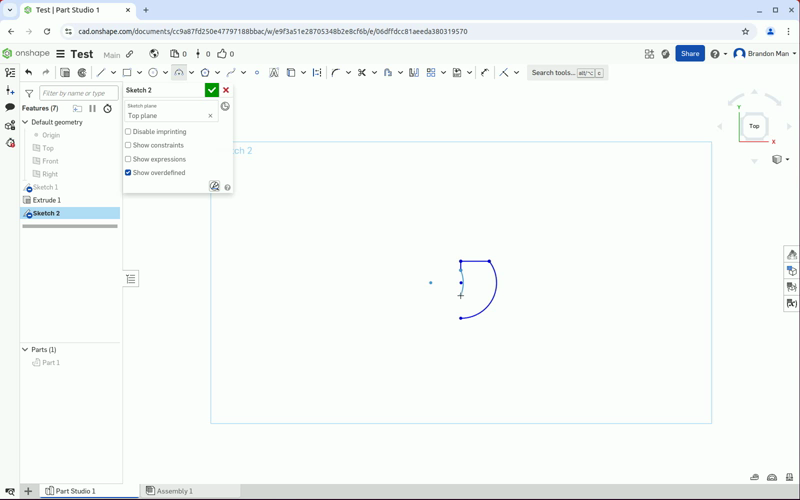
mouse_move(473, 282)
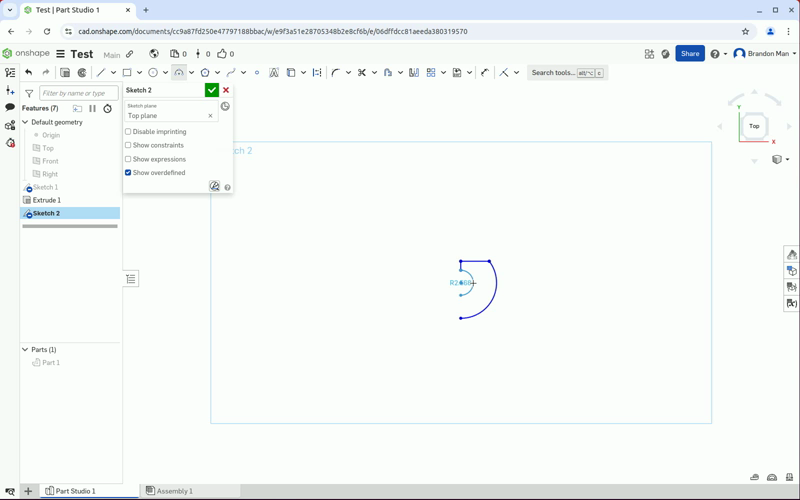
click(473, 282)
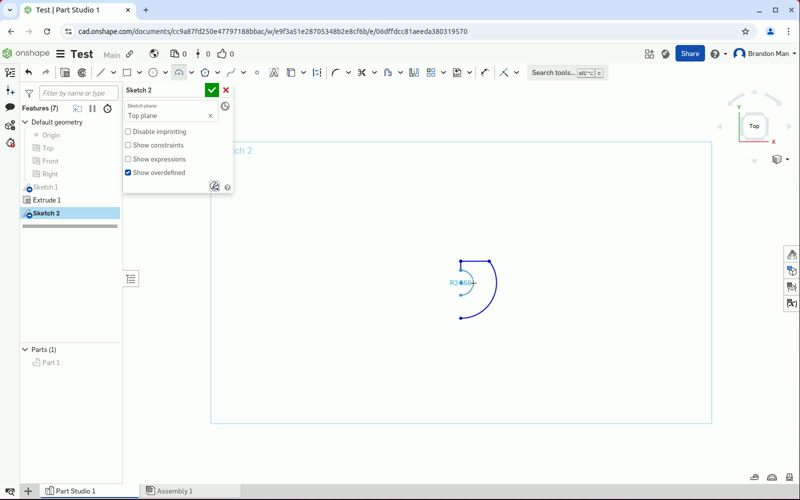
key_up(shift)
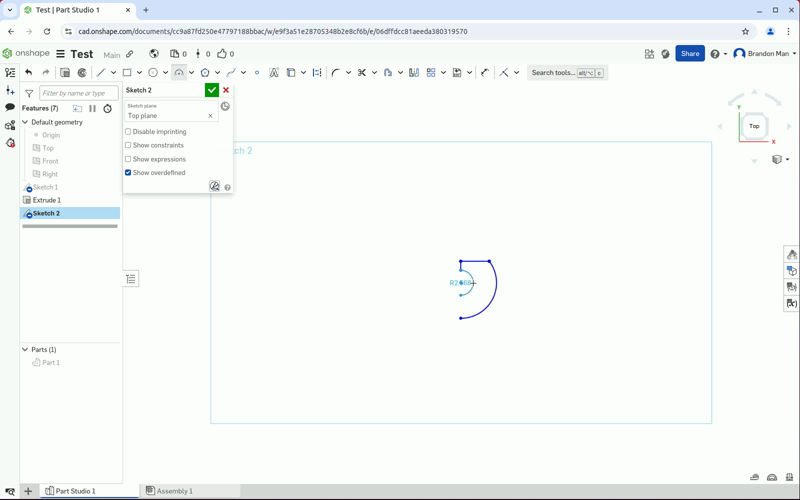
key(esc)
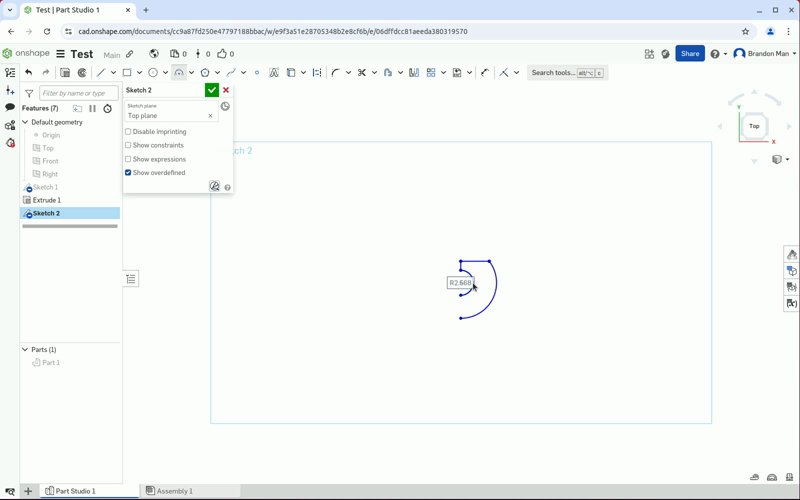
key(l)
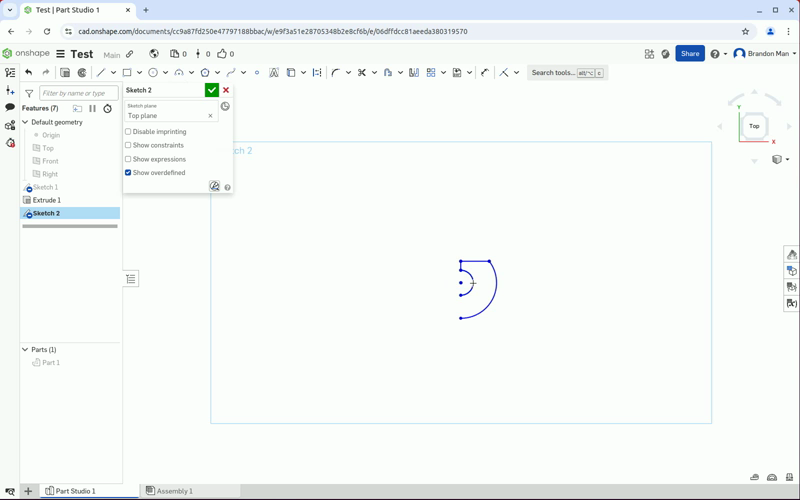
mouse_move(460, 295)
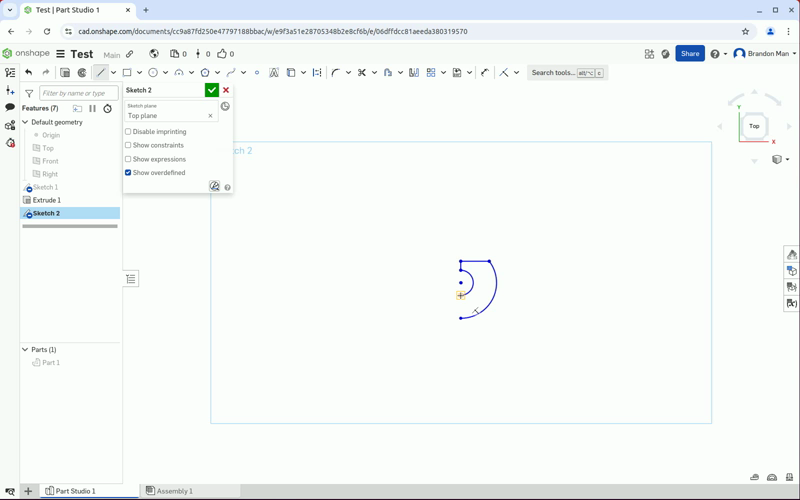
click(460, 295)
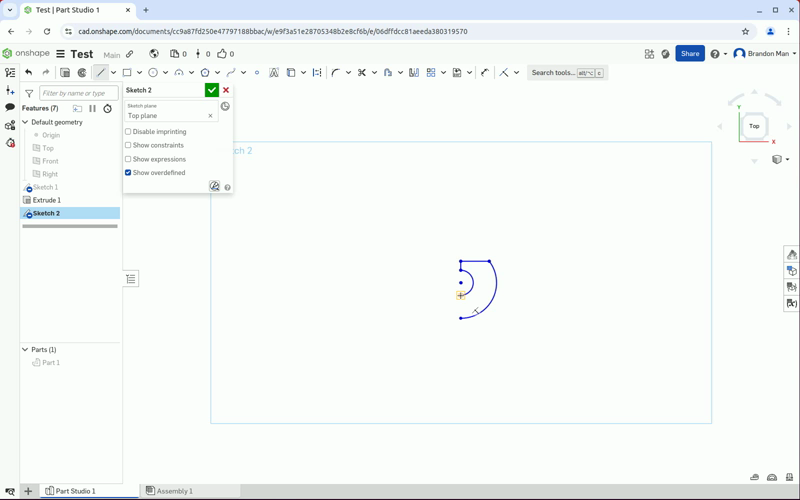
mouse_move(490, 295)
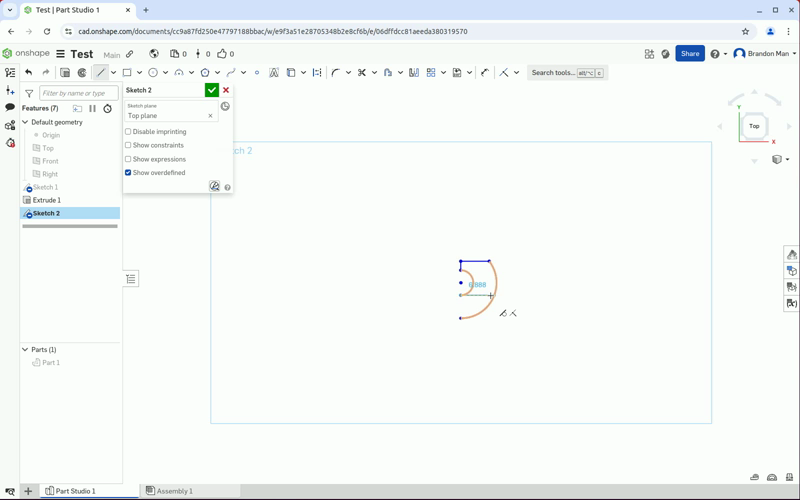
key_down(shift)
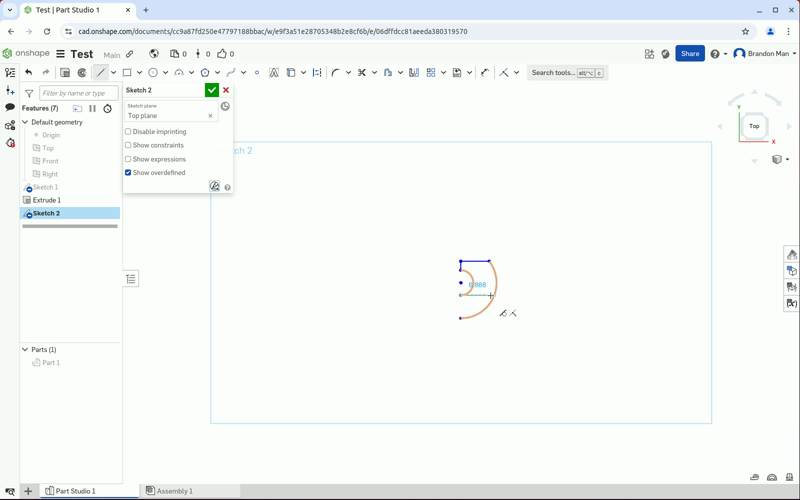
mouse_move(460, 318)
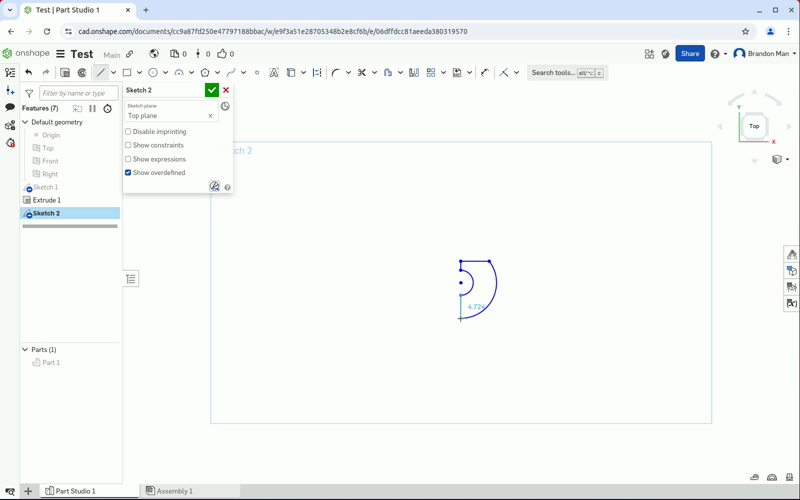
key_up(shift)
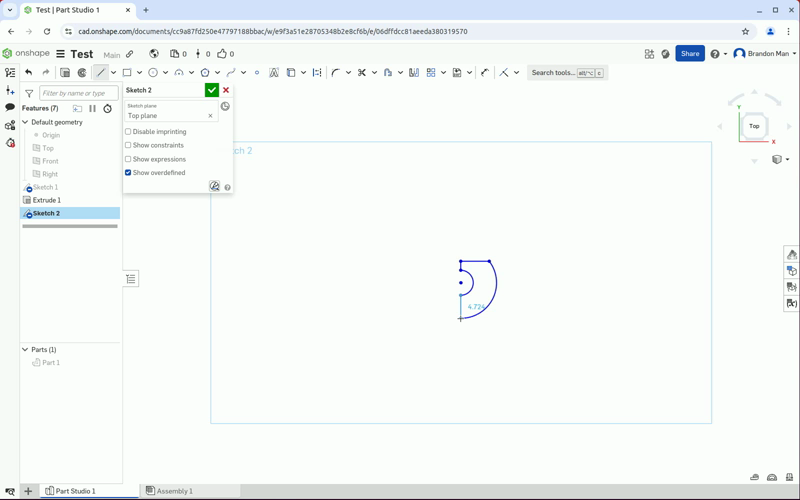
click(460, 318)
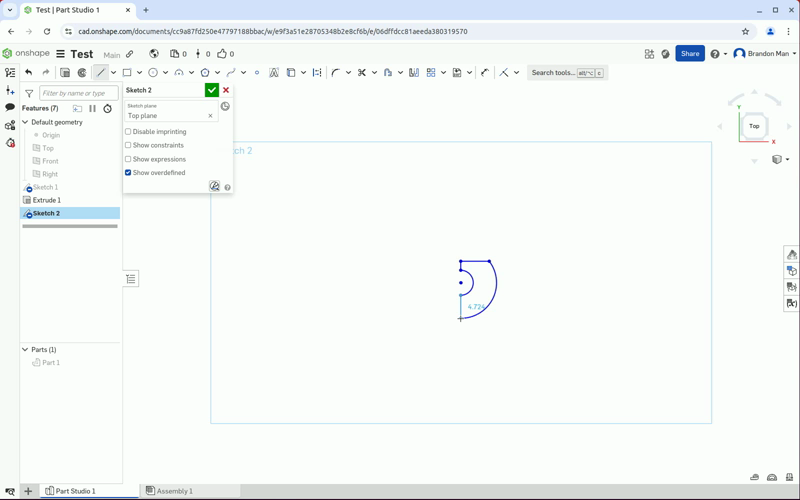
key(esc)
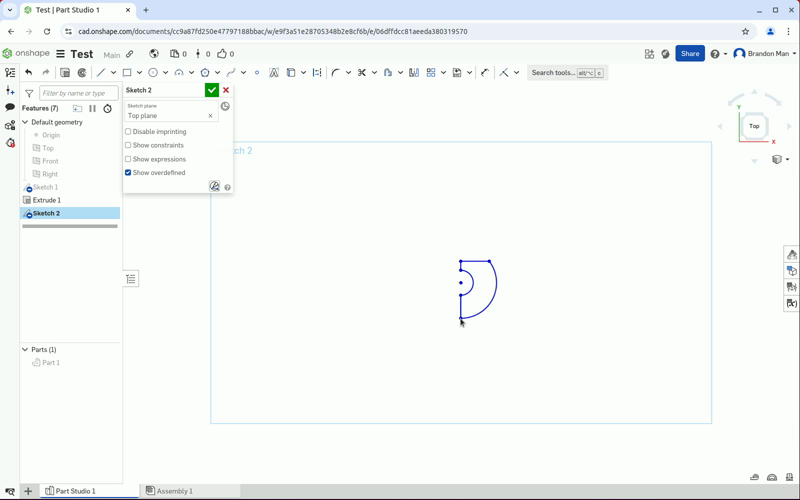
mouse_move(463, 288)
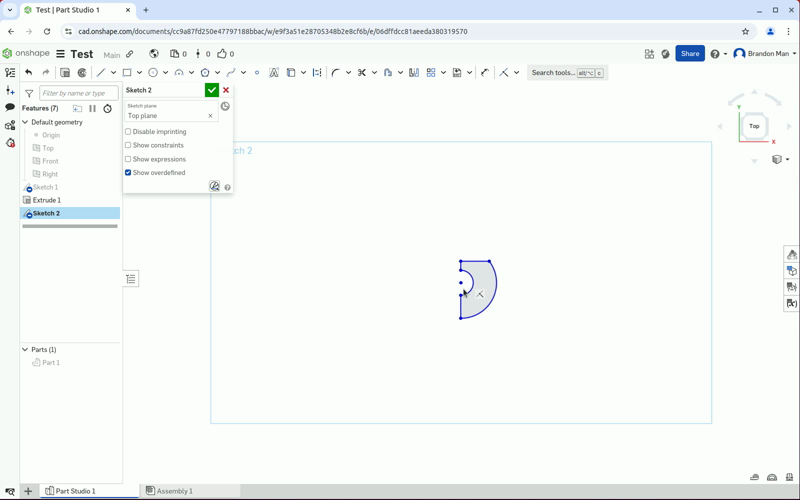
scroll(6)
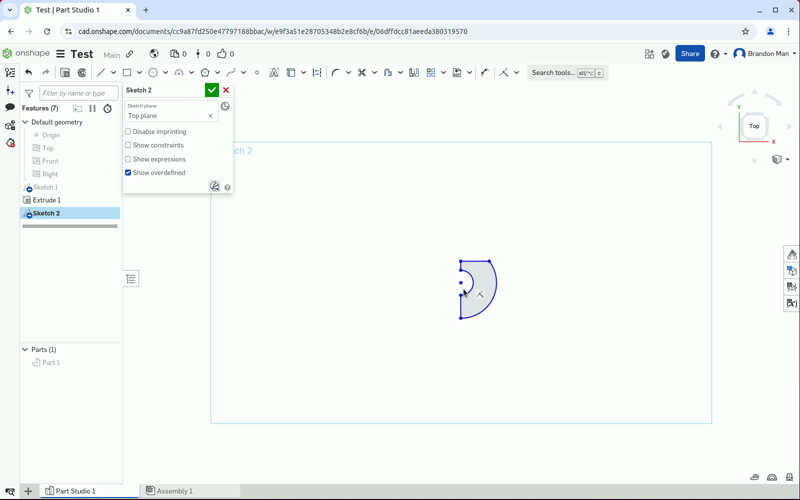
scroll(6)
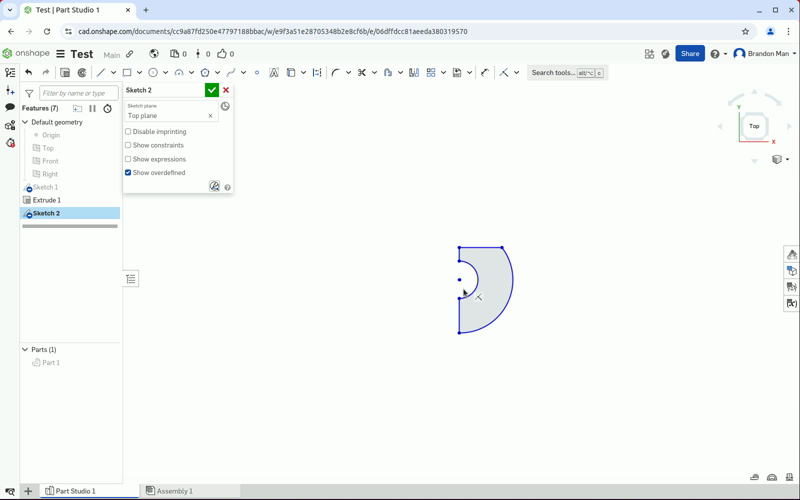
scroll(6)
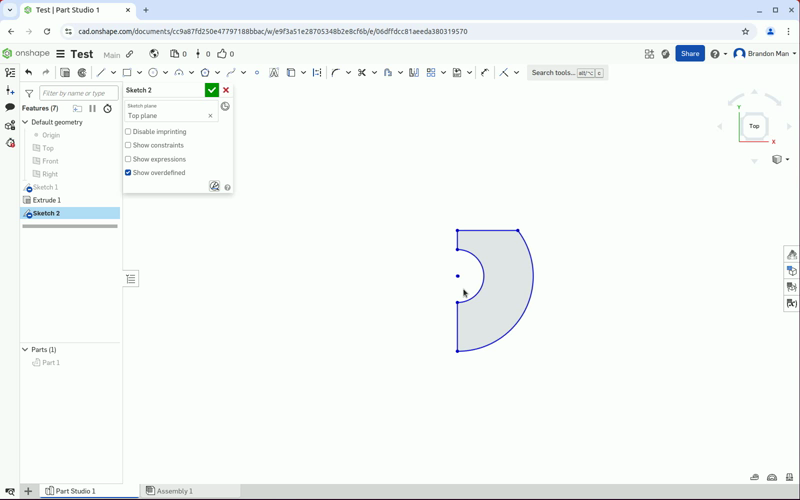
scroll(6)
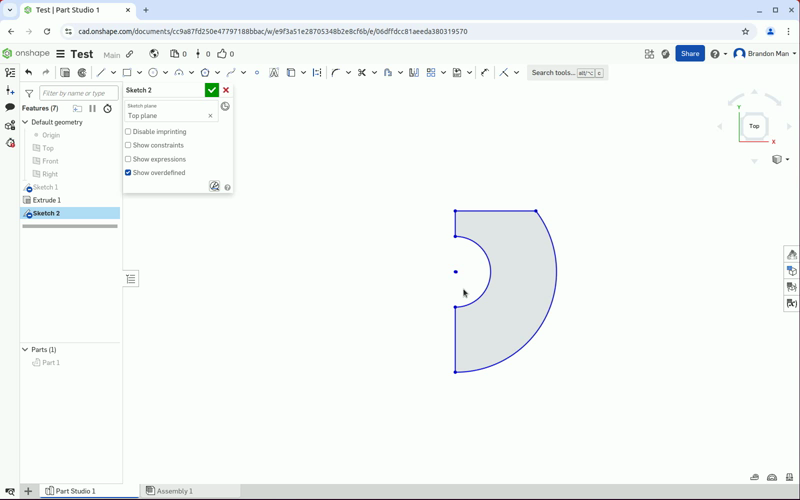
scroll(6)
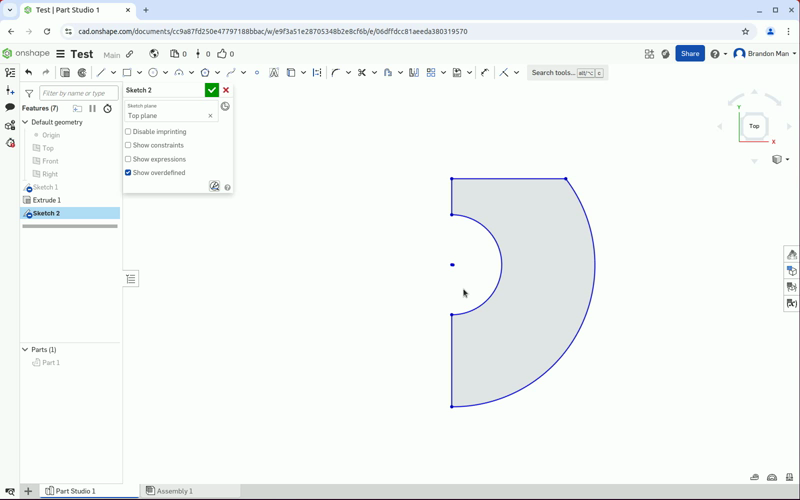
scroll(6)
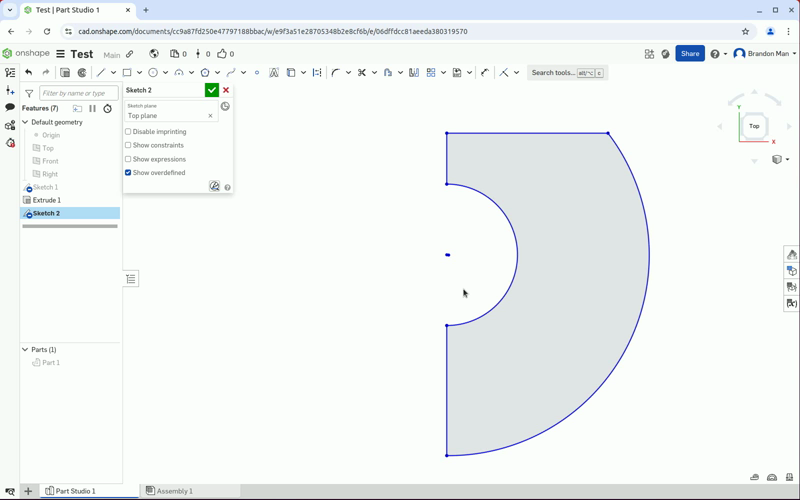
scroll(6)
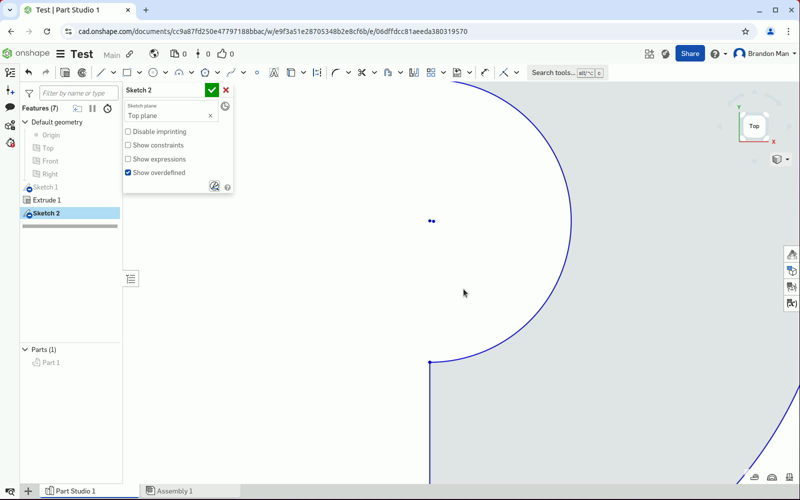
click(463, 288)
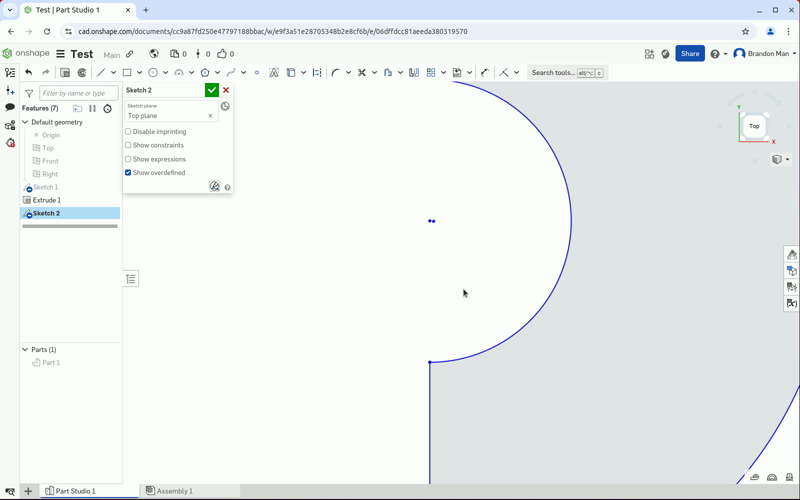
scroll(-6)
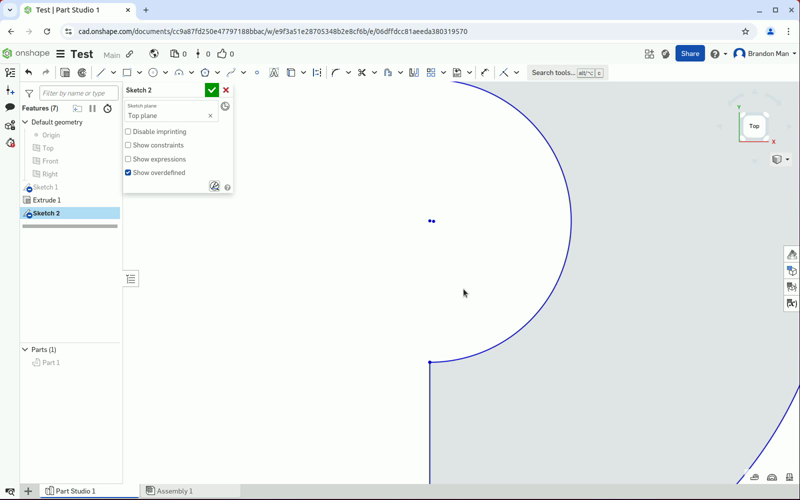
scroll(-6)
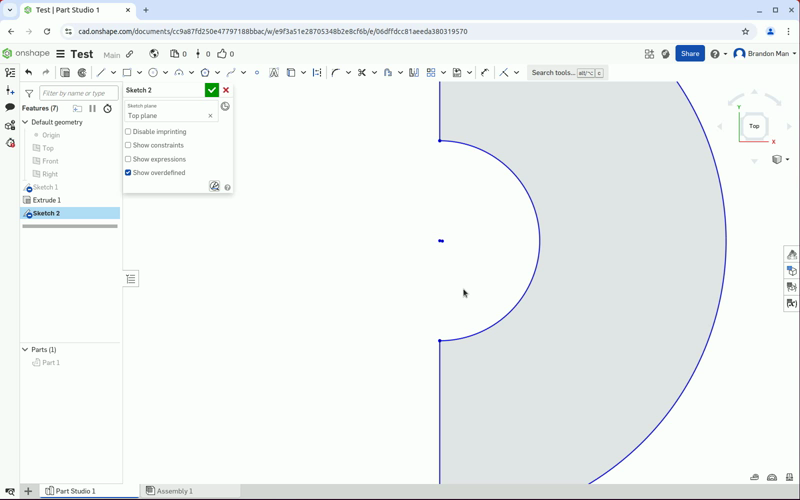
scroll(-6)
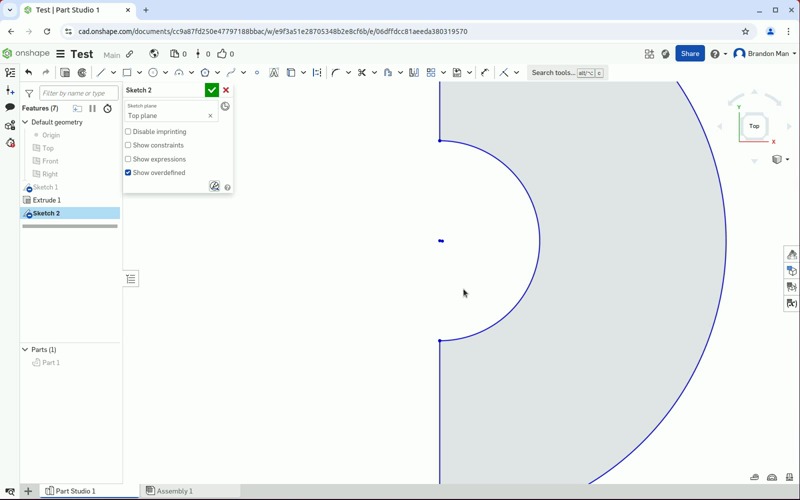
scroll(-6)
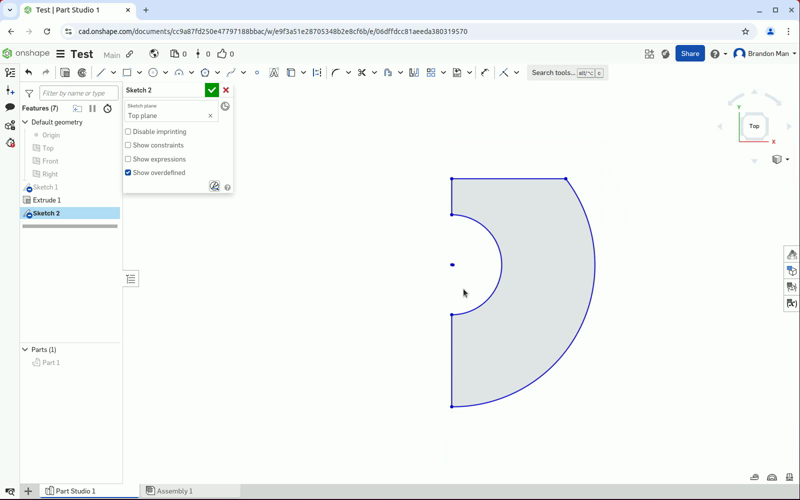
scroll(-6)
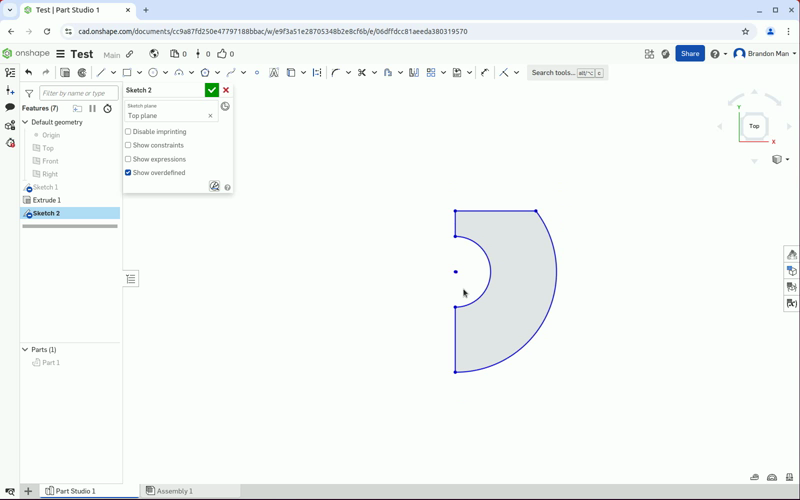
scroll(-6)
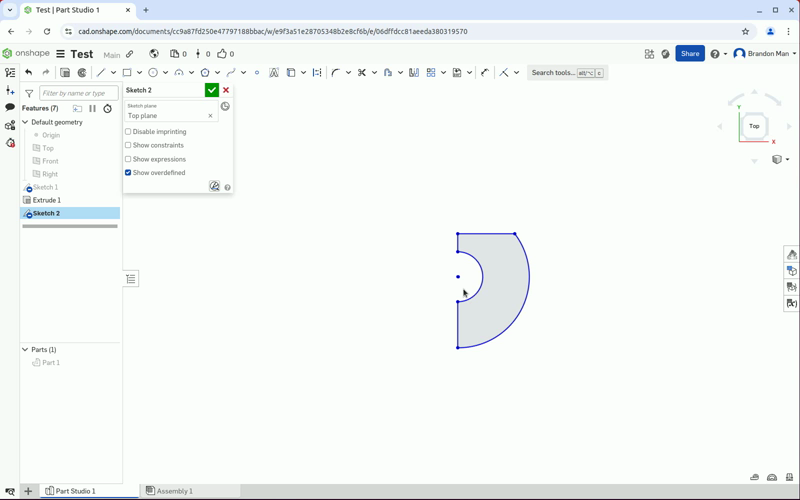
scroll(-6)
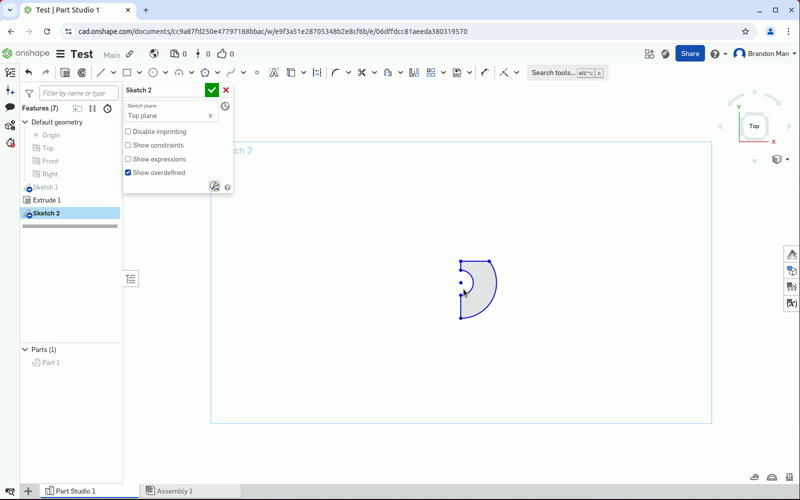
mouse_move(73, 352)
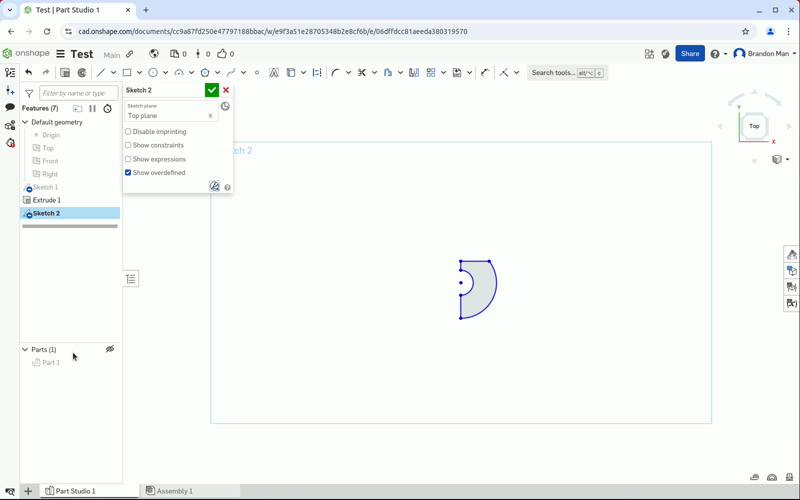
key(shift+y)
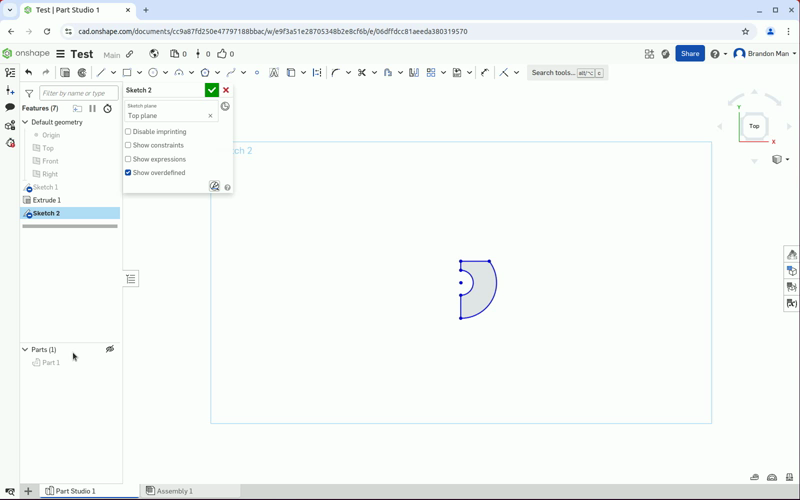
key(shift+e)
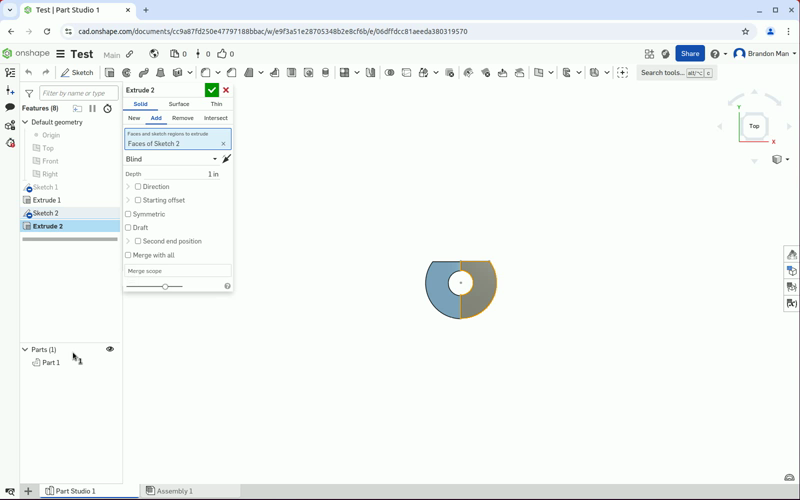
mouse_move(143, 106)
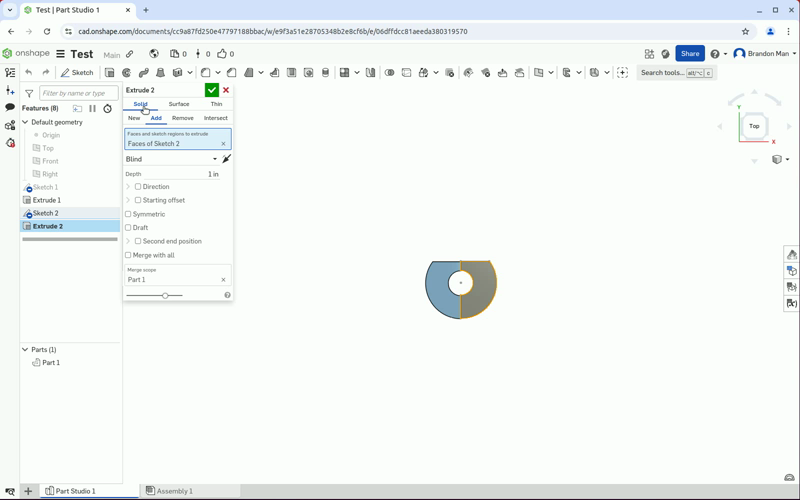
click(143, 106)
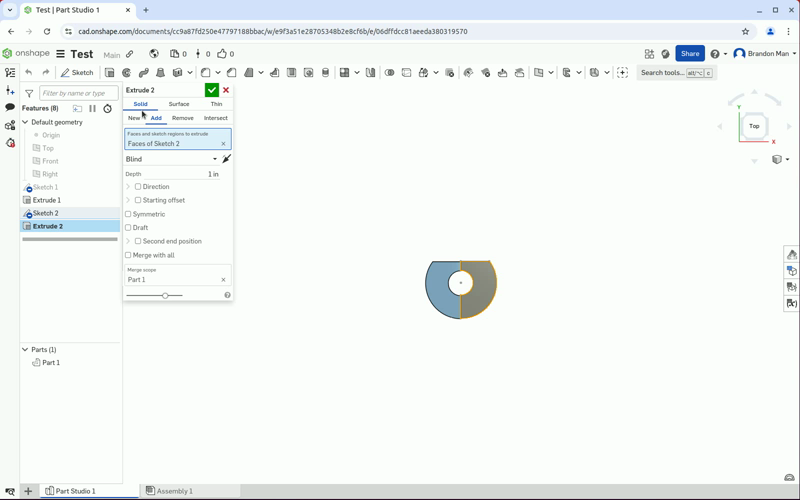
mouse_move(137, 120)
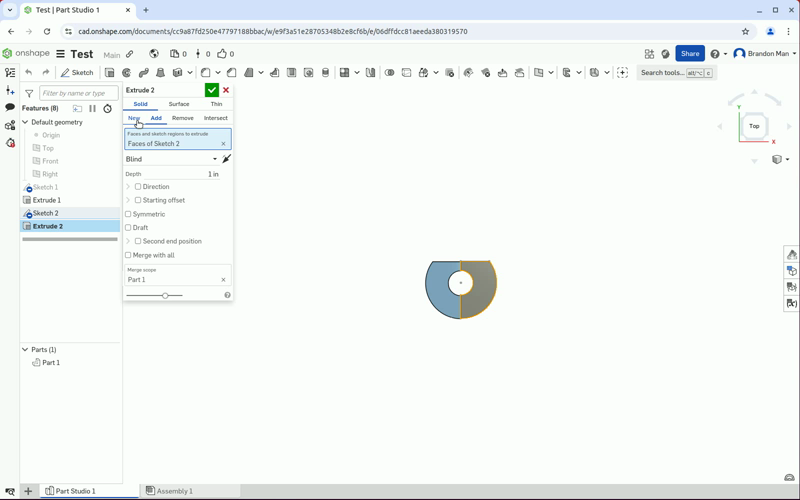
click(137, 120)
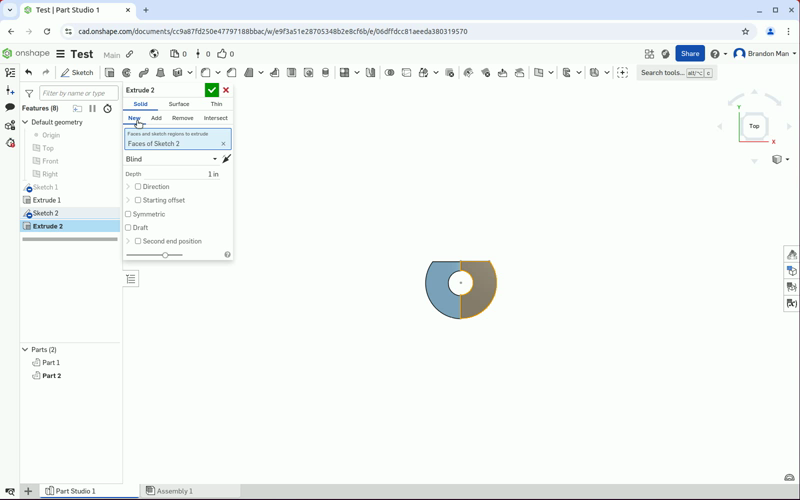
key(tab, 4)
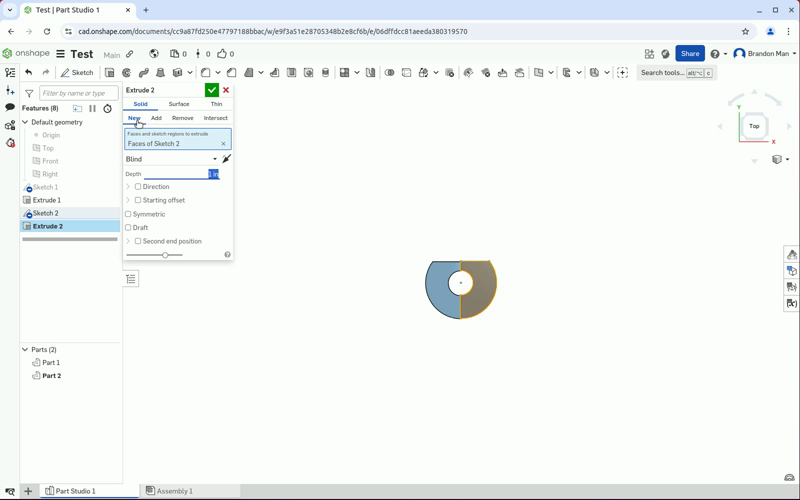
text(23.108)
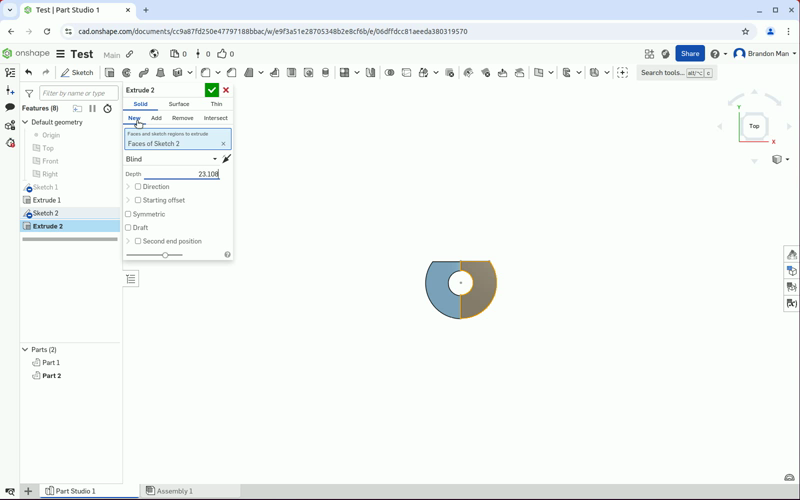
key(enter)
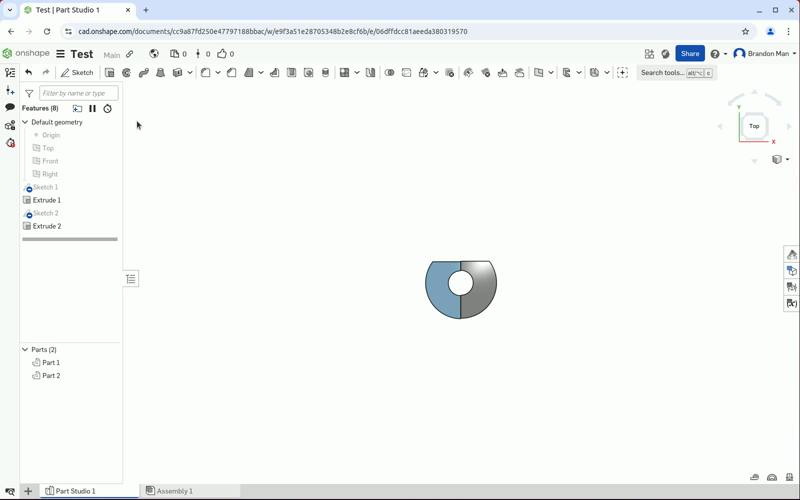
key(shift+h)
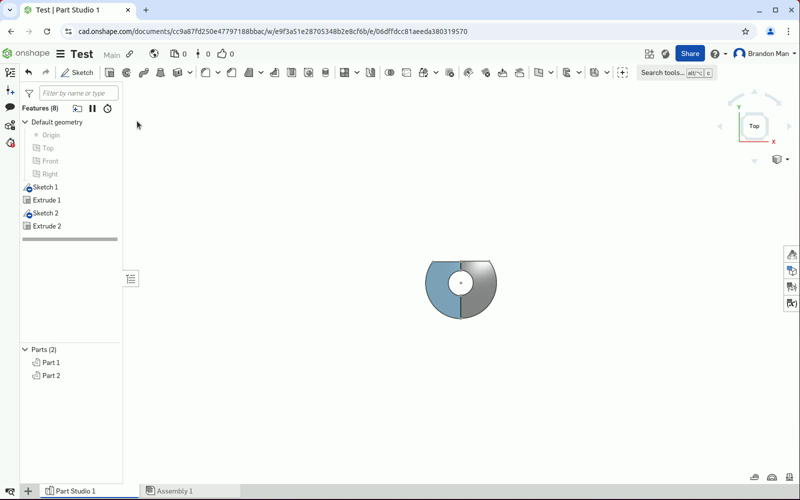
key(shift+h)
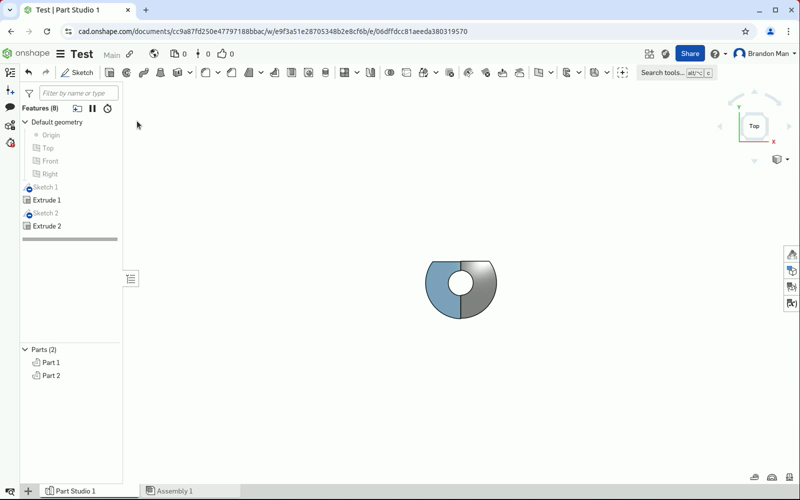
mouse_move(73, 189)
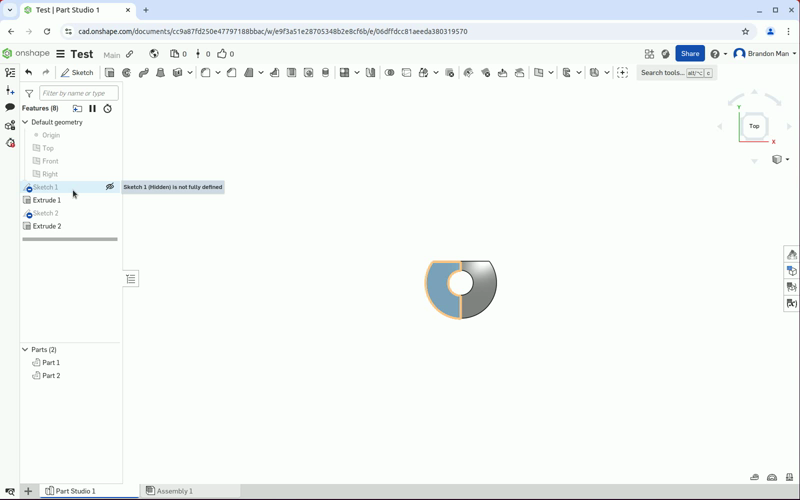
click(73, 189)
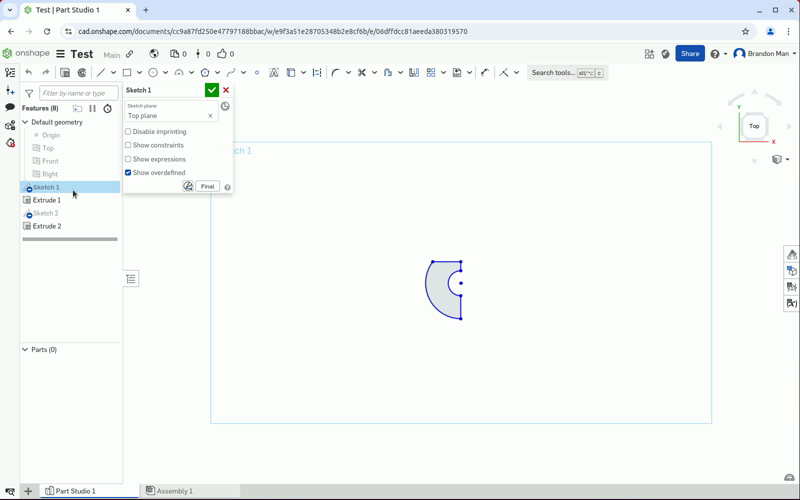
mouse_move(229, 92)
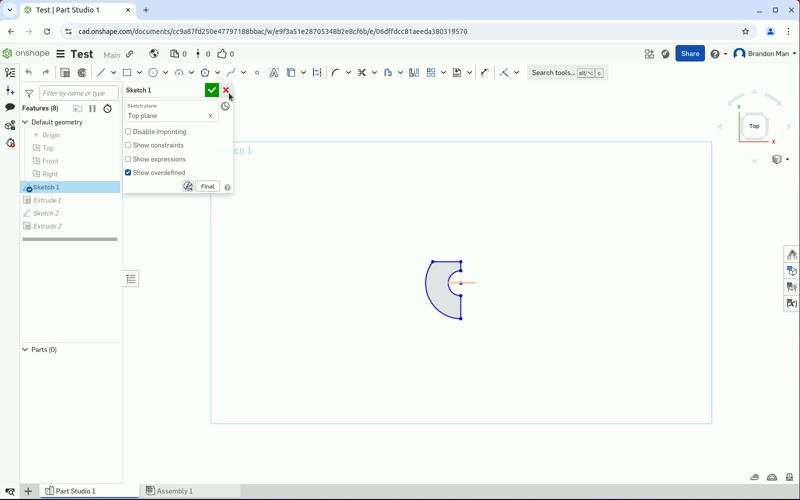
click(229, 92)
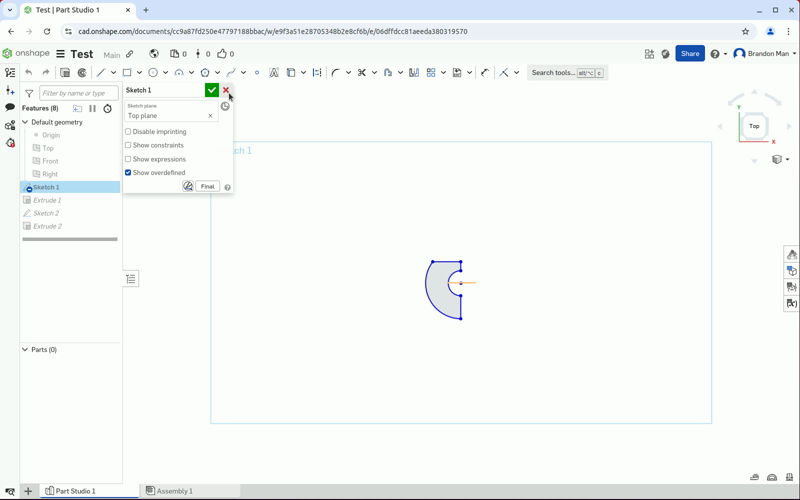
key(shift+s)
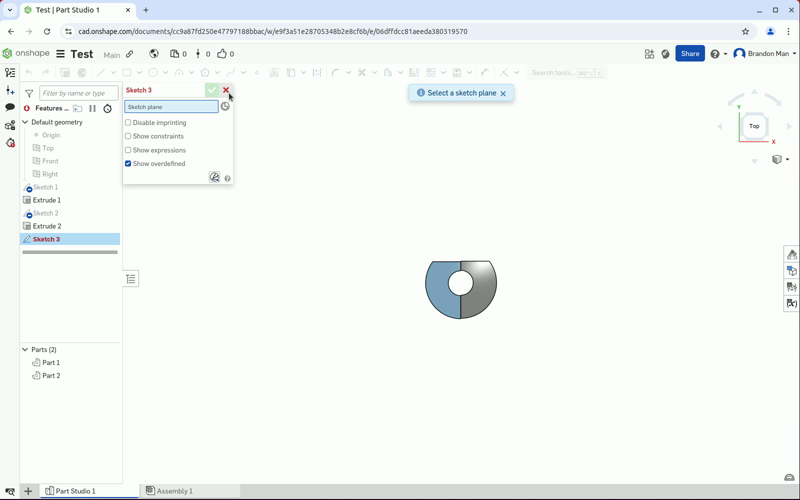
mouse_move(73, 150)
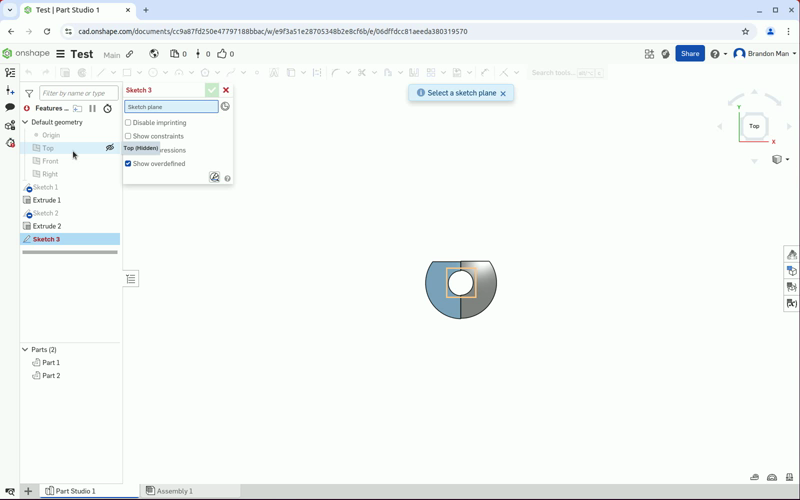
click(73, 150)
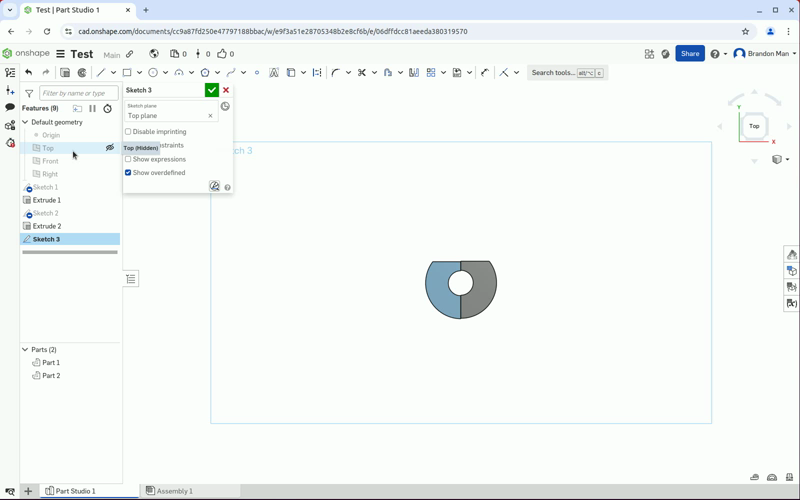
mouse_move(73, 352)
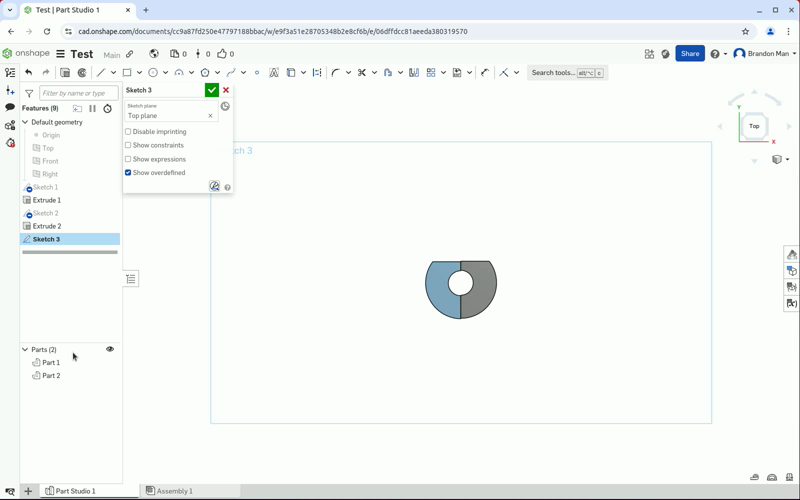
key(y)
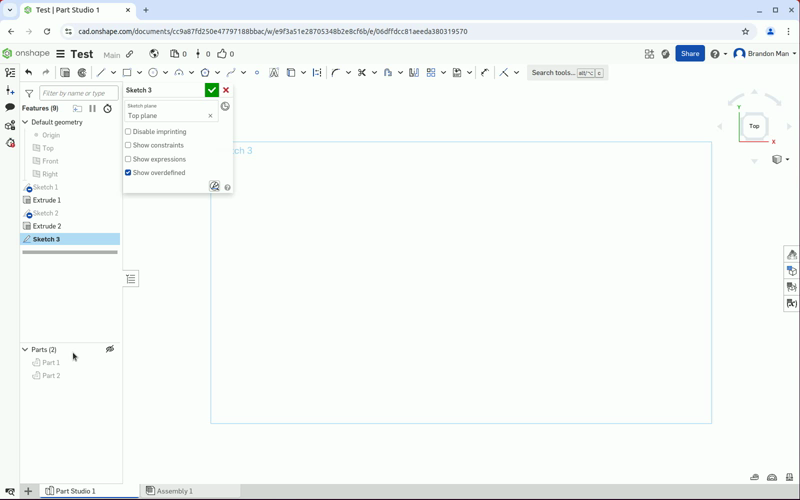
key(l)
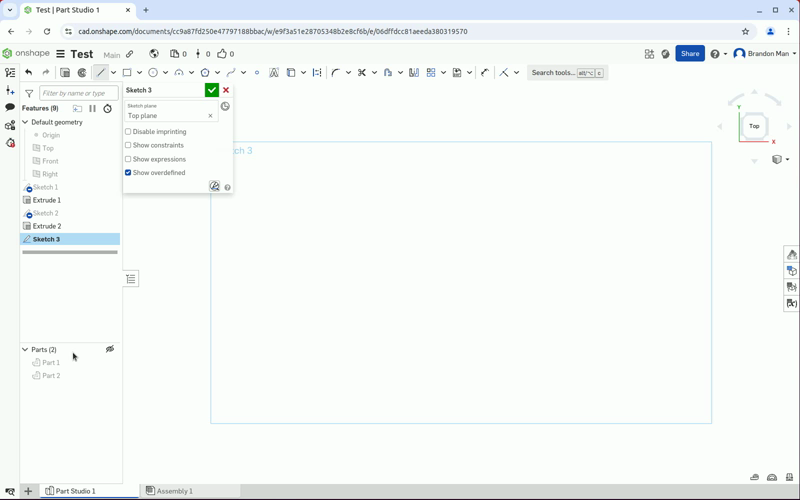
key_down(shift)
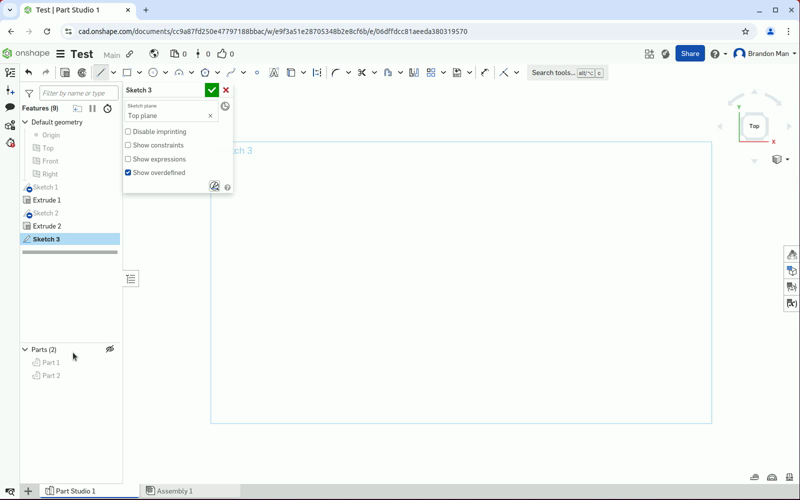
mouse_move(450, 275)
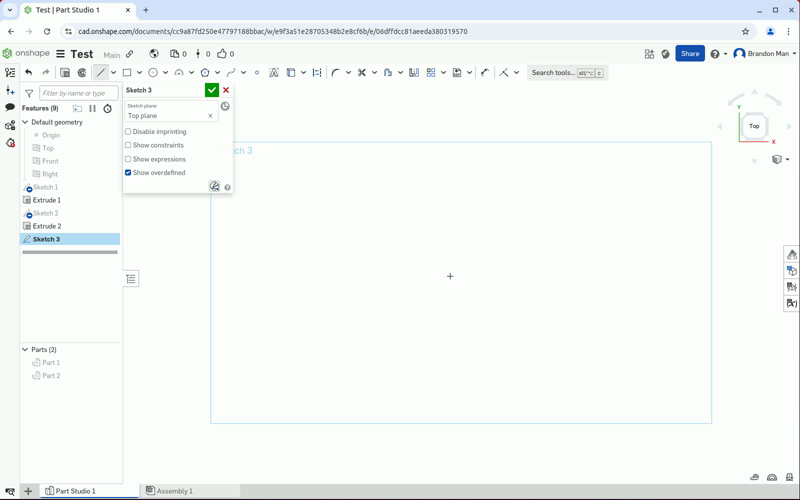
click(450, 275)
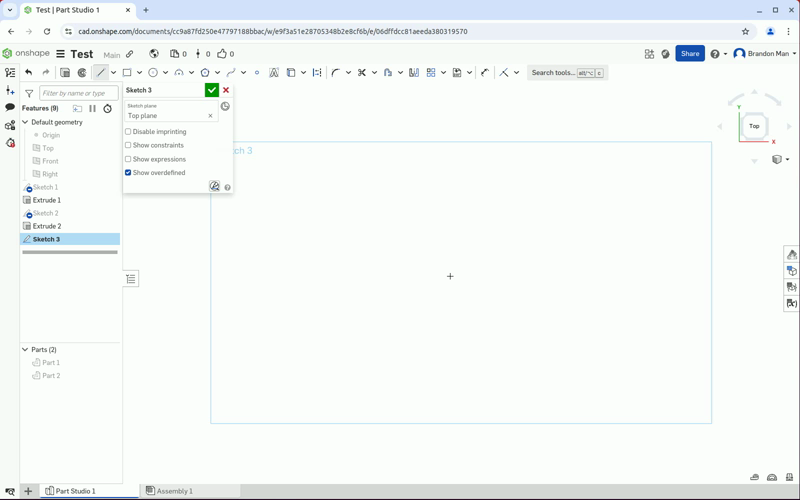
key_up(shift)
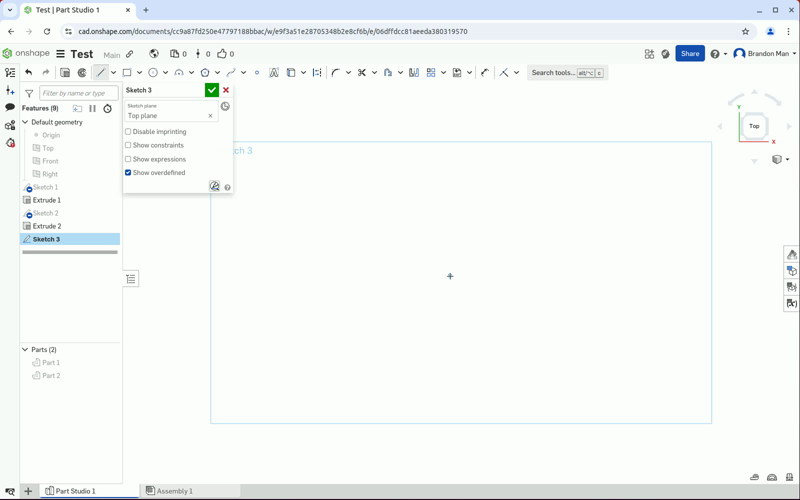
key_down(shift)
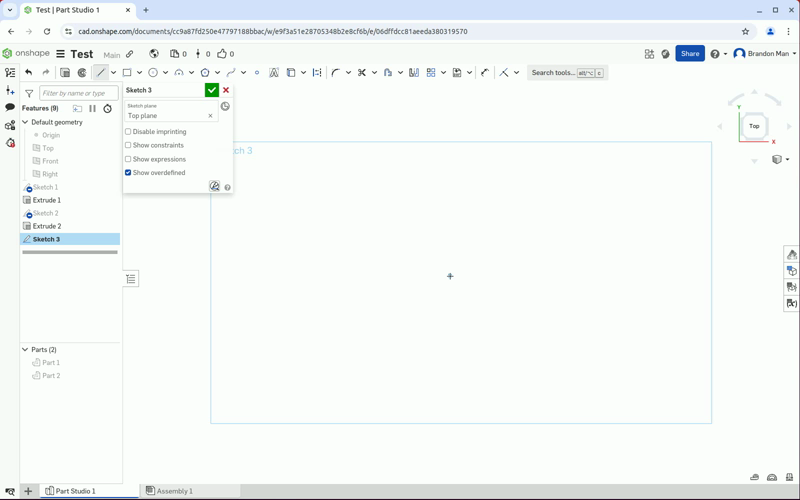
mouse_move(480, 275)
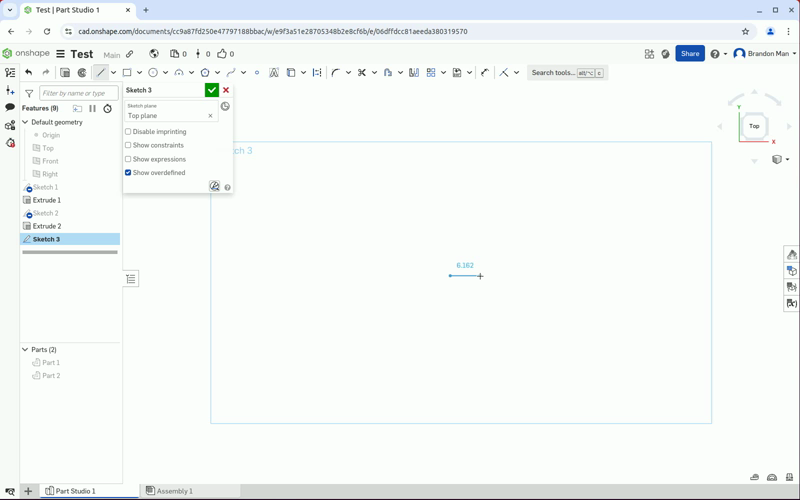
mouse_move(461, 275)
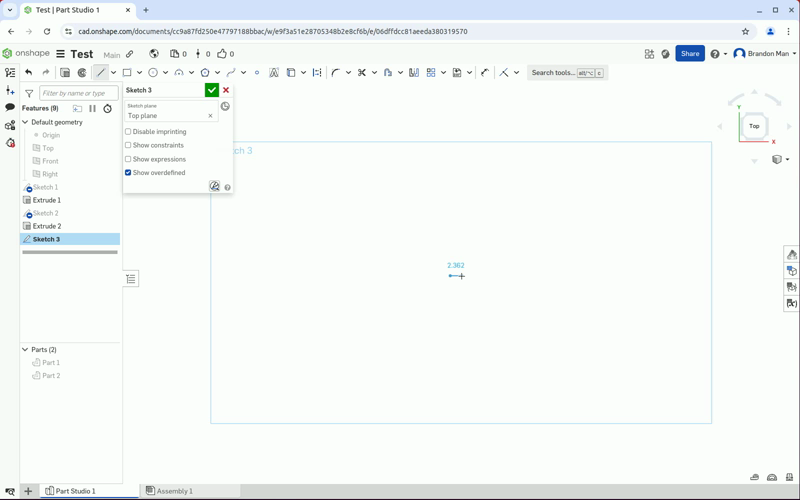
click(461, 275)
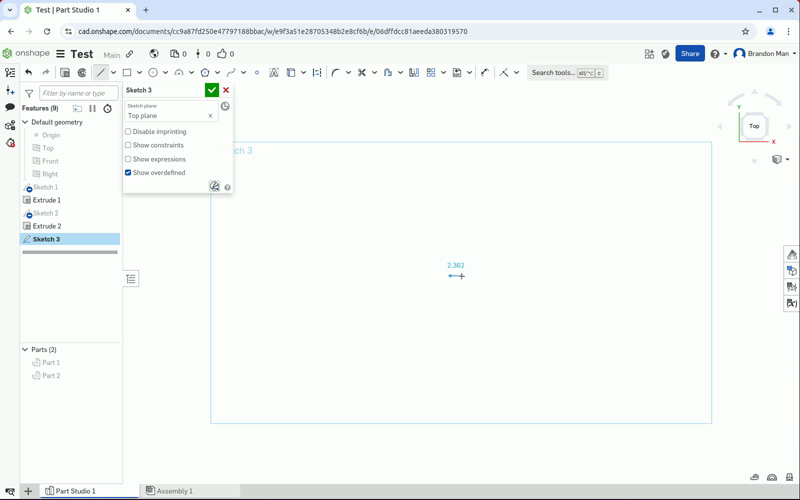
key_up(shift)
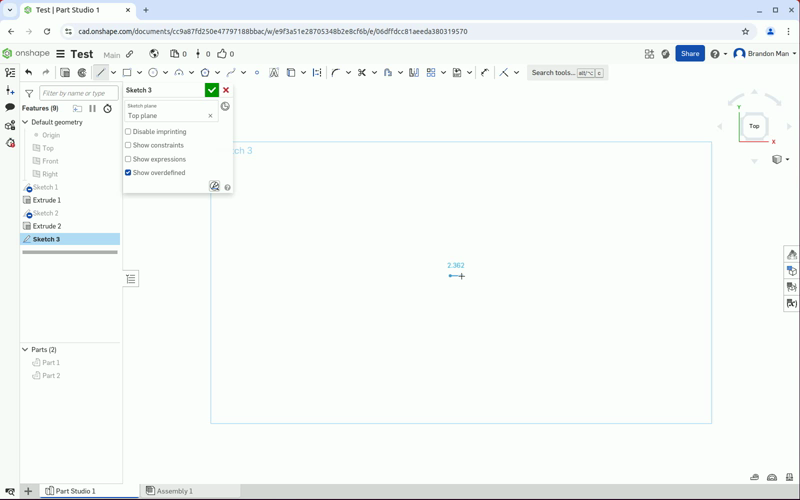
key_down(shift)
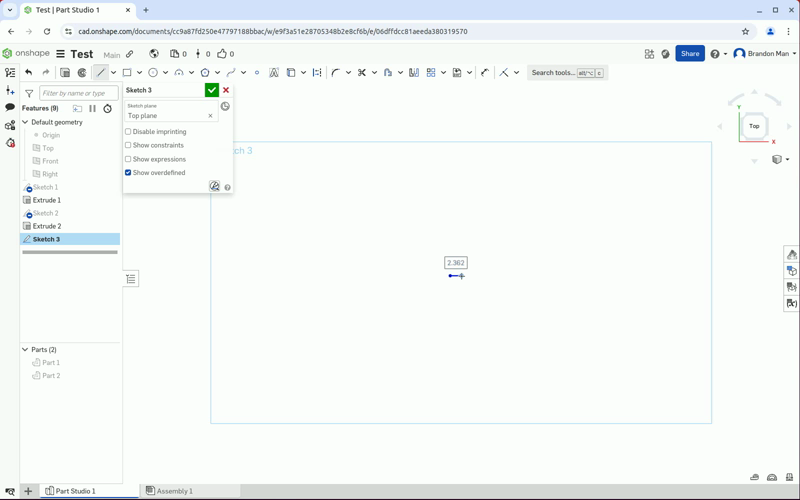
mouse_move(492, 275)
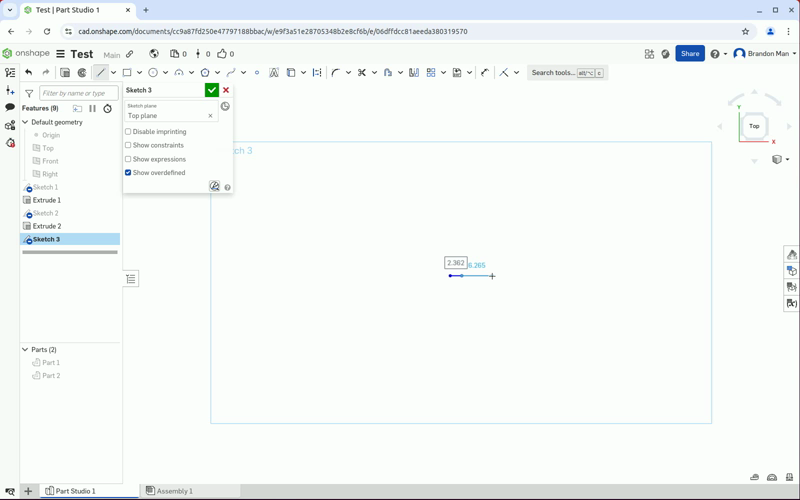
mouse_move(461, 270)
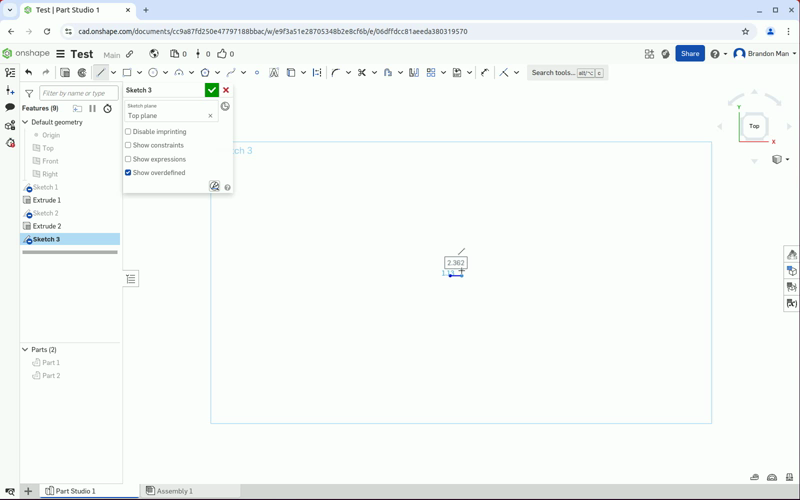
scroll(6)
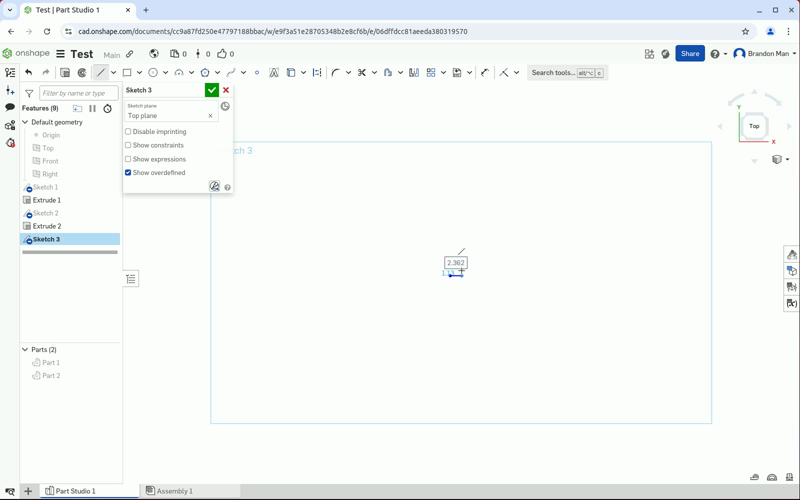
scroll(6)
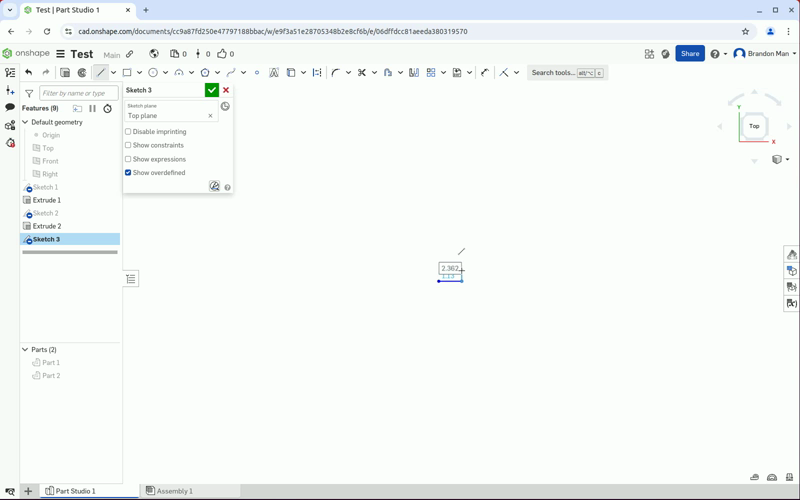
scroll(6)
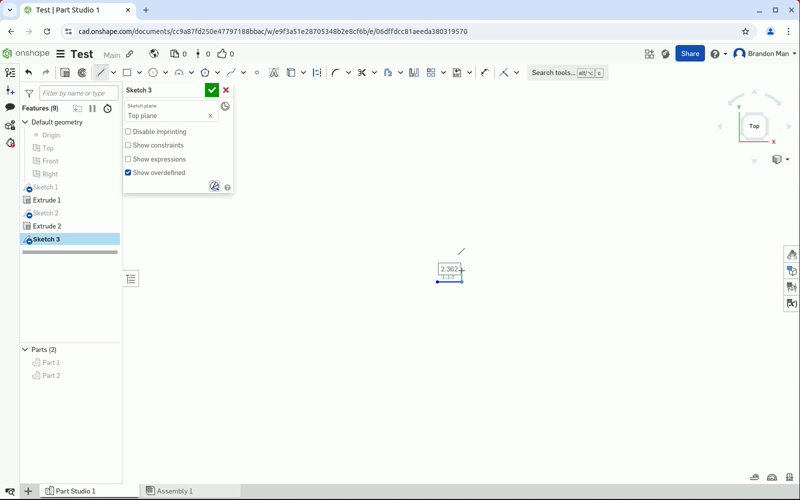
scroll(6)
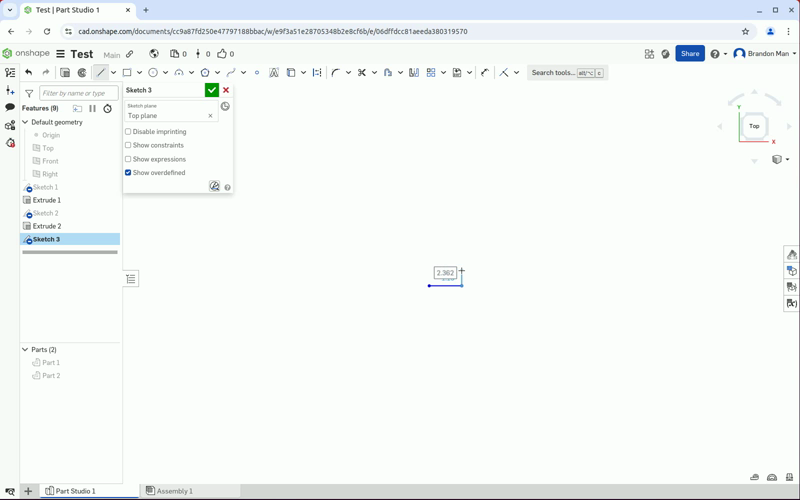
scroll(6)
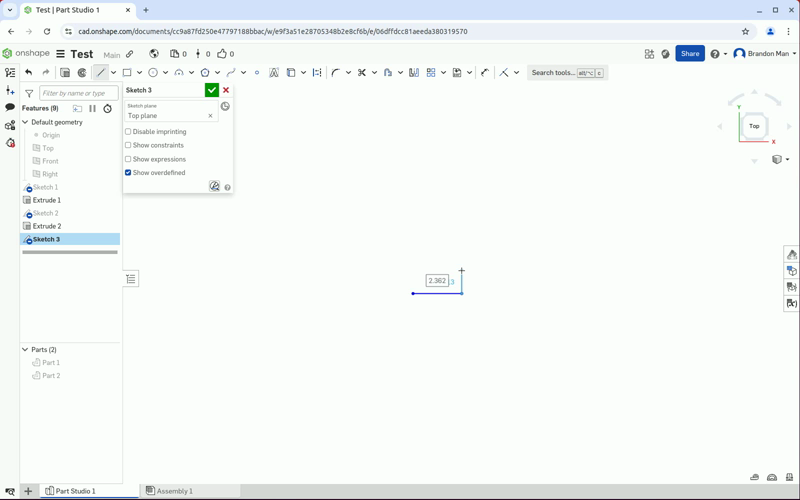
scroll(6)
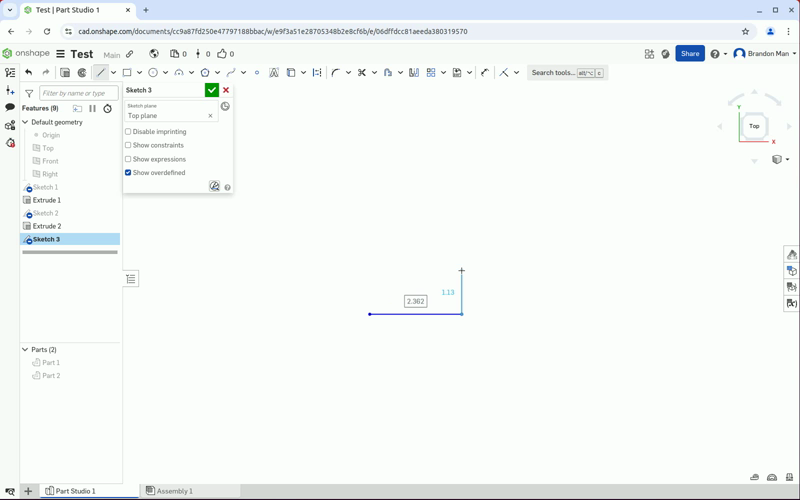
scroll(6)
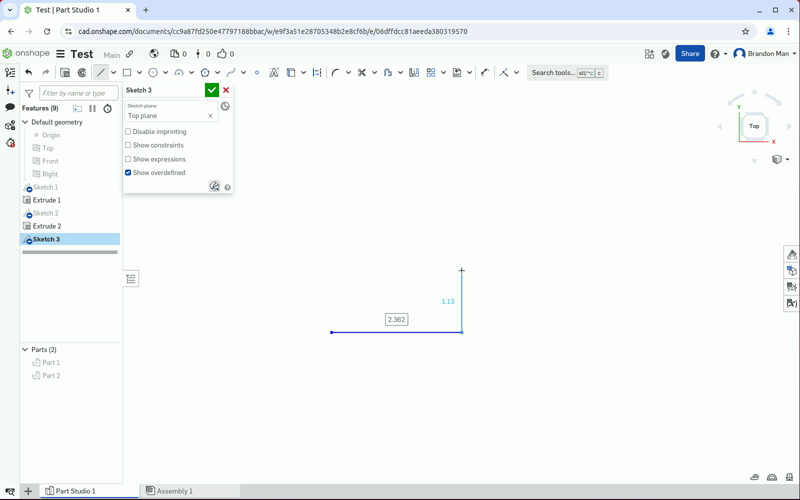
click(461, 270)
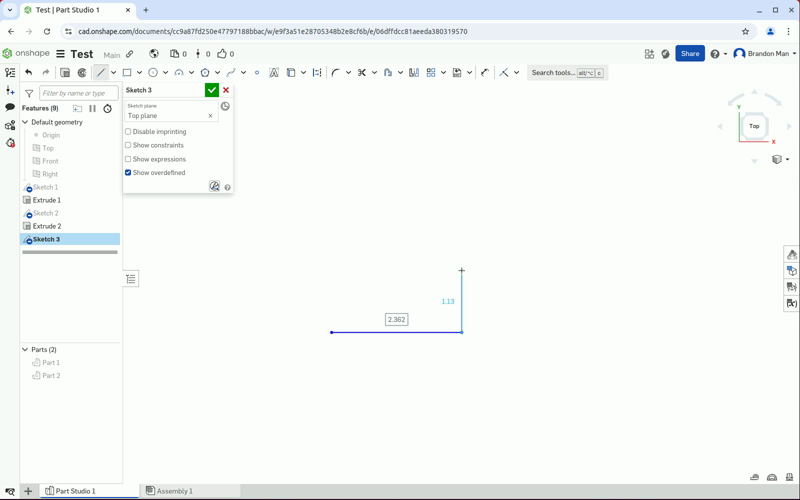
scroll(-6)
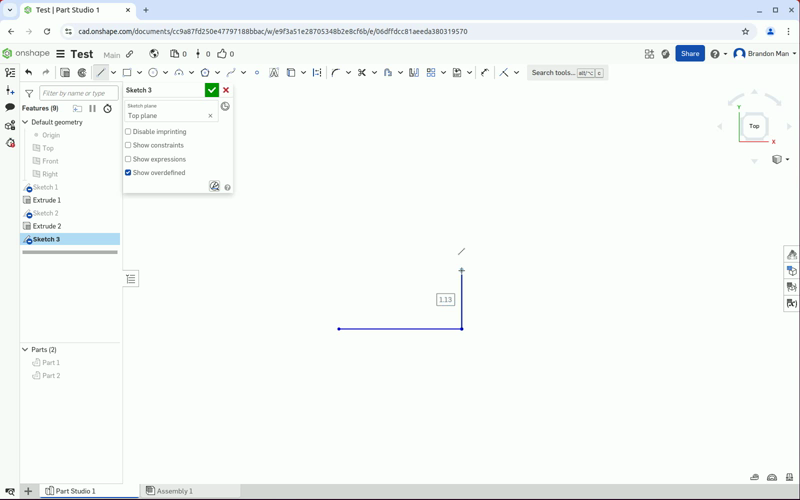
scroll(-6)
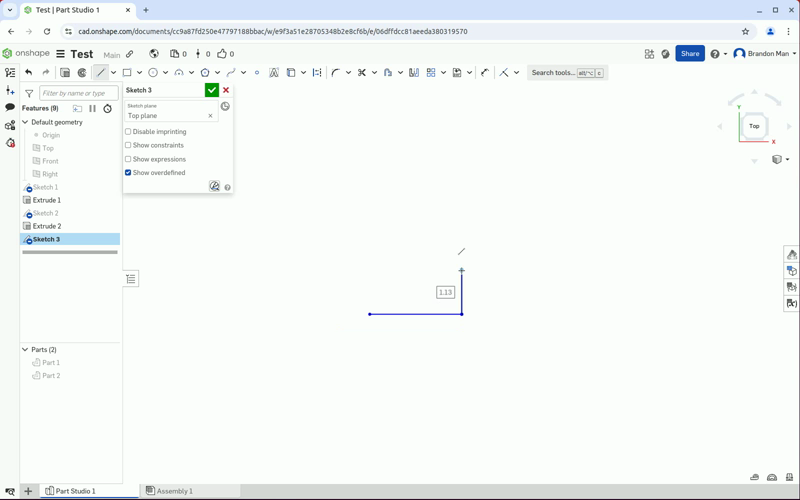
scroll(-6)
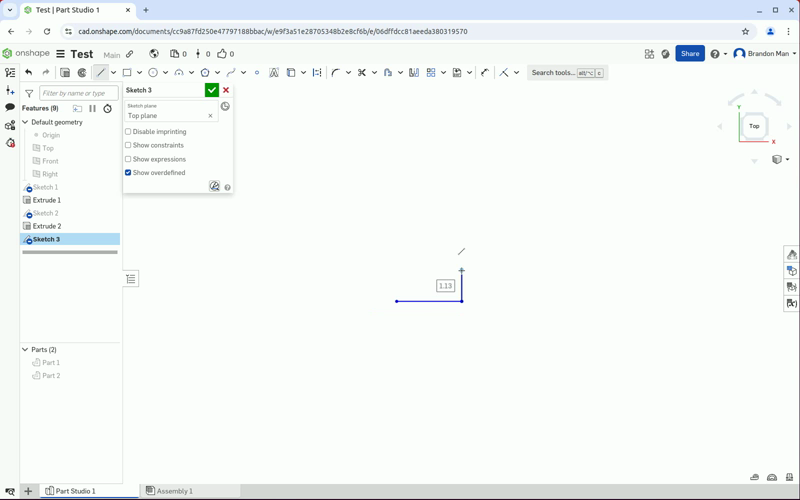
scroll(-6)
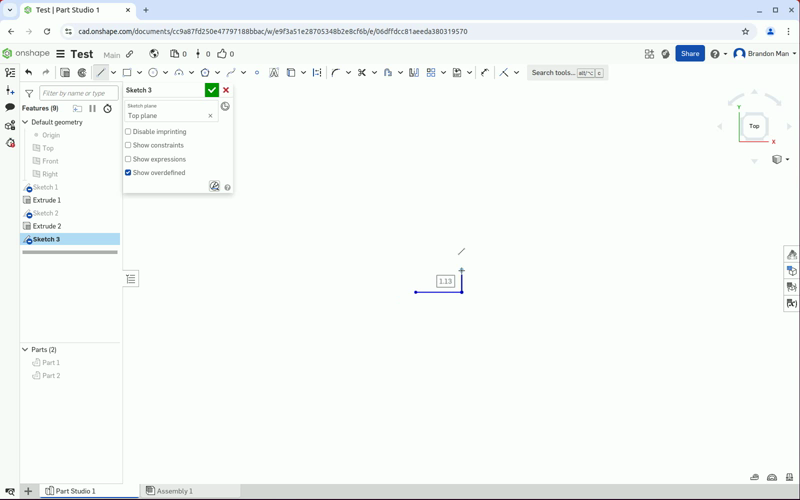
scroll(-6)
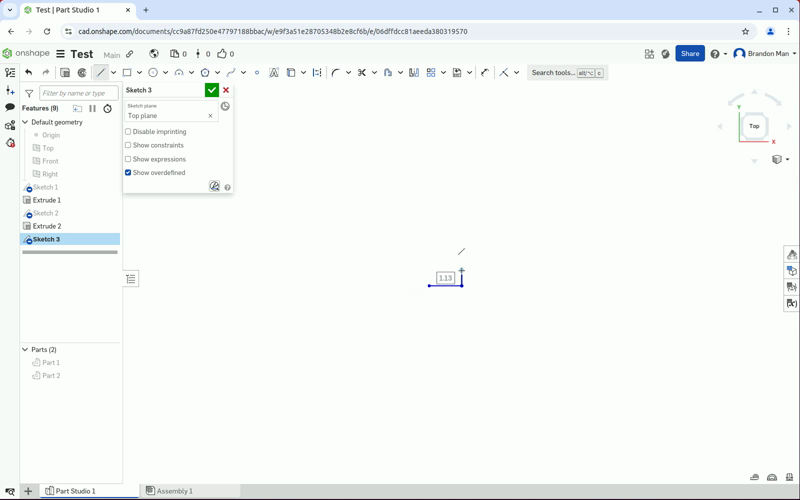
scroll(-6)
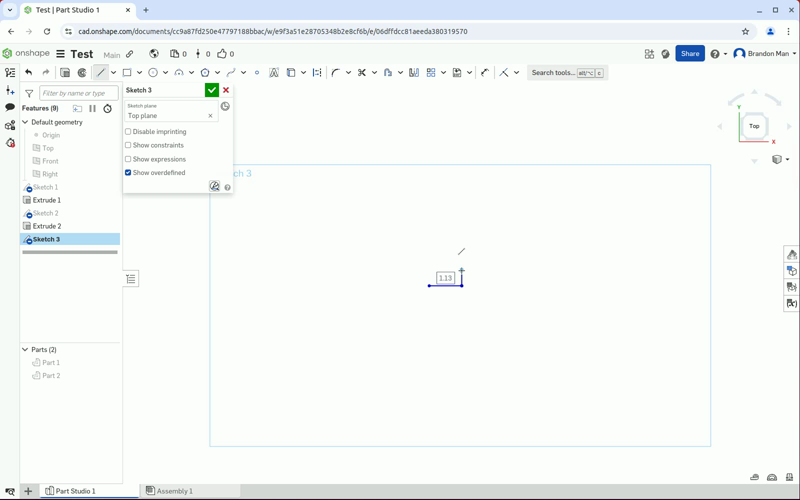
scroll(-6)
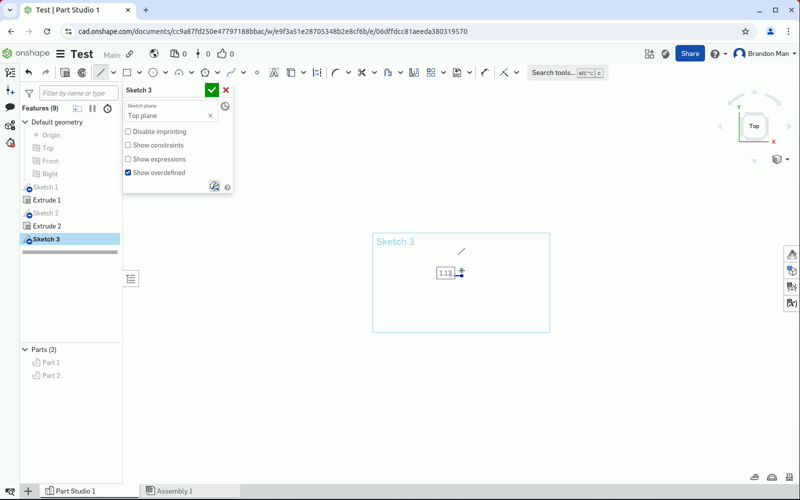
key_up(shift)
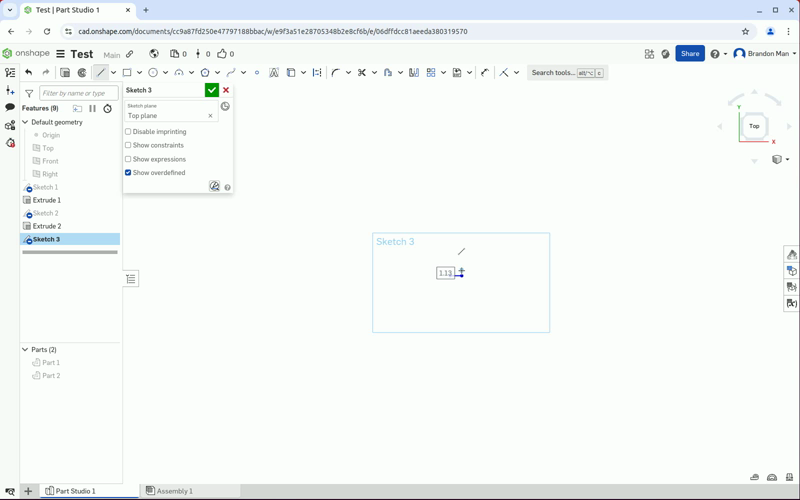
key(esc)
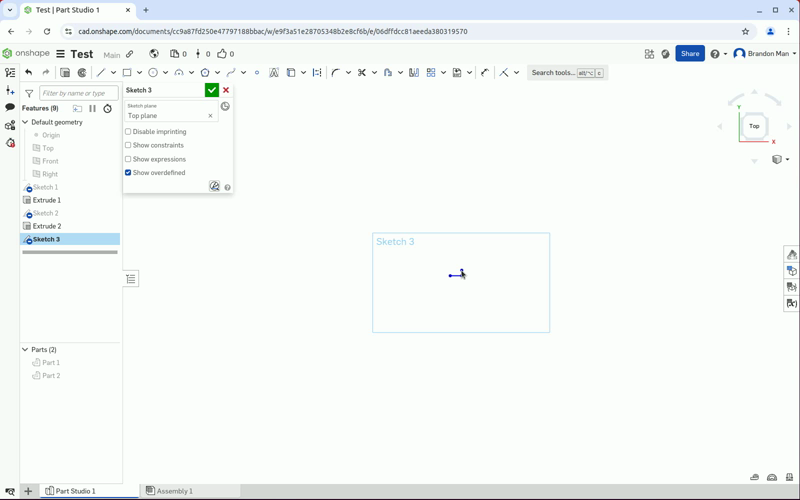
key(a)
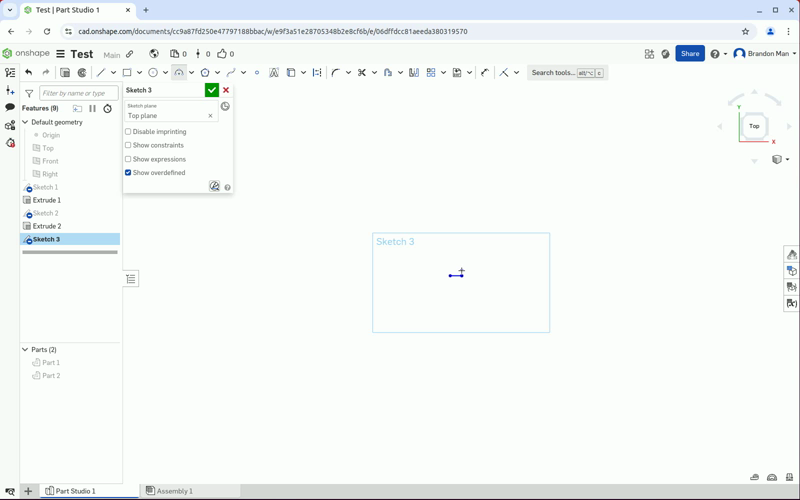
mouse_move(461, 270)
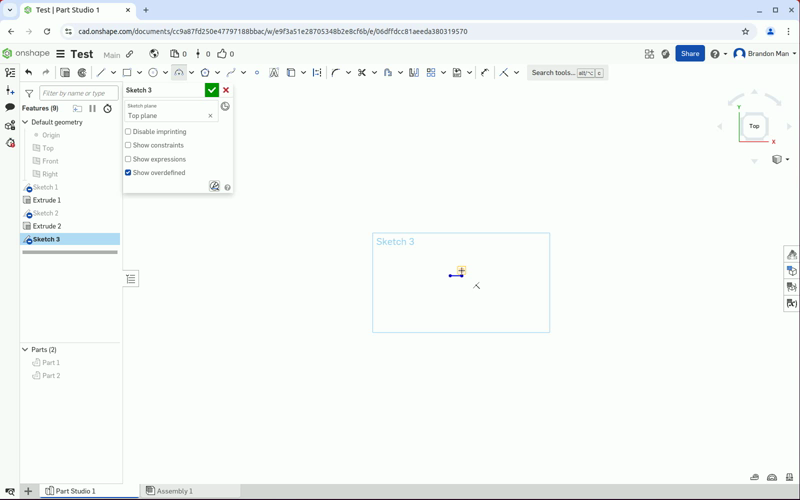
click(461, 270)
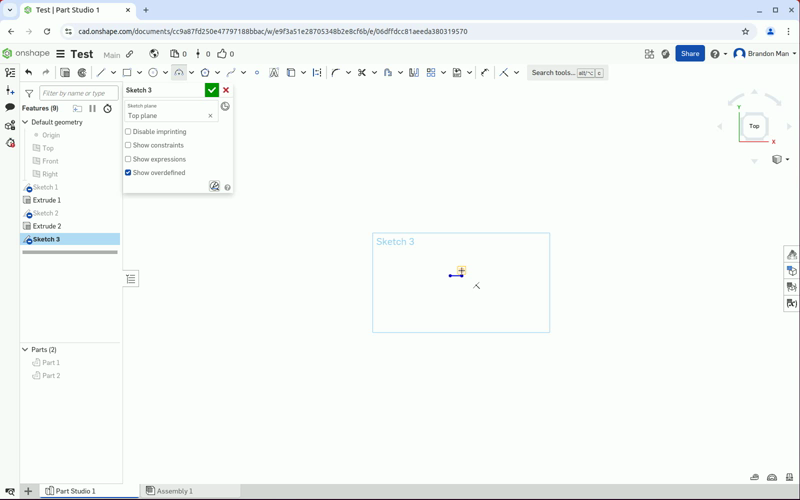
mouse_move(450, 275)
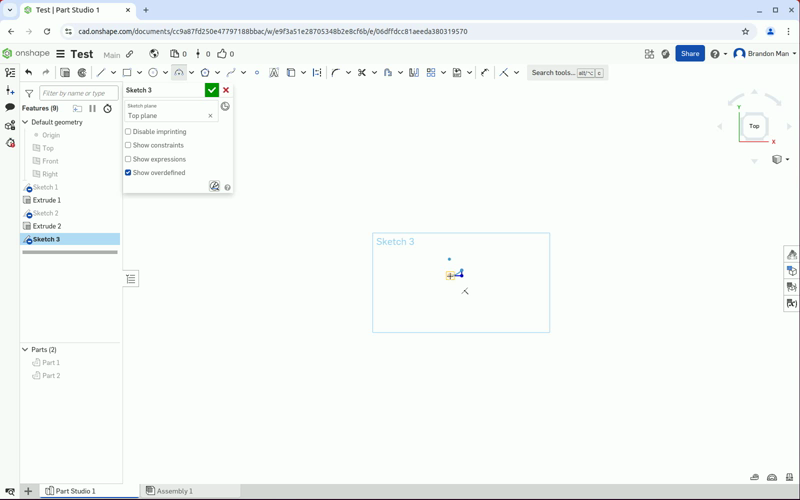
click(450, 275)
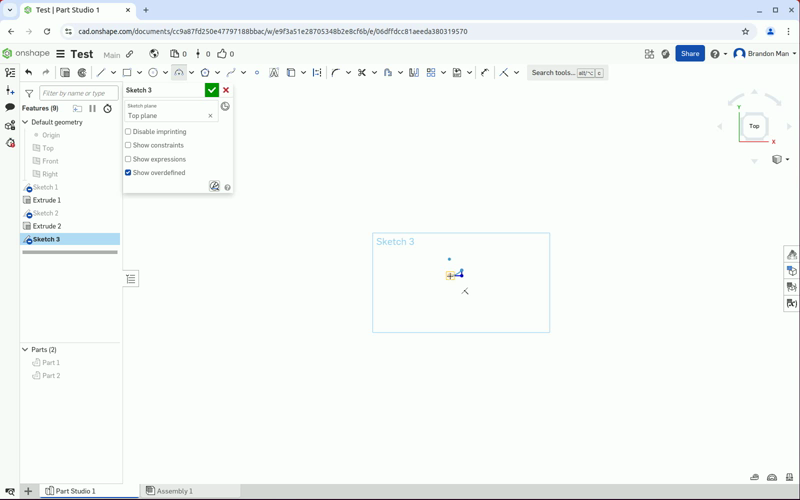
key_down(shift)
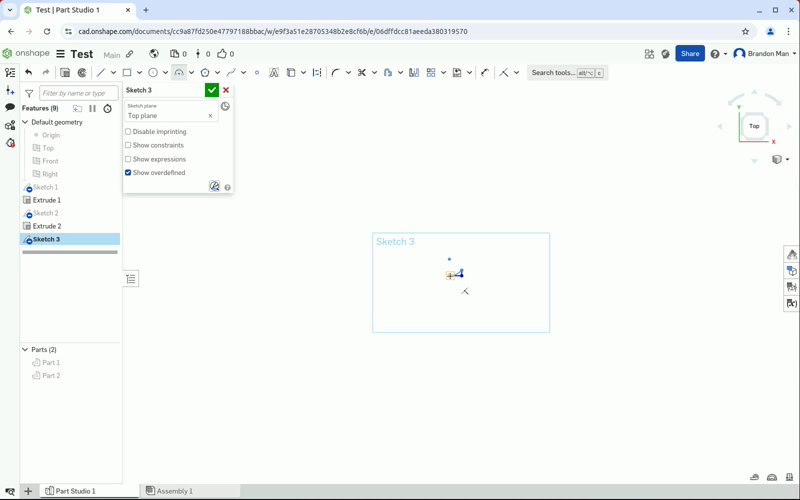
mouse_move(455, 271)
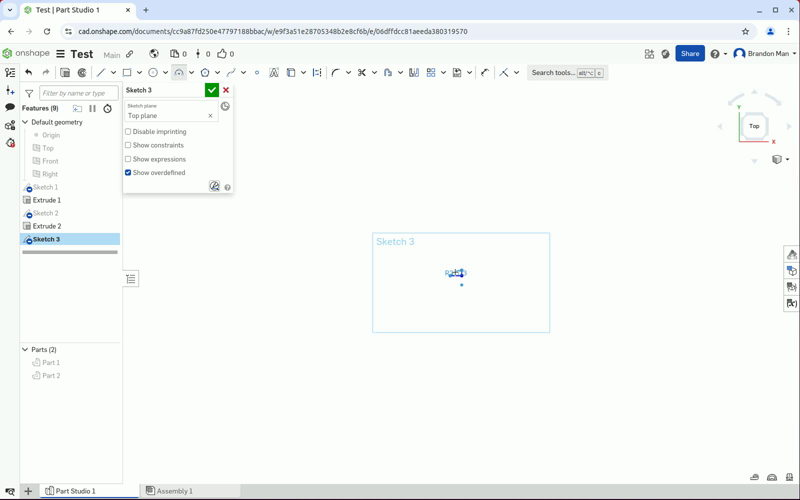
click(455, 271)
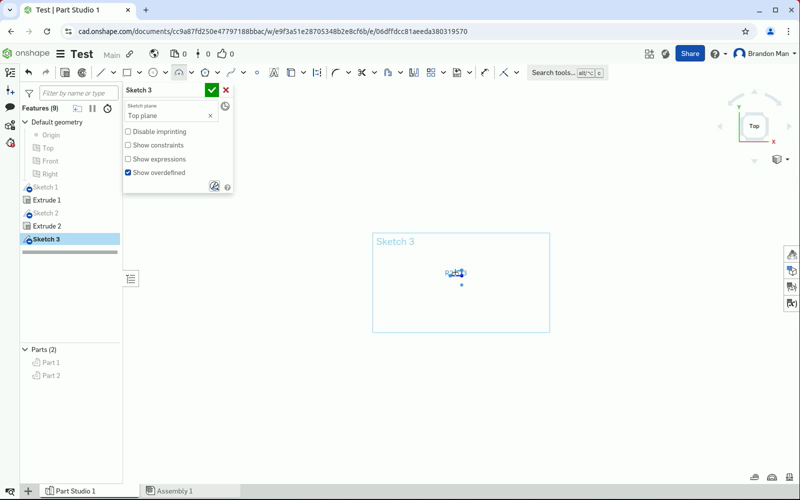
key_up(shift)
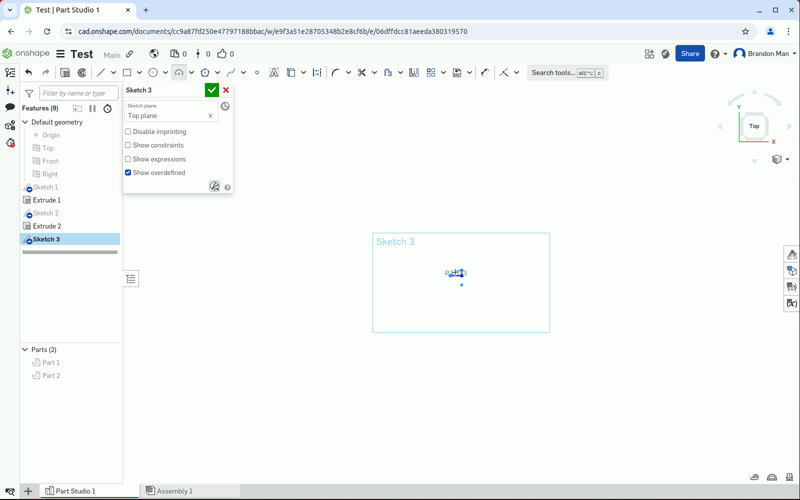
key(esc)
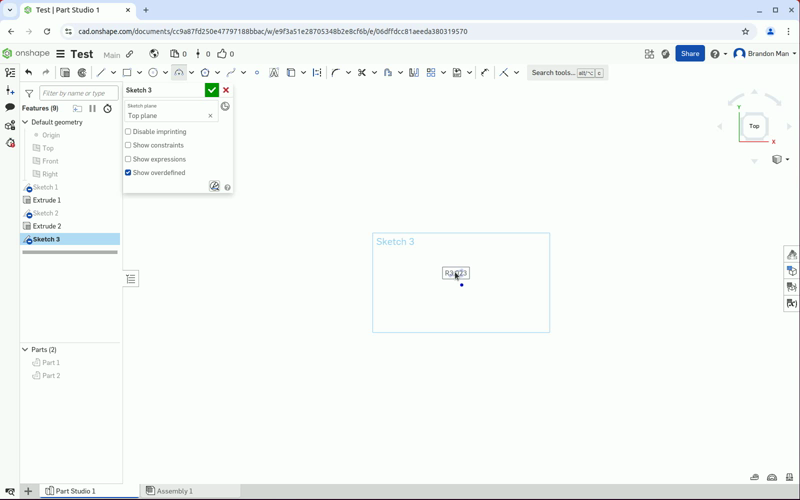
mouse_move(452, 275)
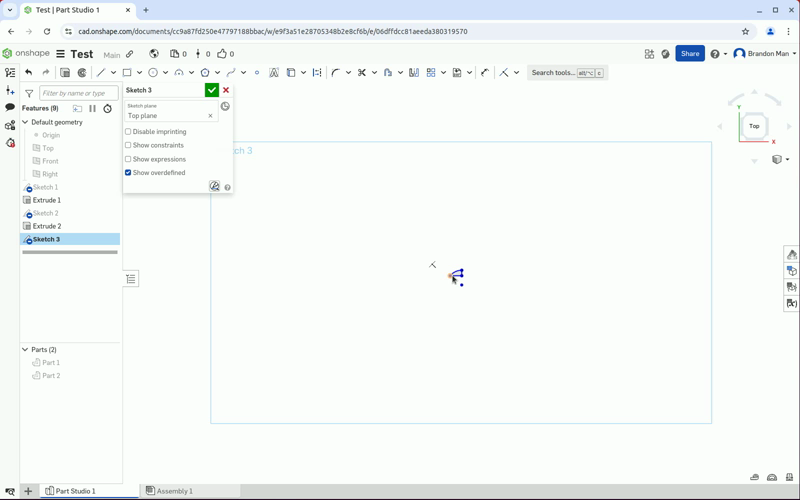
scroll(6)
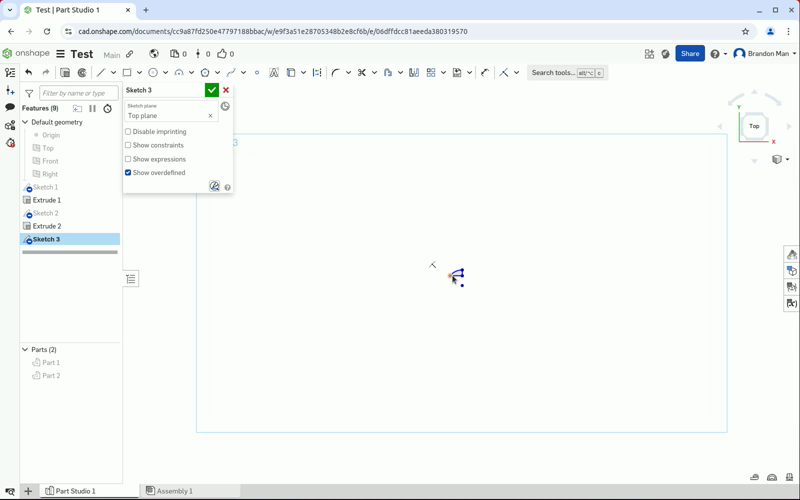
scroll(6)
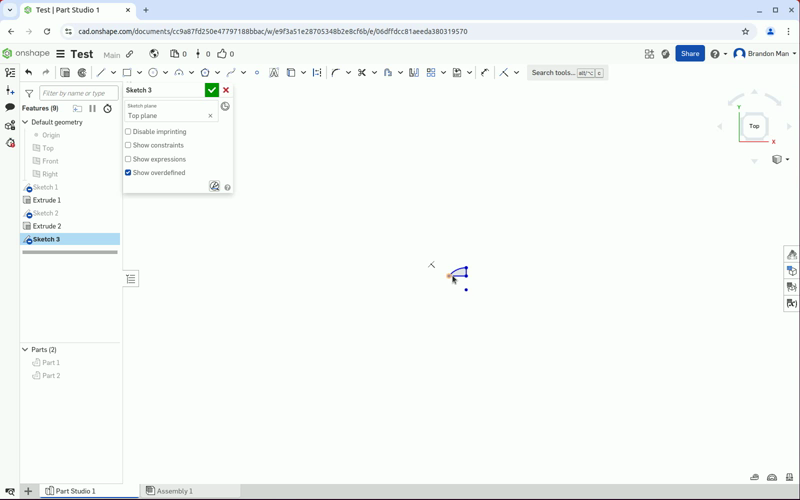
scroll(6)
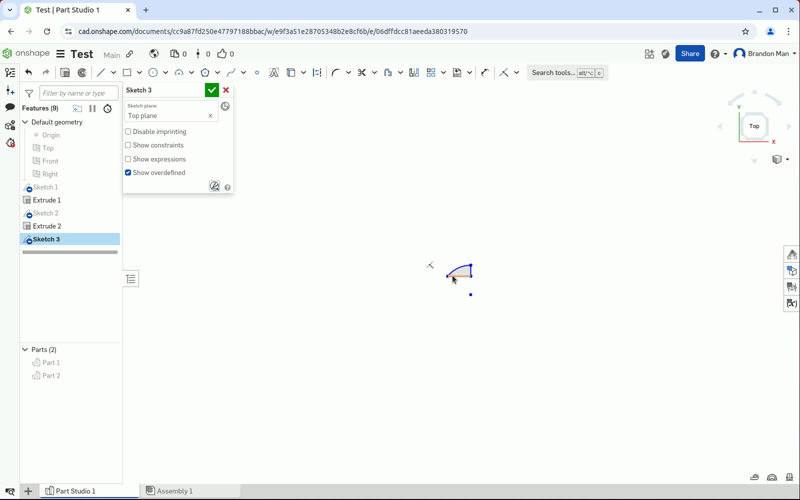
scroll(6)
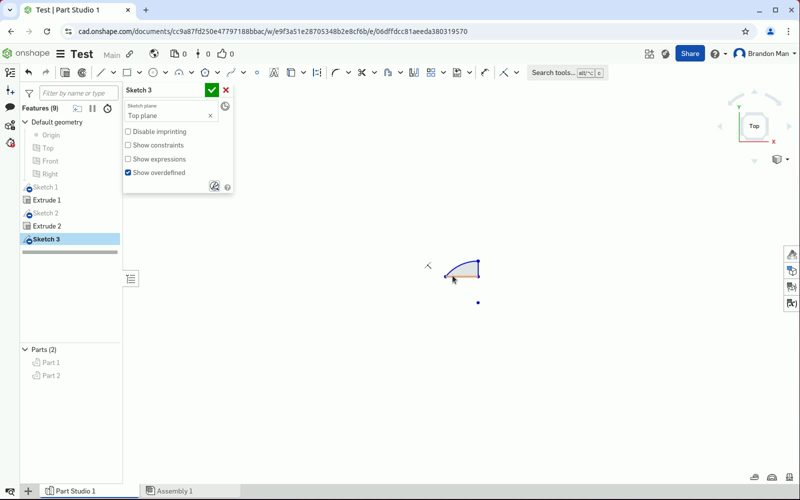
scroll(6)
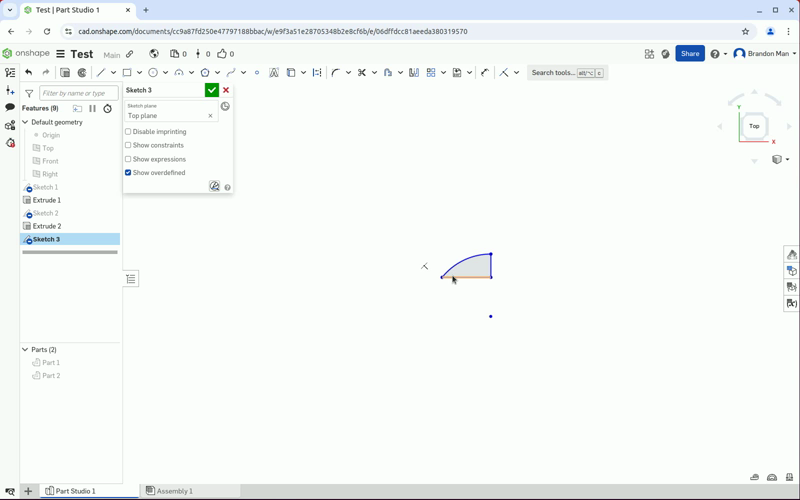
scroll(6)
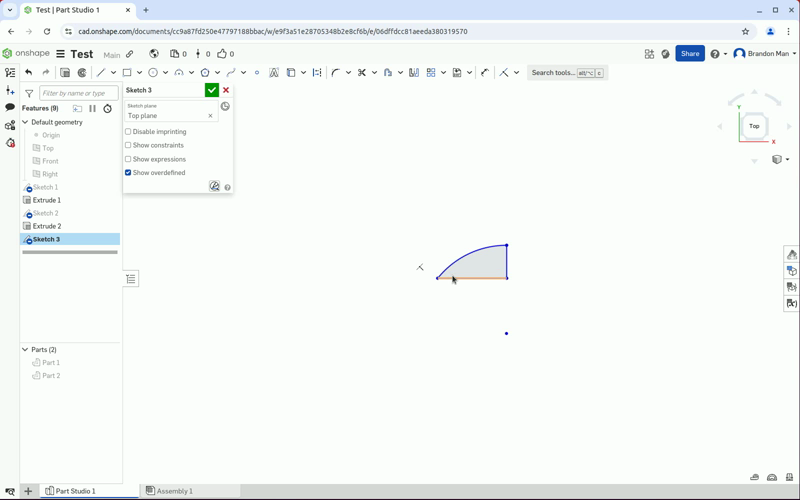
scroll(6)
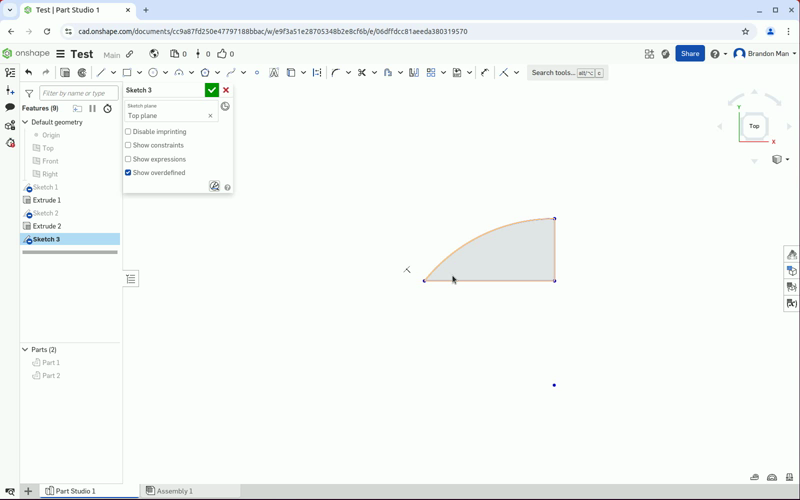
click(452, 275)
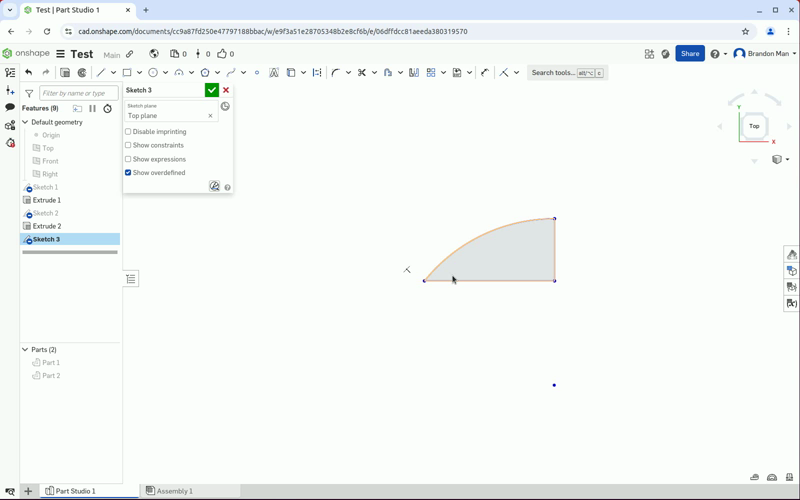
scroll(-6)
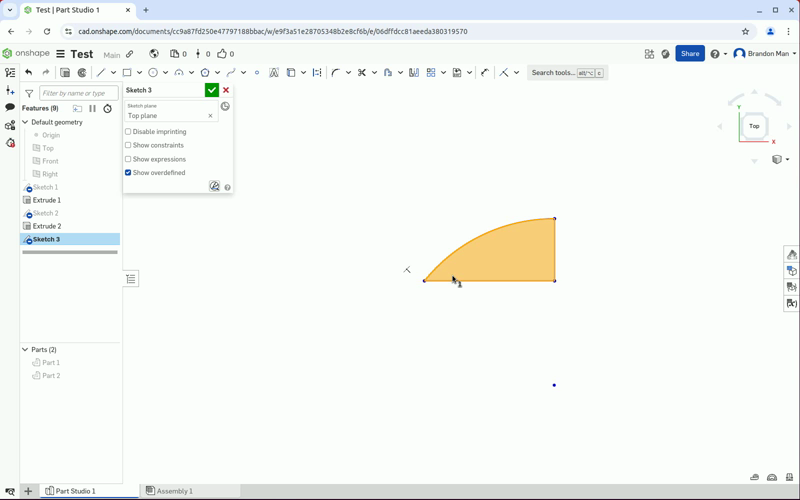
scroll(-6)
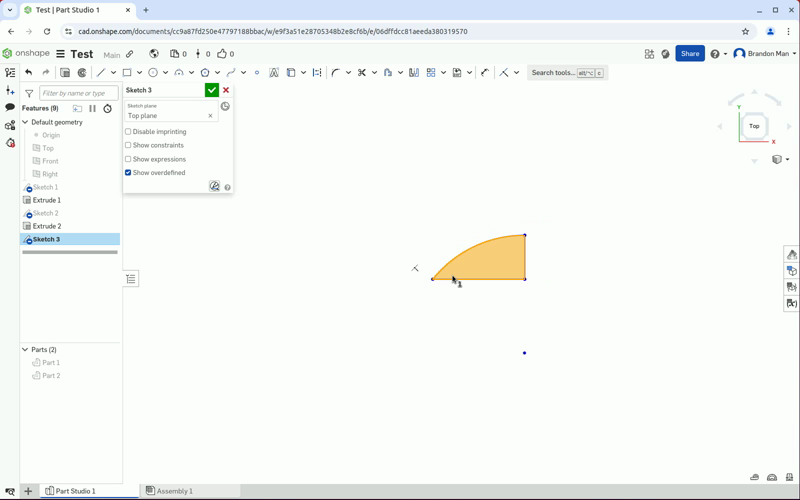
scroll(-6)
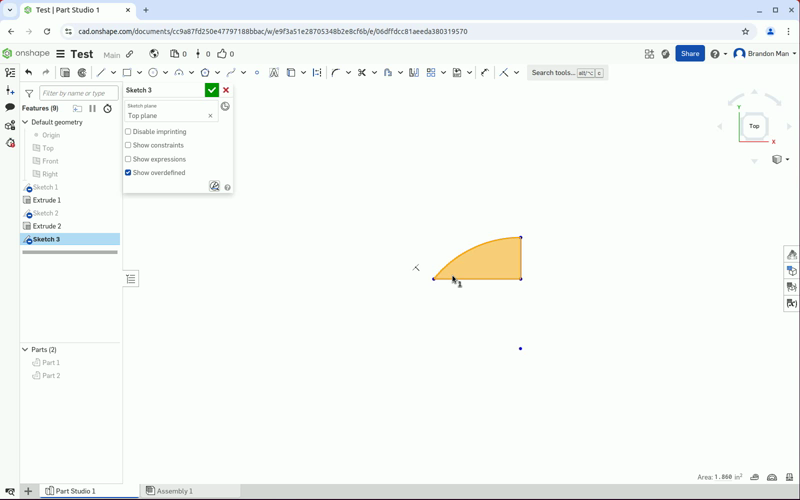
scroll(-6)
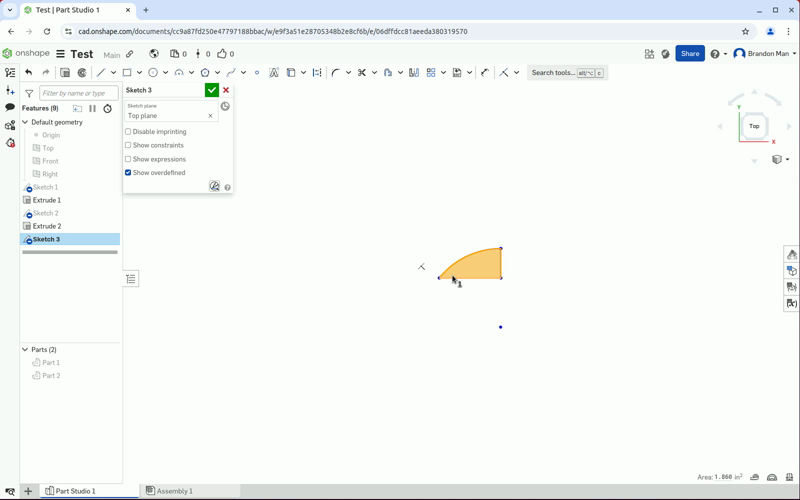
scroll(-6)
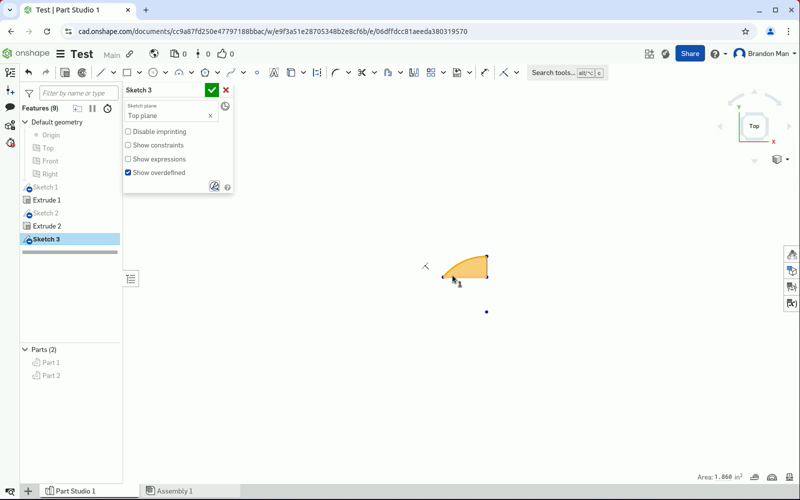
scroll(-6)
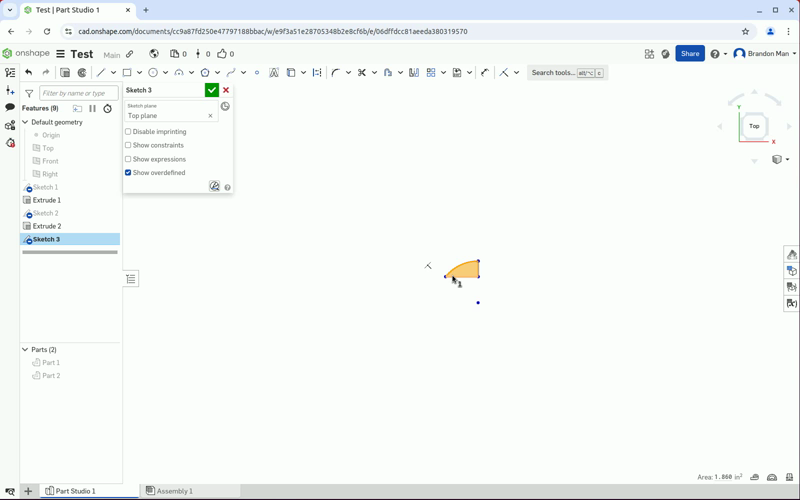
scroll(-6)
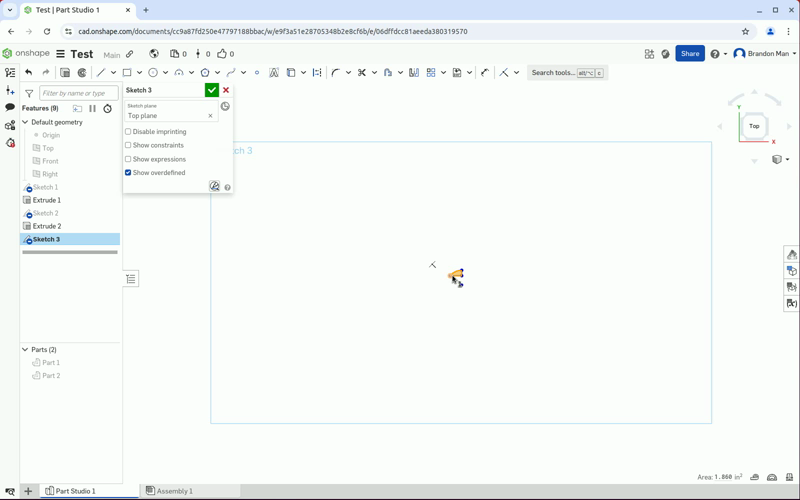
mouse_move(73, 352)
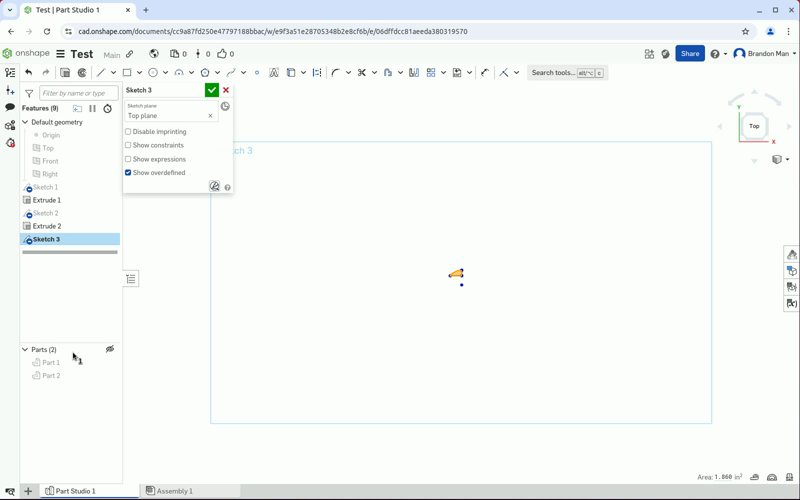
key(shift+y)
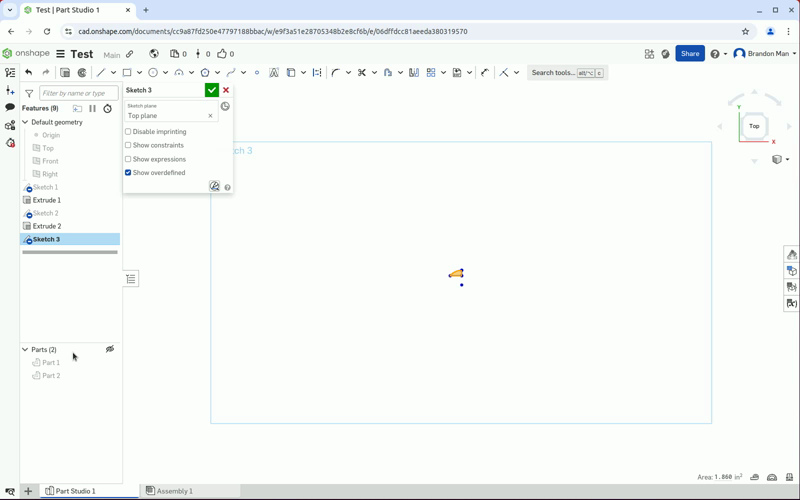
key(shift+e)
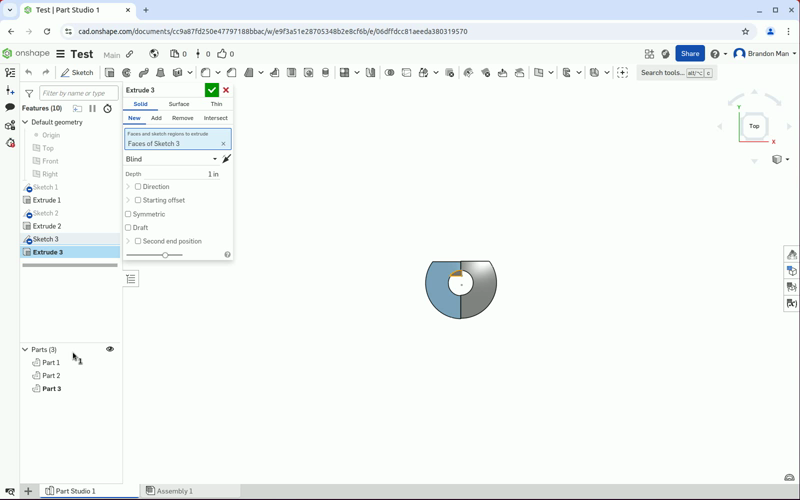
mouse_move(143, 106)
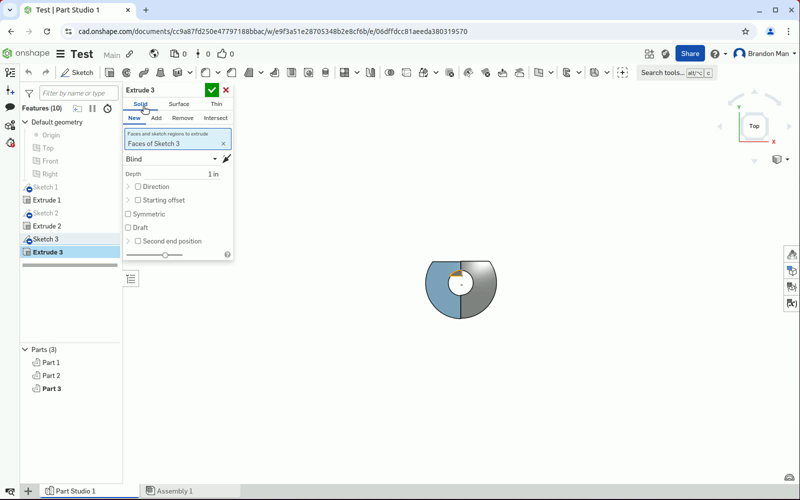
click(143, 106)
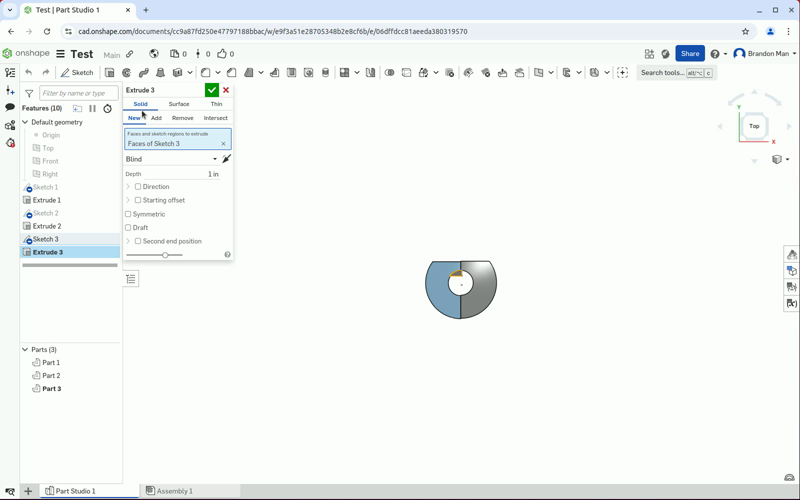
mouse_move(137, 120)
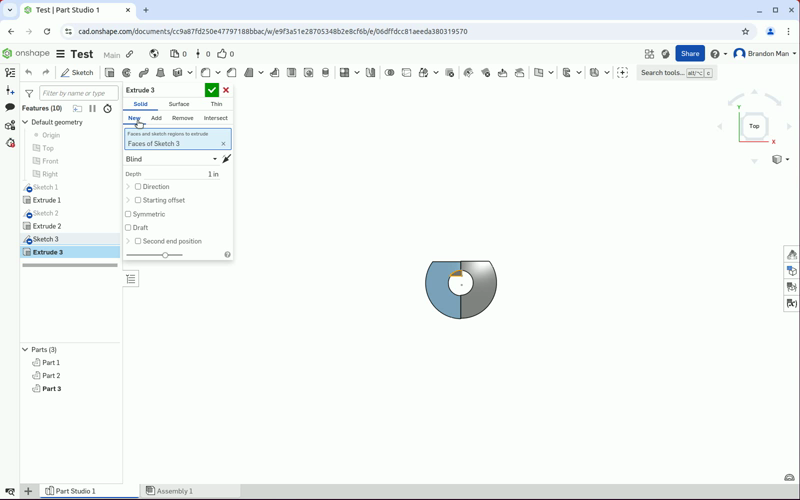
click(137, 120)
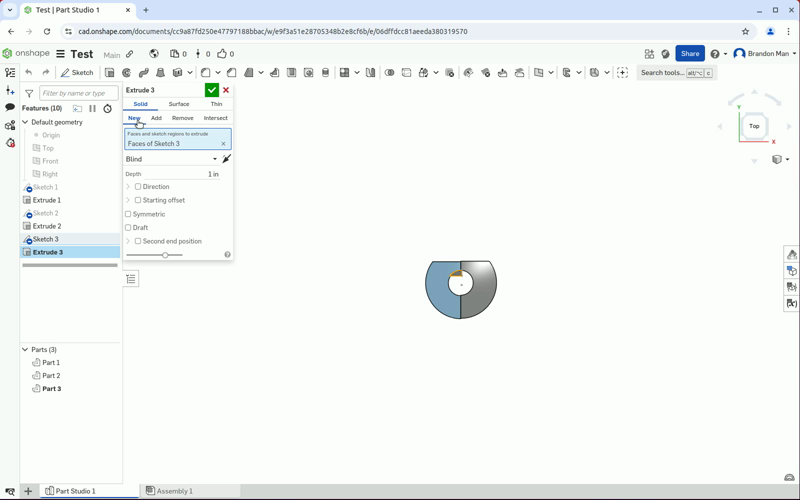
key(tab, 4)
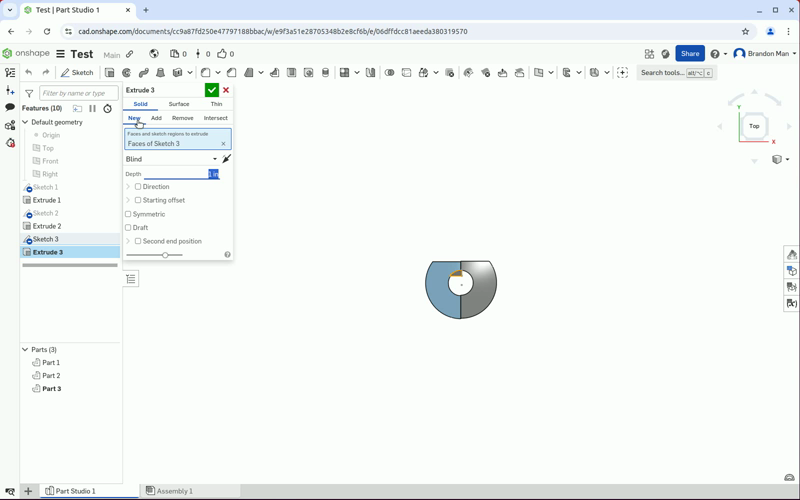
text(23.108)
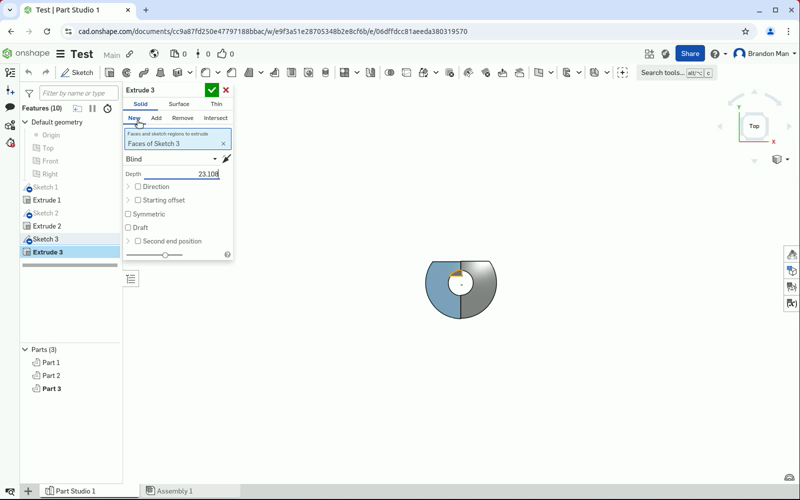
key(enter)
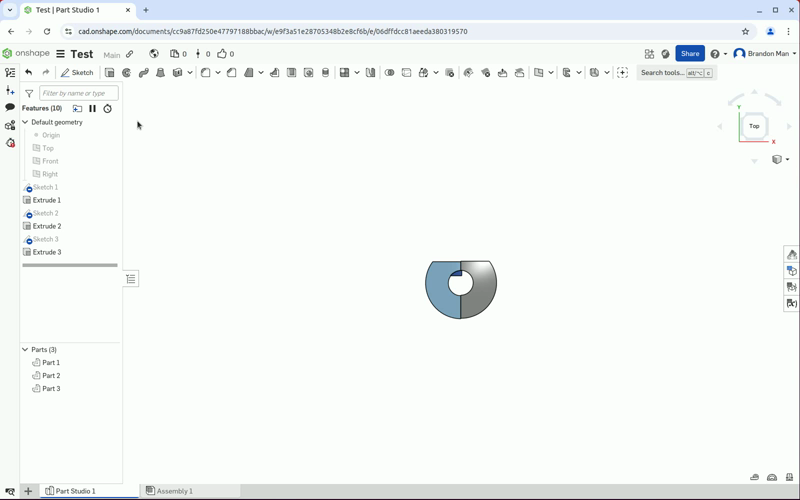
key(shift+h)
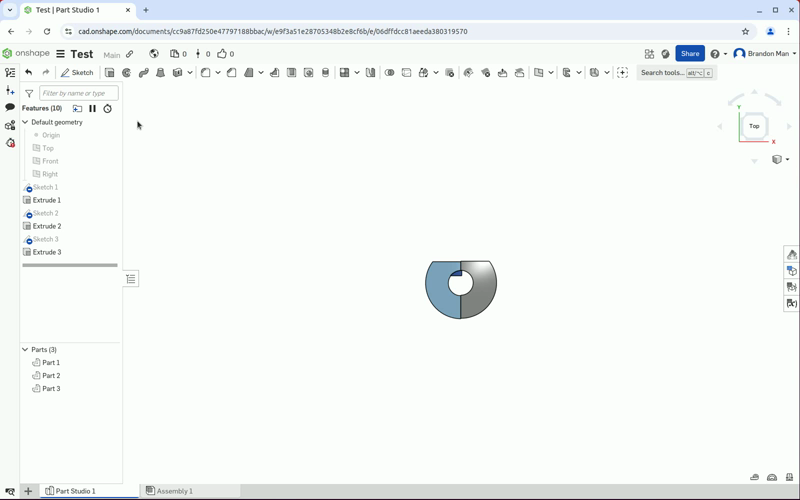
key(shift+h)
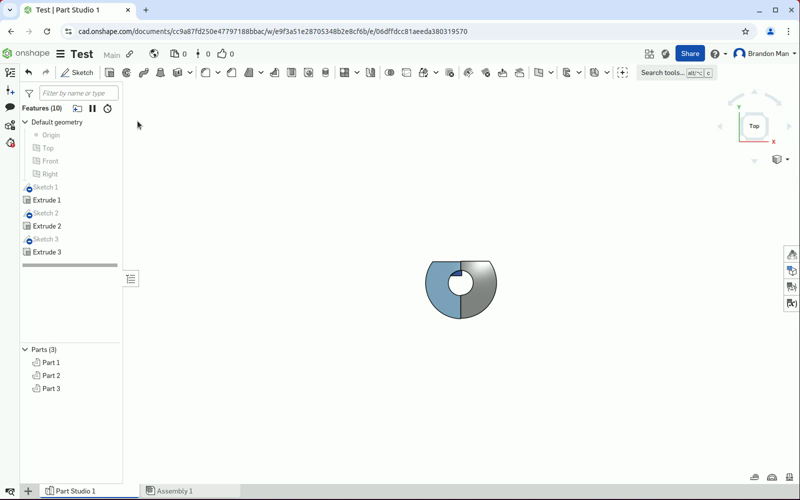
mouse_move(73, 189)
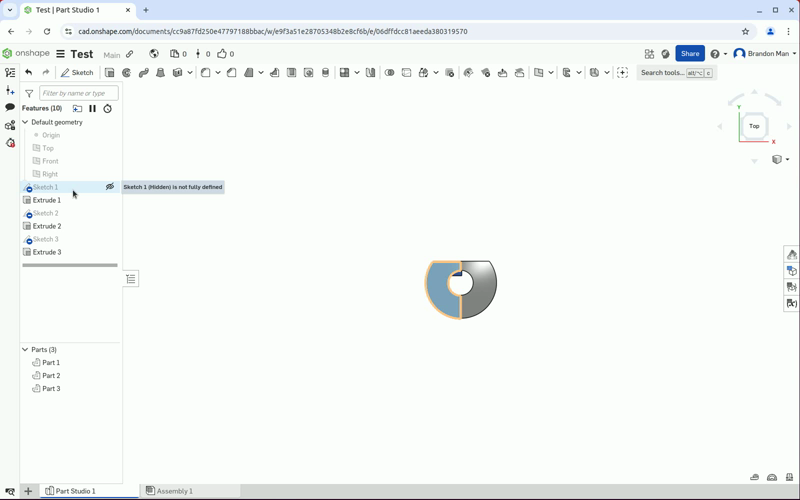
click(73, 189)
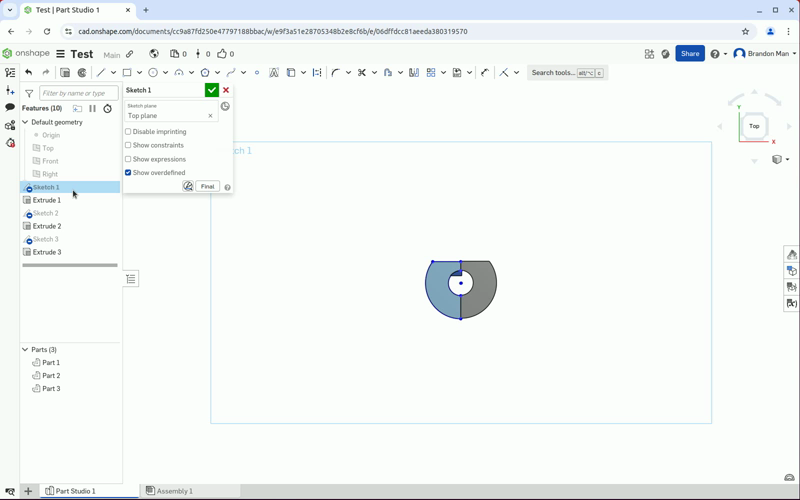
mouse_move(229, 92)
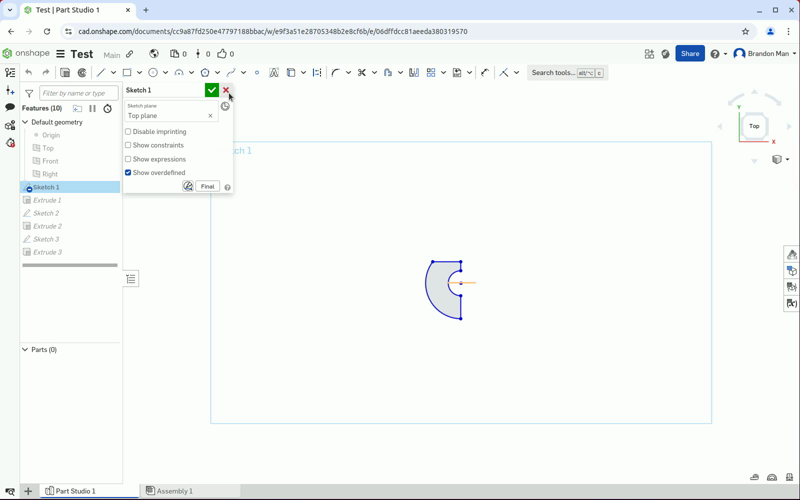
click(229, 92)
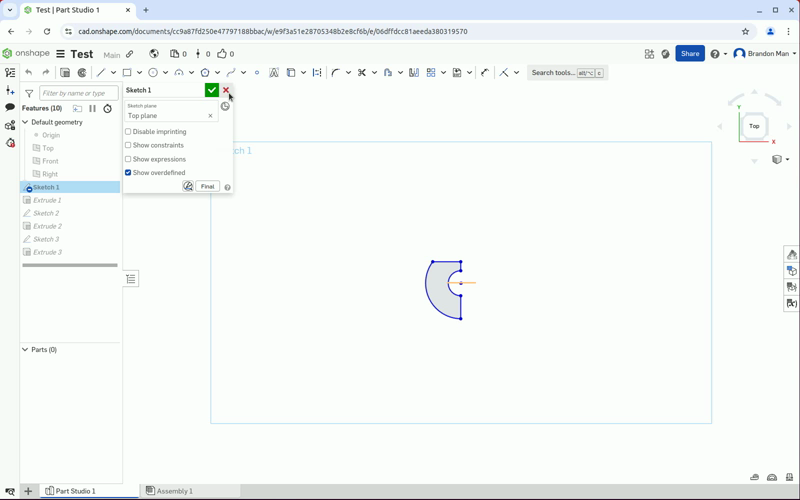
key(shift+s)
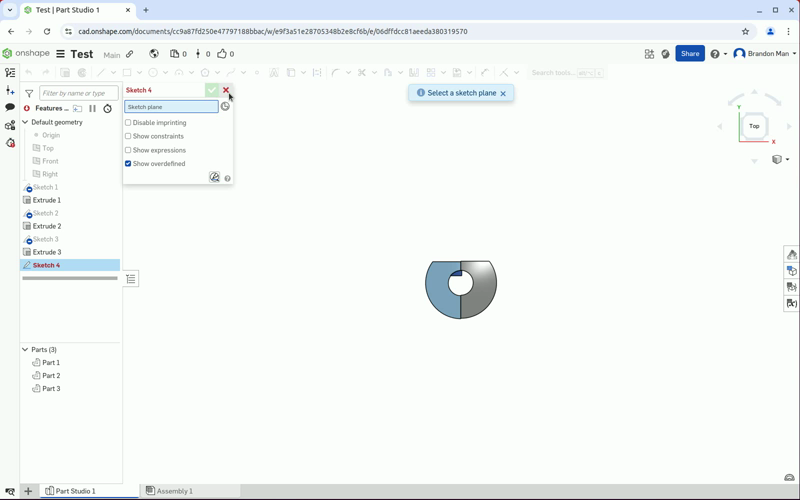
mouse_move(73, 150)
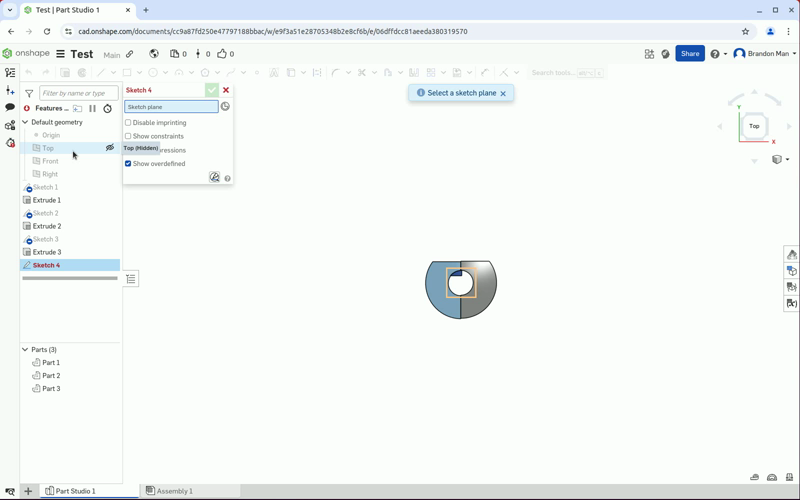
click(73, 150)
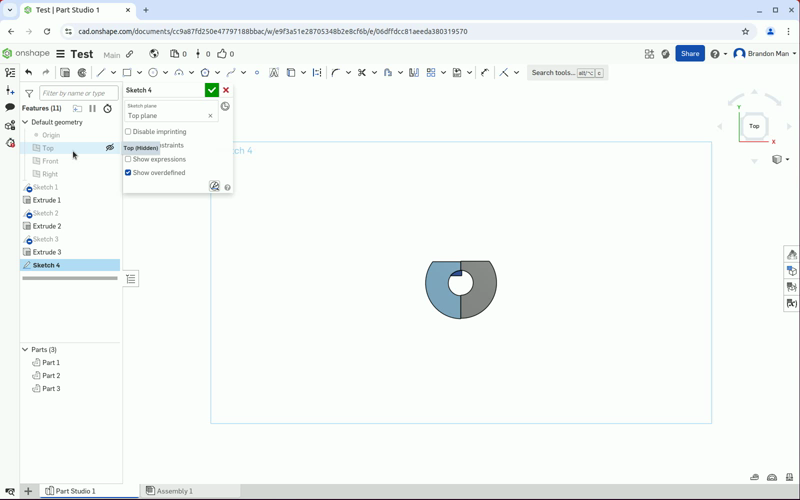
mouse_move(73, 352)
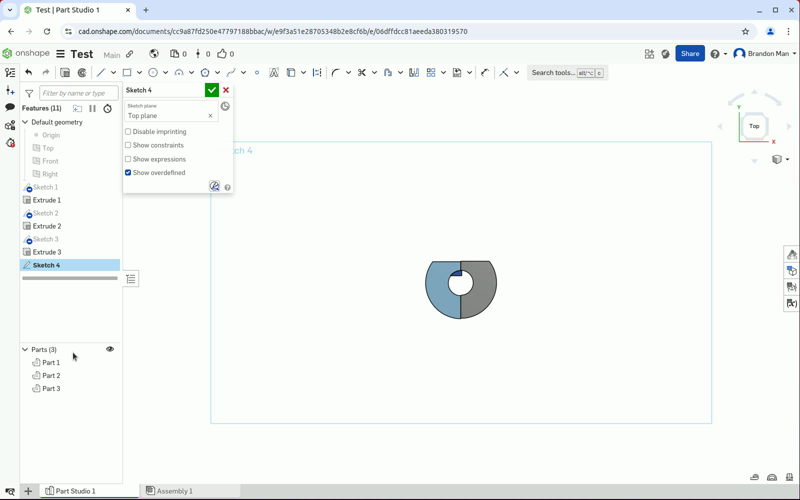
key(y)
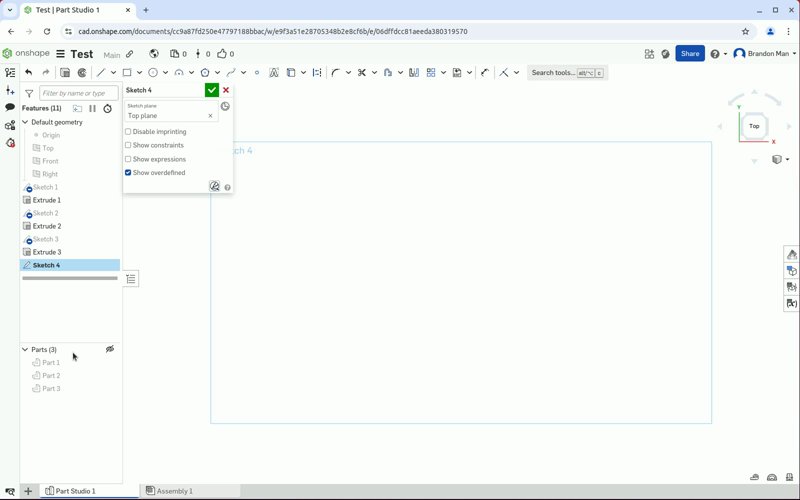
key(l)
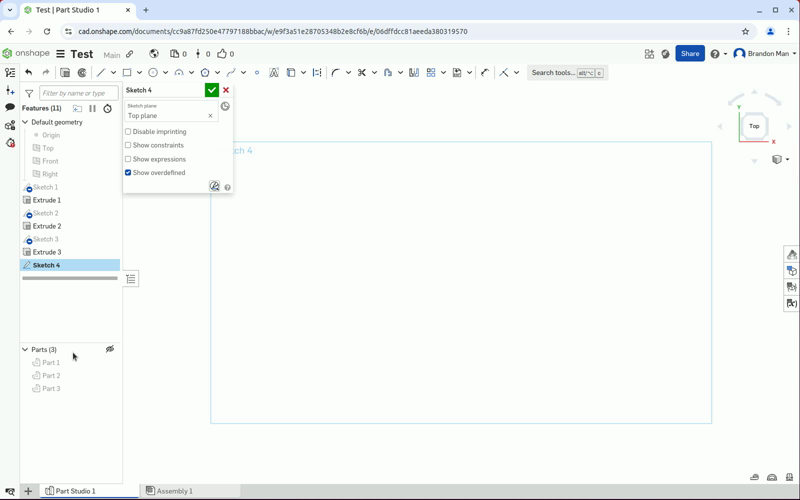
key_down(shift)
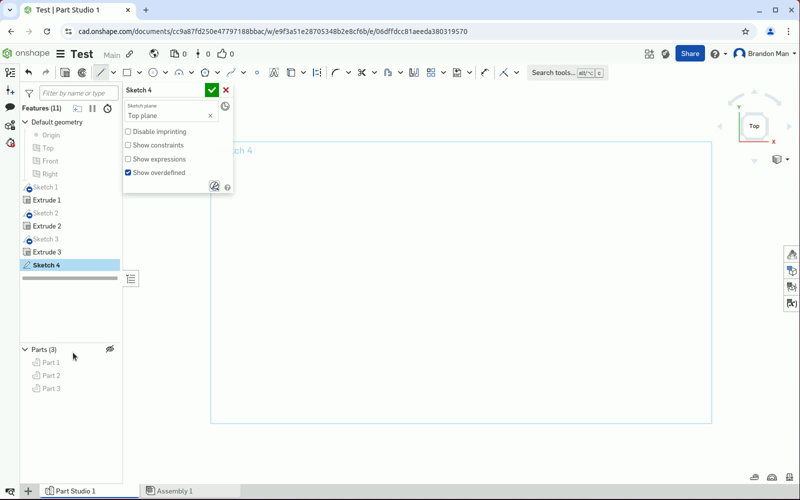
mouse_move(460, 275)
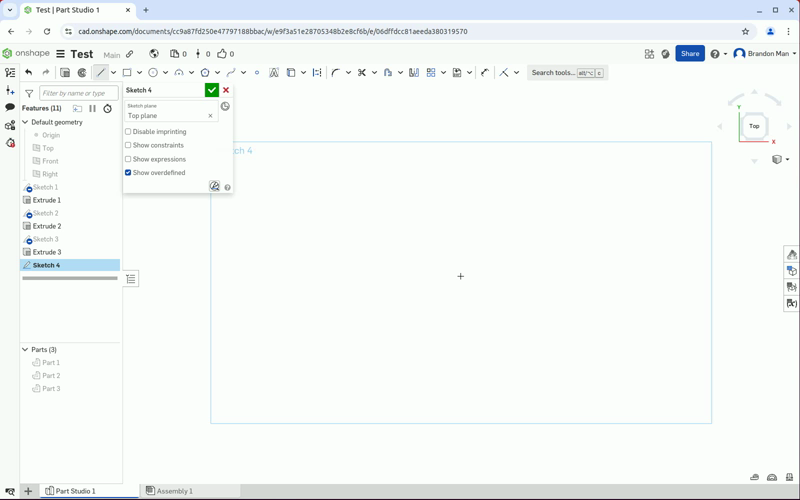
click(460, 275)
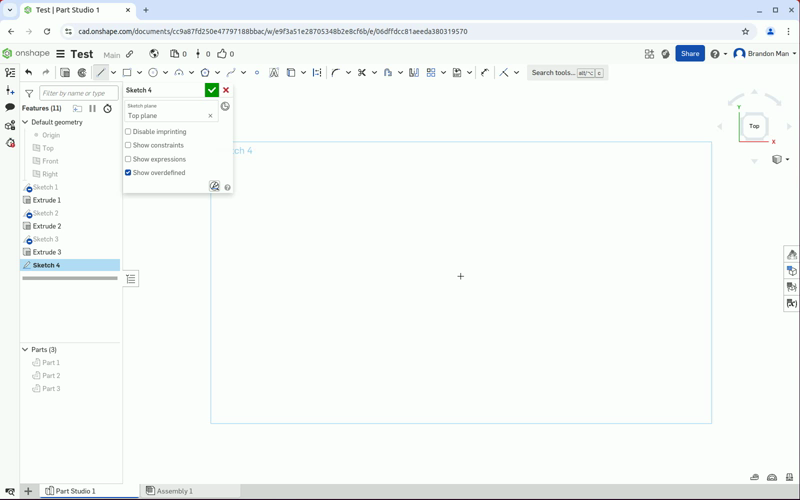
key_up(shift)
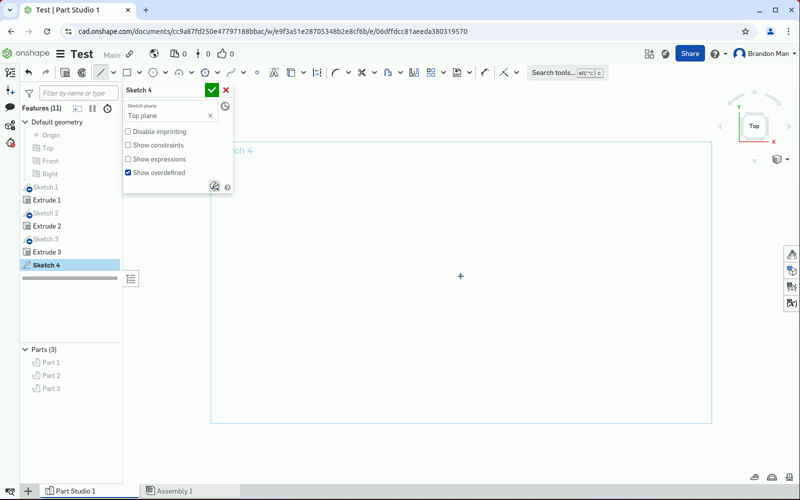
key_down(shift)
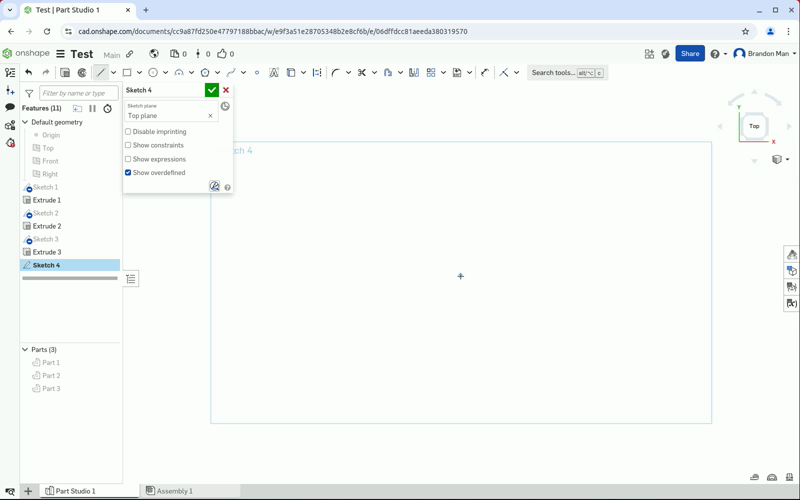
mouse_move(490, 275)
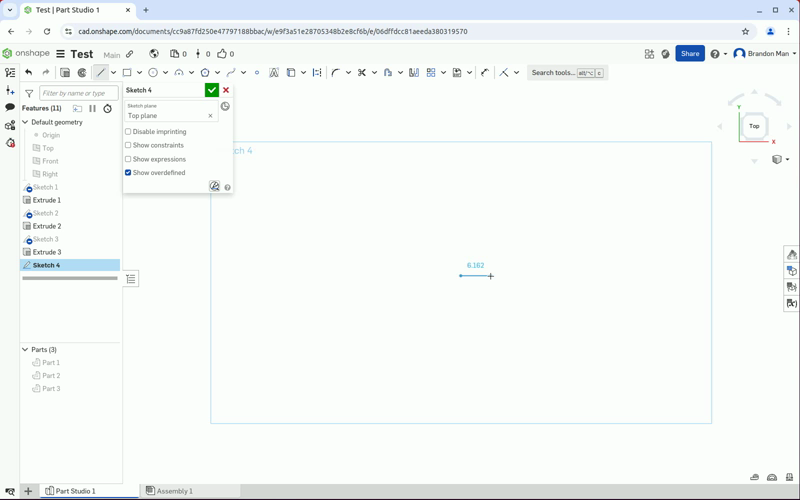
mouse_move(472, 275)
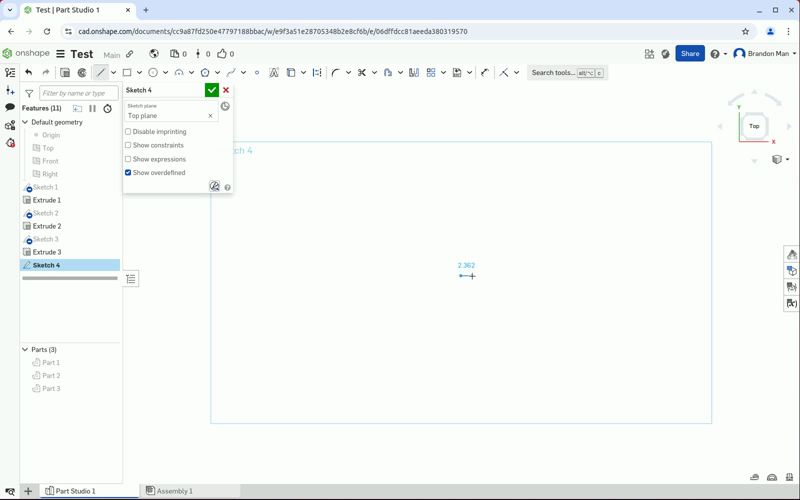
click(472, 275)
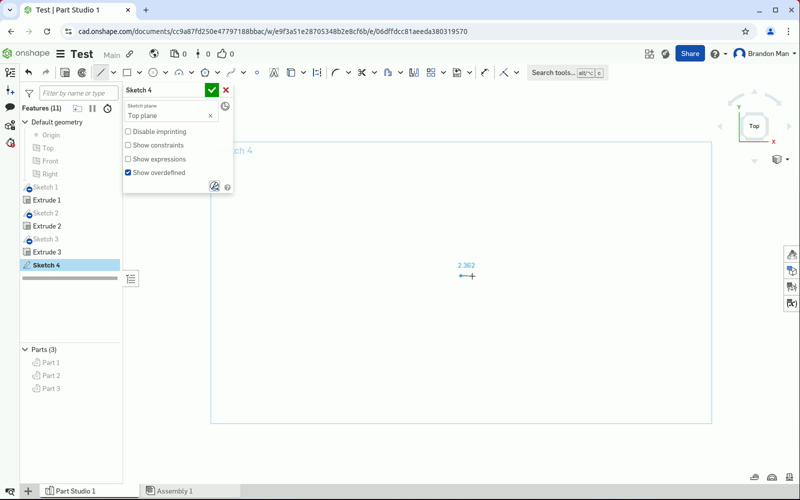
key_up(shift)
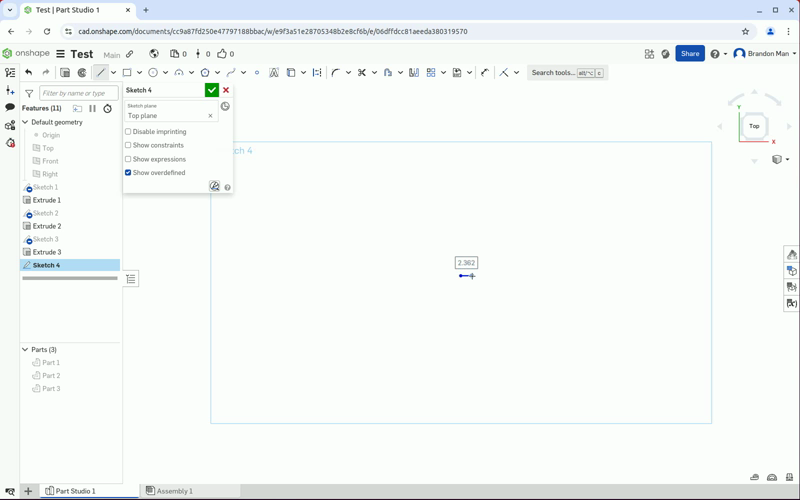
key(esc)
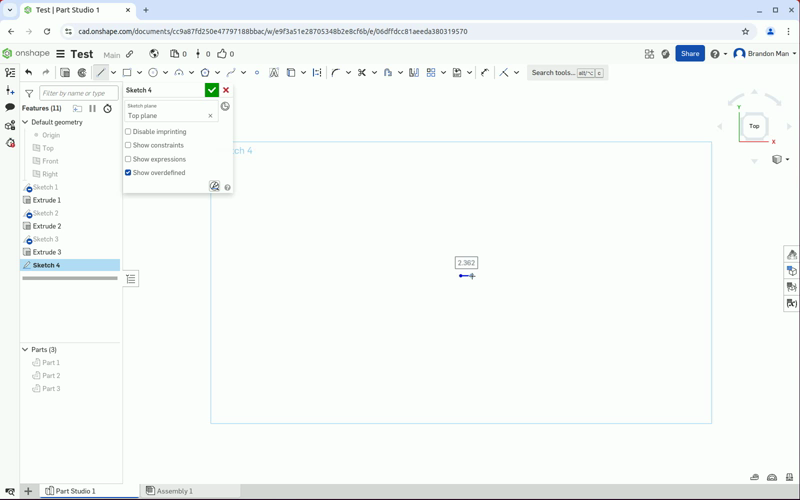
key(a)
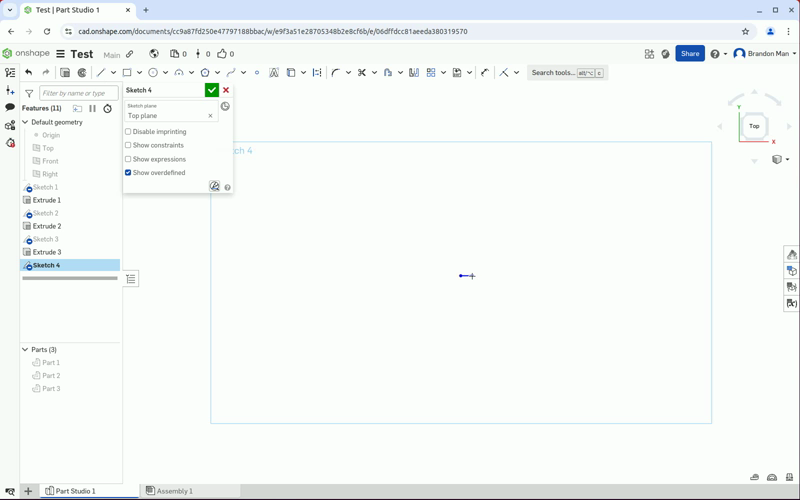
mouse_move(472, 275)
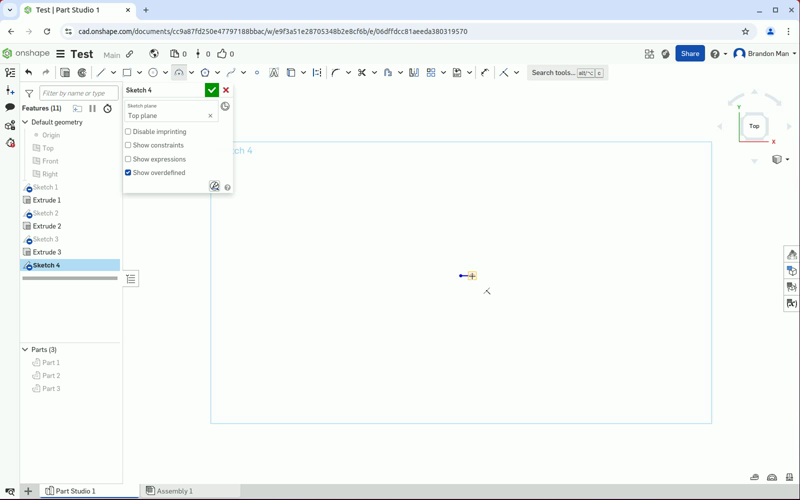
click(472, 275)
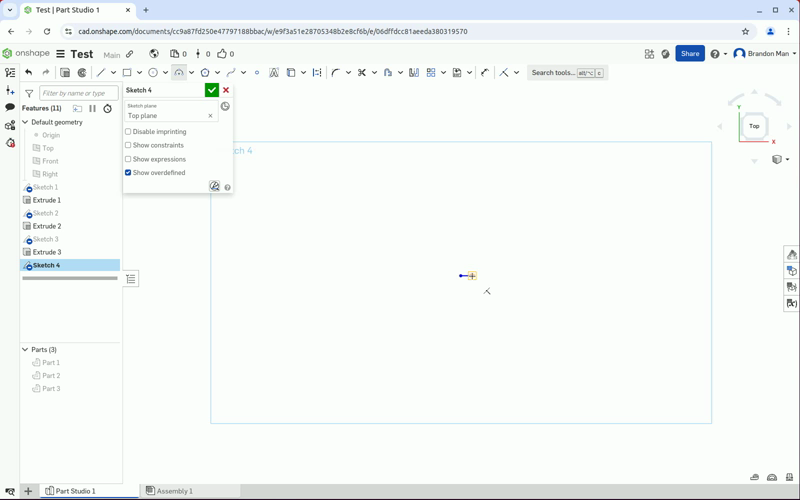
key_down(shift)
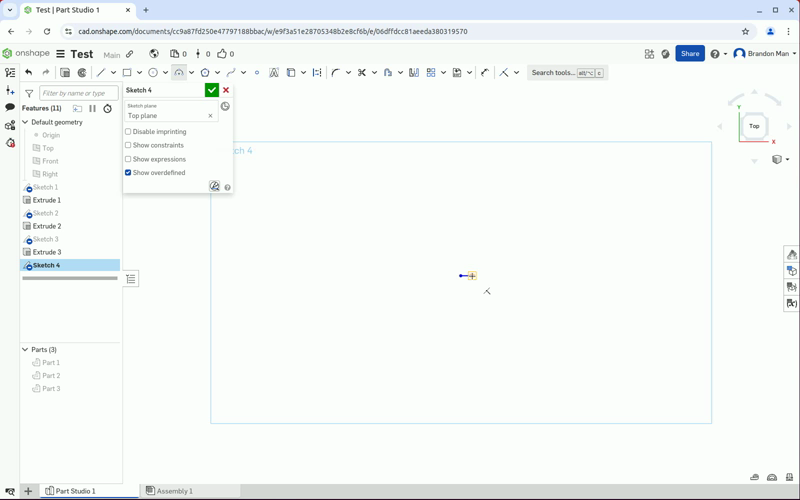
mouse_move(460, 270)
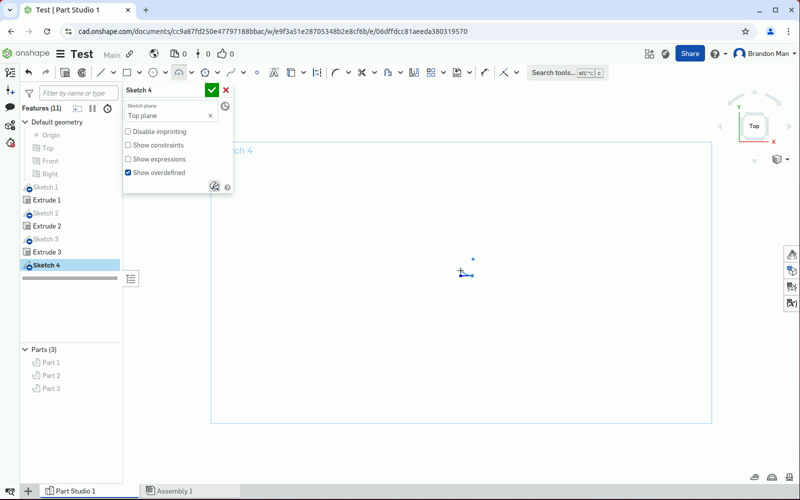
click(460, 270)
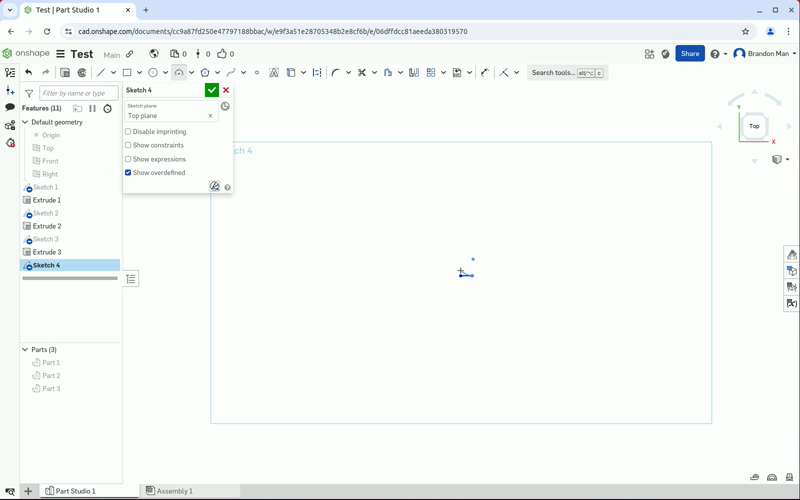
mouse_move(467, 271)
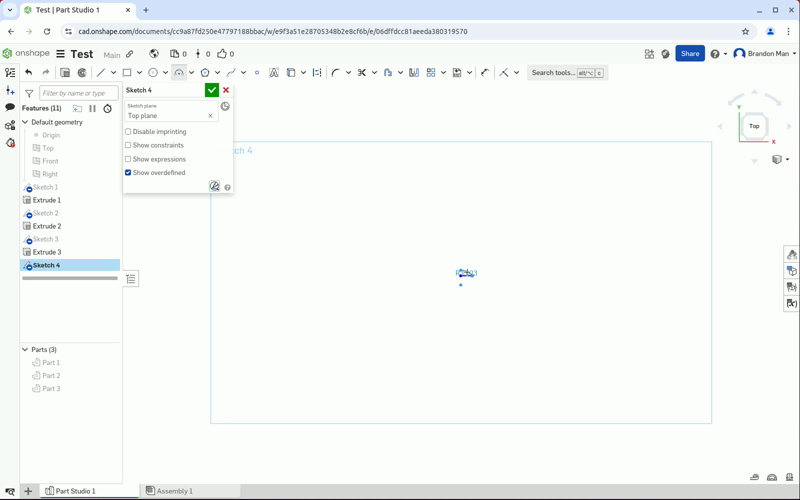
click(467, 271)
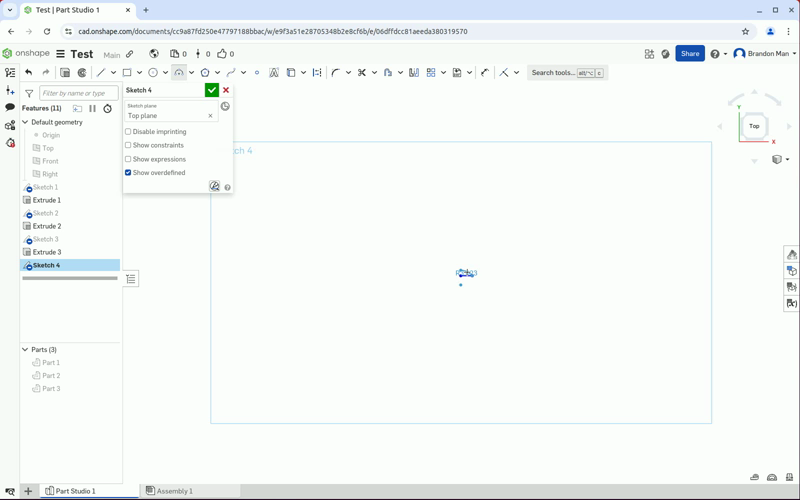
key_up(shift)
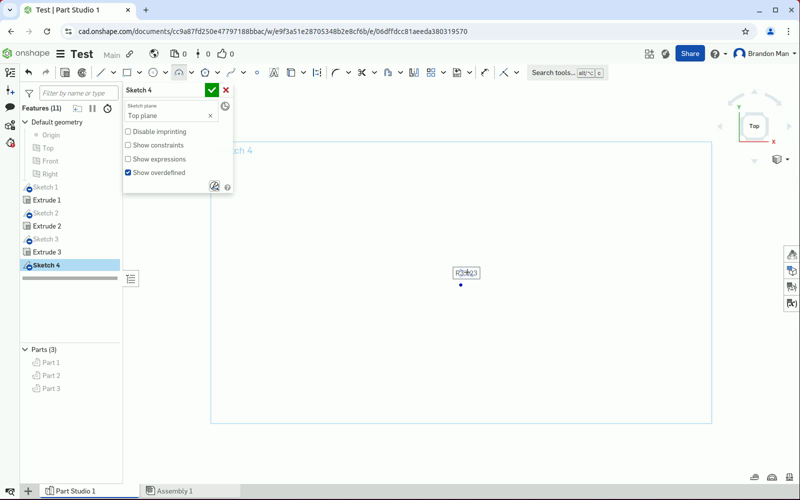
key(esc)
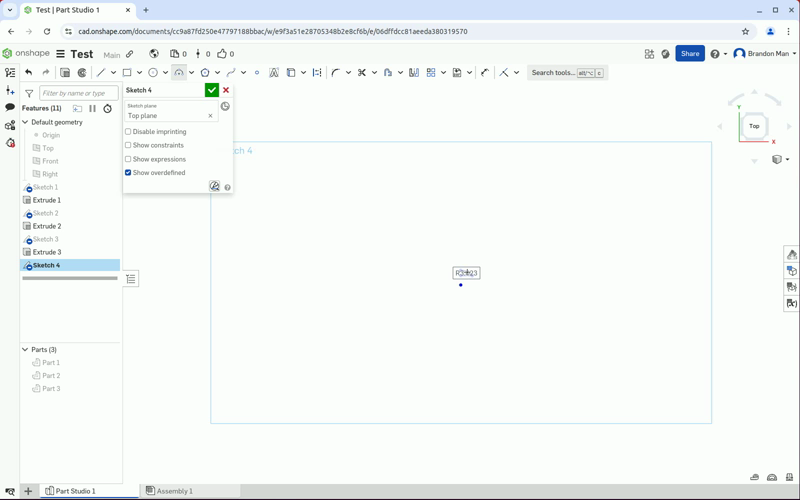
key(l)
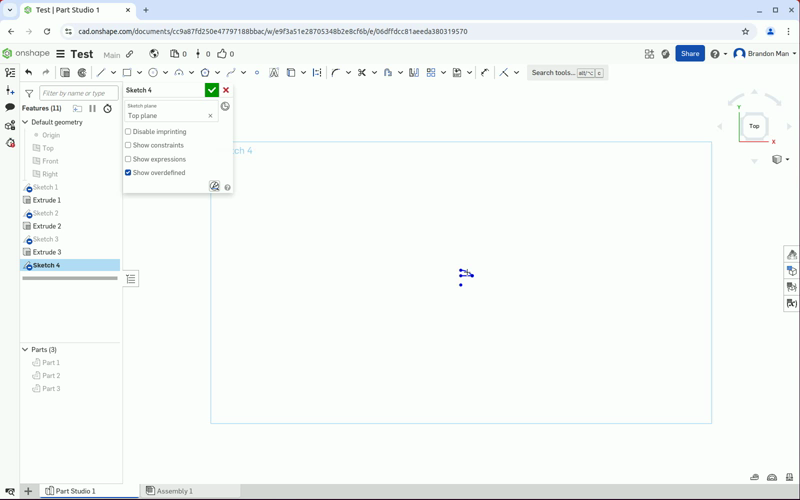
mouse_move(460, 270)
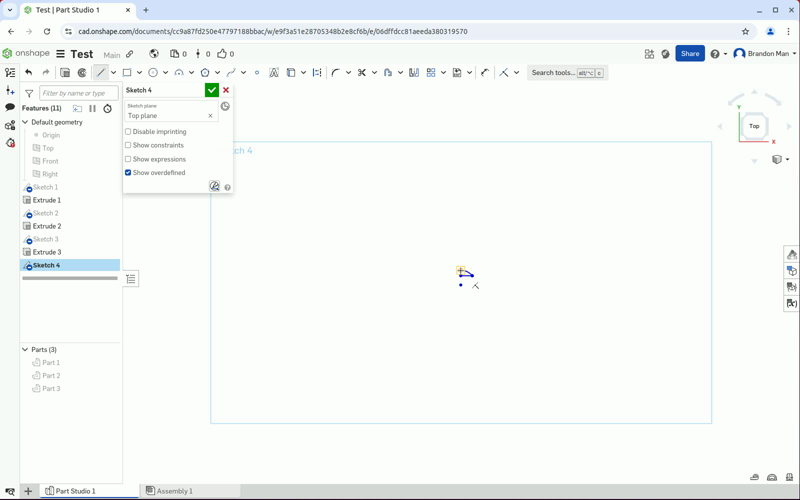
click(460, 270)
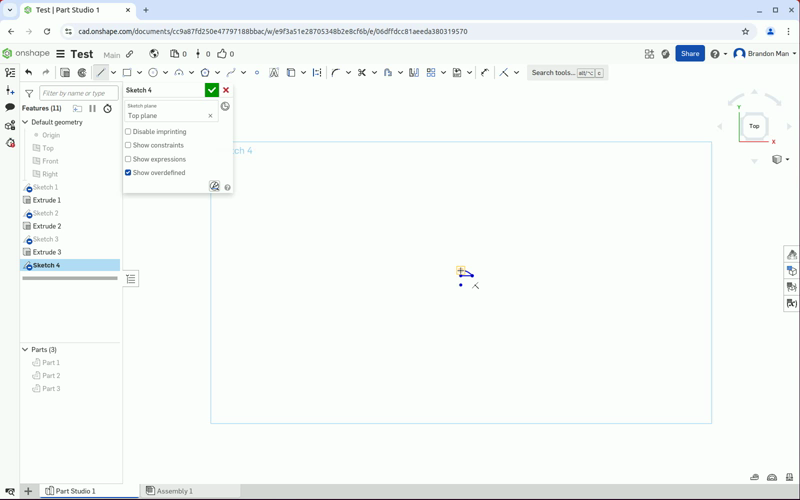
mouse_move(490, 270)
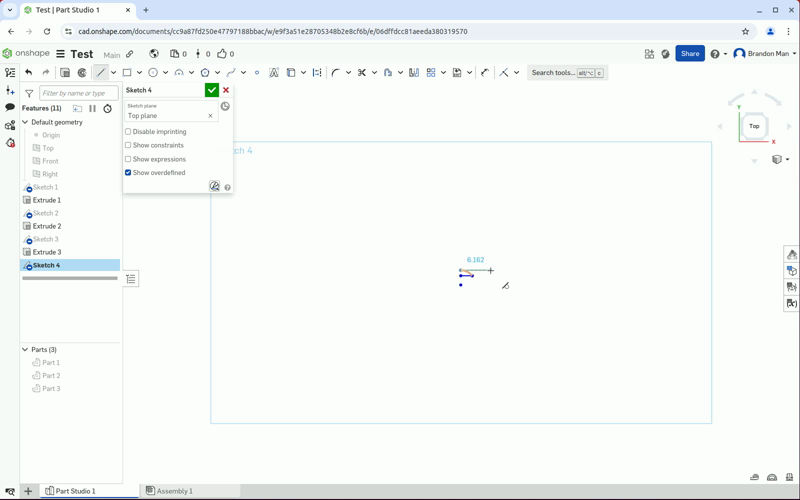
key_down(shift)
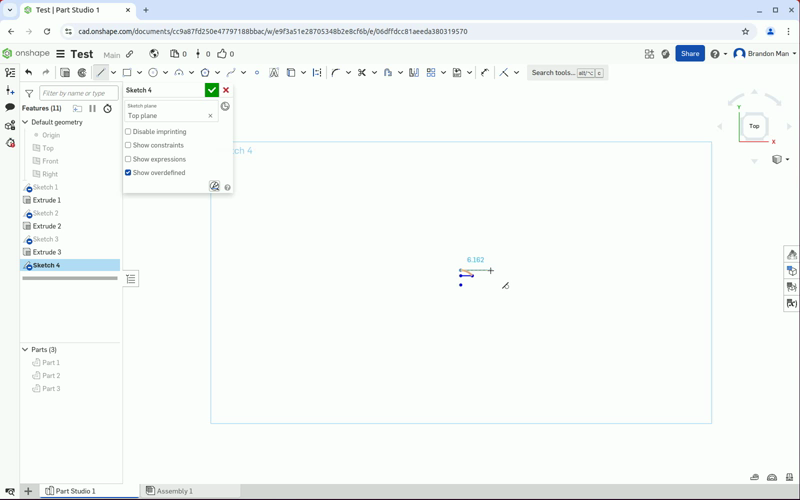
mouse_move(460, 275)
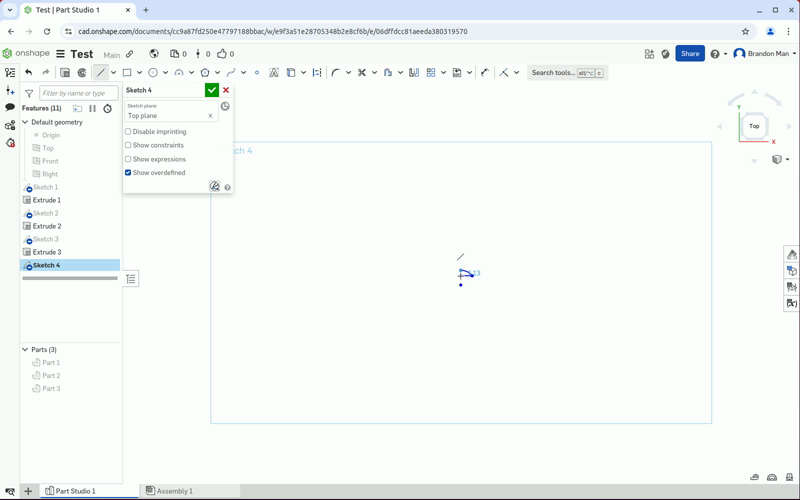
scroll(6)
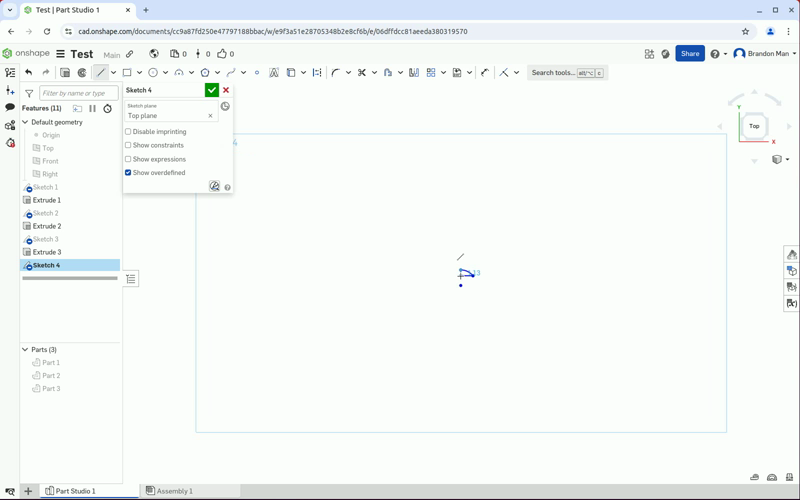
scroll(6)
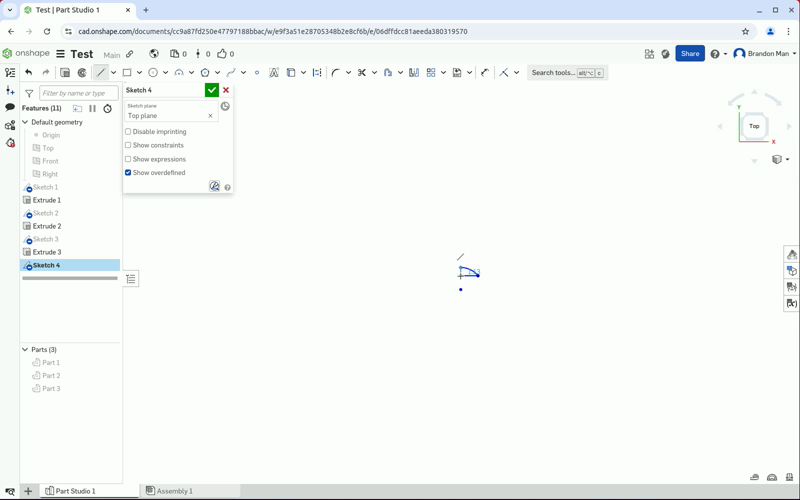
scroll(6)
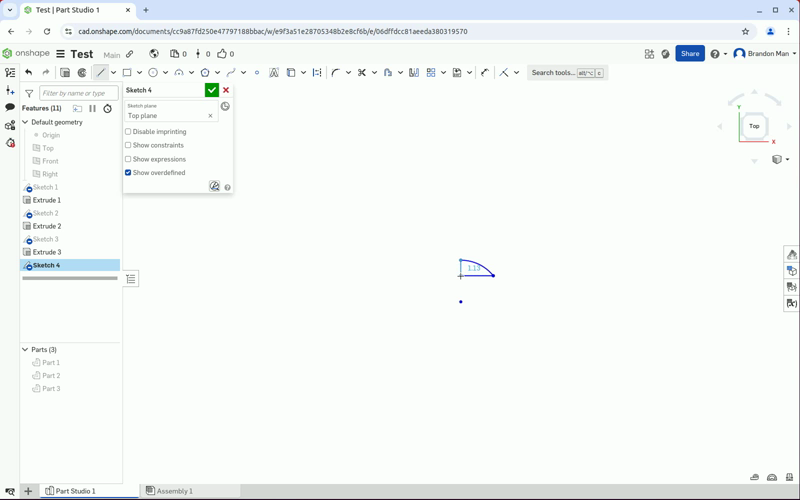
scroll(6)
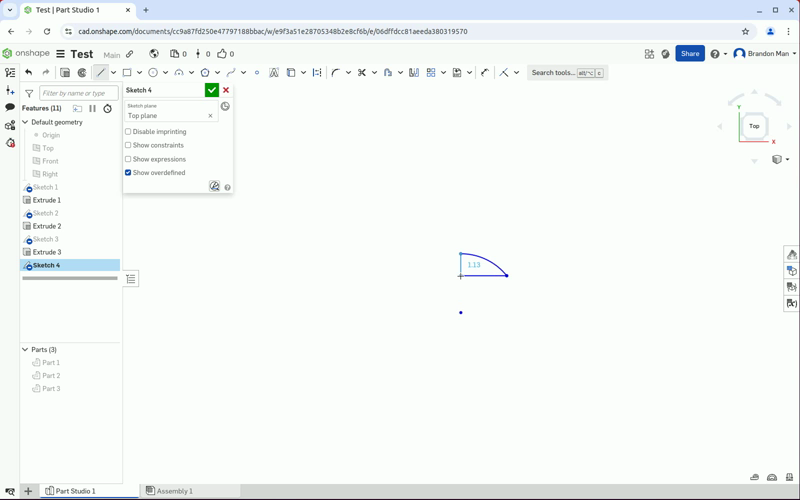
scroll(6)
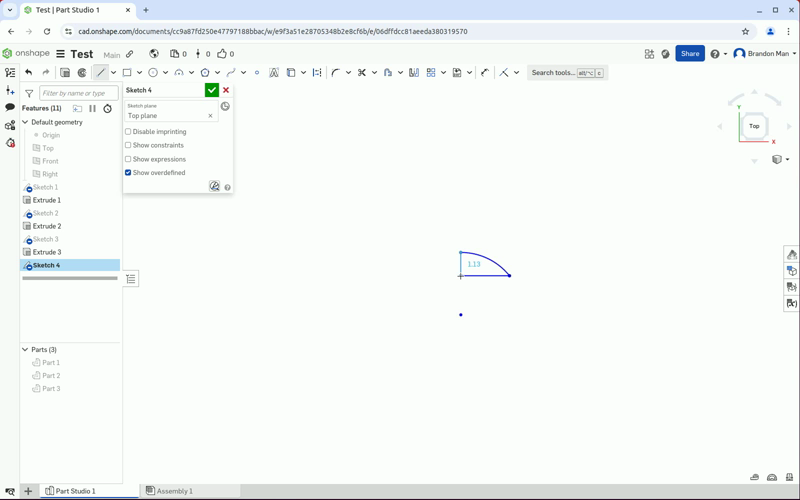
scroll(6)
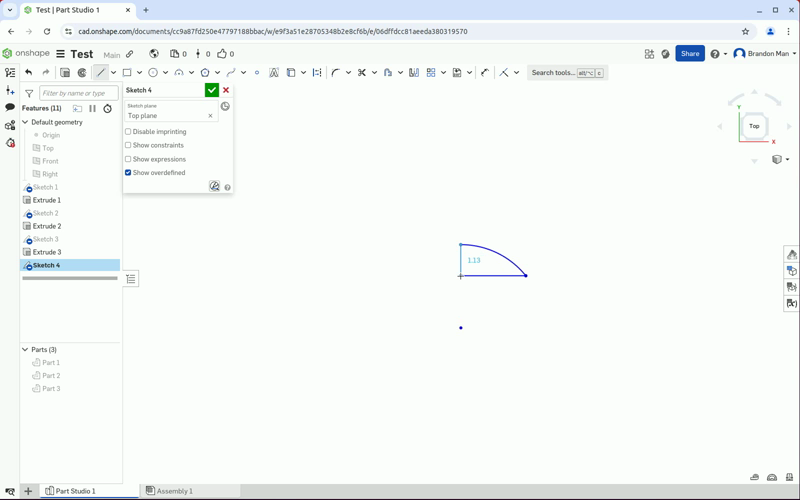
scroll(6)
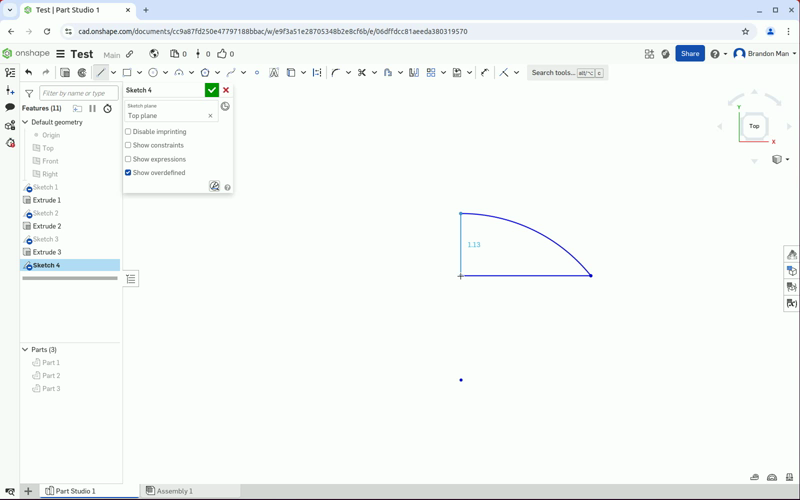
key_up(shift)
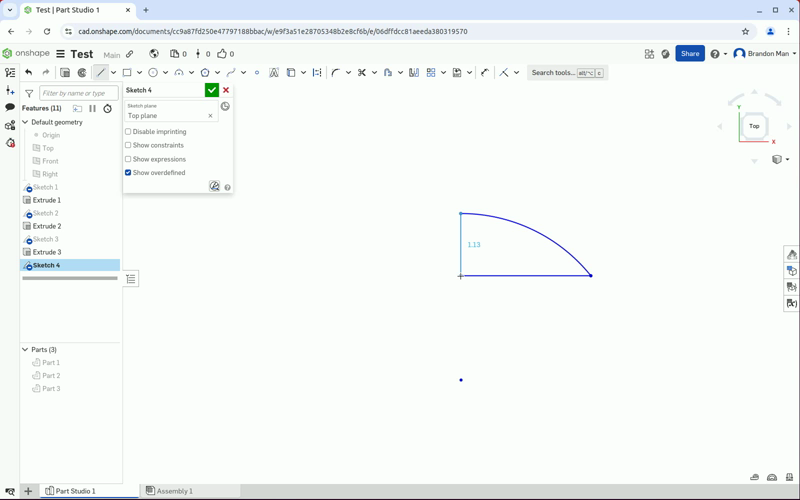
click(460, 275)
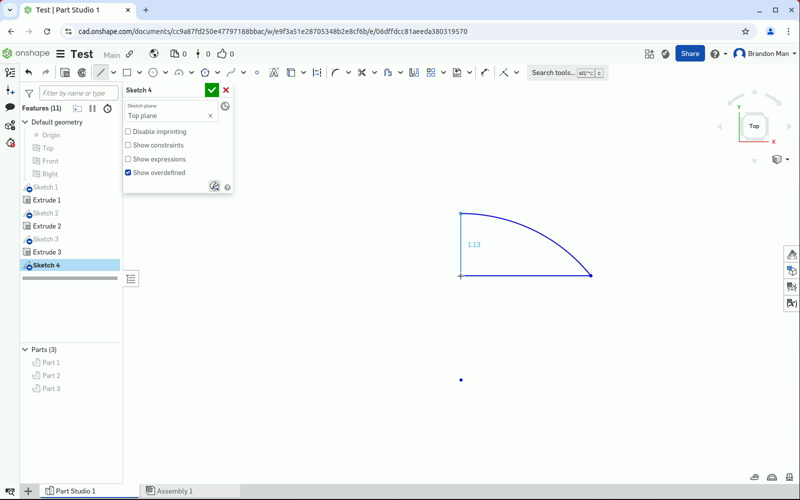
scroll(-6)
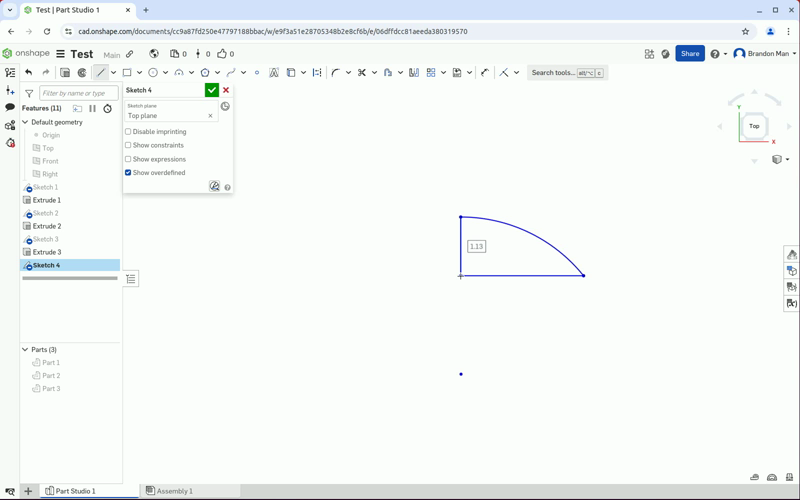
scroll(-6)
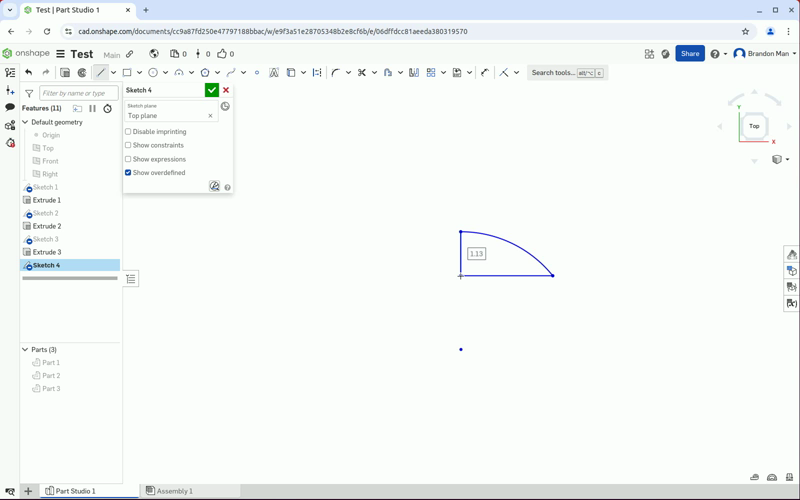
scroll(-6)
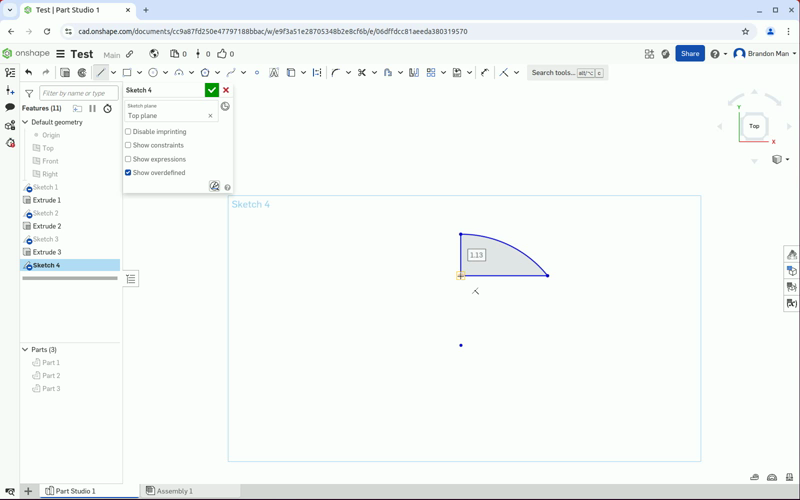
scroll(-6)
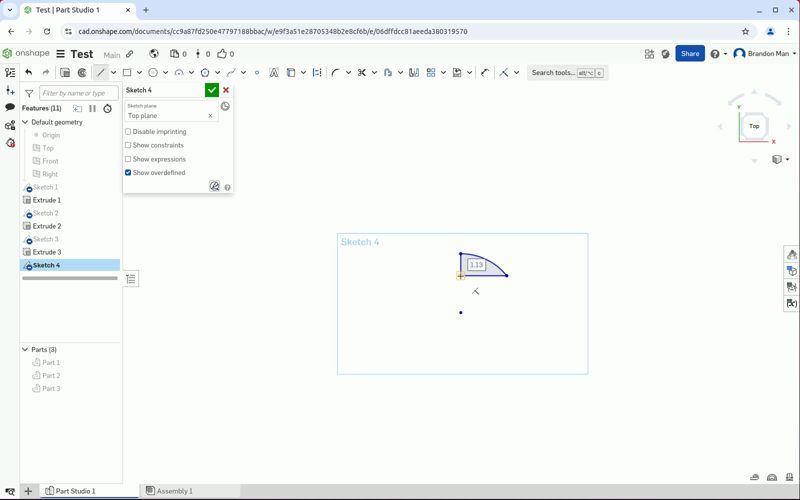
scroll(-6)
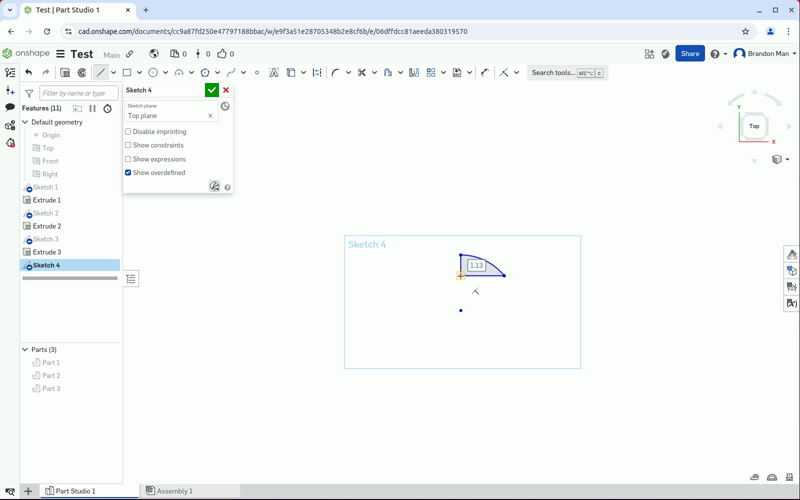
scroll(-6)
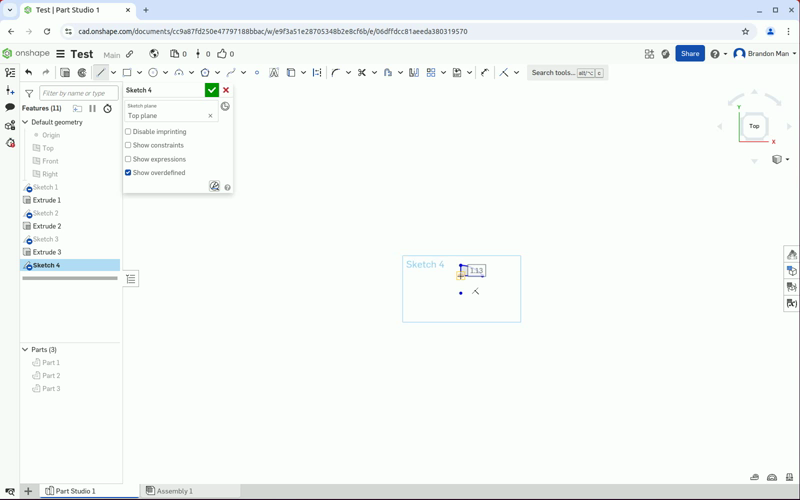
scroll(-6)
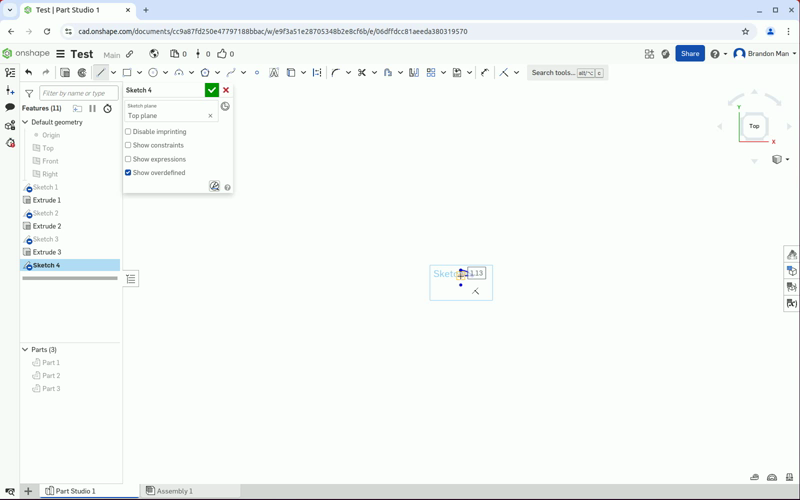
key(esc)
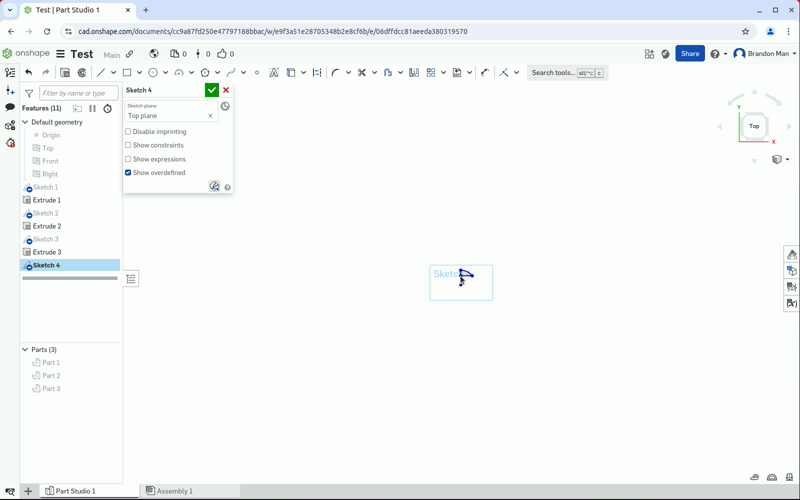
mouse_move(463, 275)
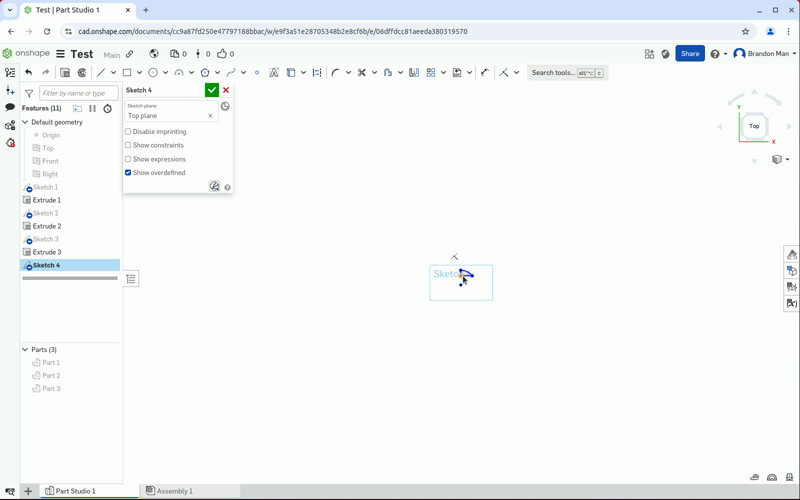
scroll(6)
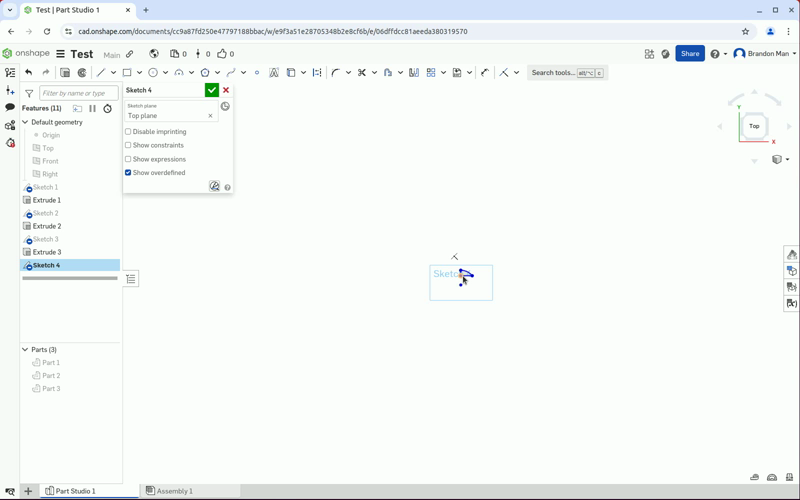
scroll(6)
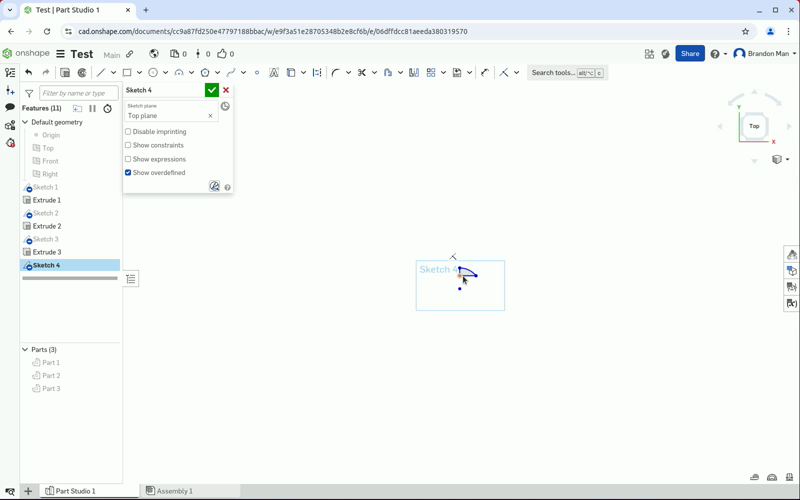
scroll(6)
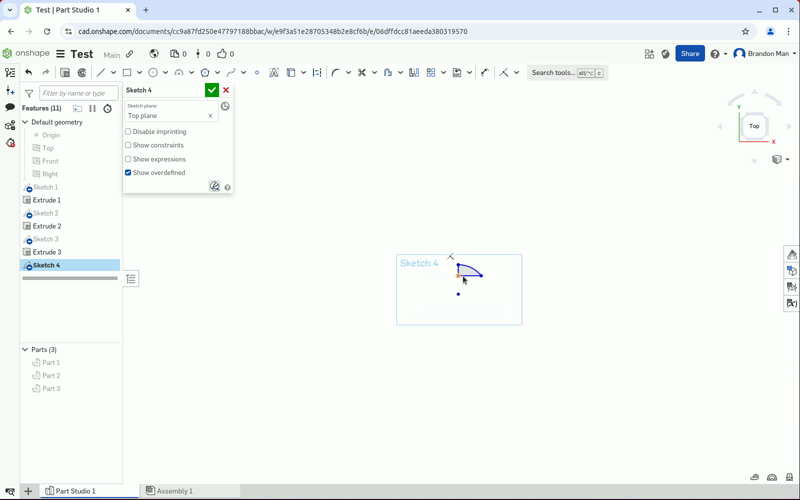
scroll(6)
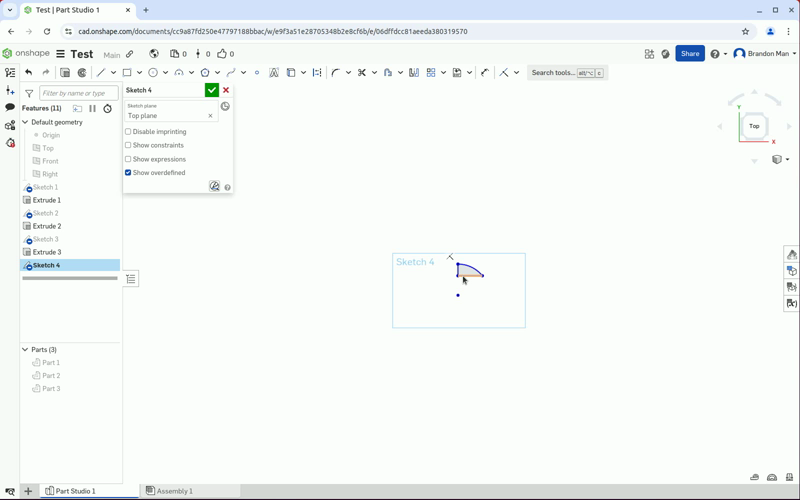
scroll(6)
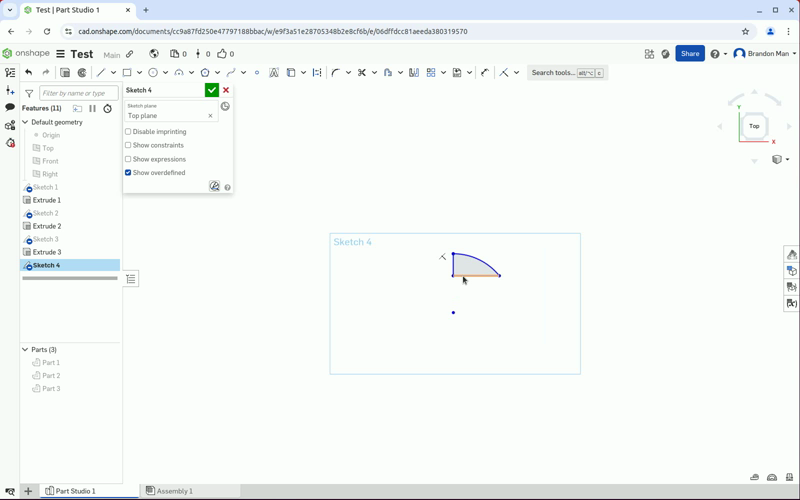
scroll(6)
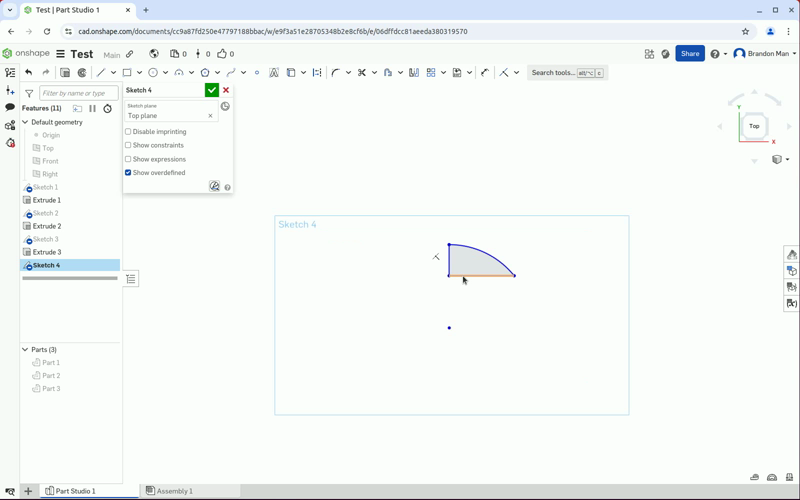
scroll(6)
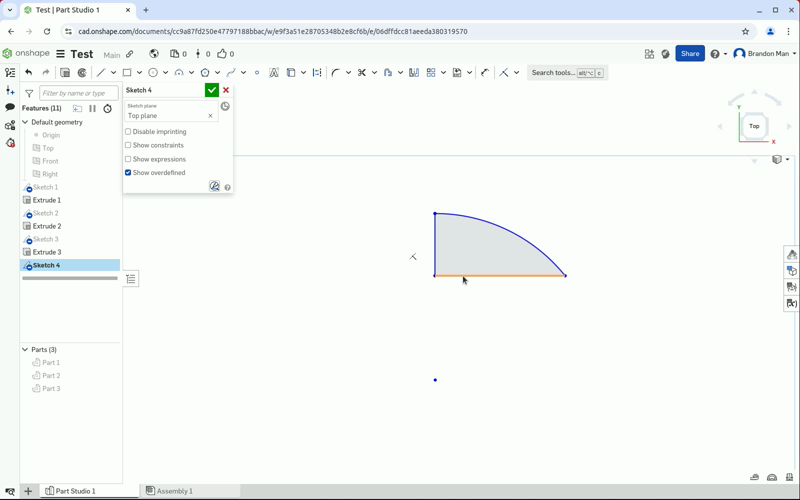
click(463, 275)
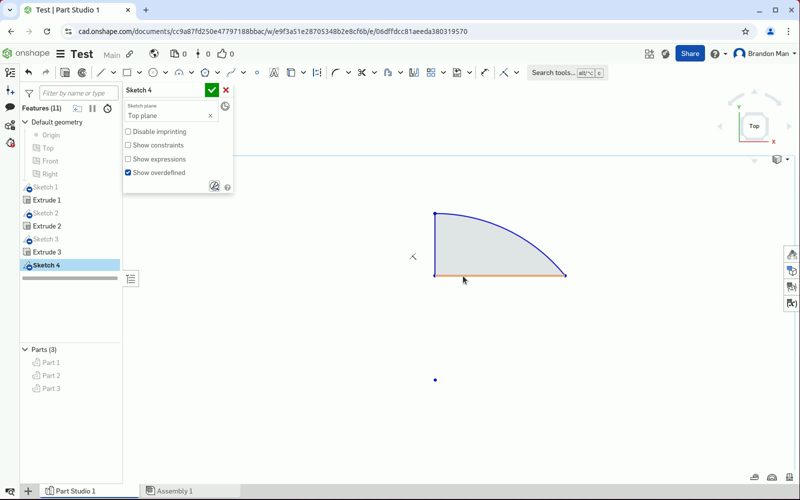
scroll(-6)
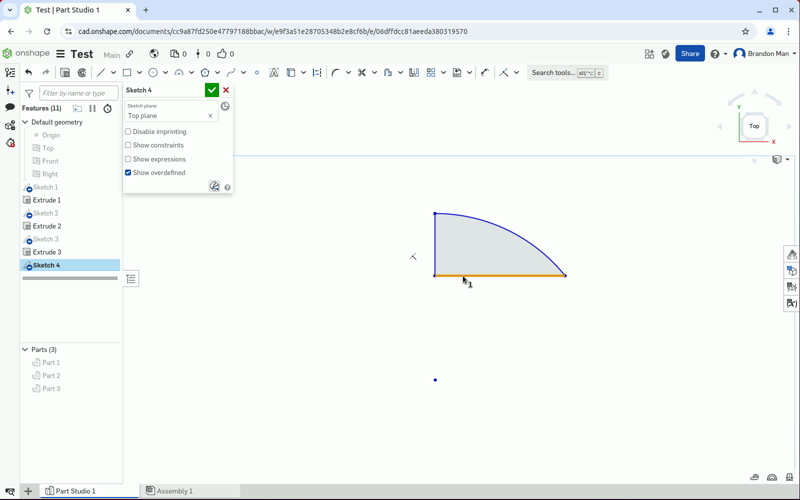
scroll(-6)
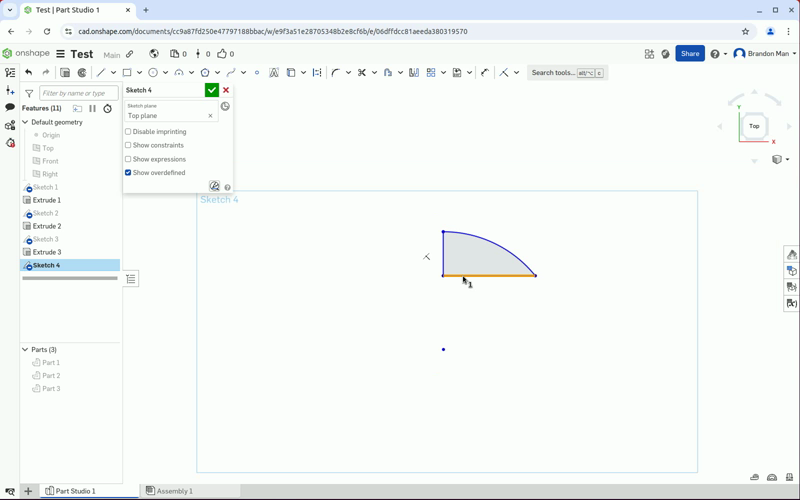
scroll(-6)
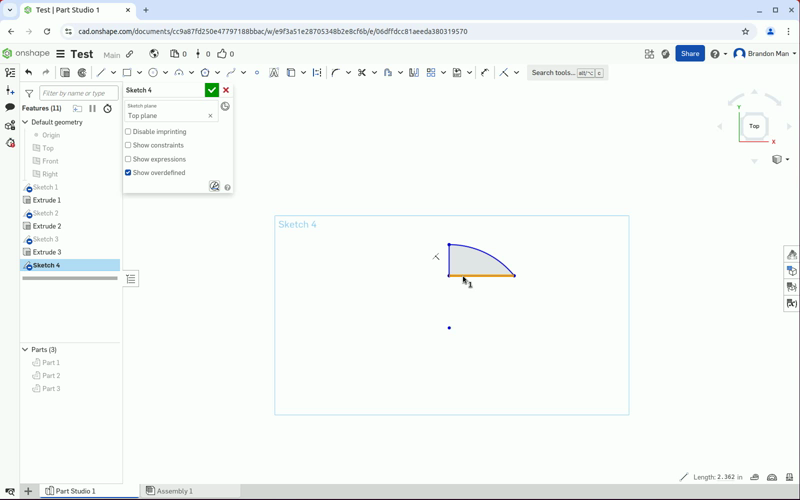
scroll(-6)
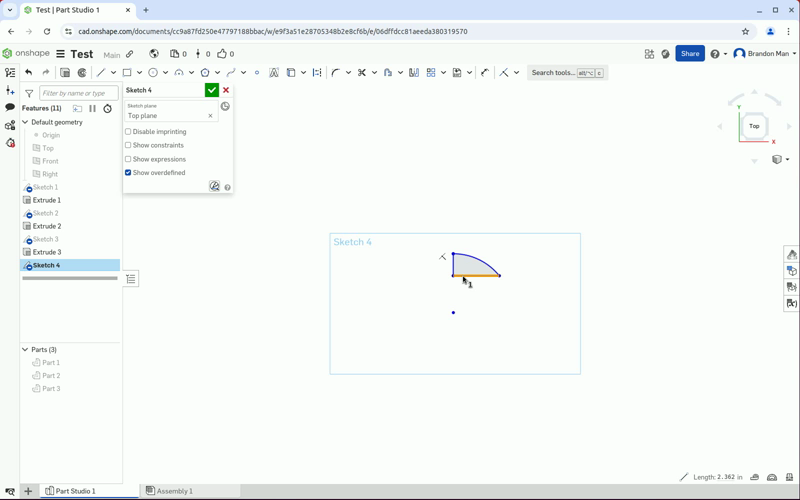
scroll(-6)
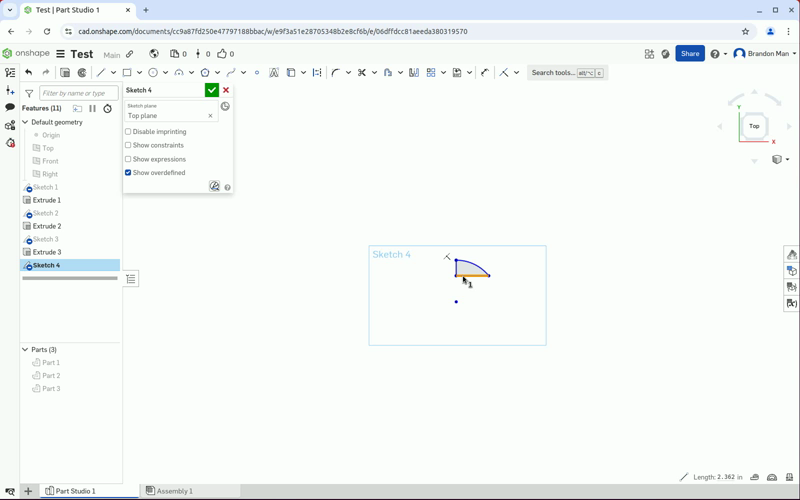
scroll(-6)
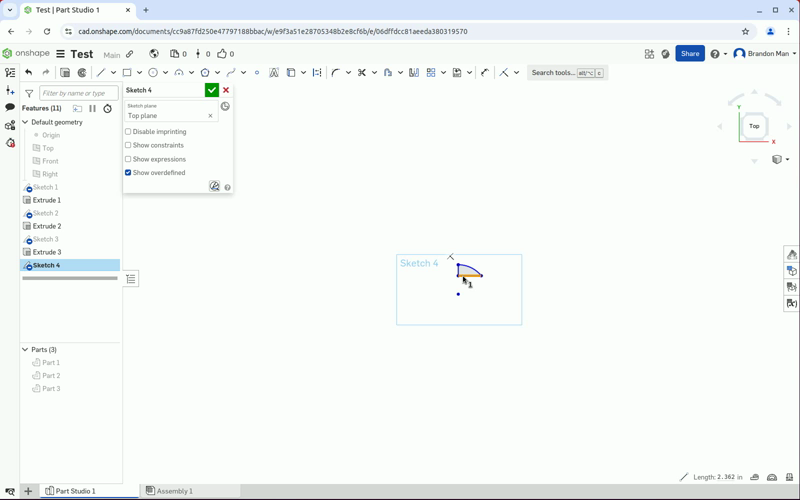
scroll(-6)
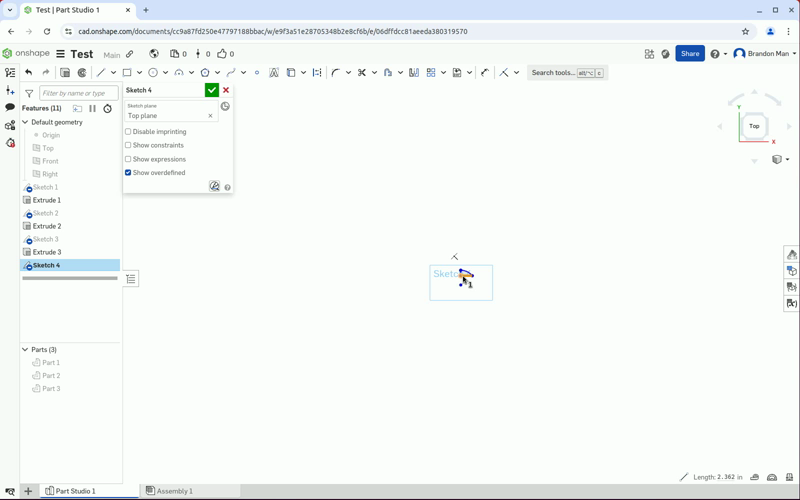
mouse_move(73, 352)
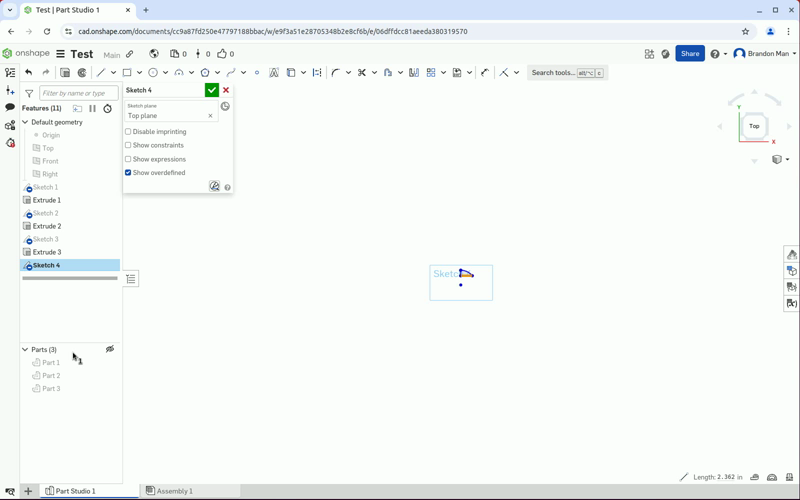
key(shift+y)
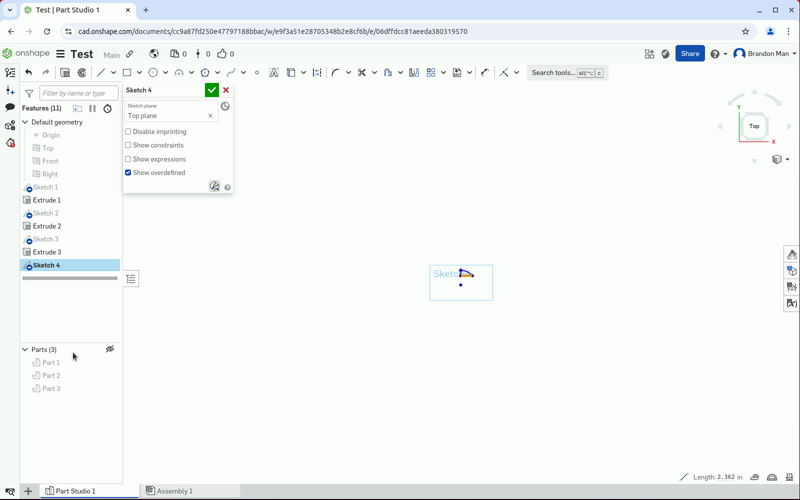
key(shift+e)
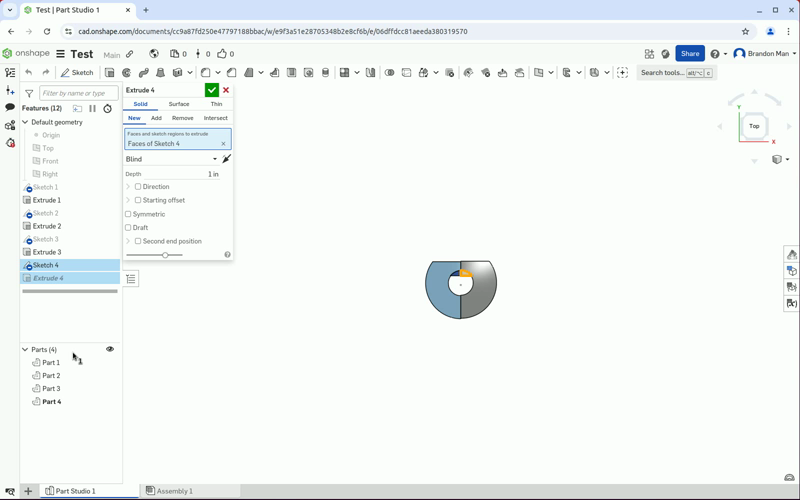
mouse_move(143, 106)
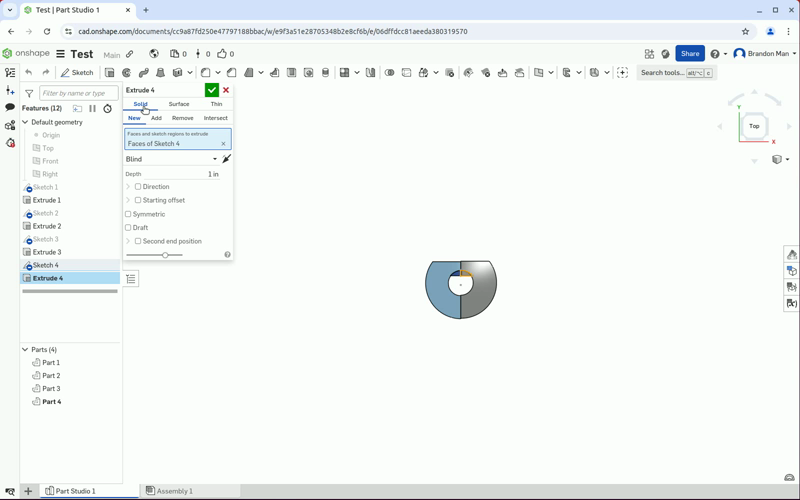
click(143, 106)
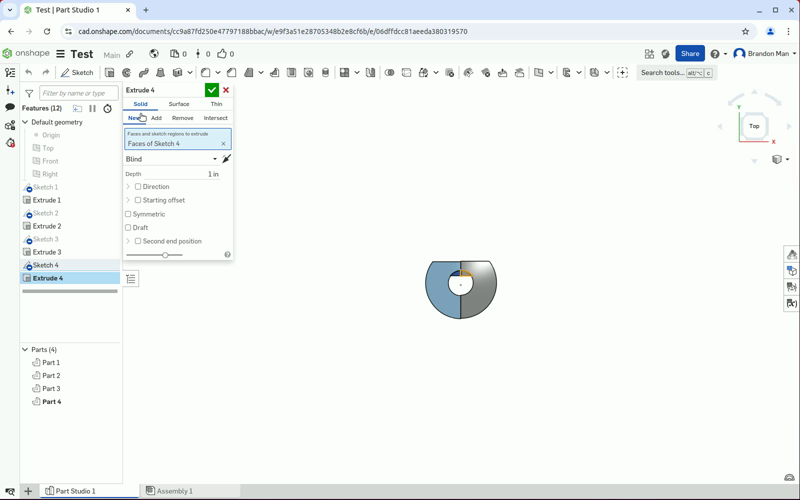
mouse_move(137, 120)
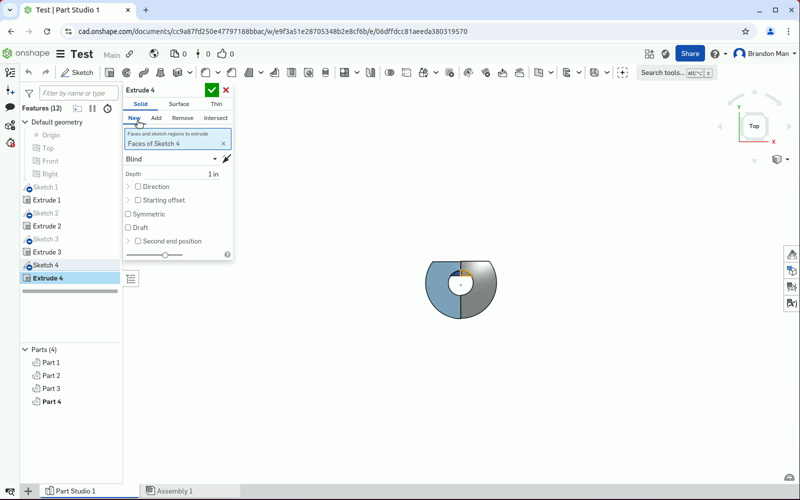
click(137, 120)
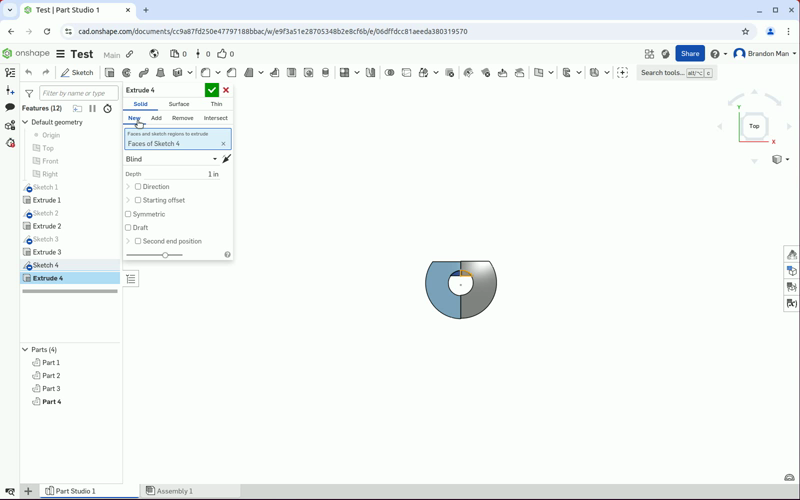
key(tab, 4)
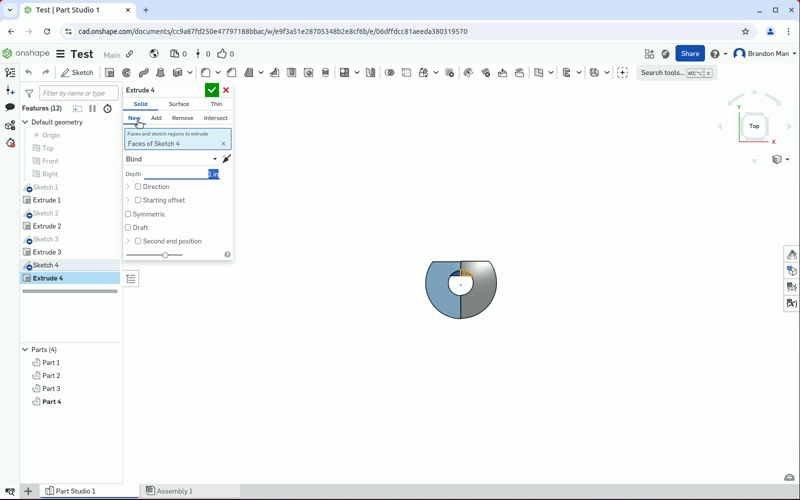
text(23.108)
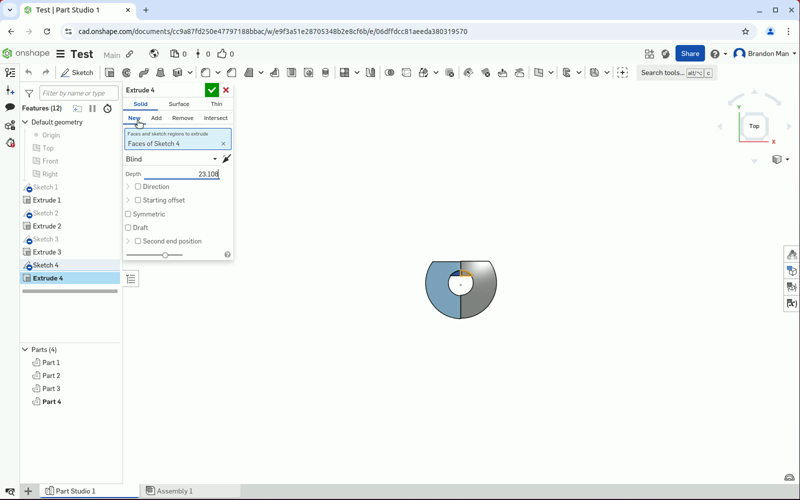
key(enter)
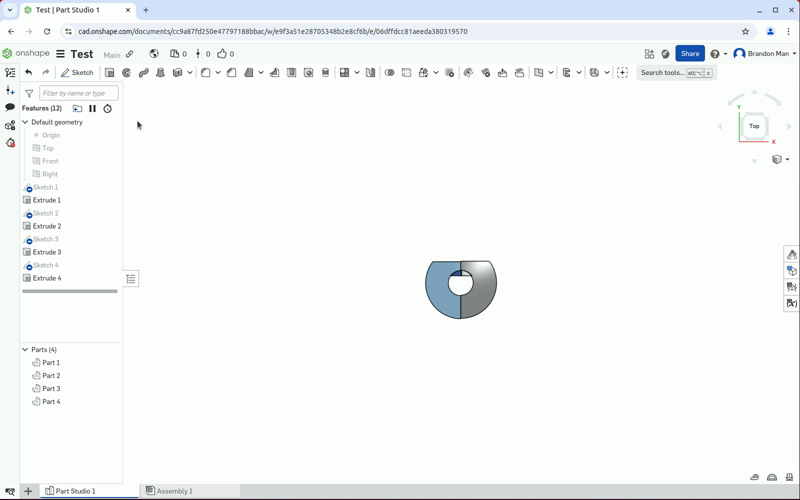
key(shift+h)
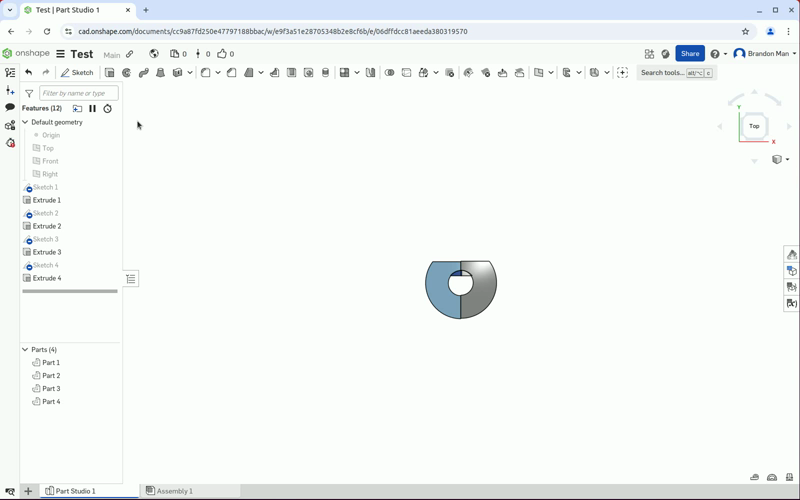
key(shift+h)
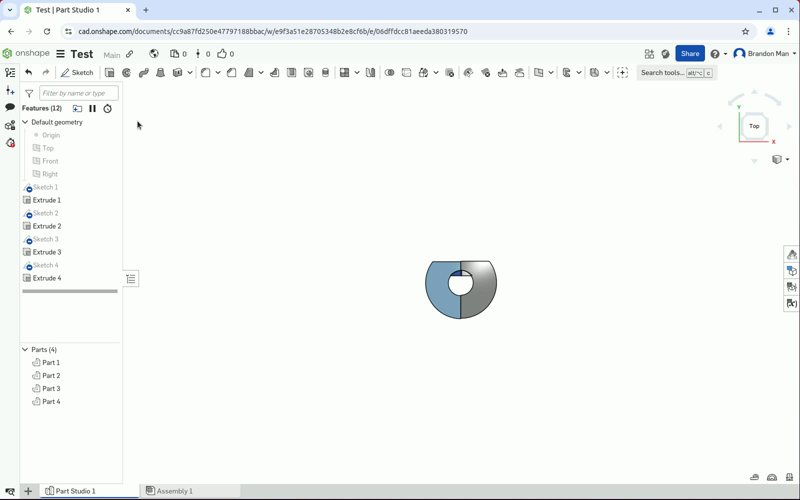
mouse_move(73, 189)
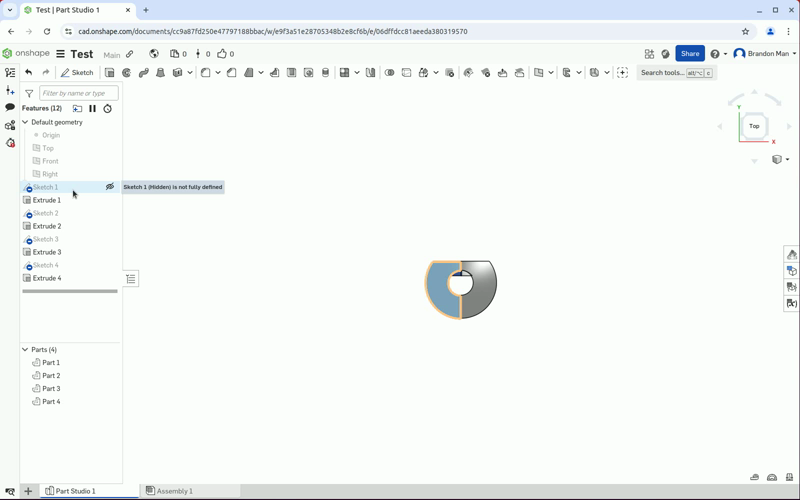
click(73, 189)
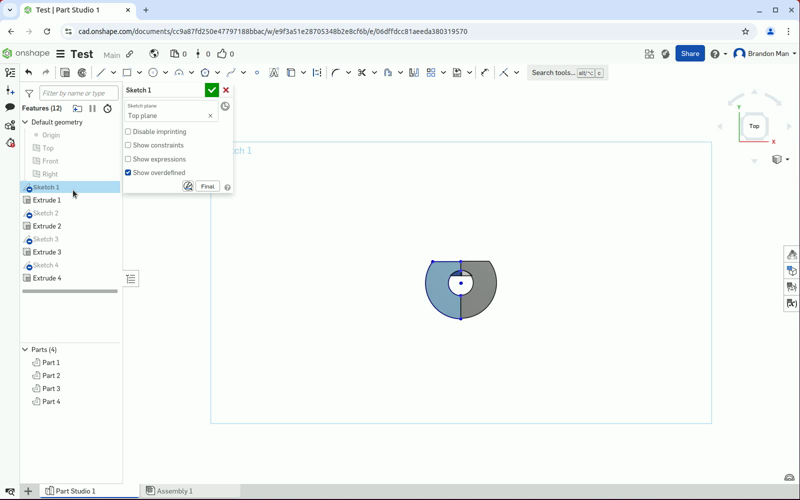
mouse_move(229, 92)
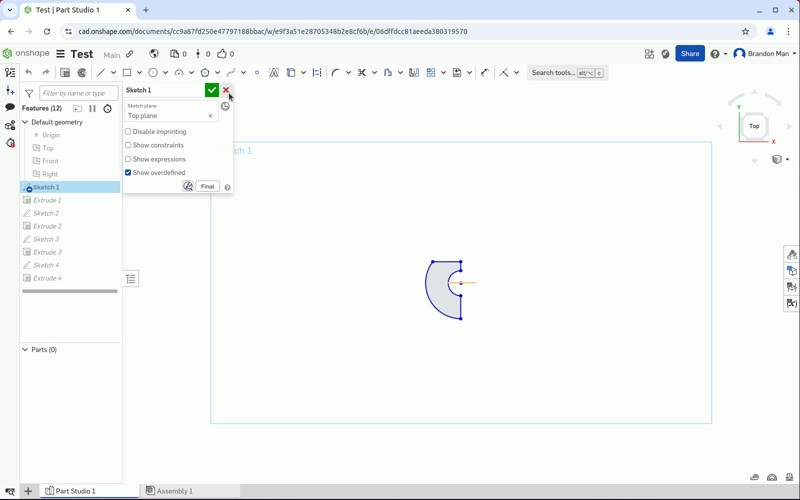
click(229, 92)
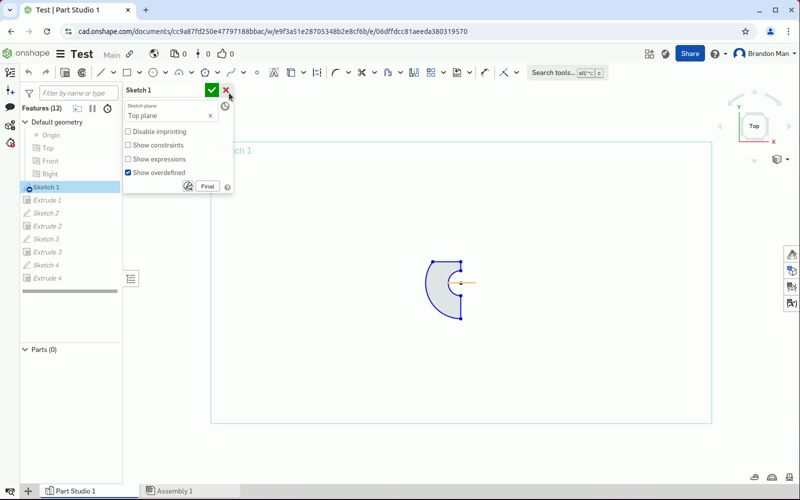
key(shift+s)
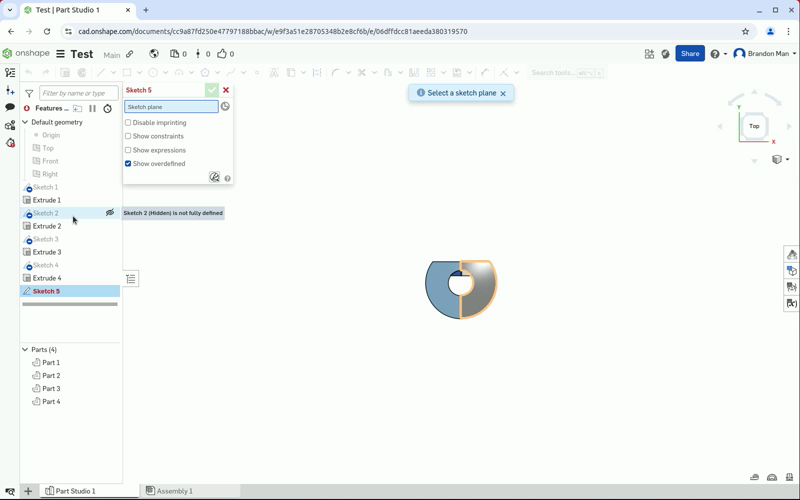
scroll(3)
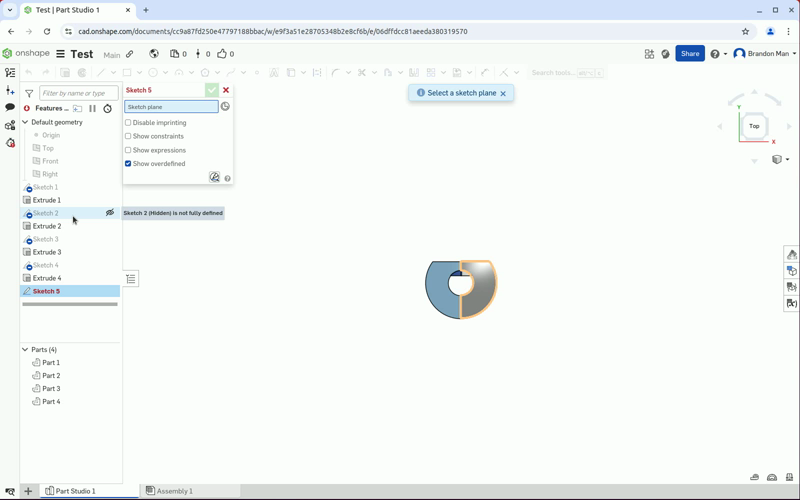
mouse_move(73, 150)
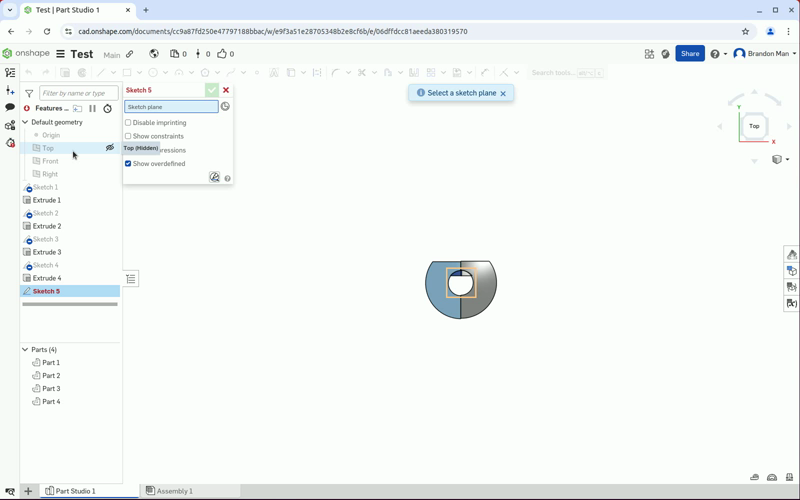
click(73, 150)
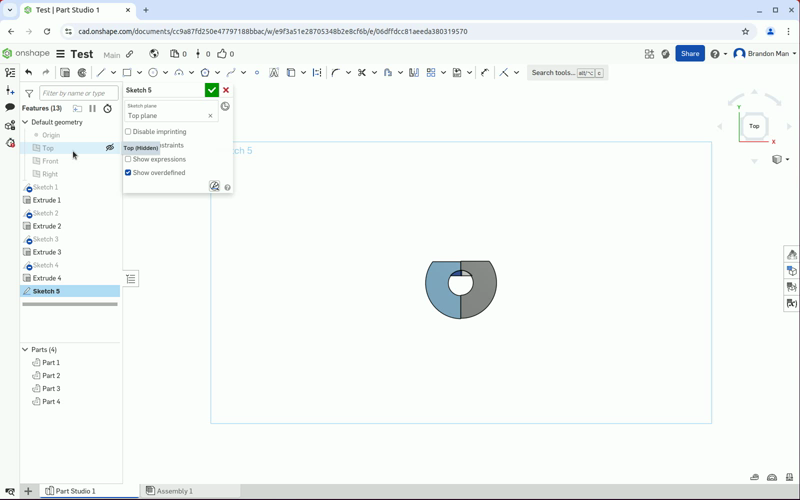
mouse_move(73, 352)
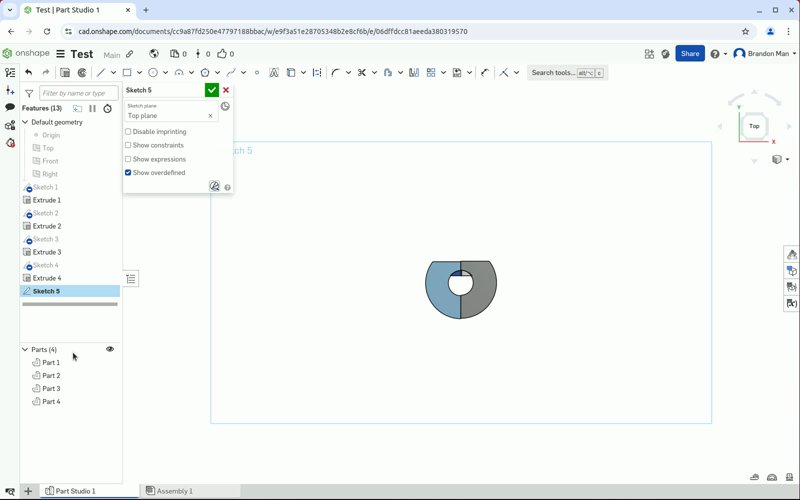
key(y)
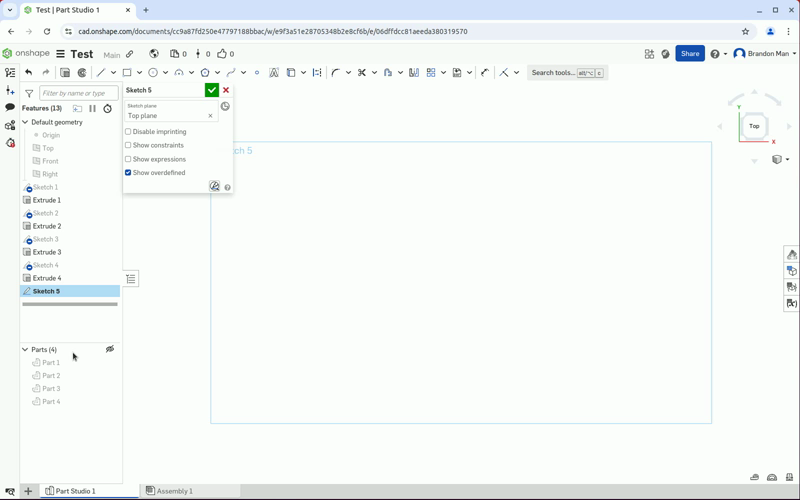
key(l)
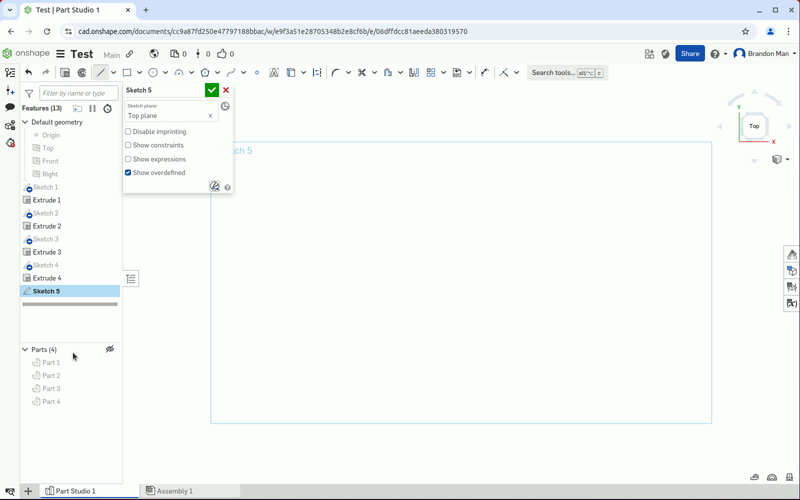
key_down(shift)
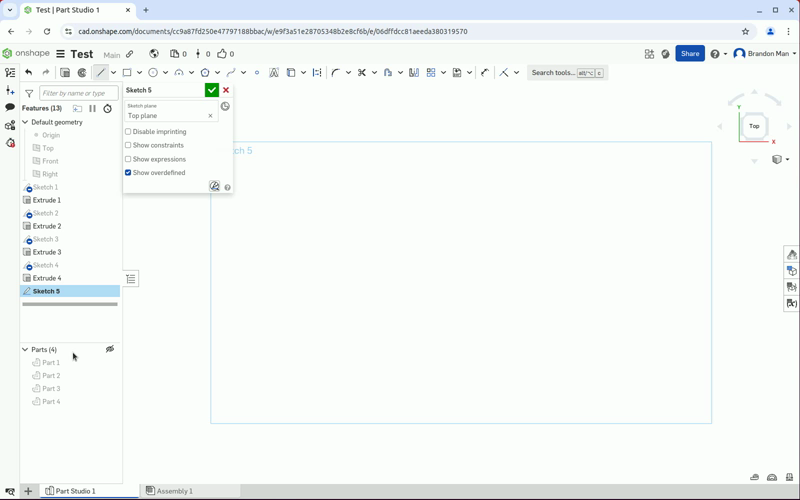
mouse_move(432, 261)
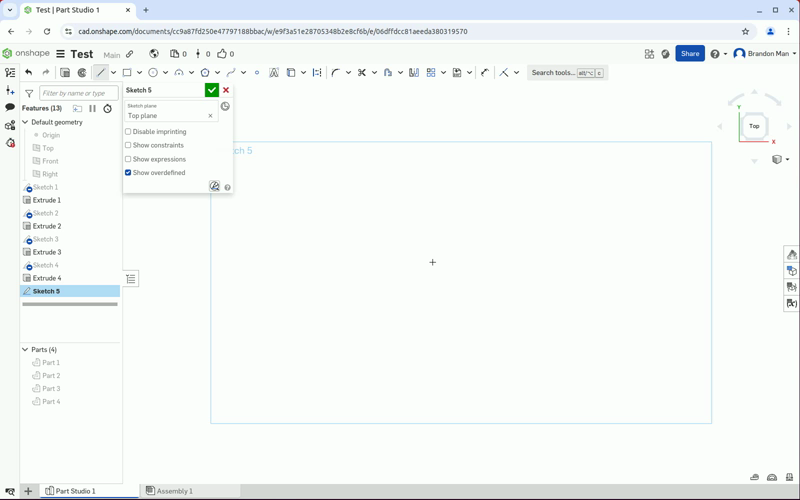
click(432, 261)
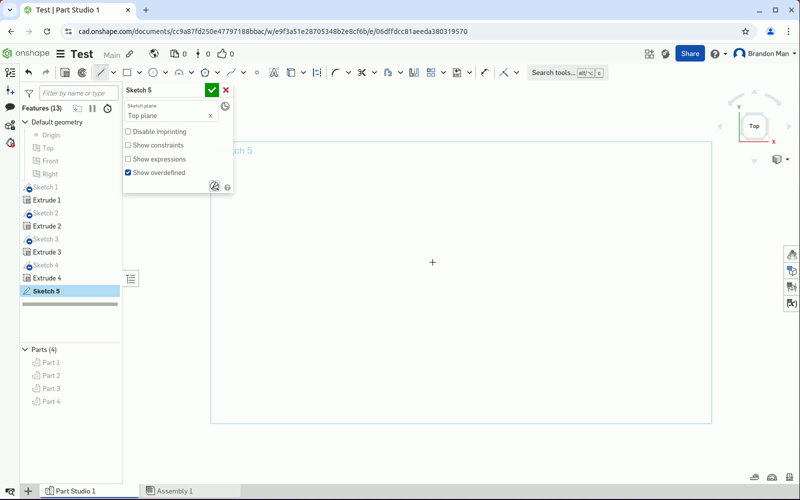
key_up(shift)
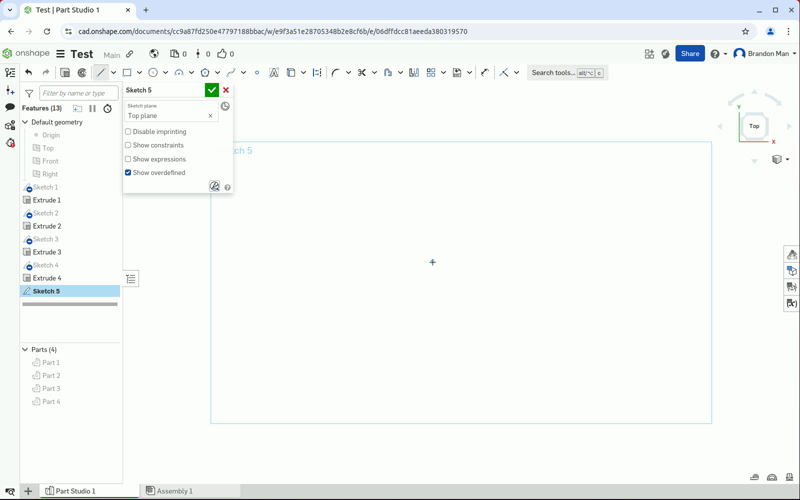
key_down(shift)
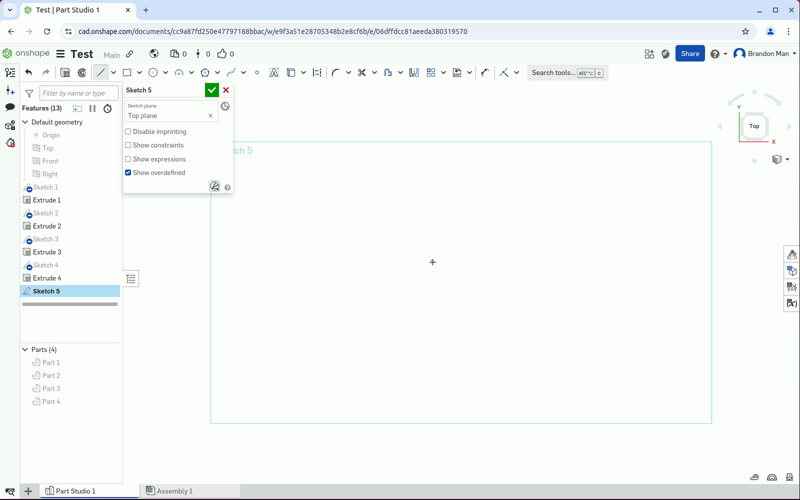
mouse_move(462, 261)
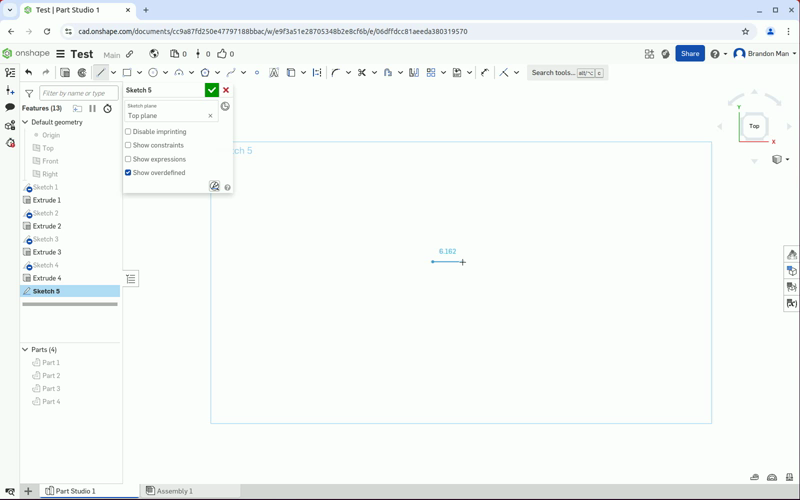
mouse_move(460, 261)
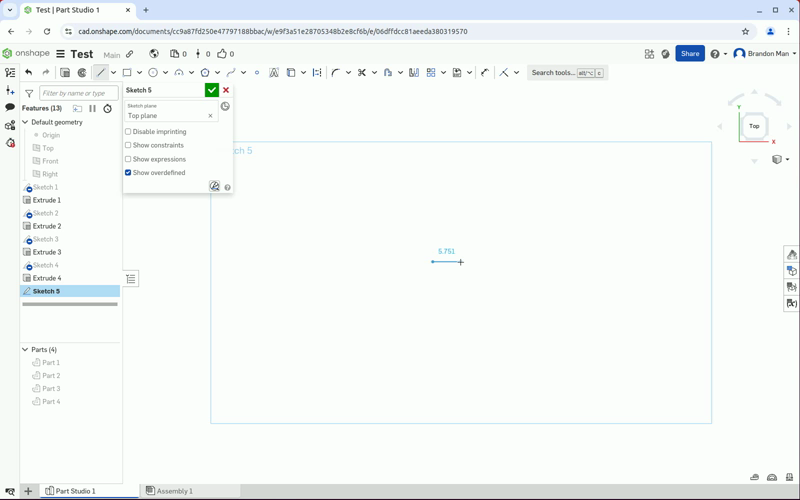
click(460, 261)
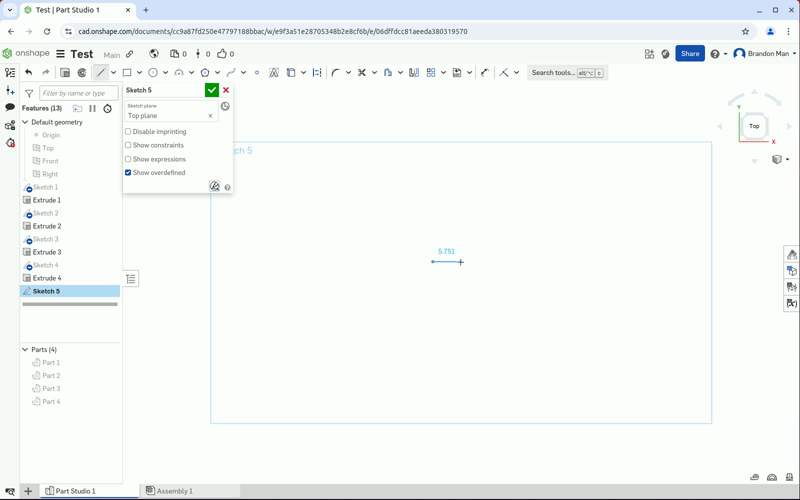
key_up(shift)
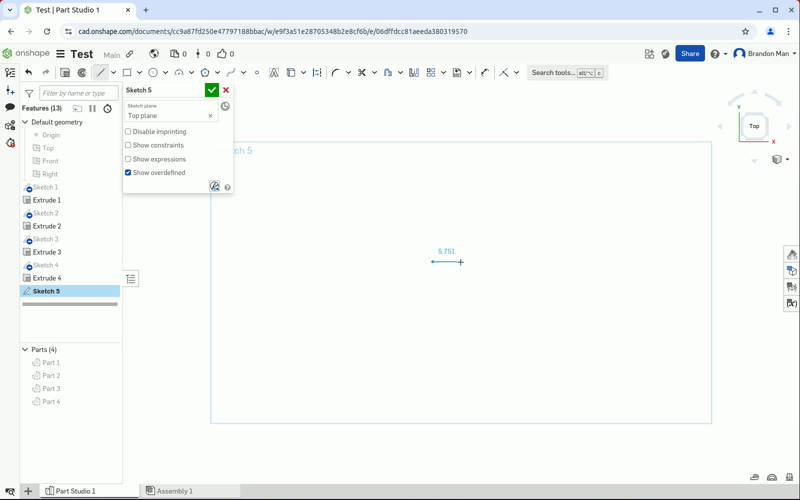
key_down(shift)
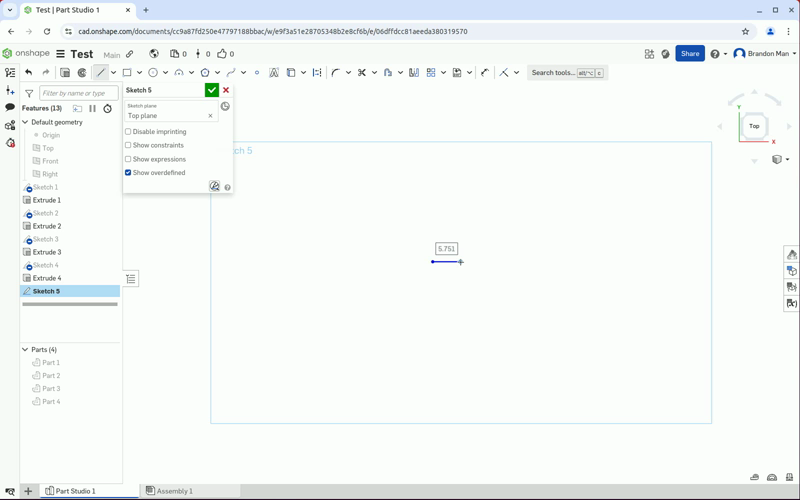
mouse_move(490, 261)
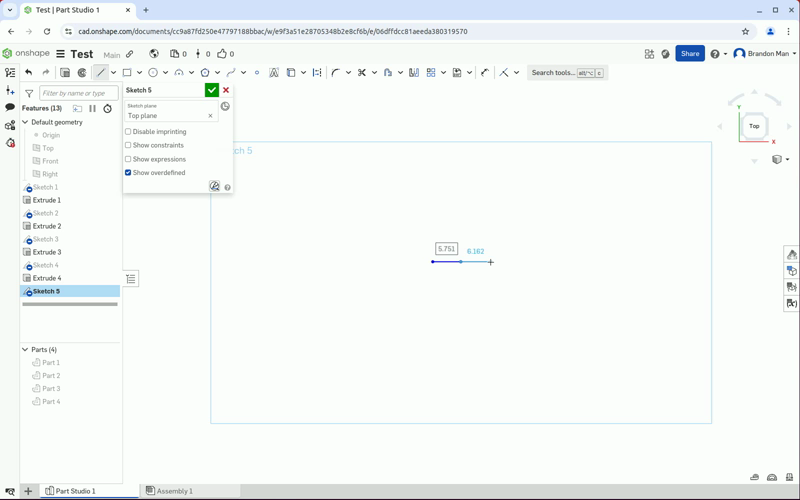
mouse_move(488, 261)
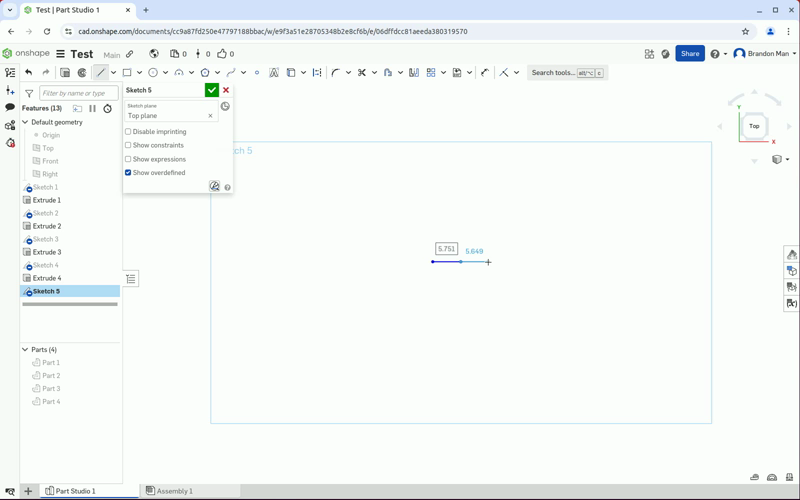
click(488, 261)
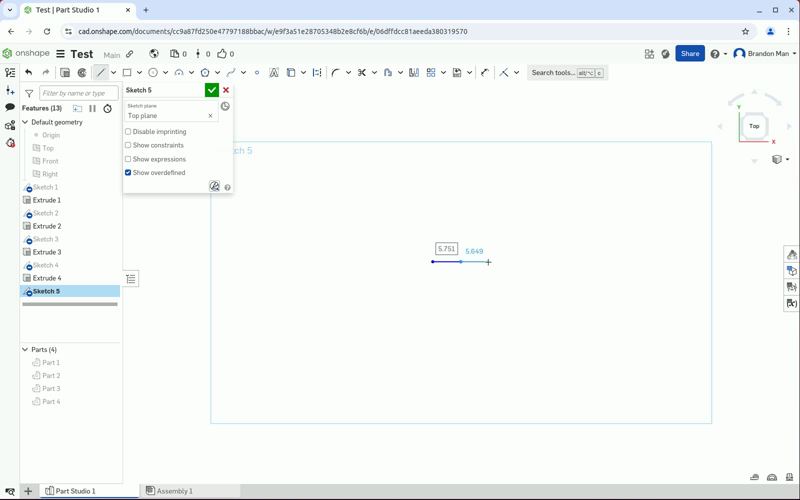
key_up(shift)
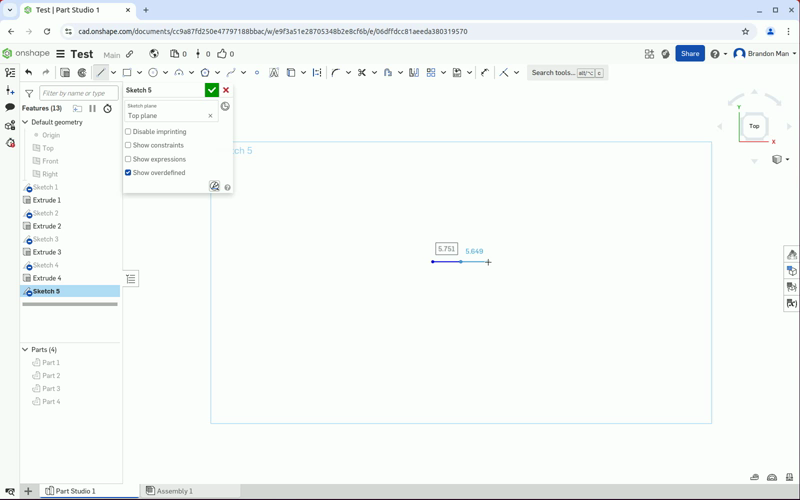
key(esc)
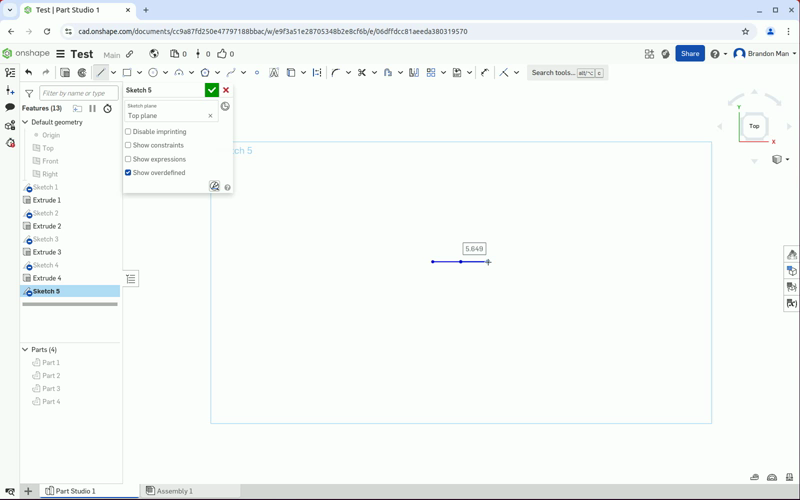
key(a)
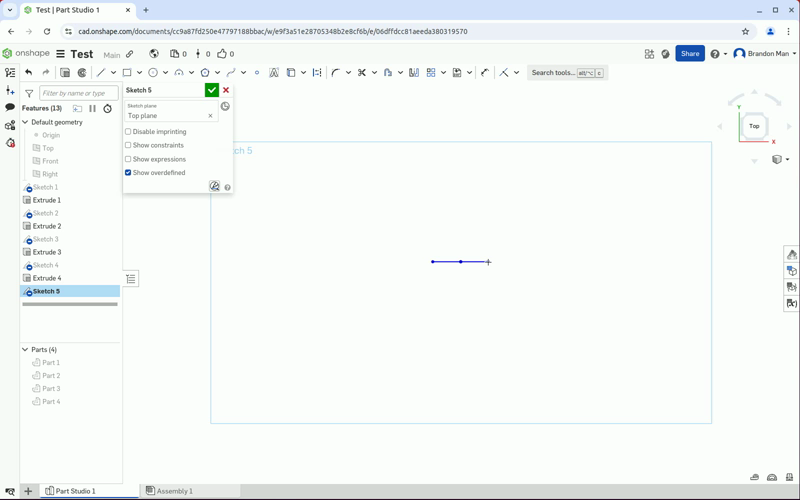
mouse_move(488, 261)
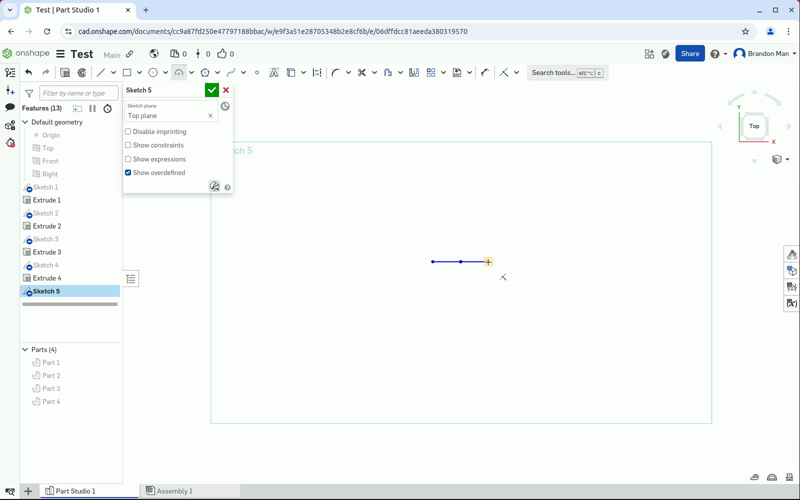
click(488, 261)
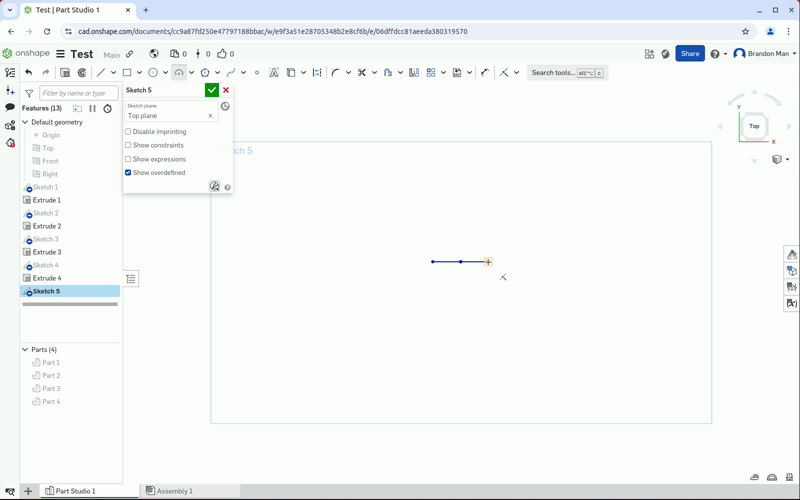
mouse_move(432, 261)
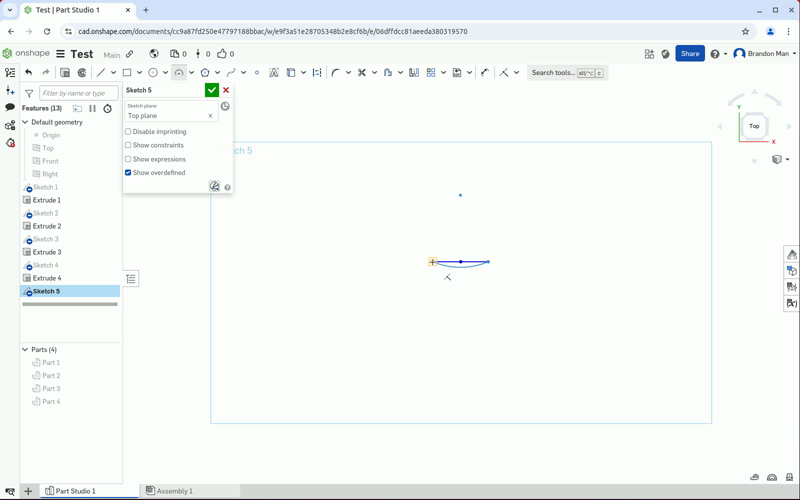
click(432, 261)
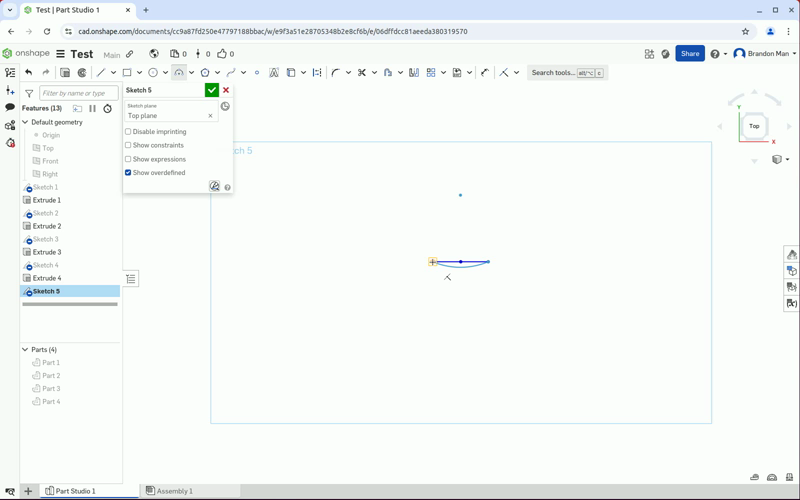
key_down(shift)
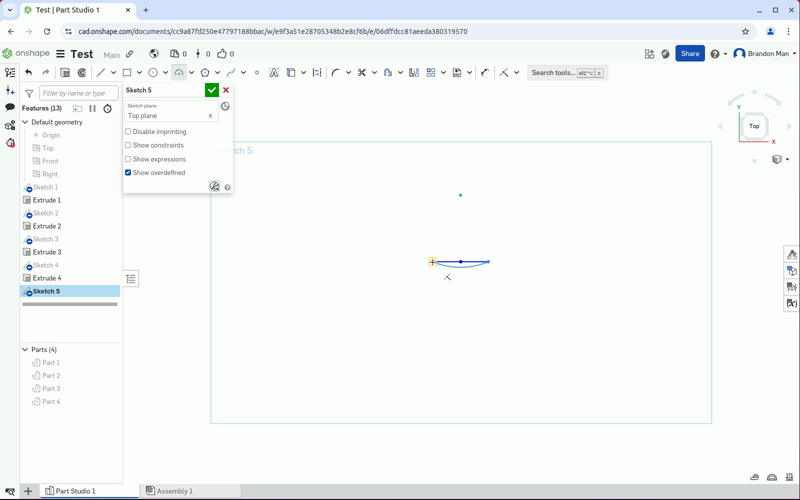
mouse_move(460, 248)
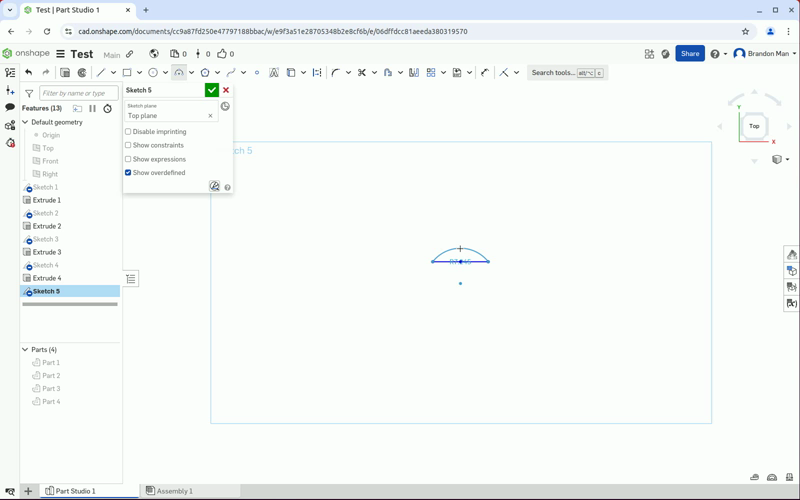
click(460, 248)
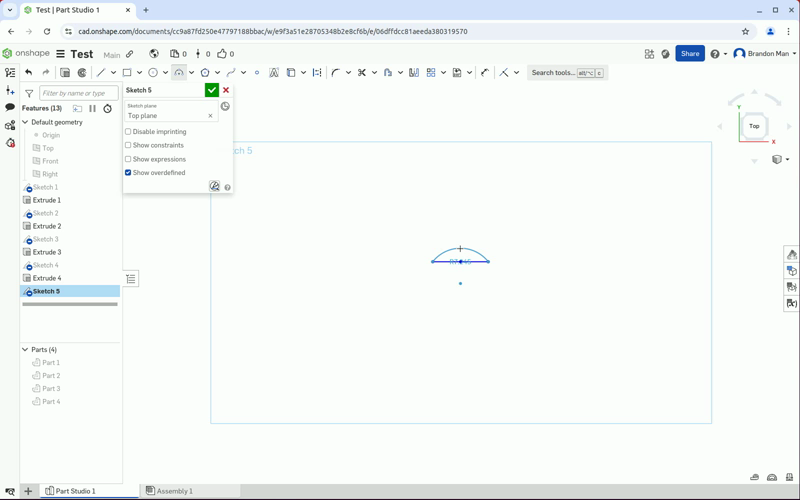
key_up(shift)
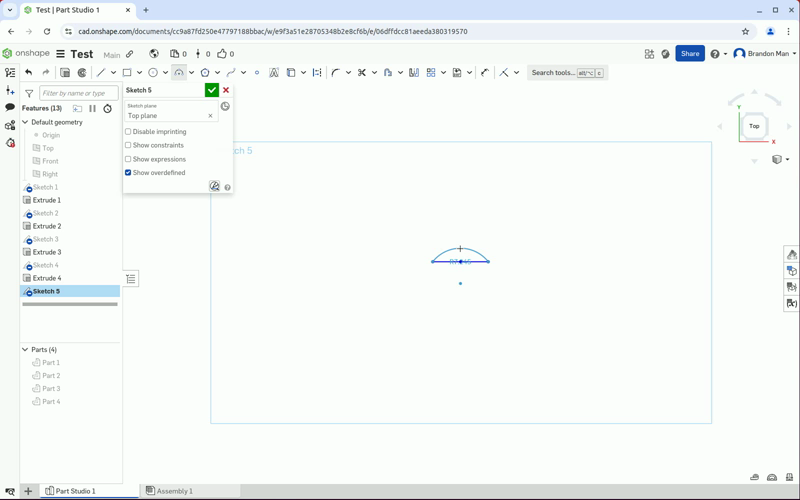
key(esc)
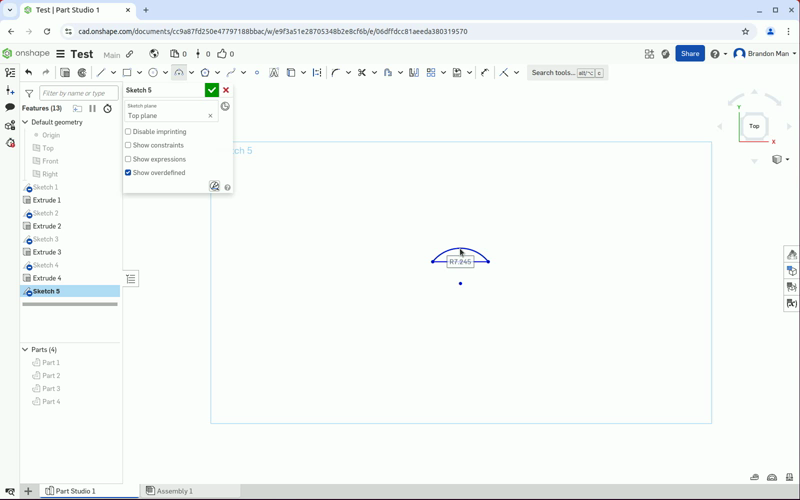
mouse_move(435, 259)
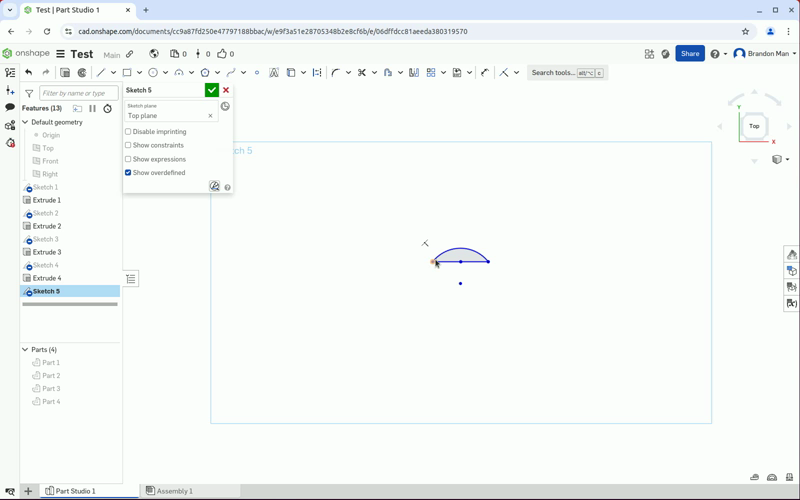
scroll(6)
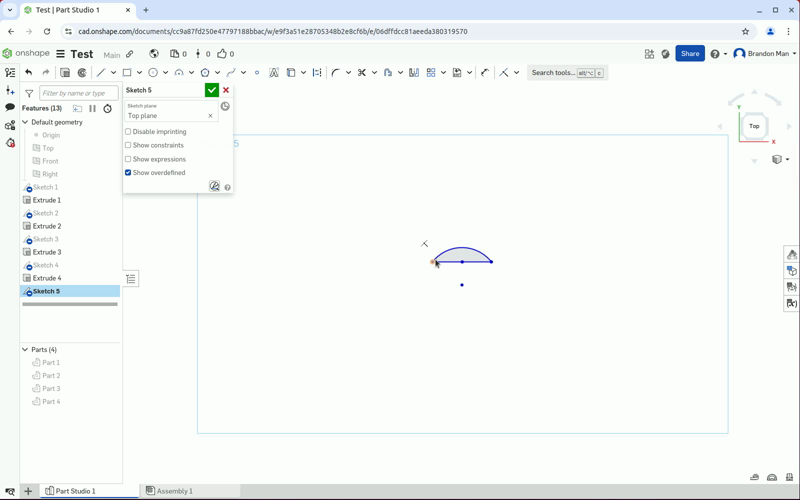
scroll(6)
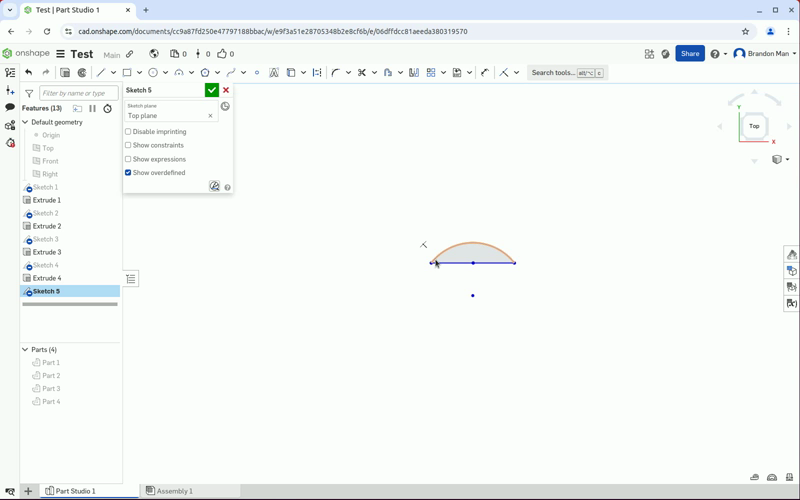
scroll(6)
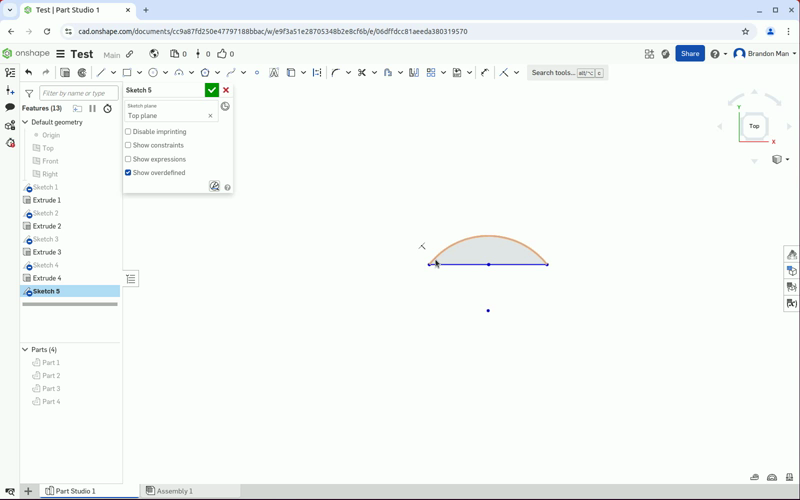
scroll(6)
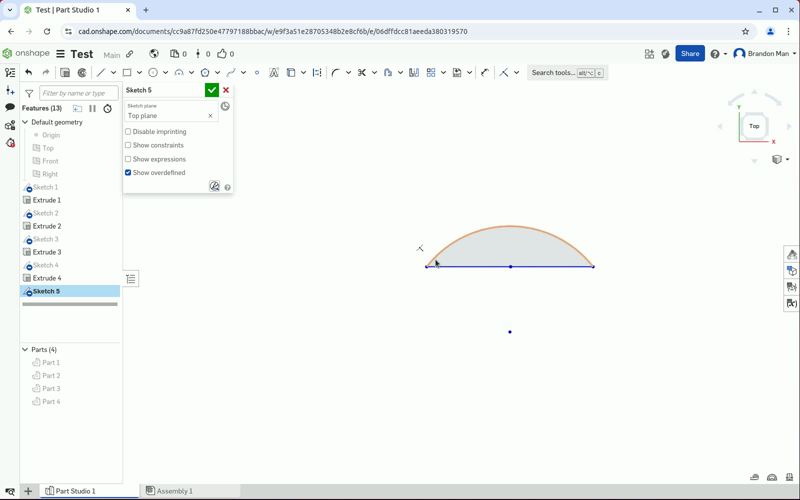
scroll(6)
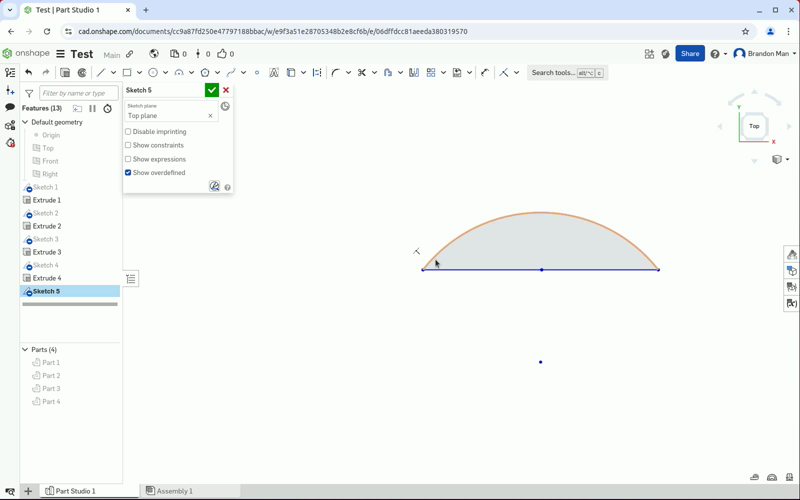
scroll(6)
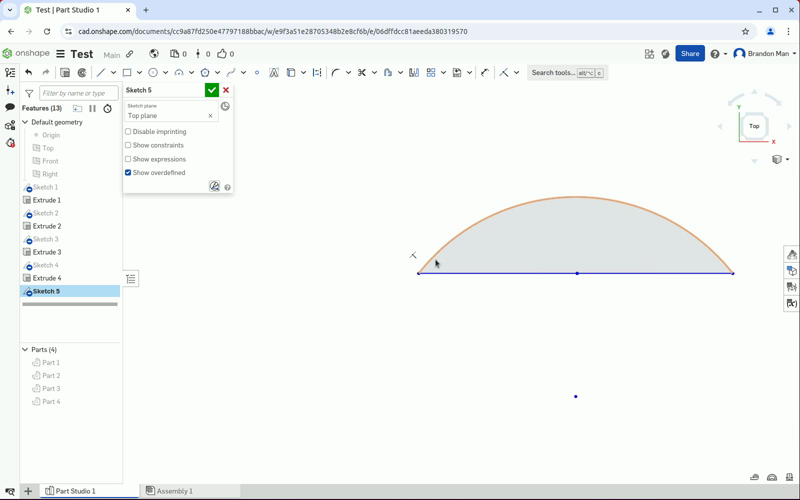
scroll(6)
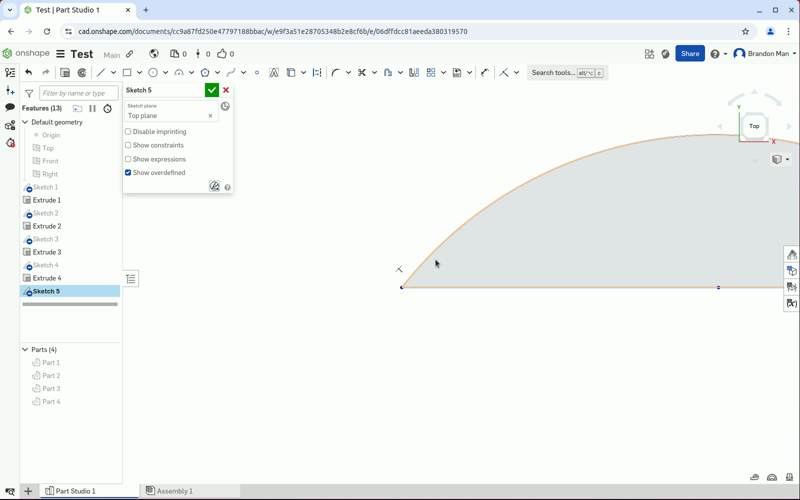
click(435, 259)
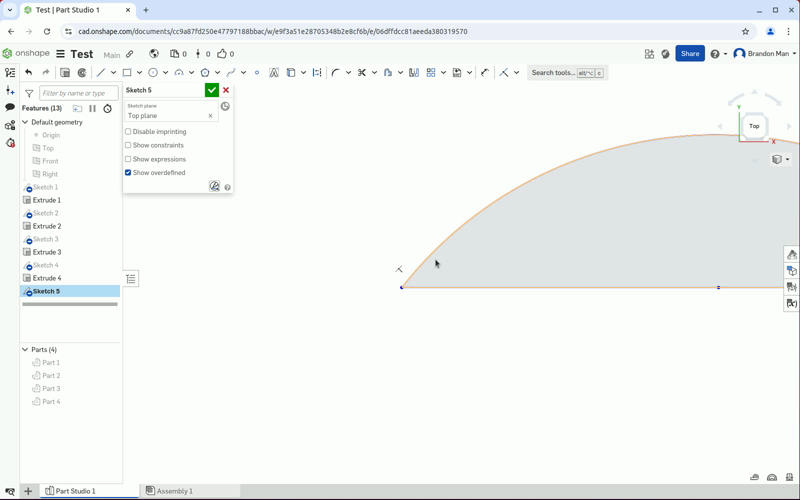
scroll(-6)
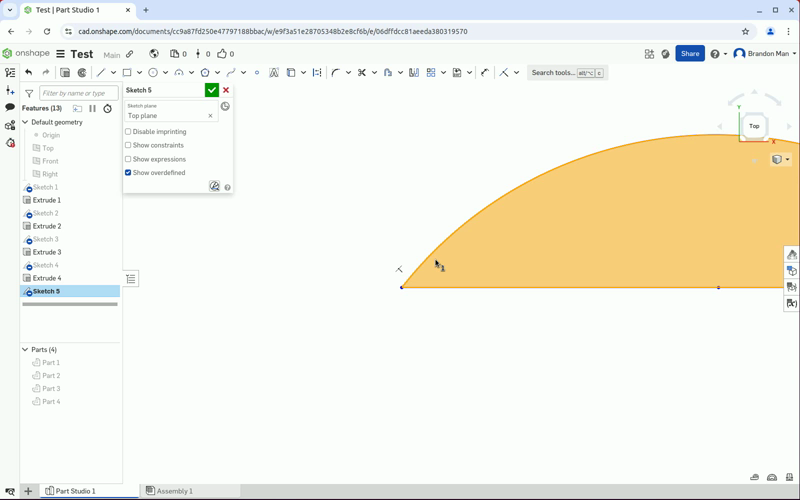
scroll(-6)
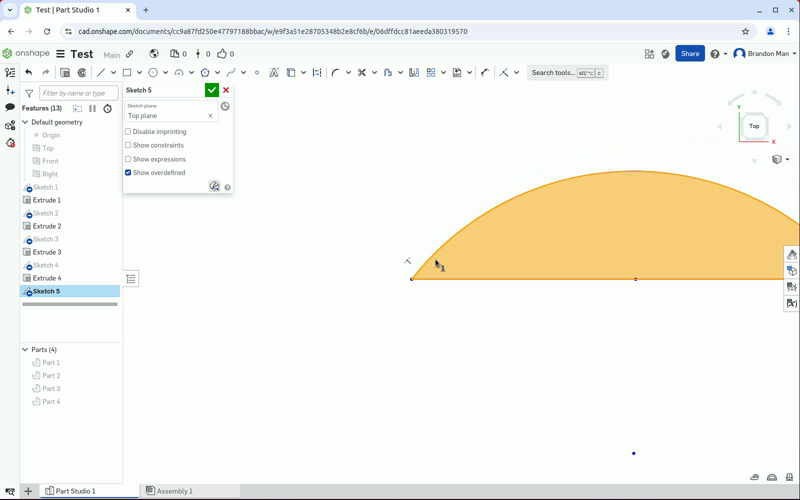
scroll(-6)
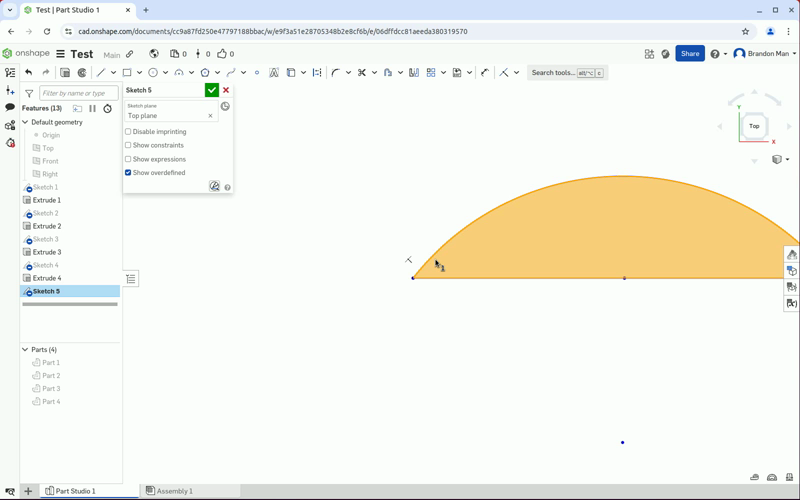
scroll(-6)
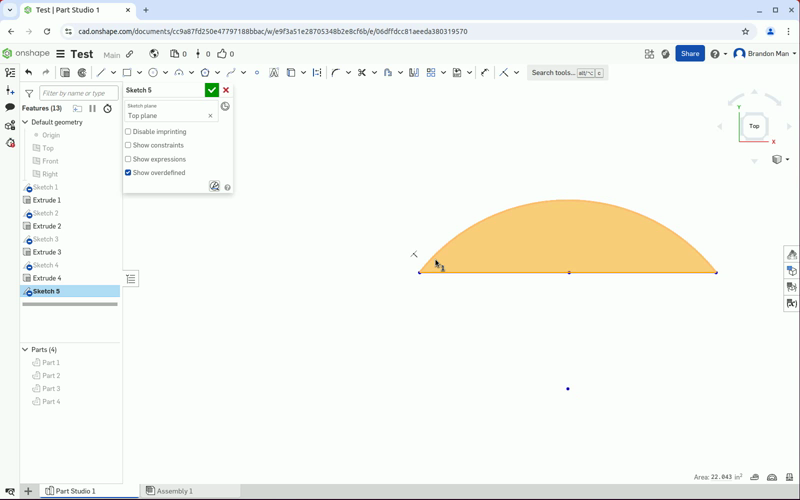
scroll(-6)
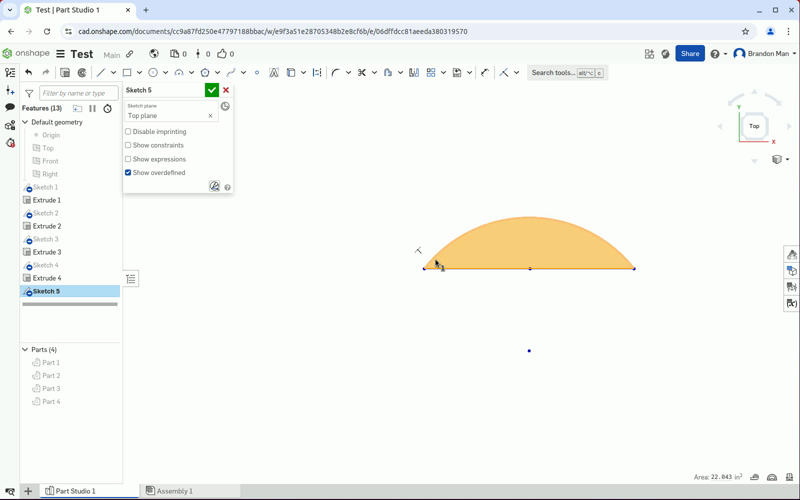
scroll(-6)
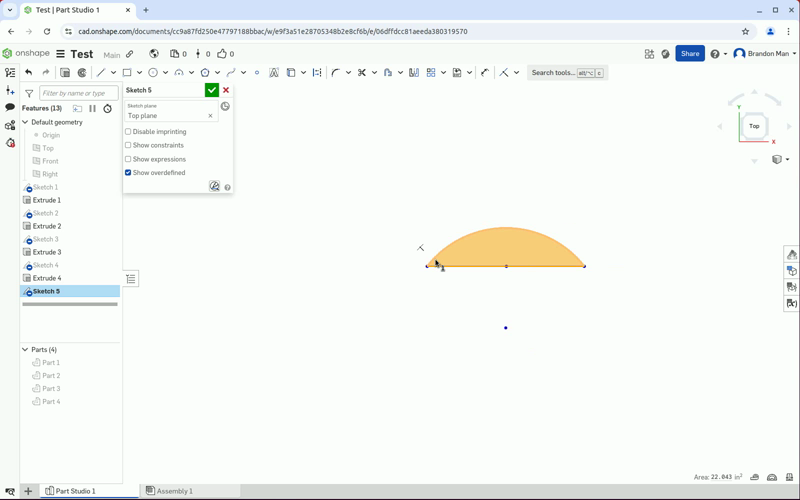
scroll(-6)
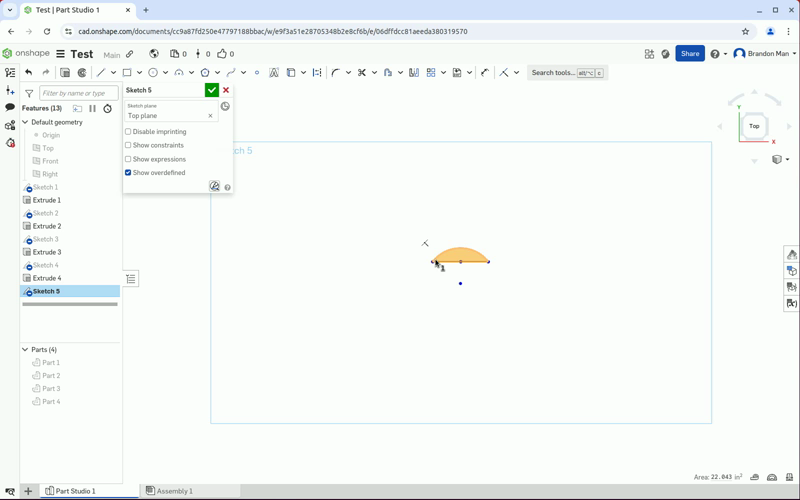
mouse_move(73, 352)
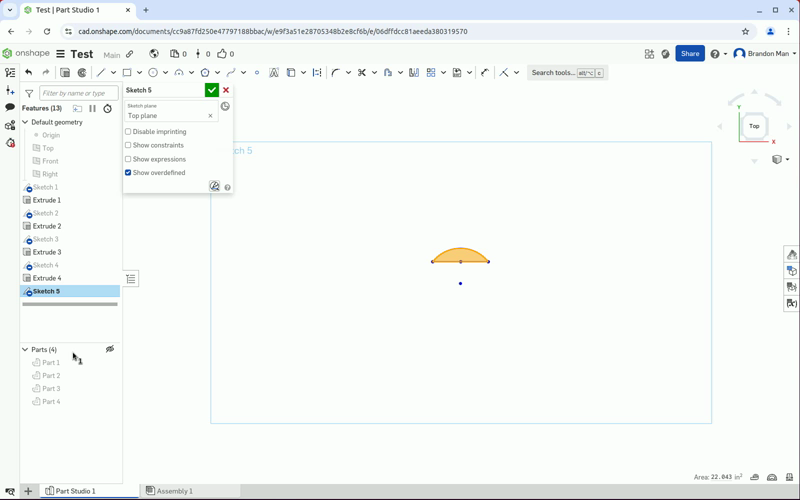
key(shift+y)
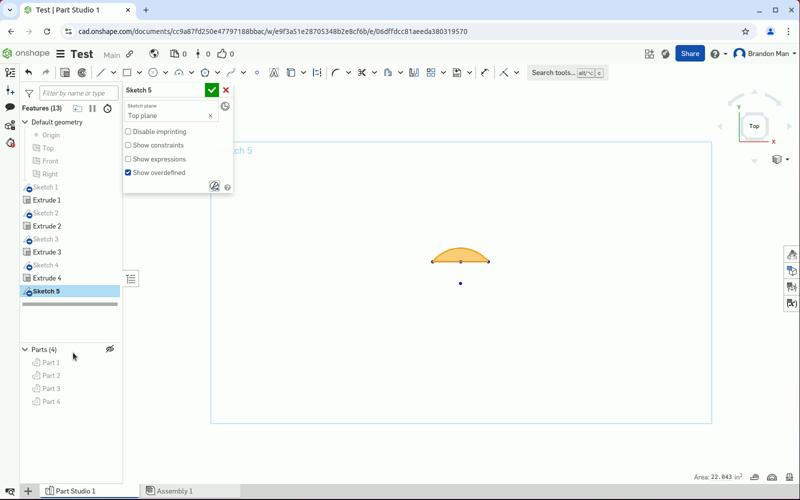
key(shift+e)
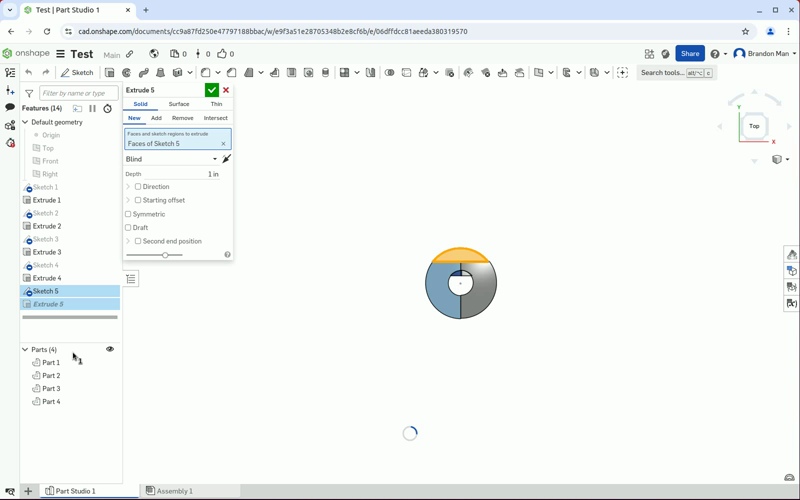
mouse_move(143, 106)
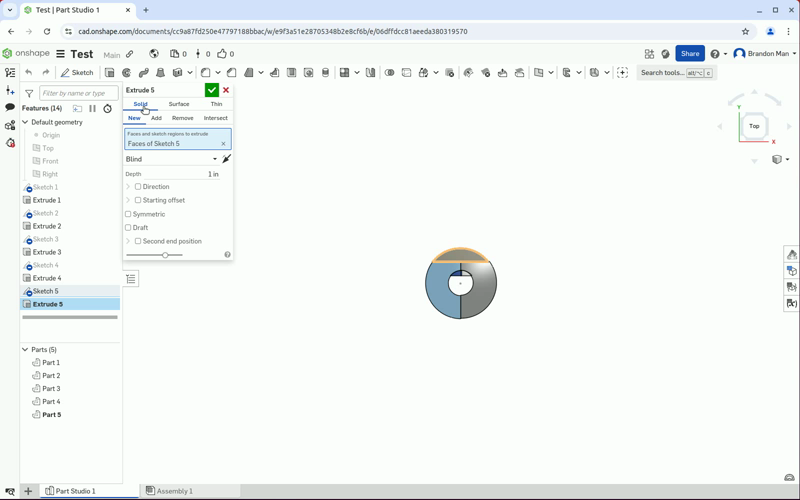
click(143, 106)
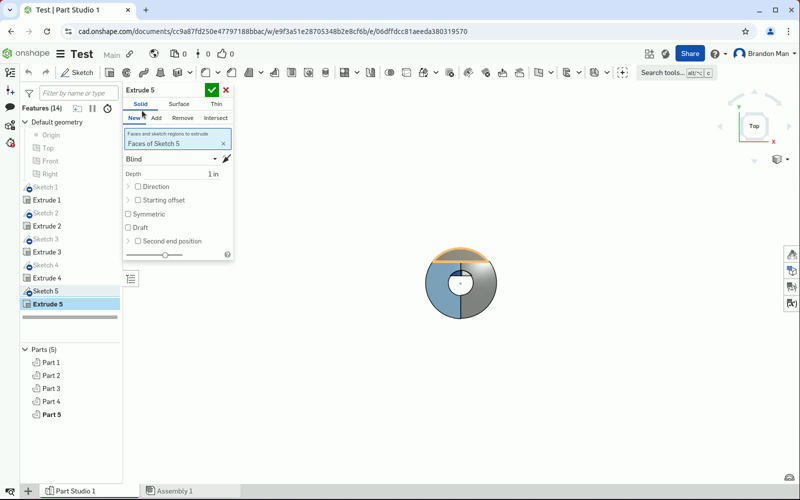
mouse_move(137, 120)
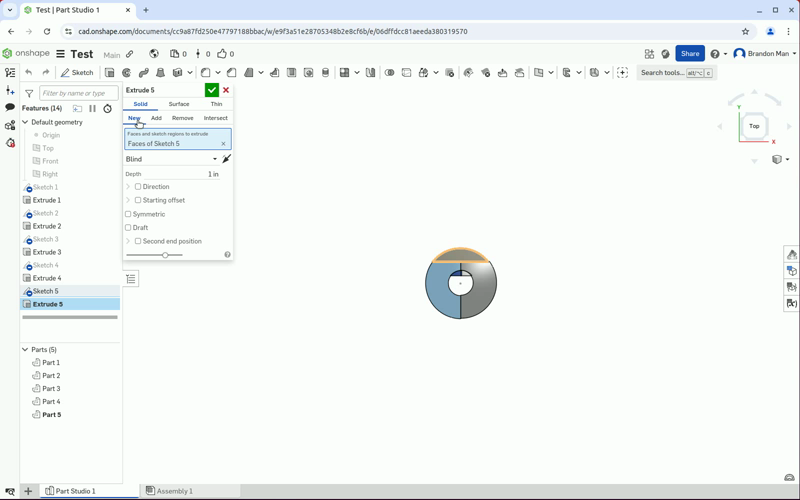
click(137, 120)
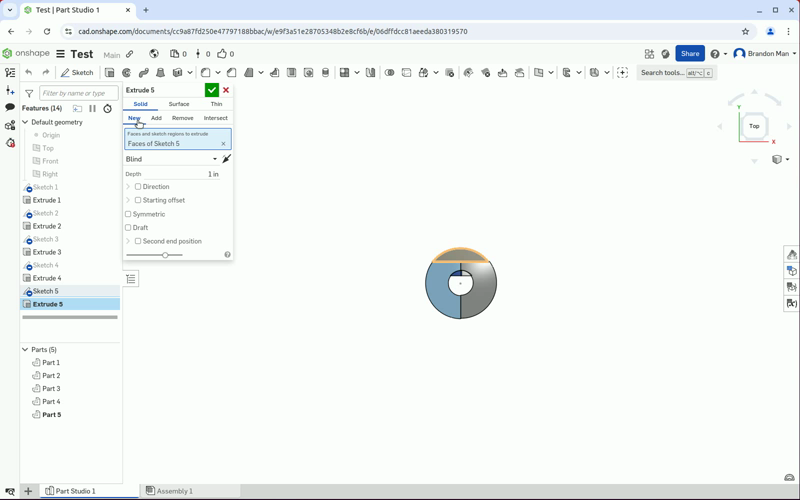
key(tab, 4)
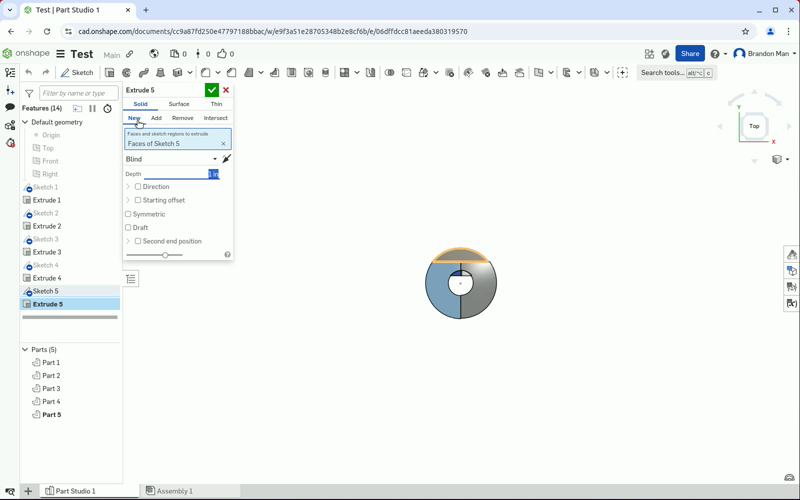
text(10.832)
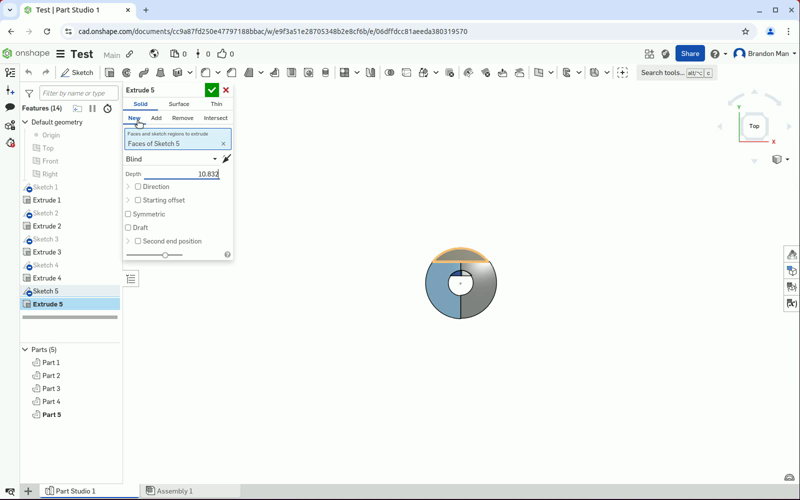
key(enter)
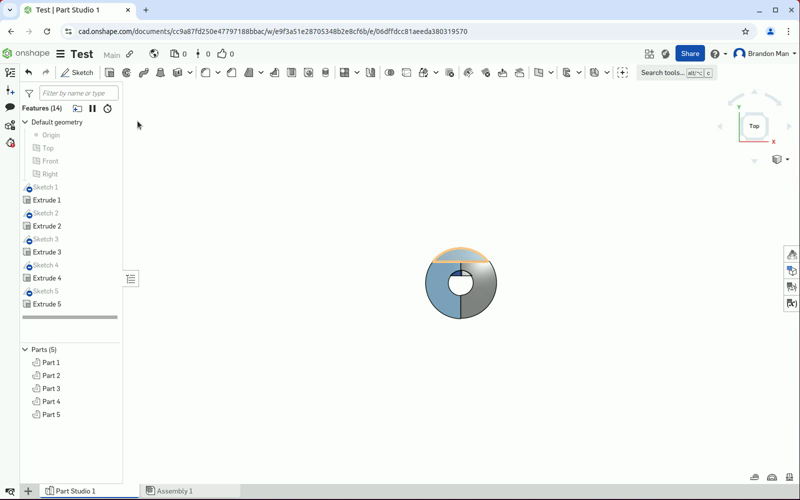
key(shift+h)
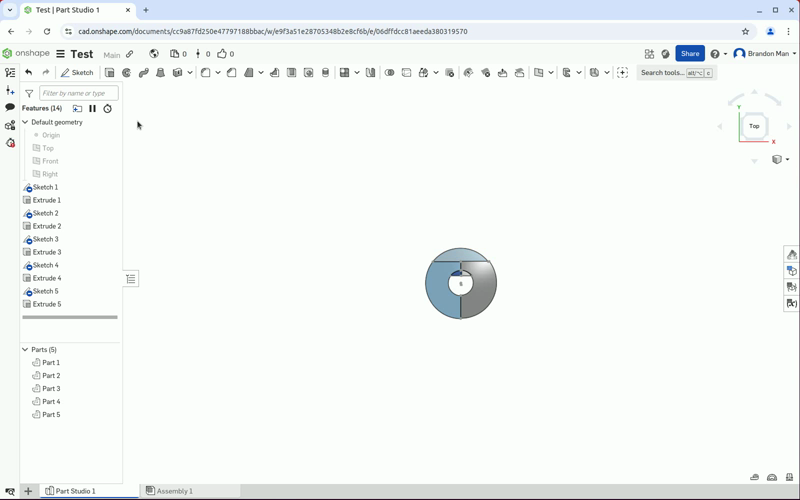
key(shift+h)
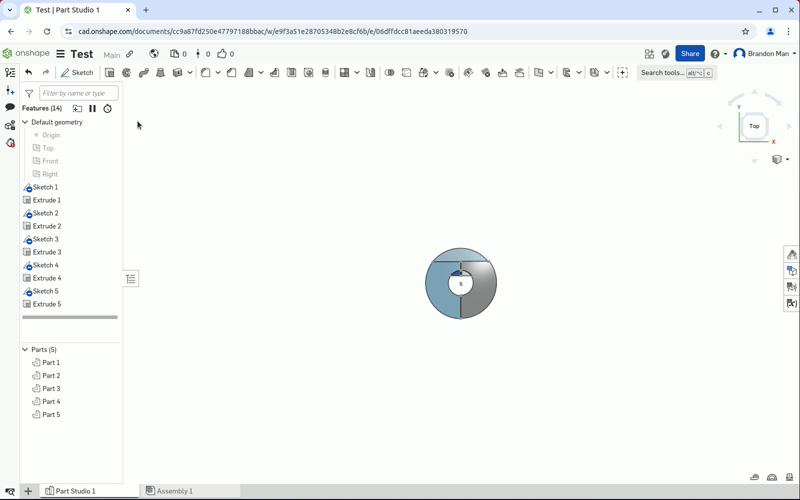
key(shift+7)
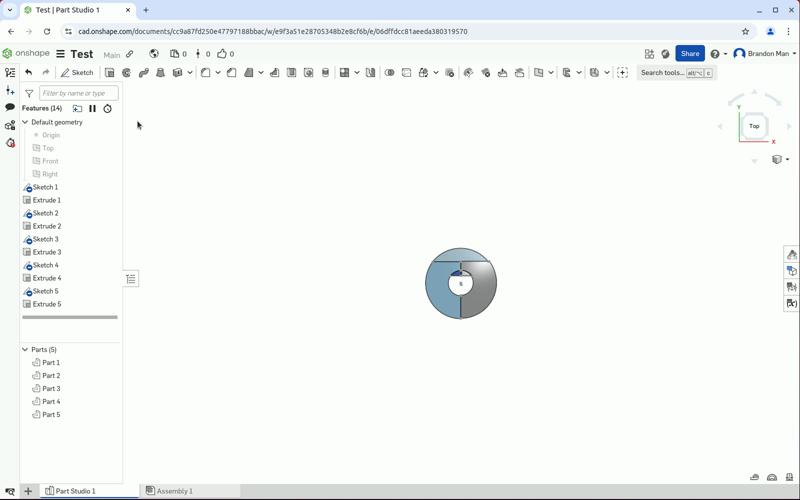
key(up, 3)
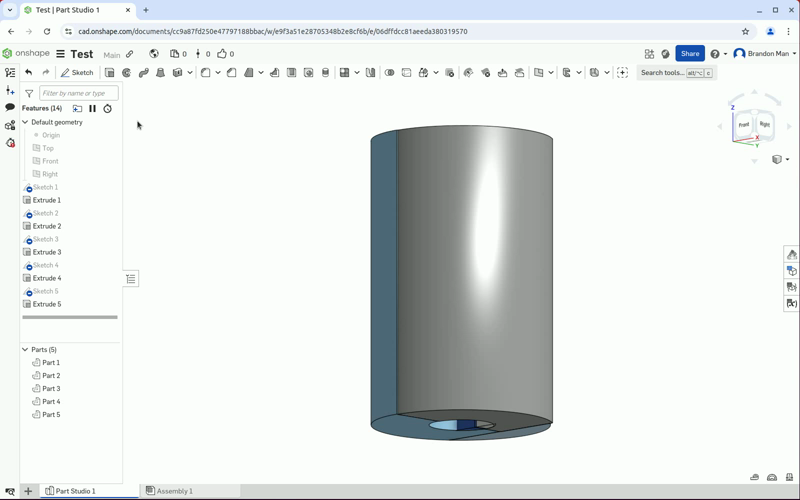
key(left, 3)
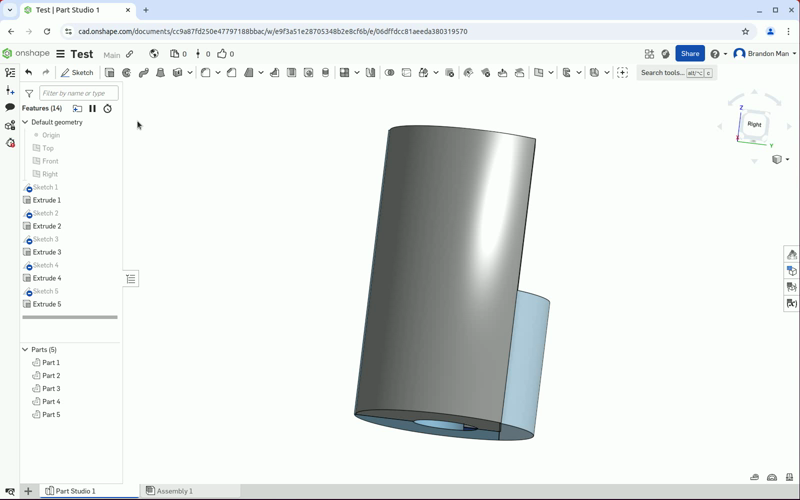
key(right, 3)
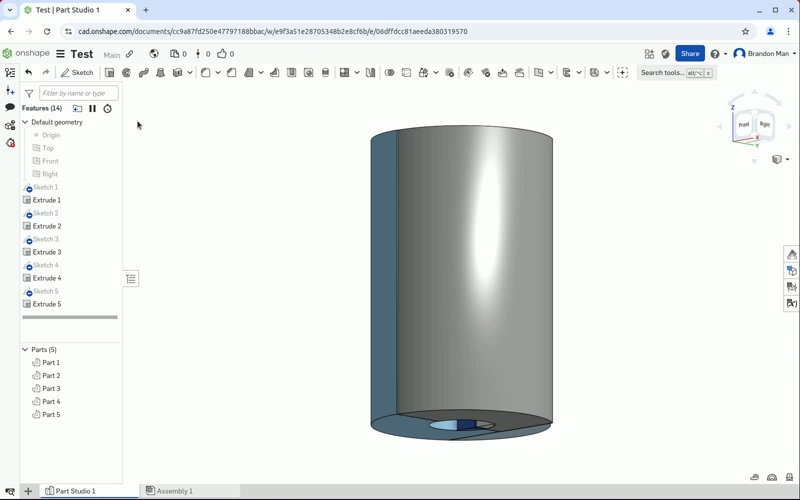
key(down, 3)
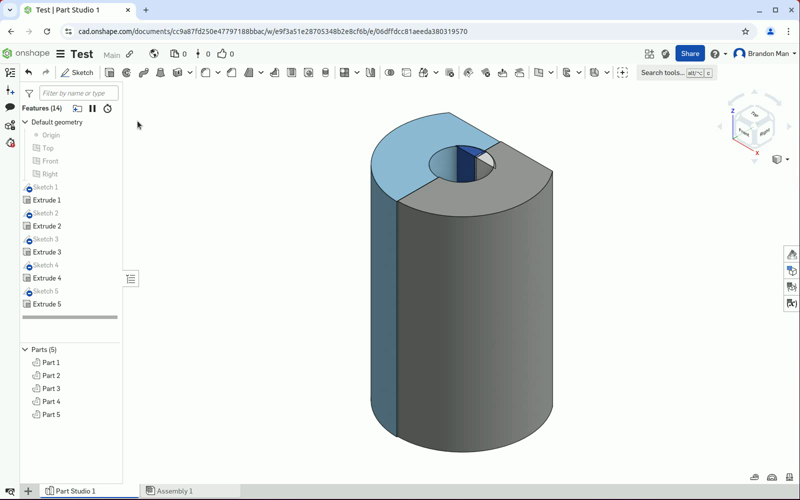
mouse_move(73, 189)
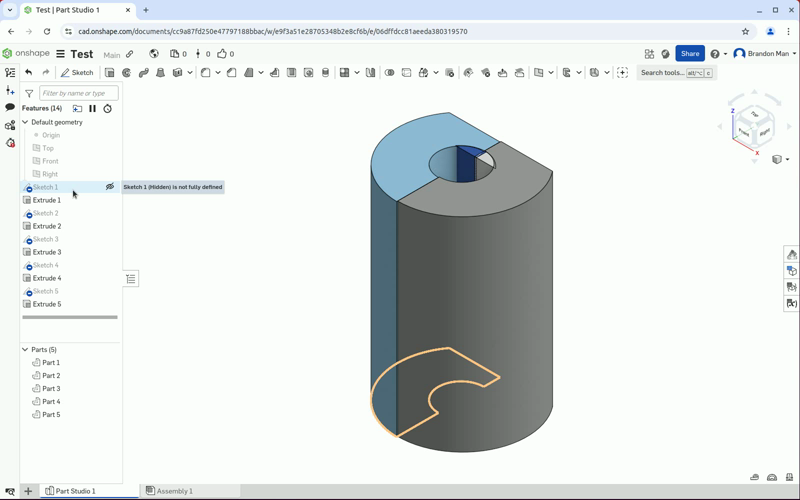
click(73, 189)